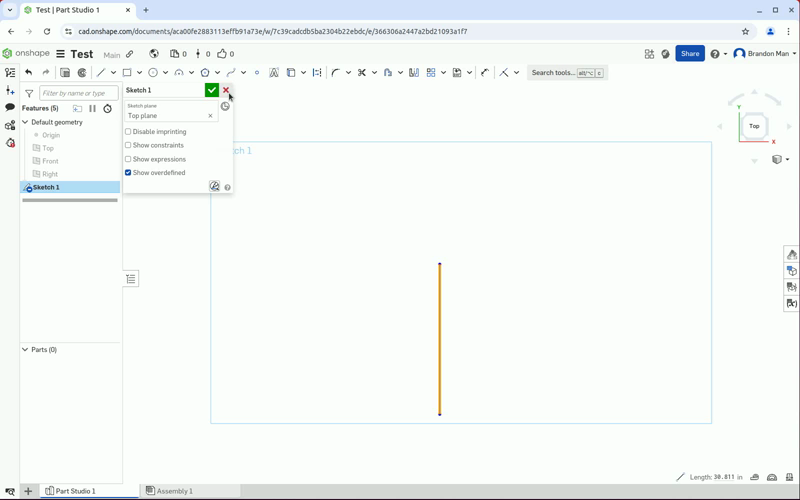
key(shift+h)
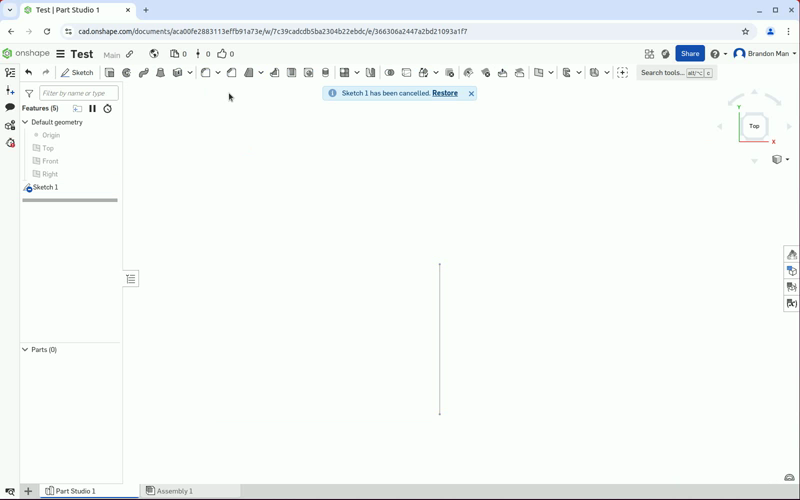
key(shift+s)
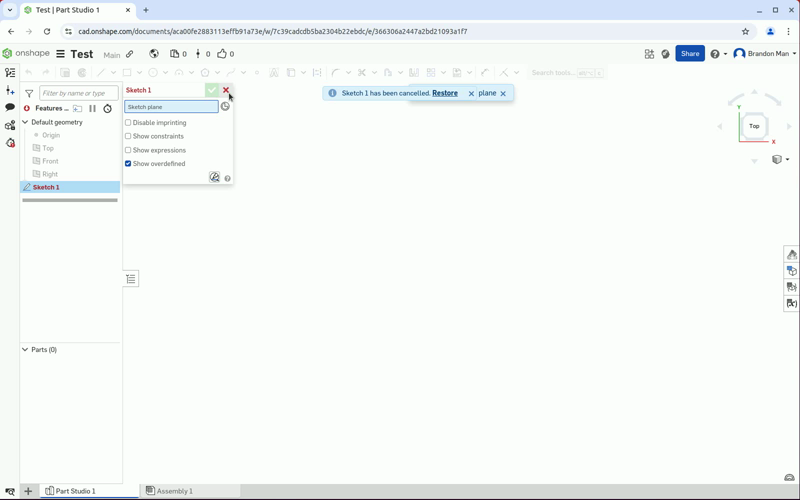
mouse_move(73, 150)
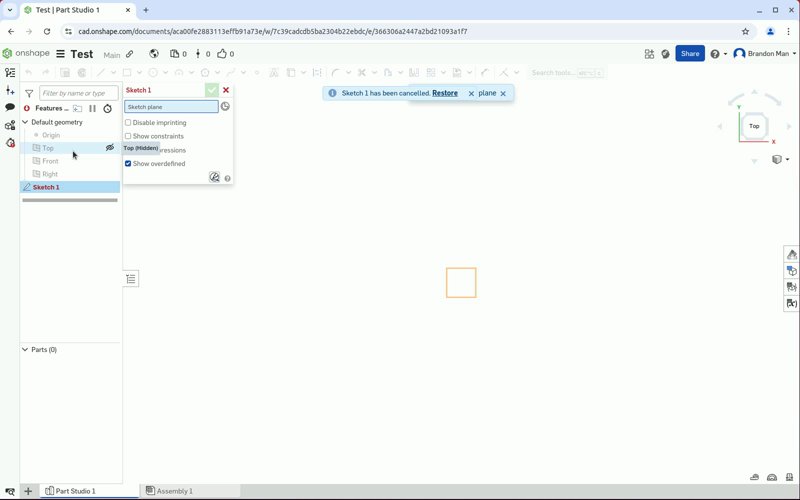
click(73, 150)
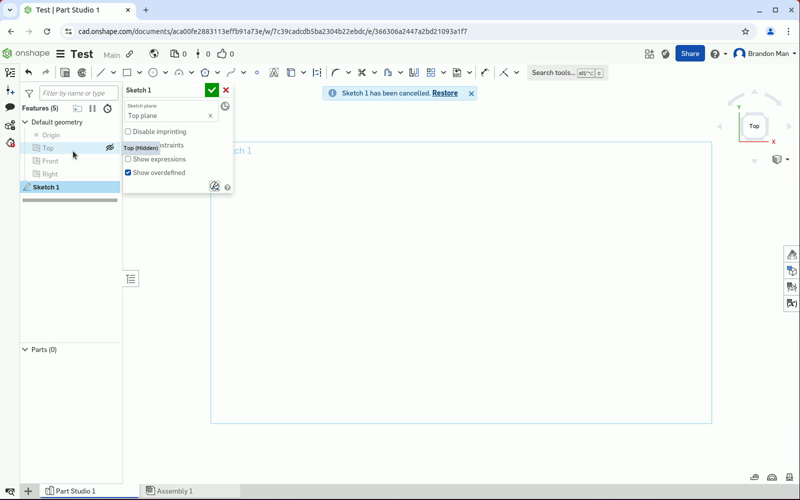
mouse_move(73, 352)
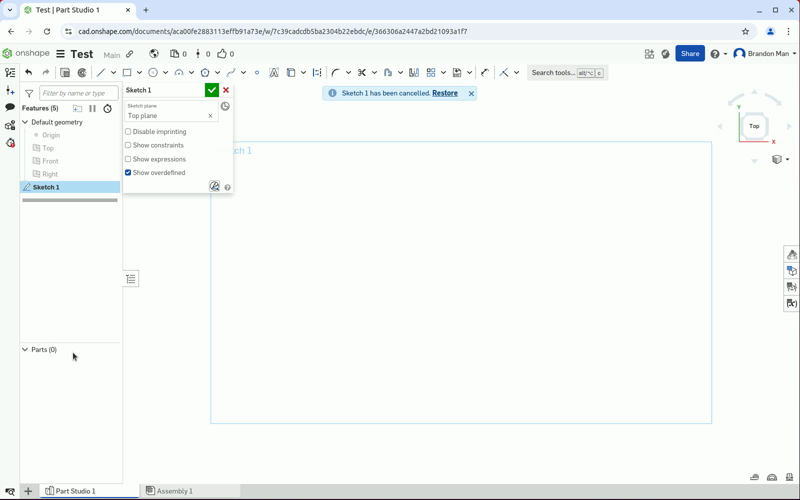
key(y)
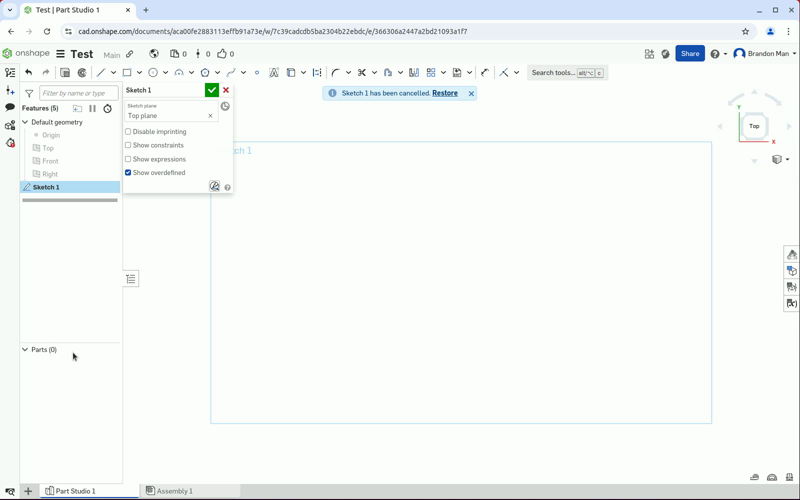
key(l)
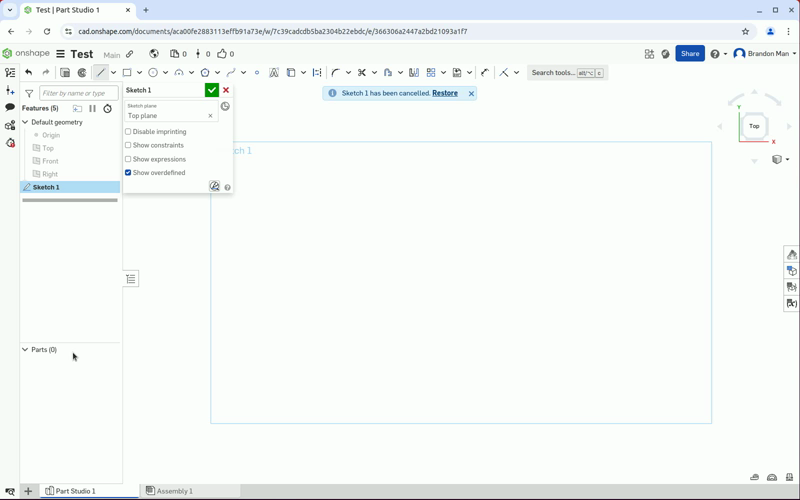
key_down(shift)
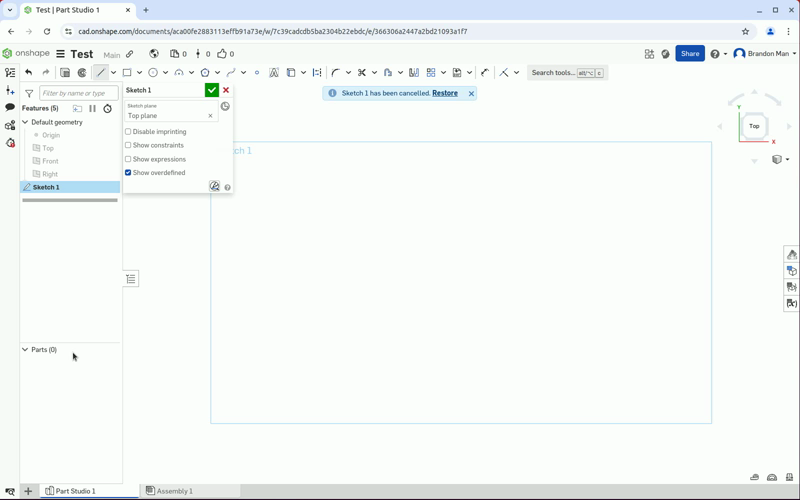
mouse_move(453, 316)
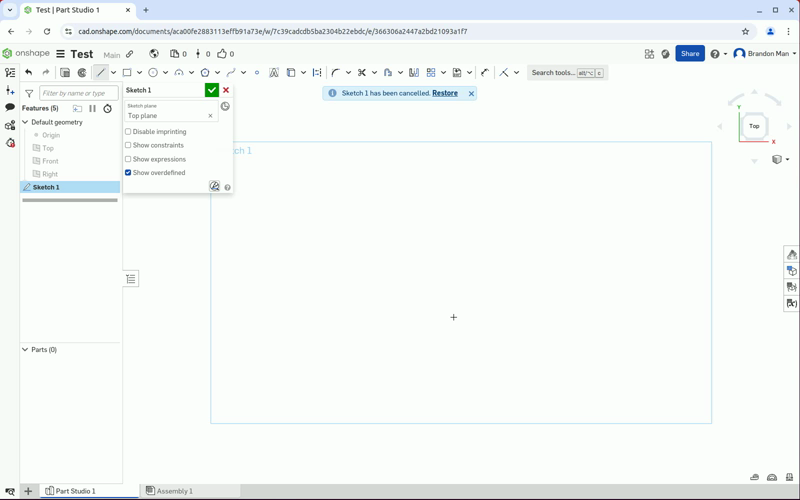
click(453, 316)
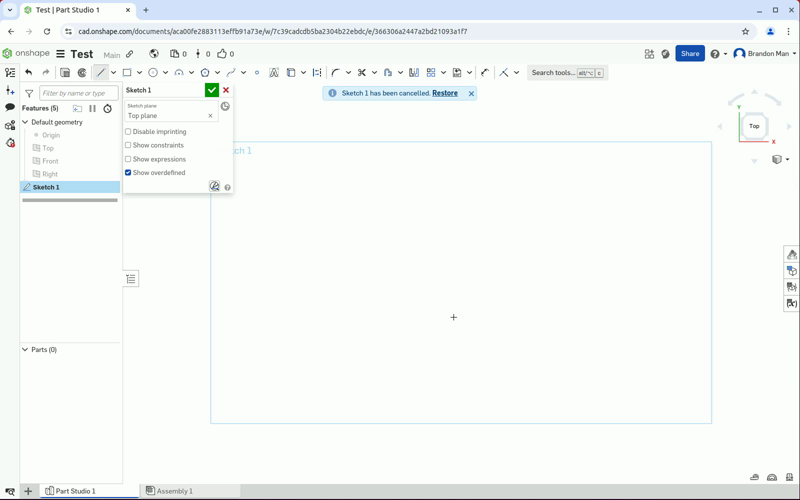
key_up(shift)
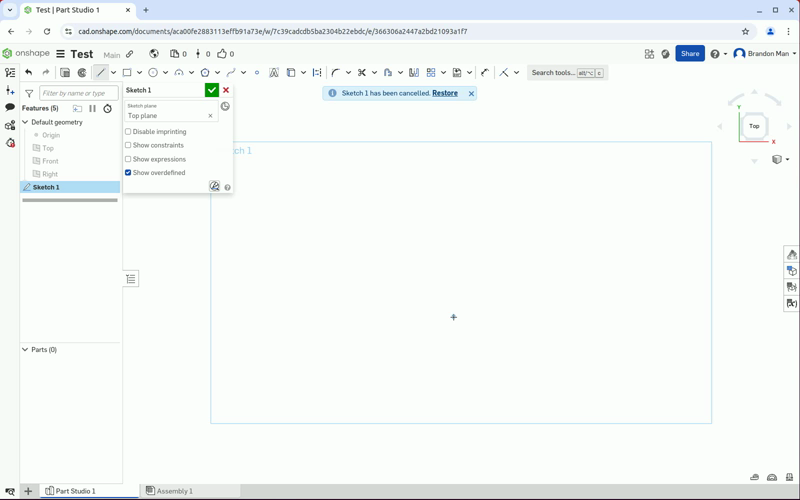
key_down(shift)
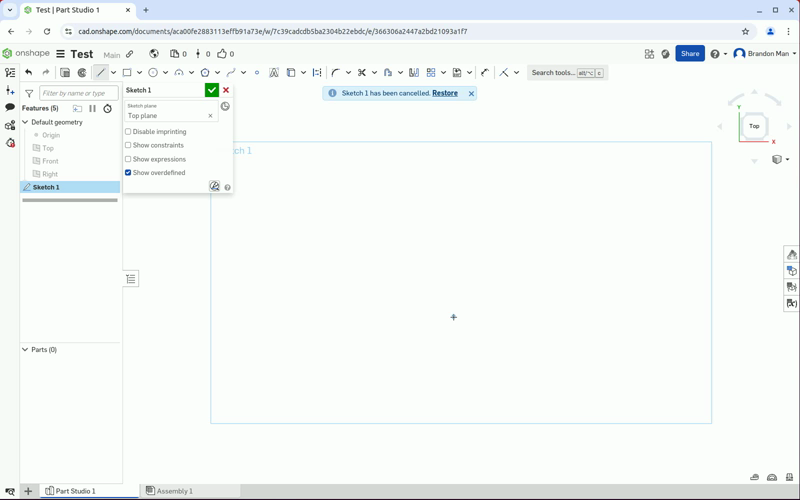
mouse_move(516, 316)
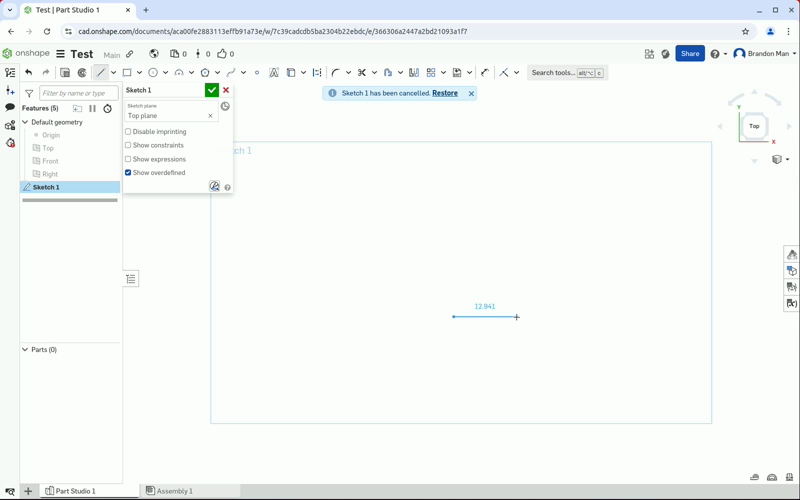
click(516, 316)
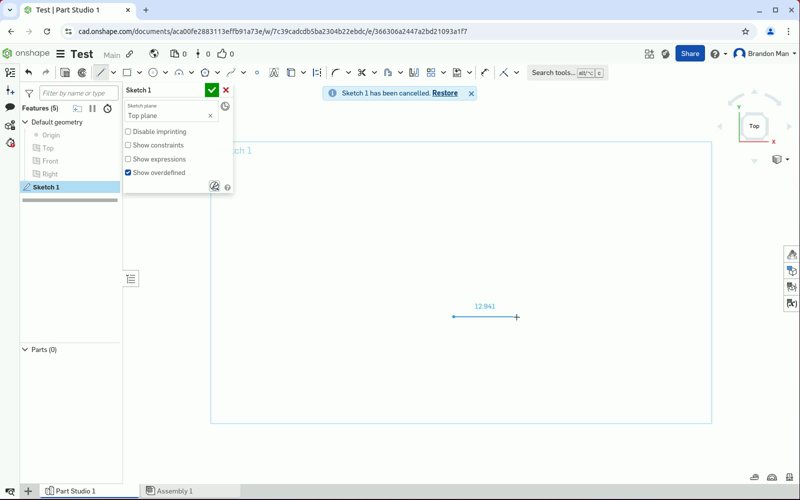
key_up(shift)
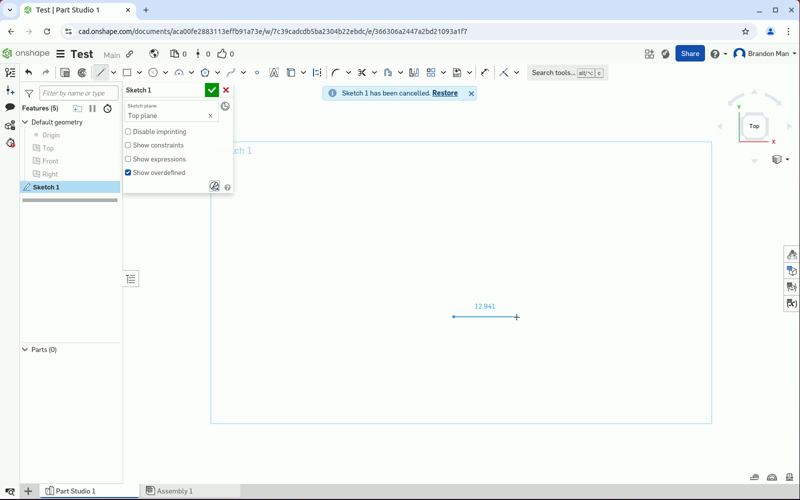
key(esc)
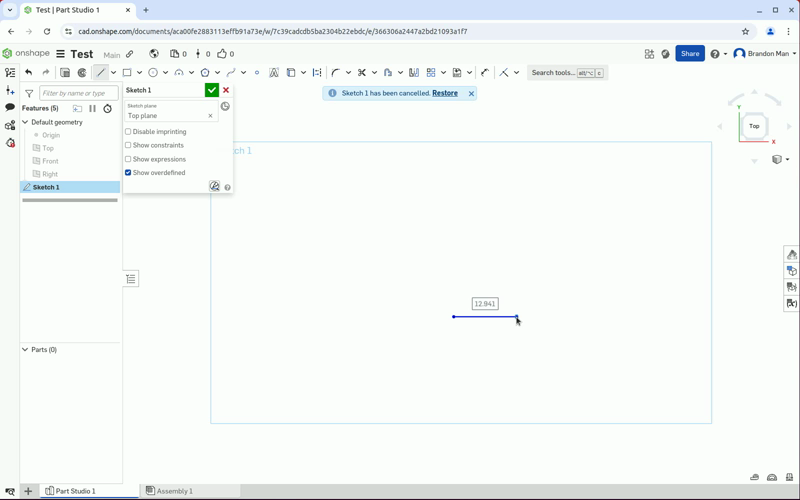
key(a)
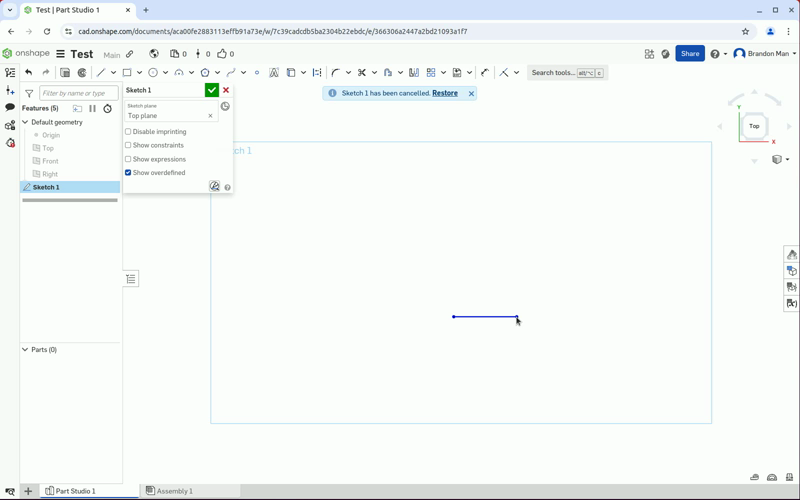
mouse_move(516, 316)
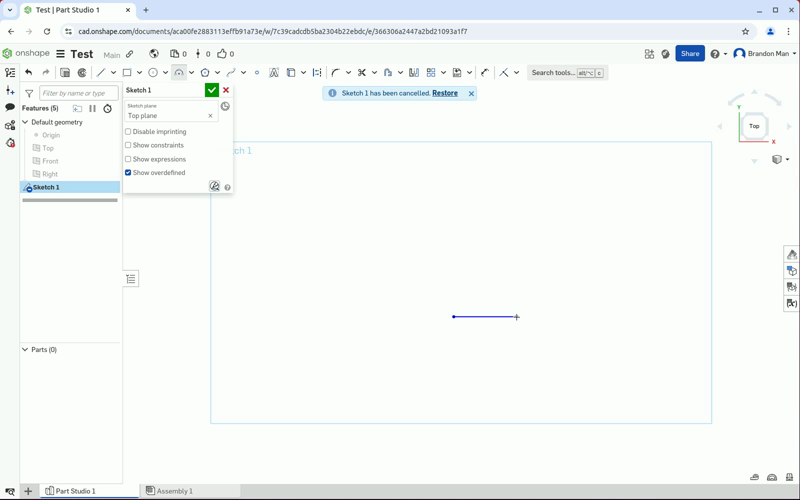
click(516, 316)
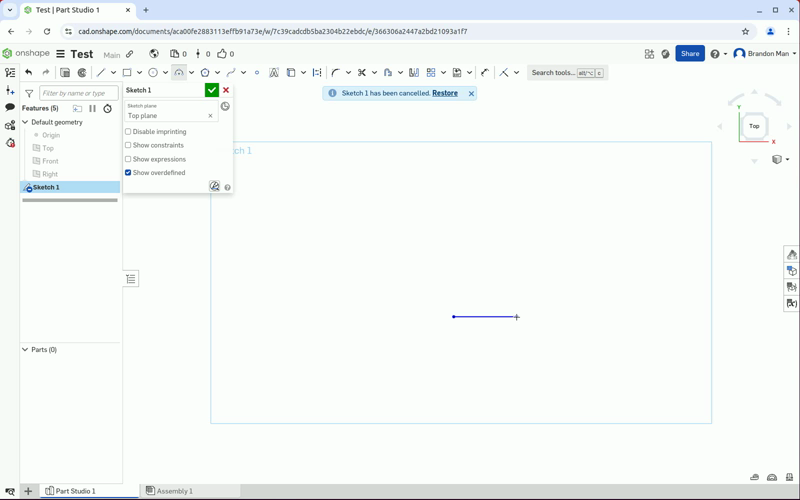
key_down(shift)
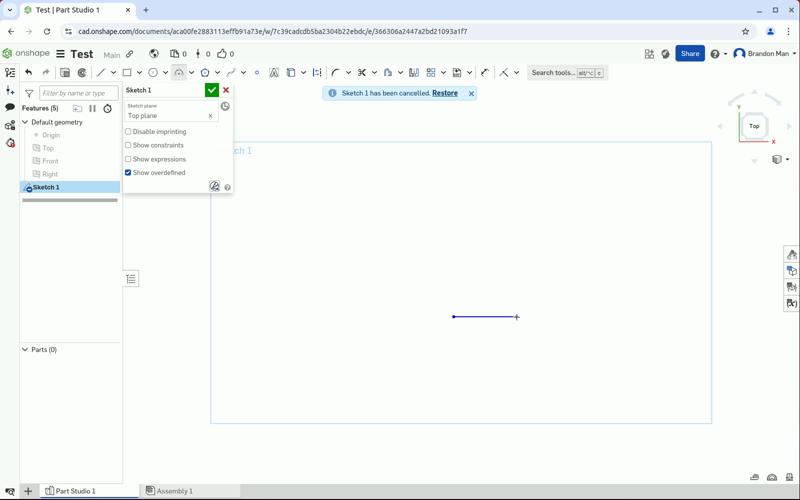
mouse_move(520, 312)
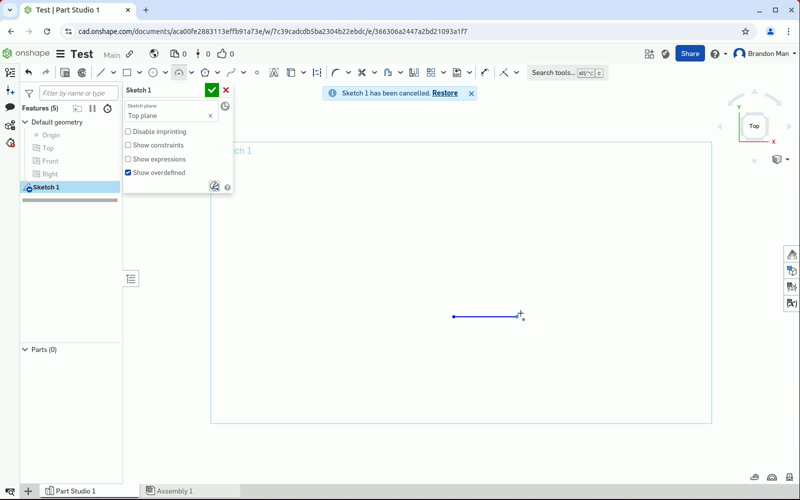
scroll(6)
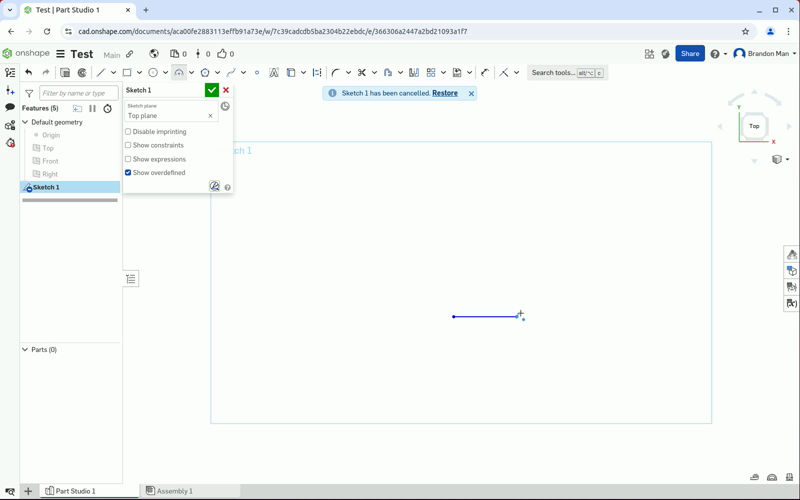
scroll(6)
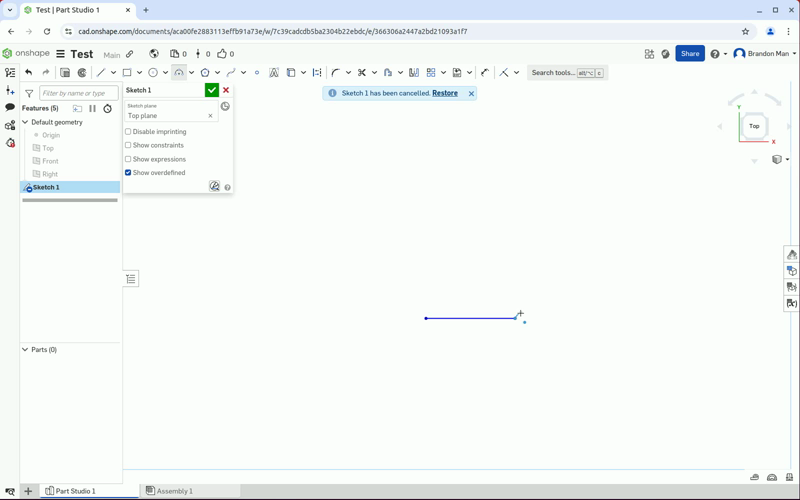
scroll(6)
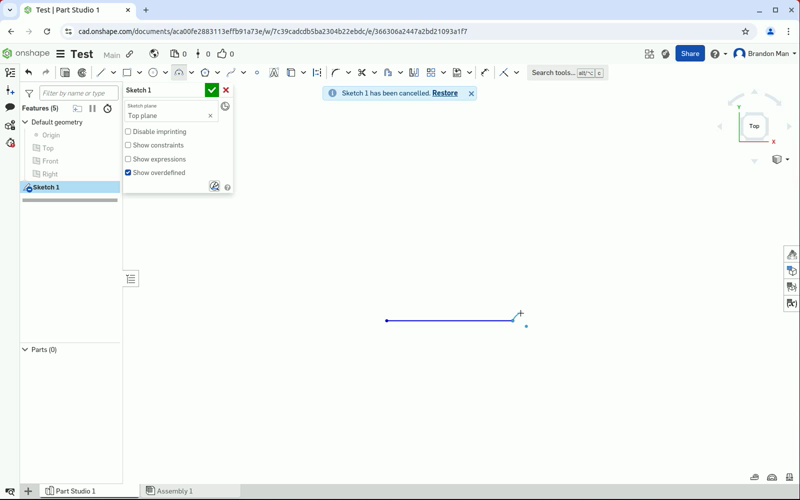
scroll(6)
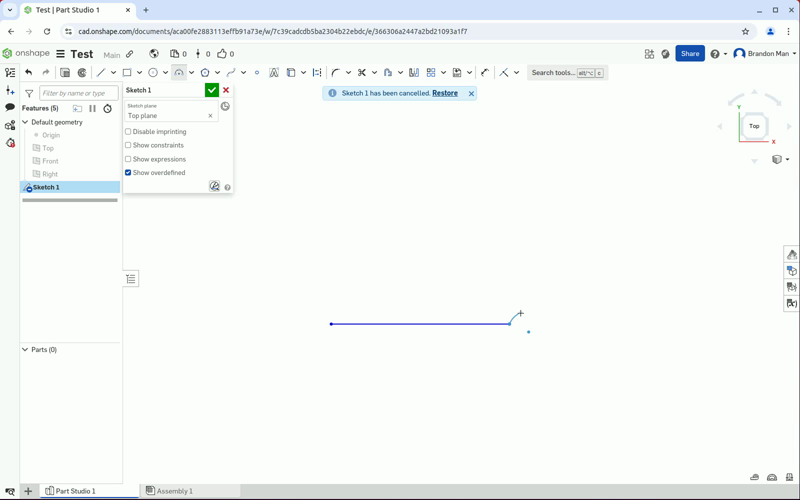
scroll(6)
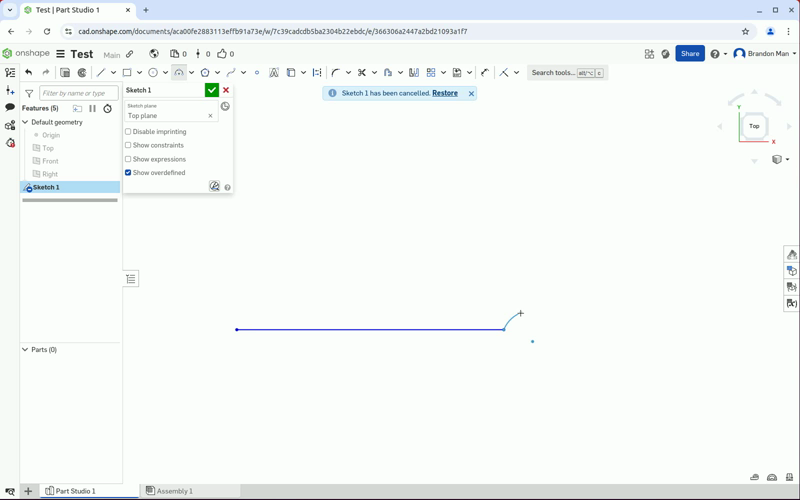
scroll(6)
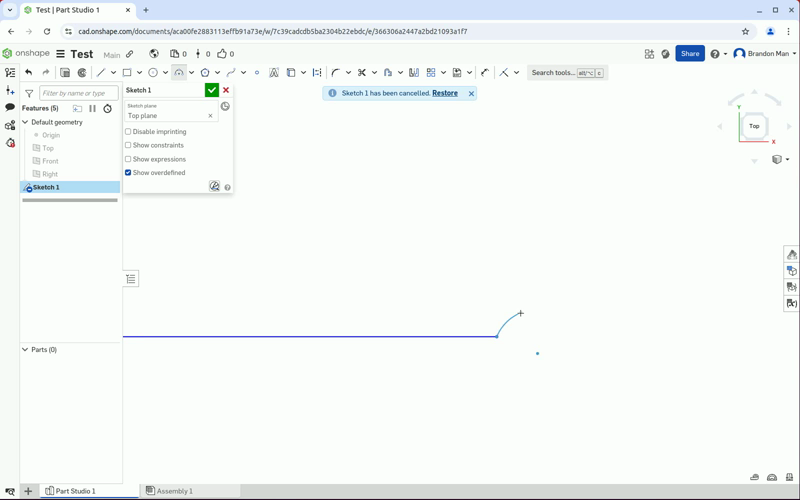
scroll(6)
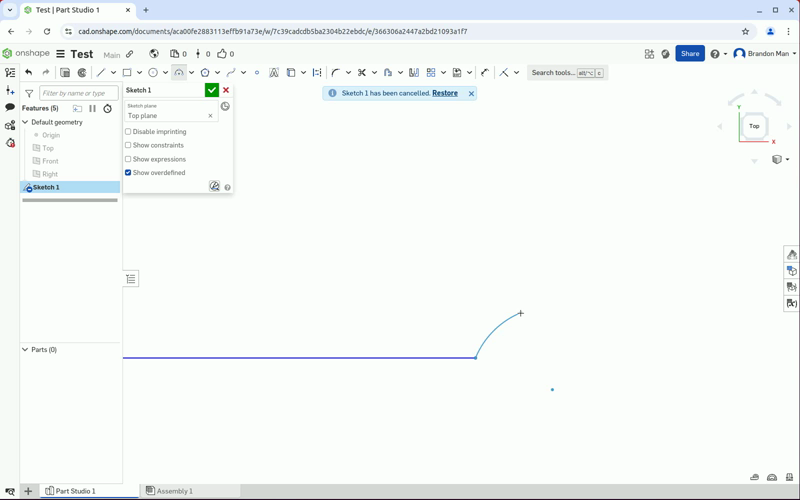
click(520, 312)
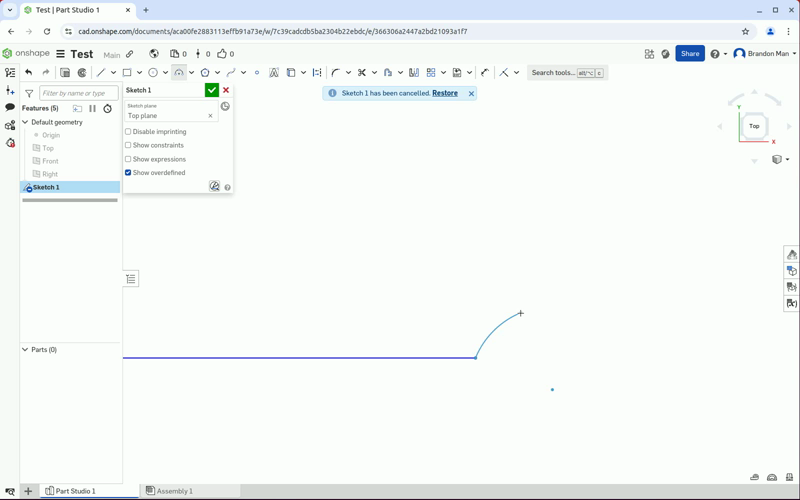
scroll(-6)
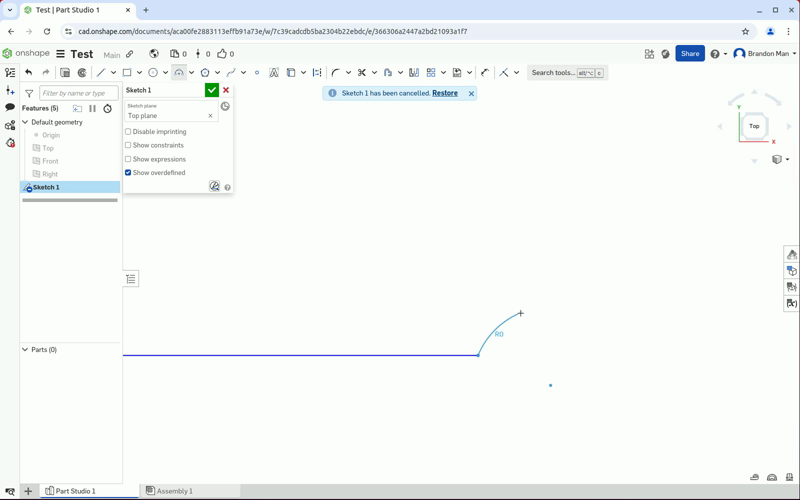
scroll(-6)
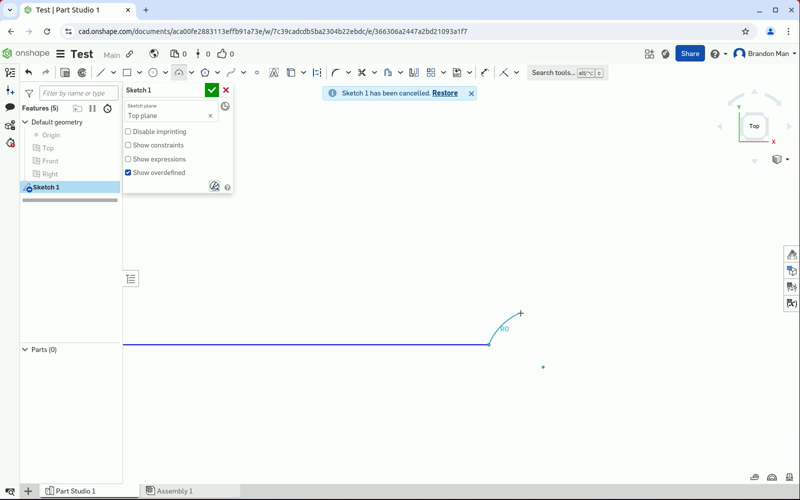
scroll(-6)
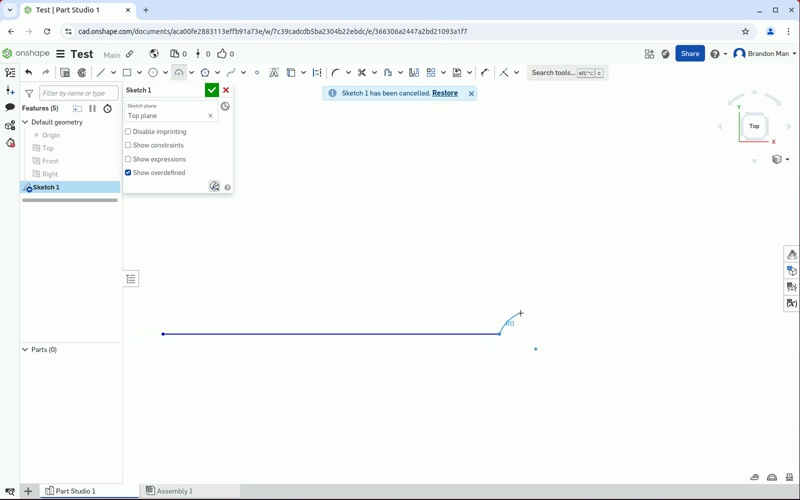
scroll(-6)
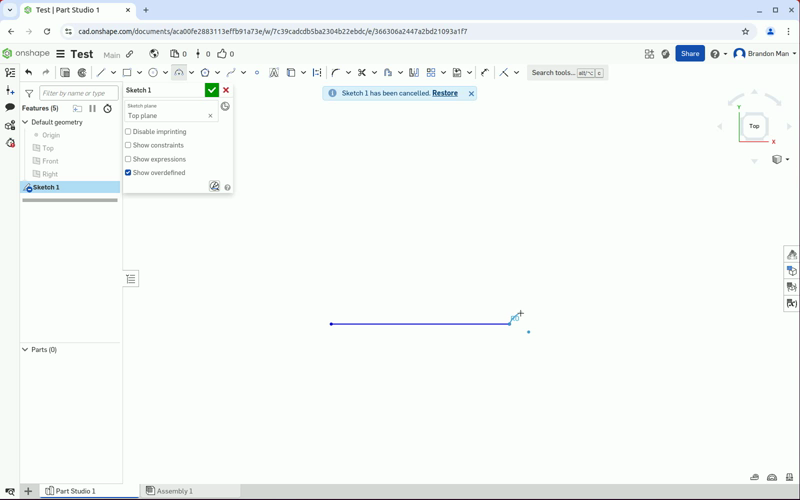
scroll(-6)
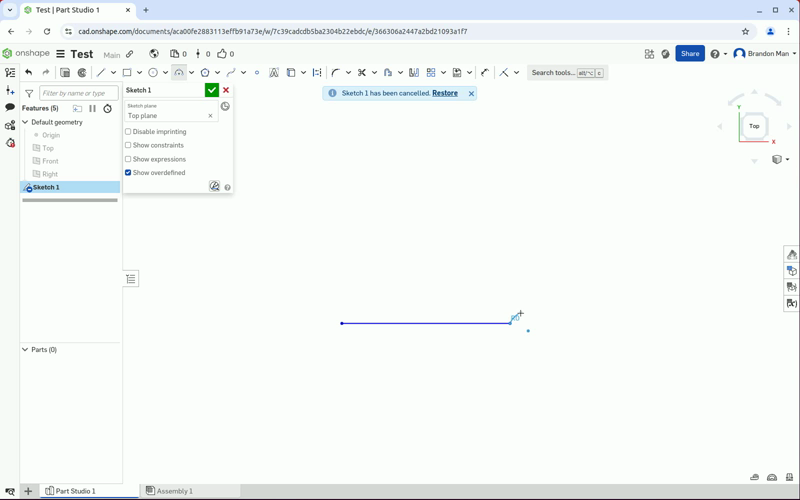
scroll(-6)
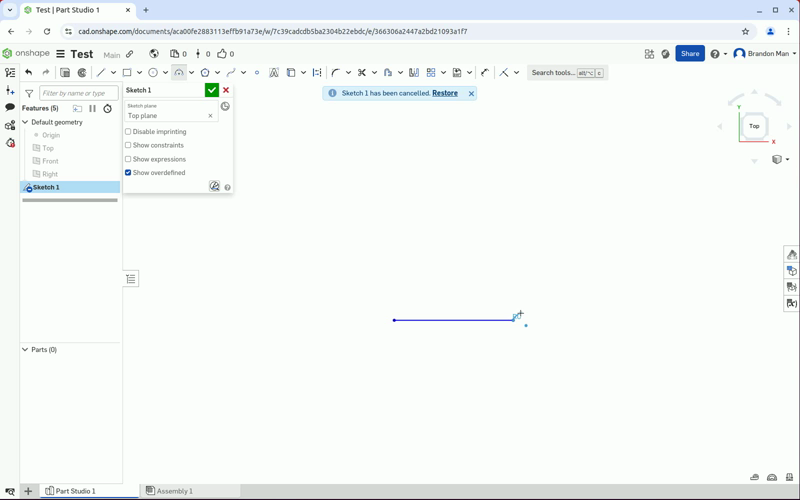
scroll(-6)
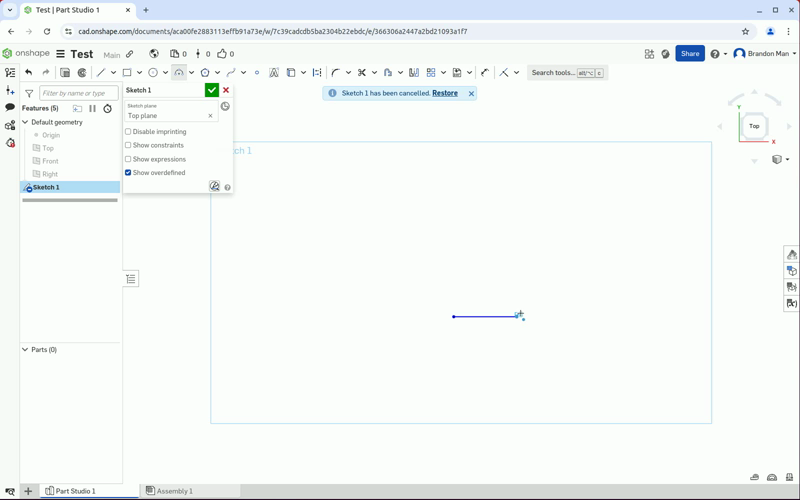
mouse_move(519, 315)
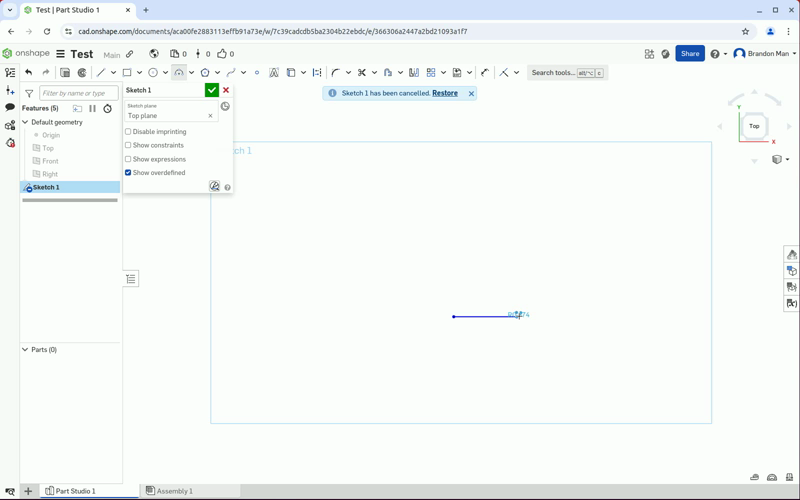
scroll(6)
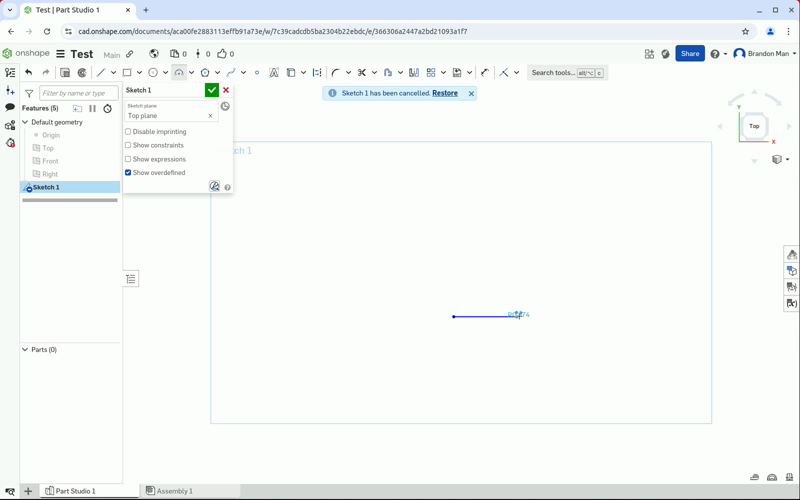
scroll(6)
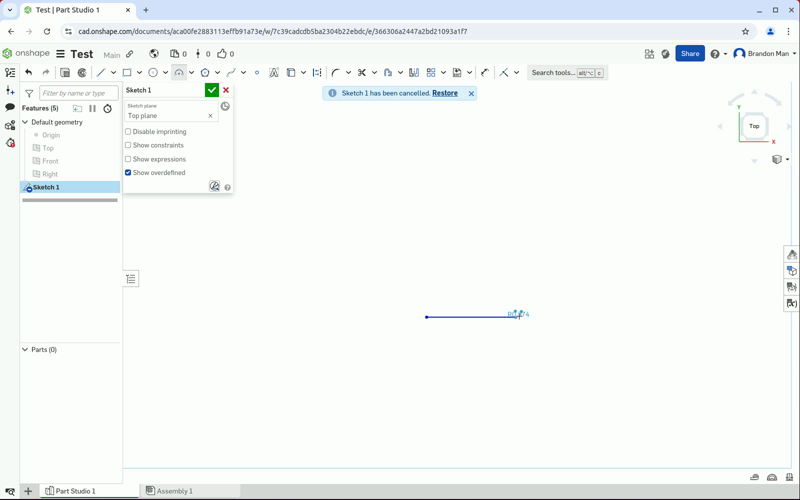
scroll(6)
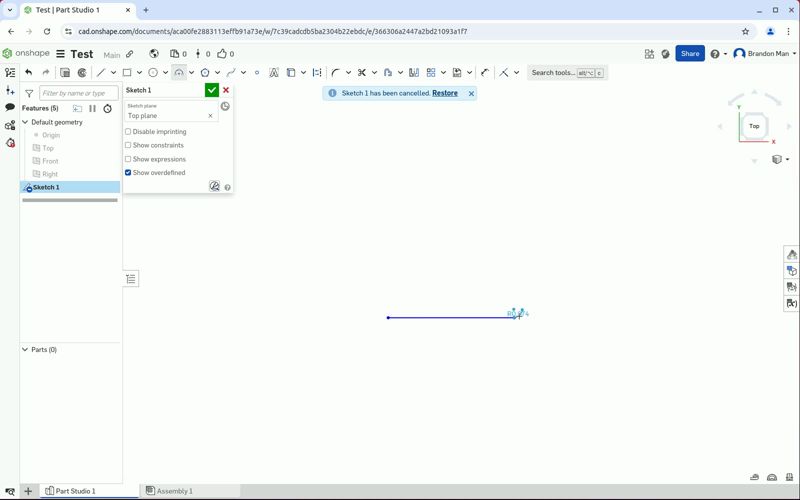
scroll(6)
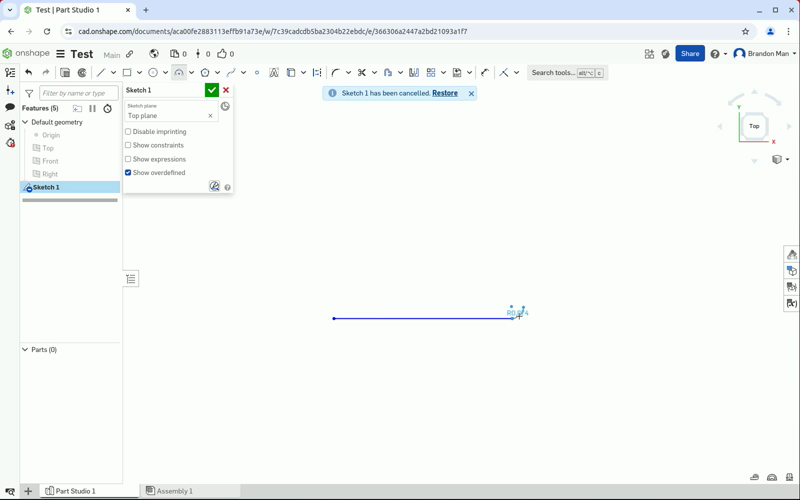
scroll(6)
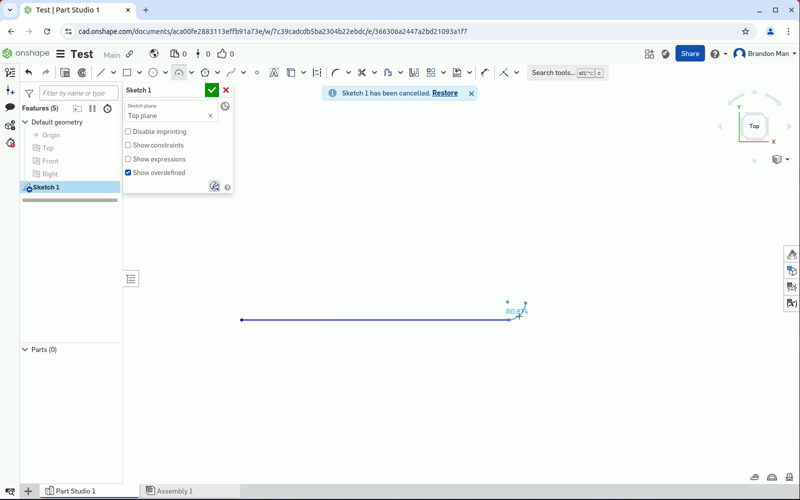
scroll(6)
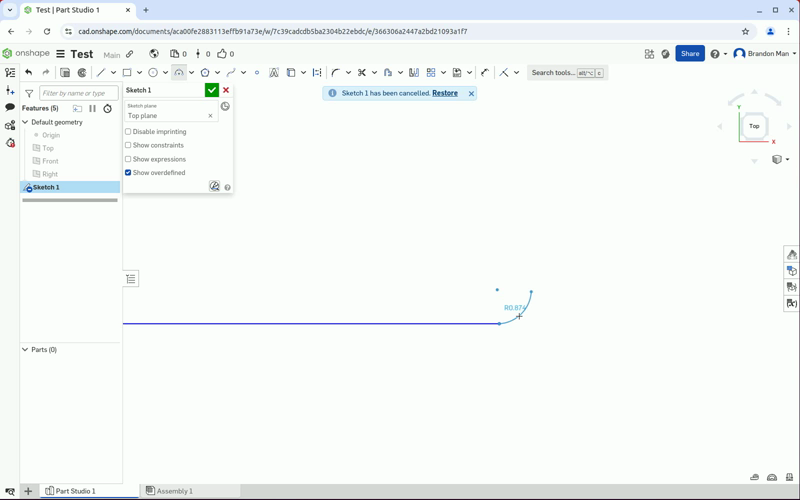
scroll(6)
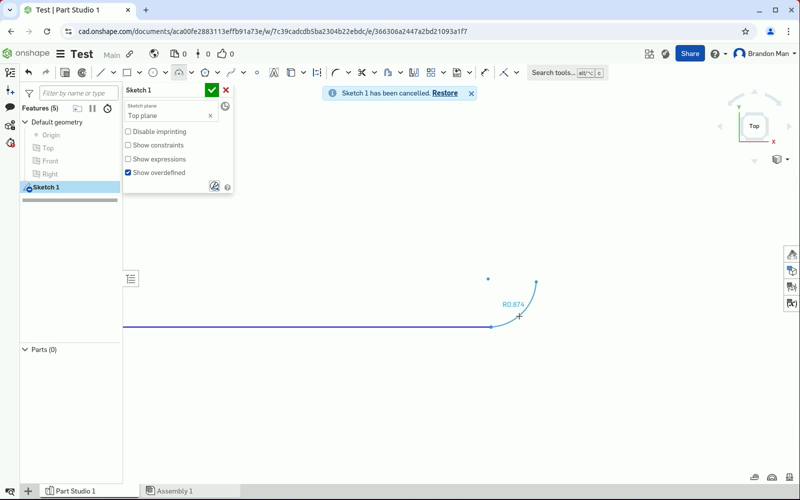
click(519, 315)
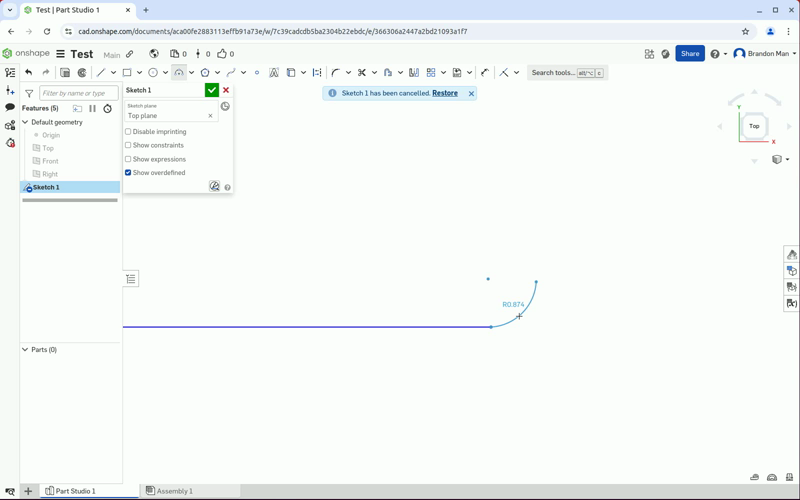
scroll(-6)
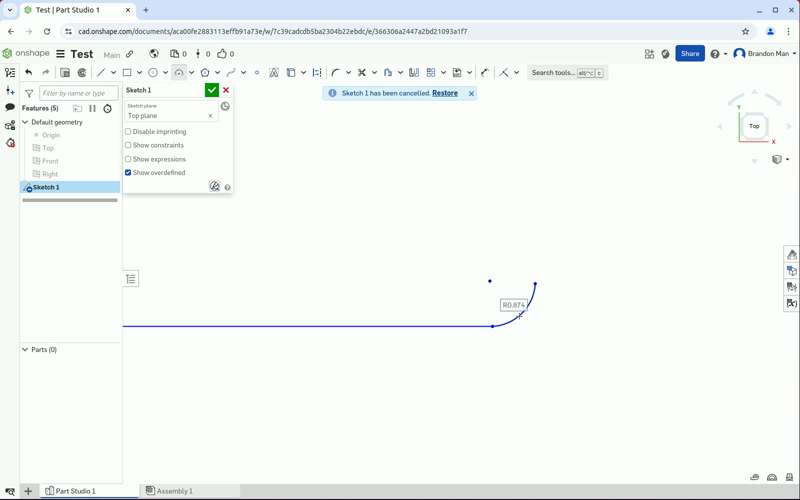
scroll(-6)
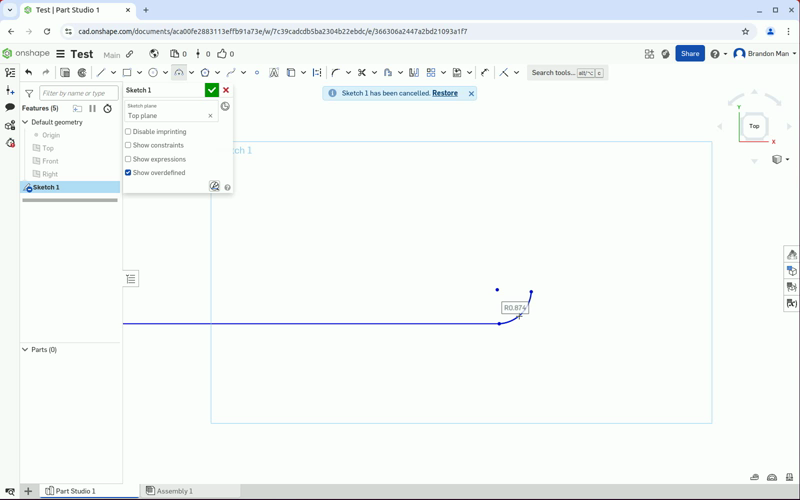
scroll(-6)
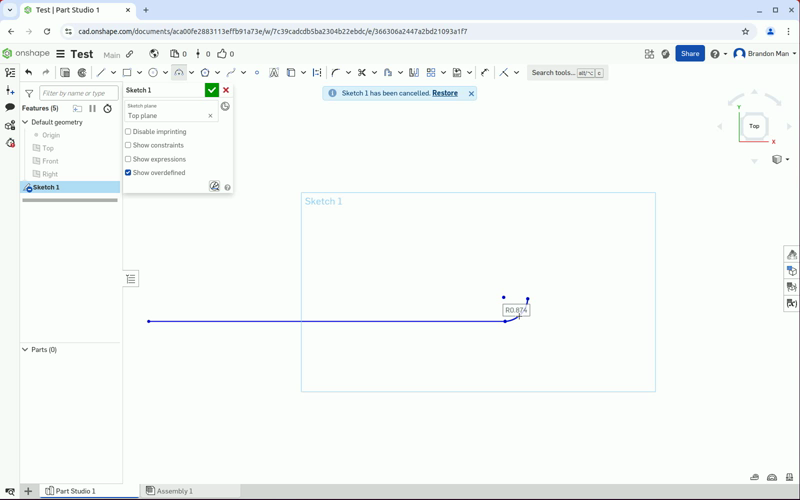
scroll(-6)
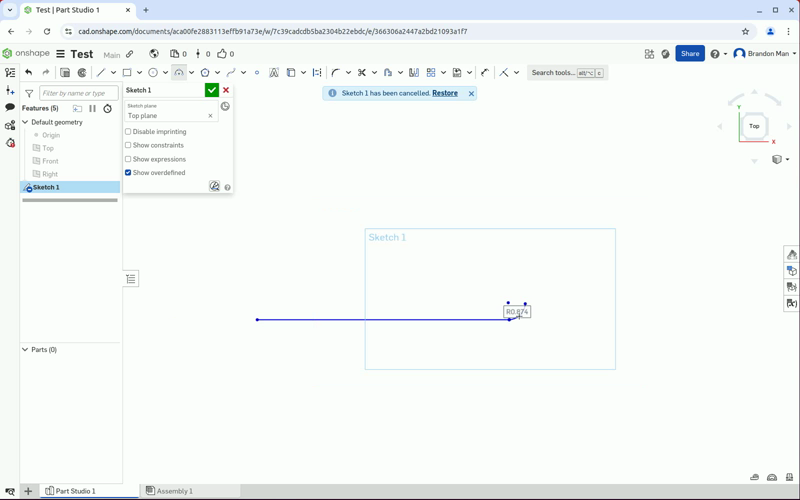
scroll(-6)
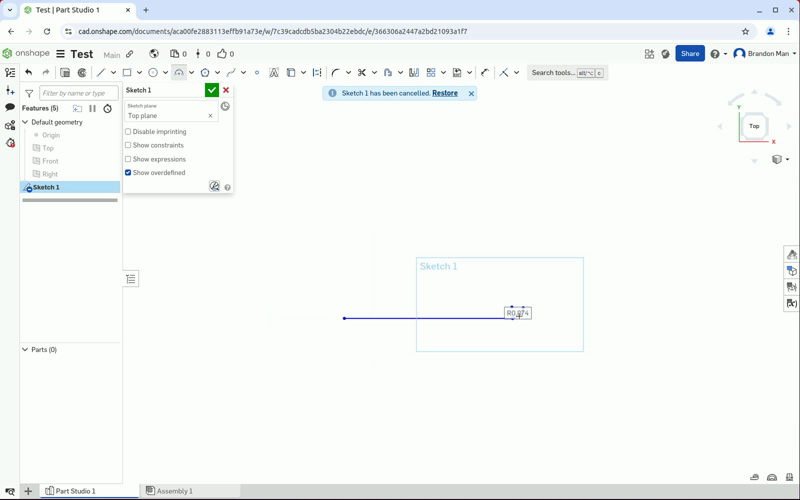
scroll(-6)
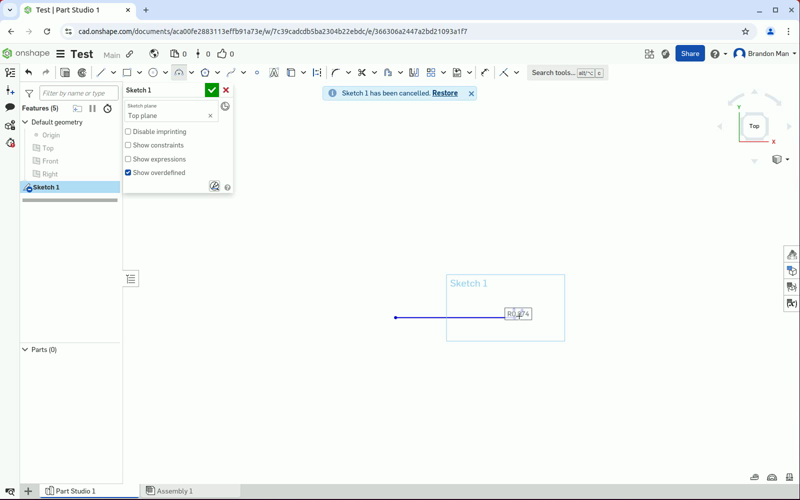
scroll(-6)
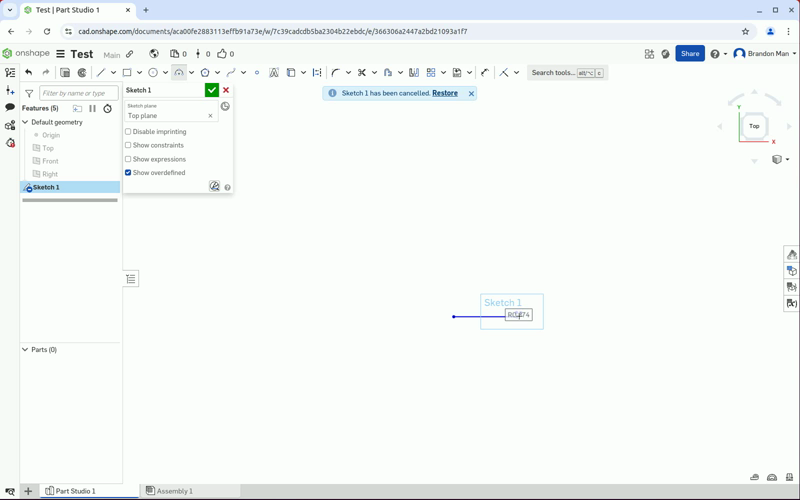
key_up(shift)
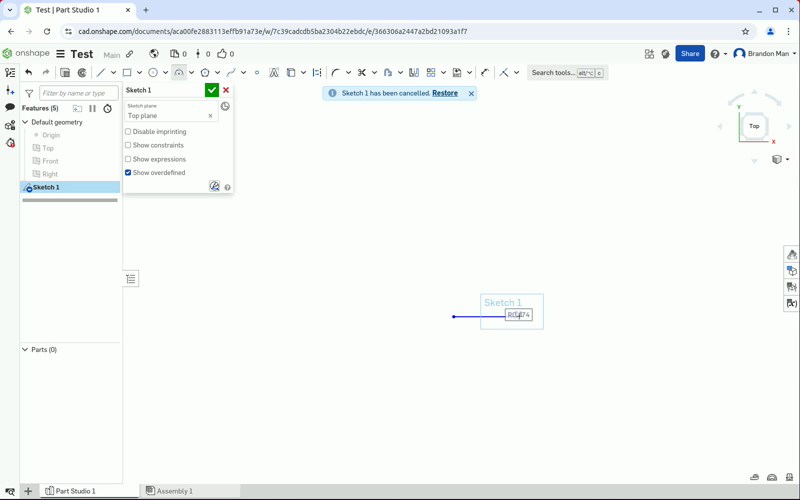
key(esc)
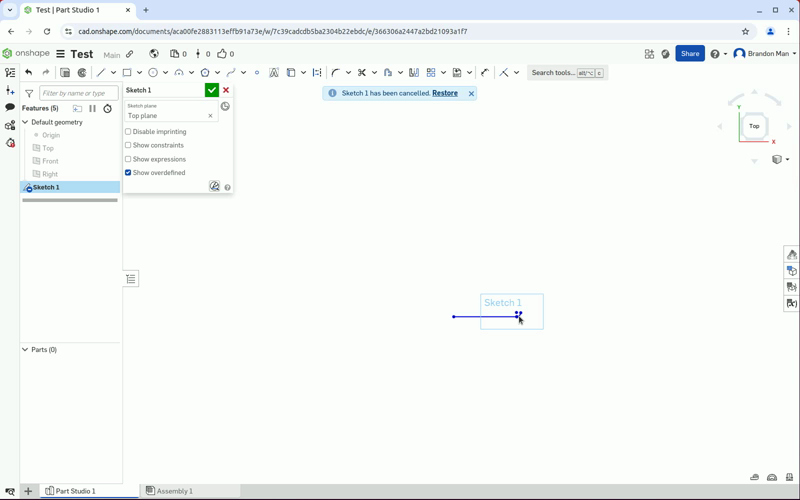
key(l)
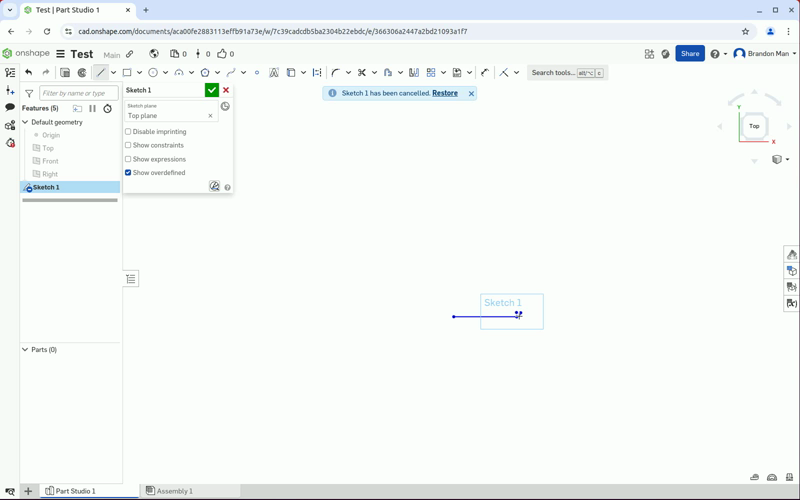
mouse_move(520, 312)
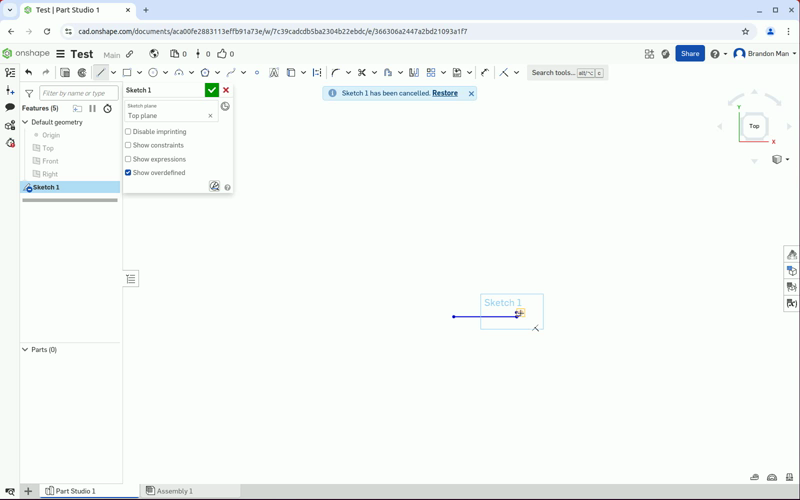
scroll(6)
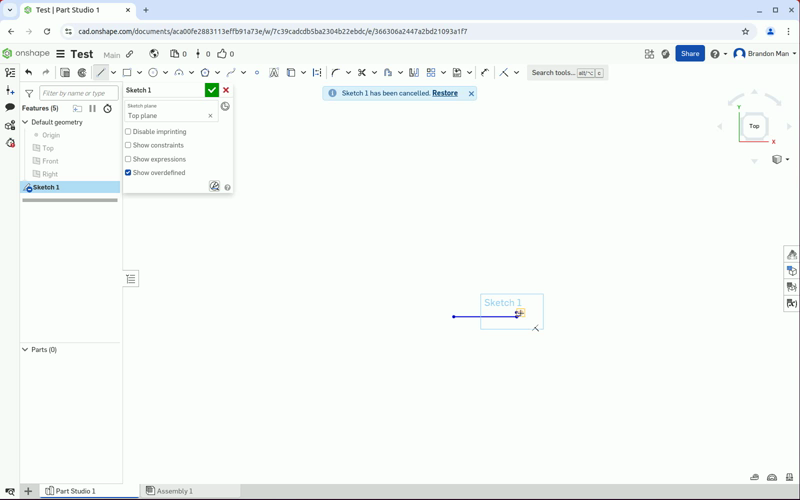
scroll(6)
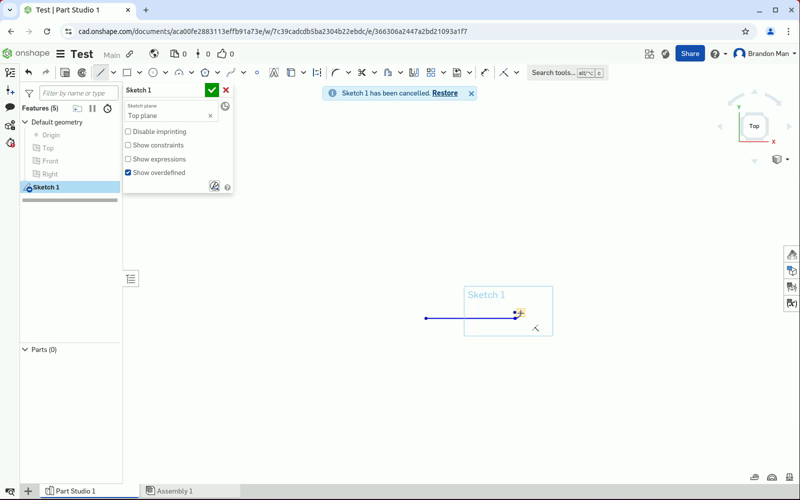
scroll(6)
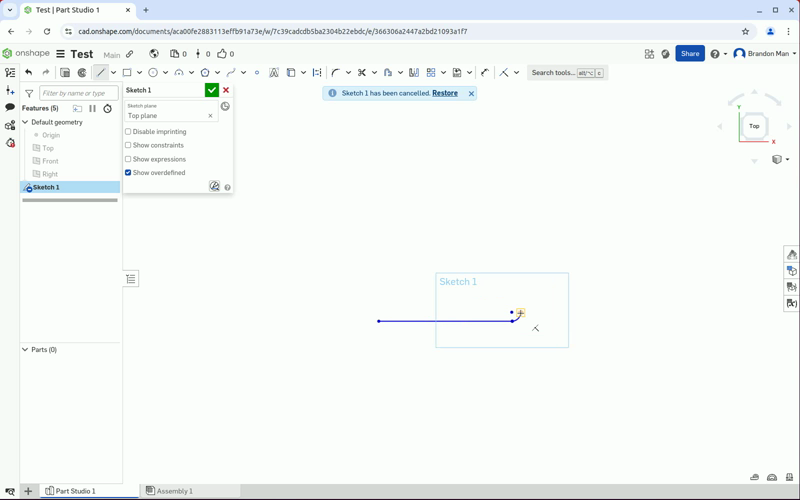
scroll(6)
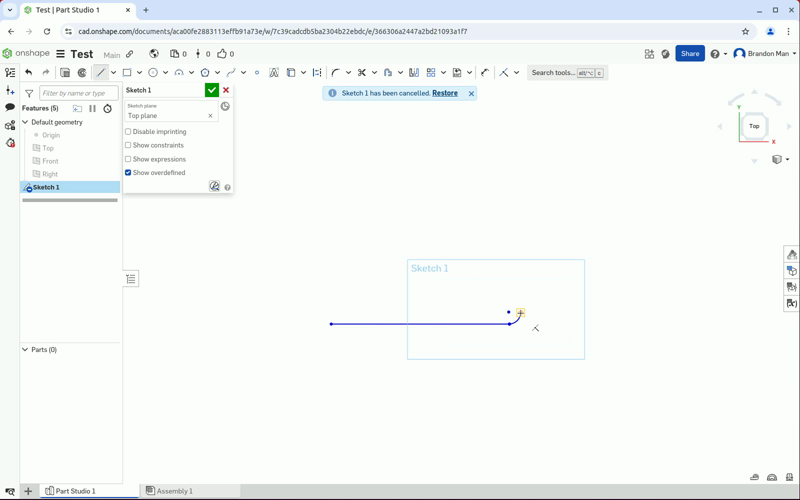
scroll(6)
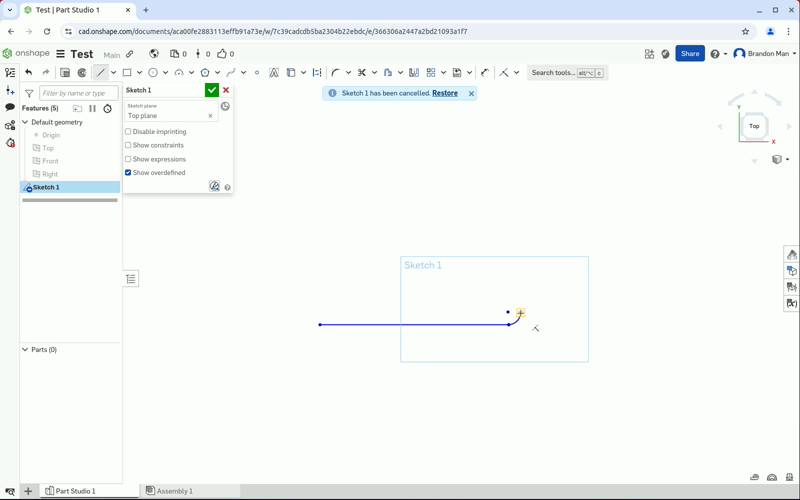
scroll(6)
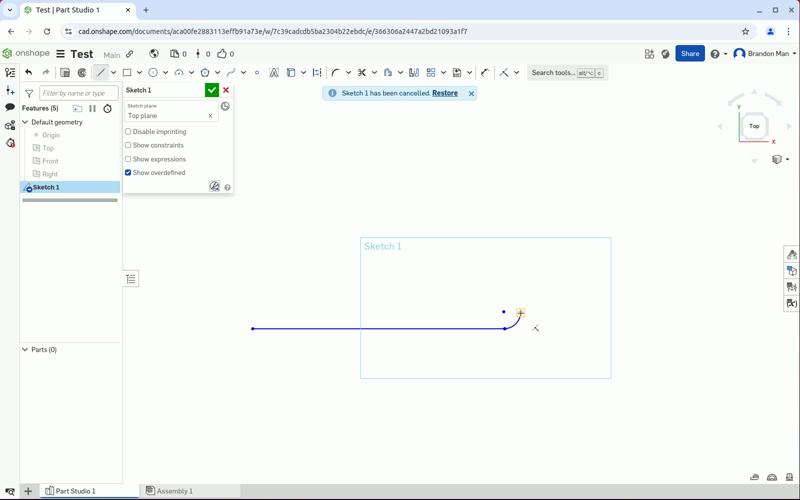
scroll(6)
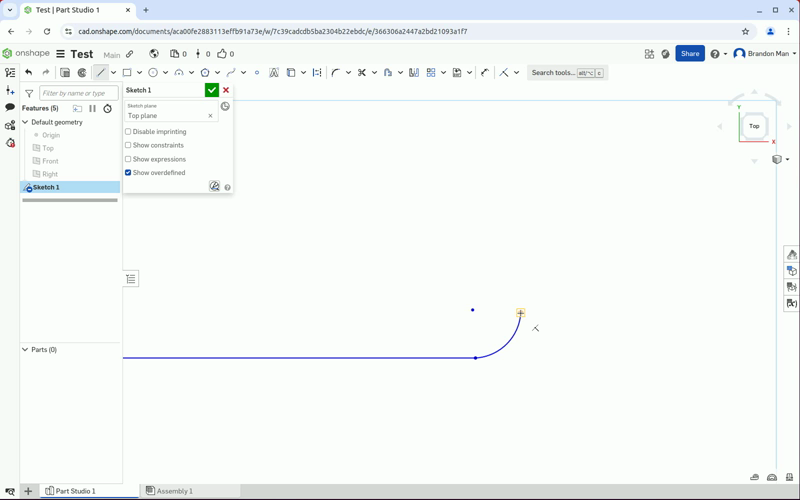
click(520, 312)
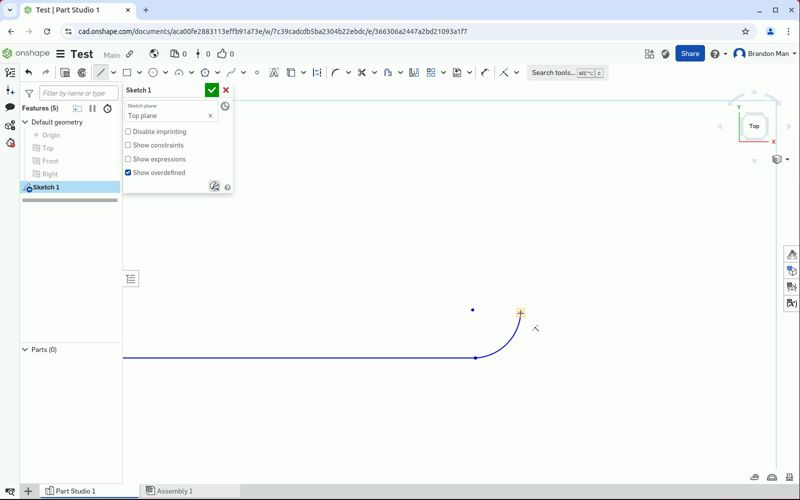
scroll(-6)
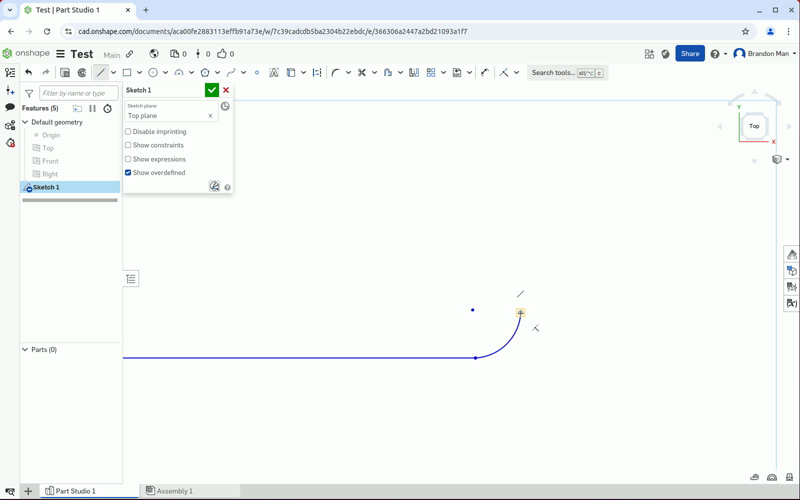
scroll(-6)
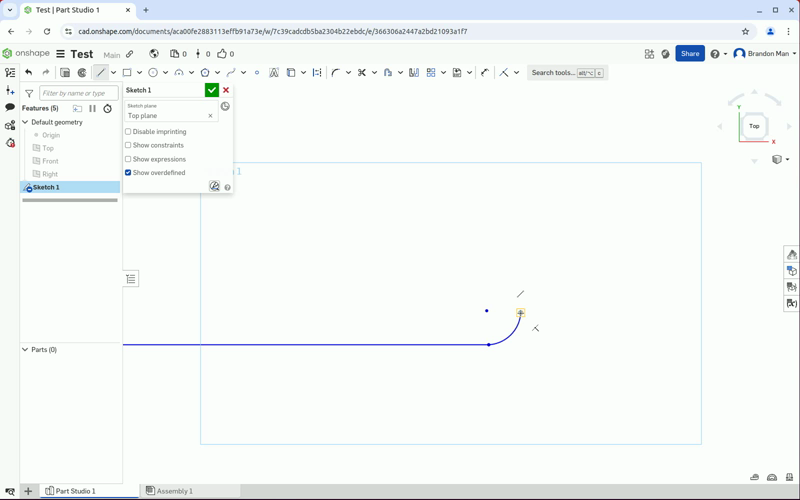
scroll(-6)
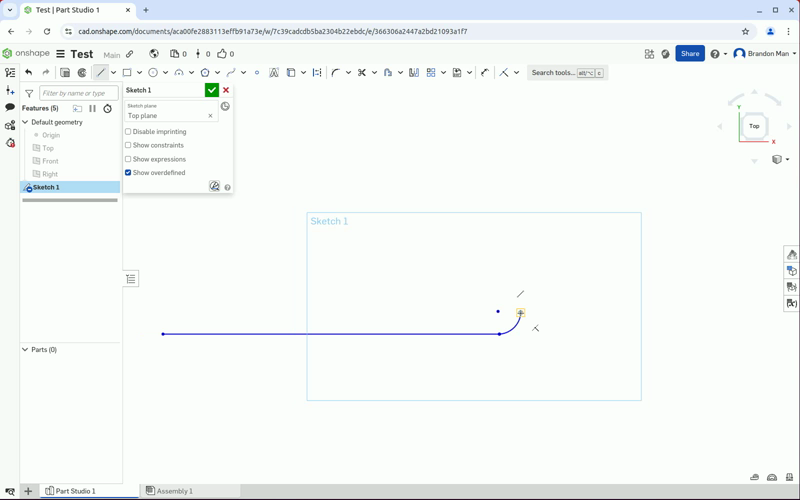
scroll(-6)
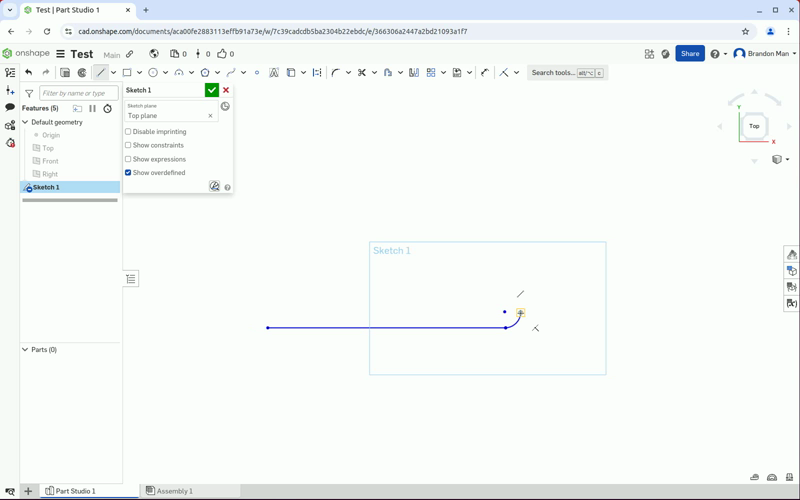
scroll(-6)
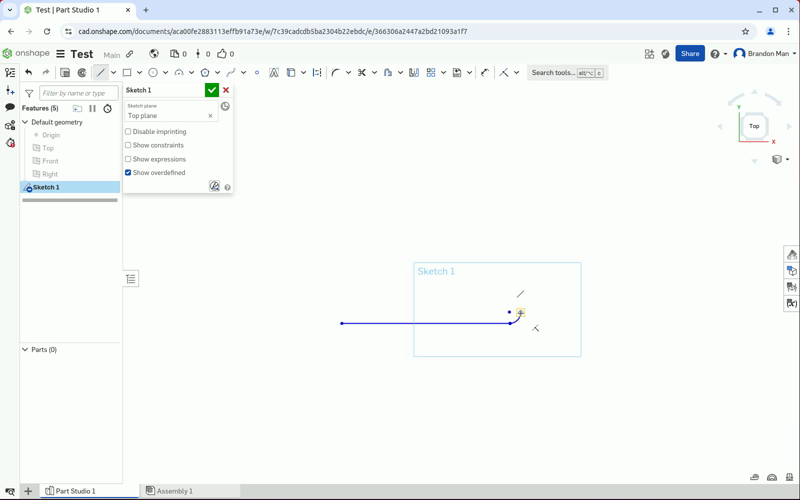
scroll(-6)
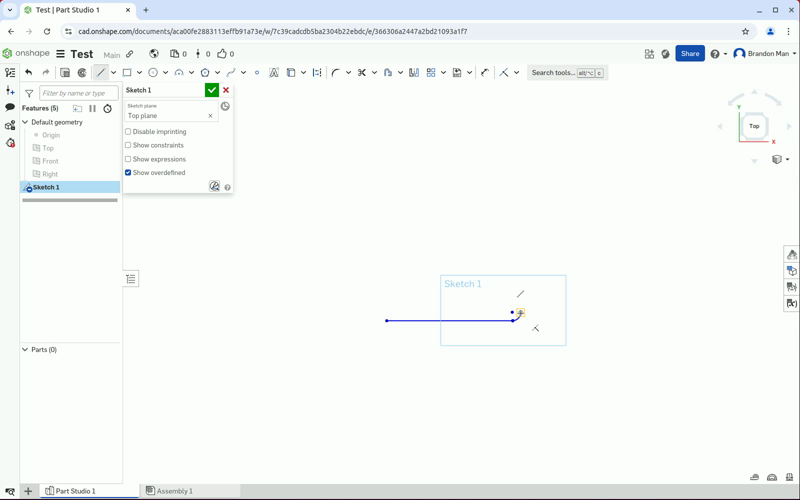
scroll(-6)
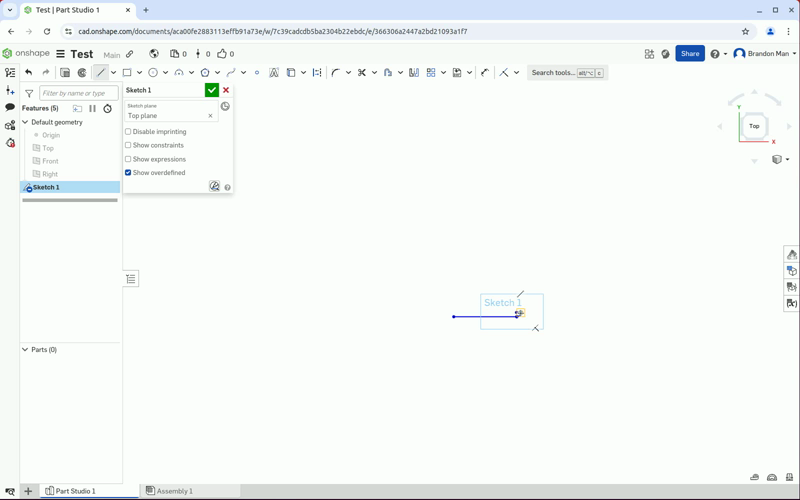
key_down(shift)
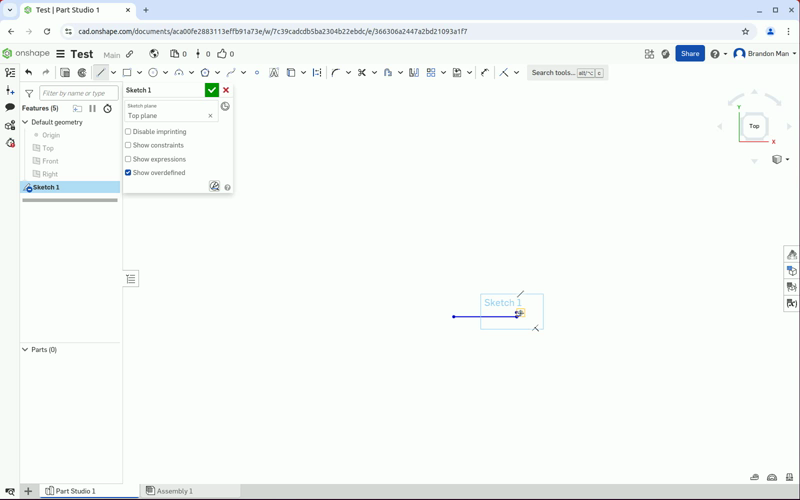
mouse_move(520, 224)
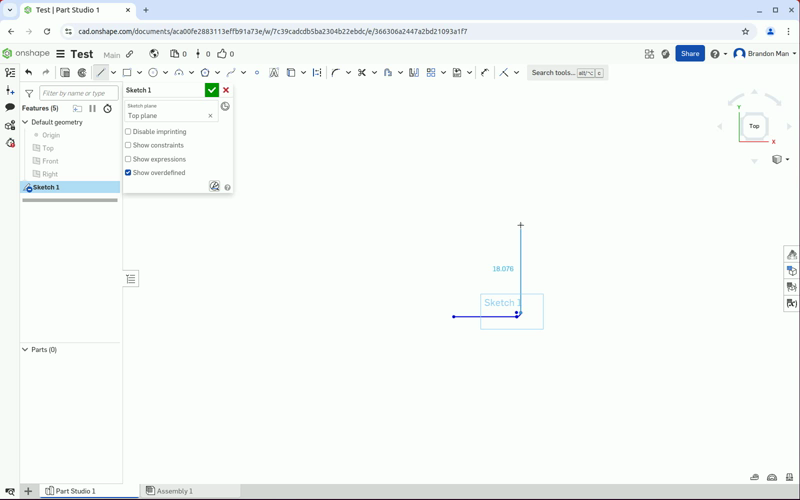
click(520, 224)
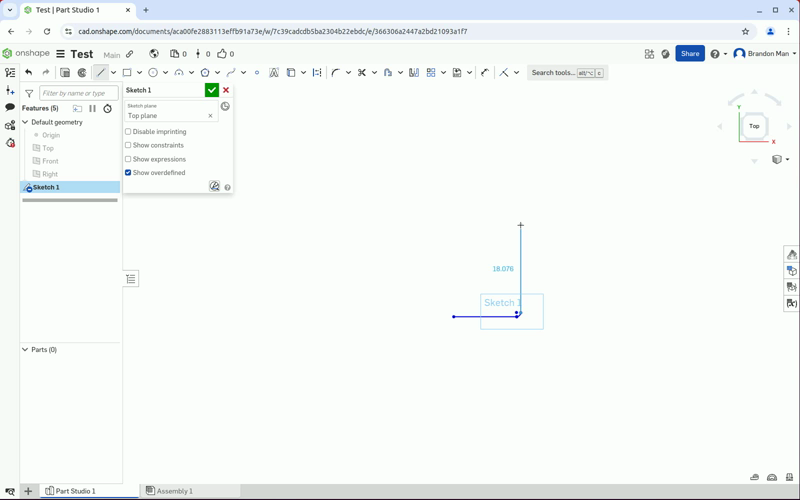
key_up(shift)
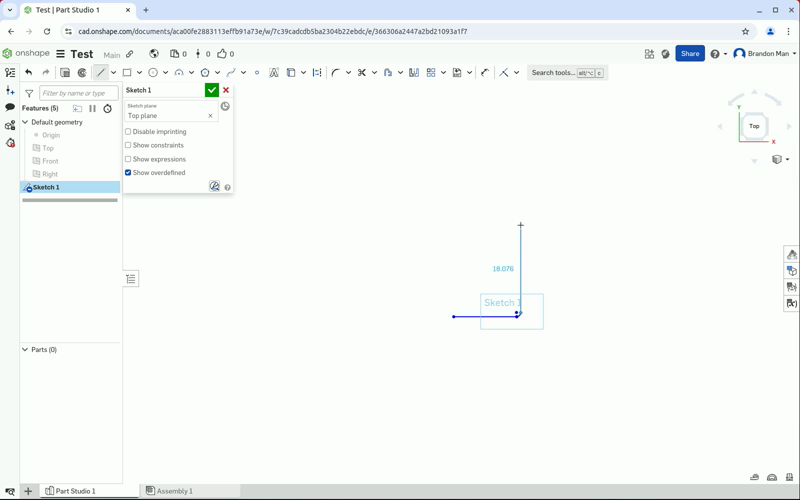
key(esc)
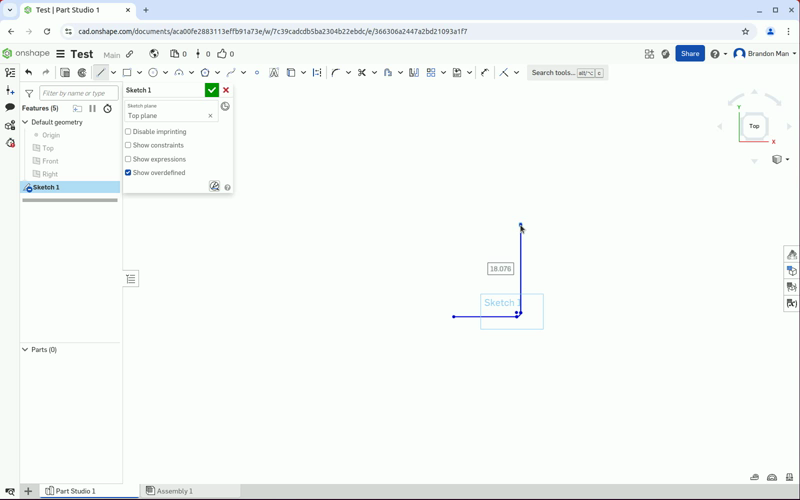
key(a)
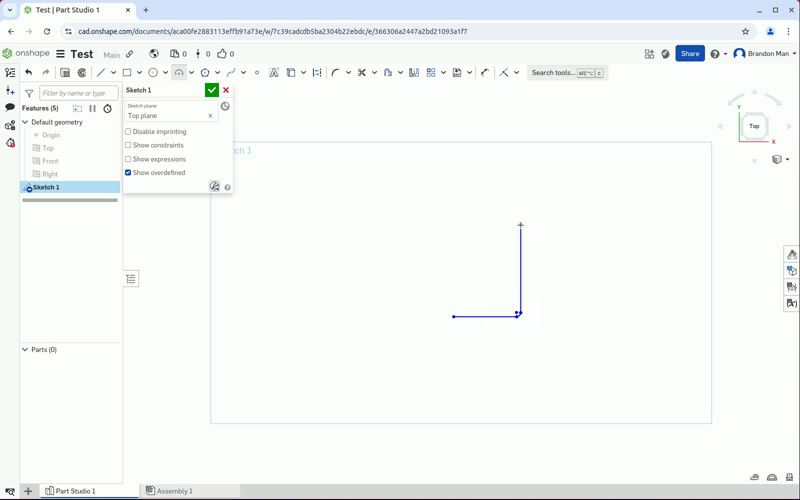
mouse_move(520, 224)
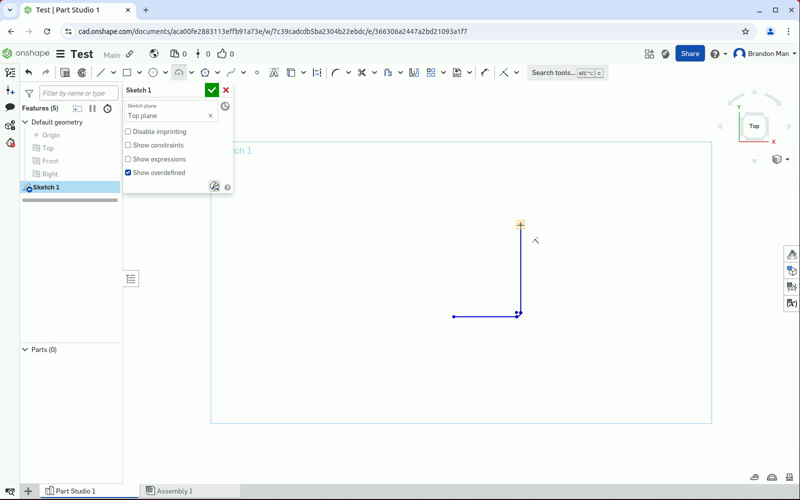
click(520, 224)
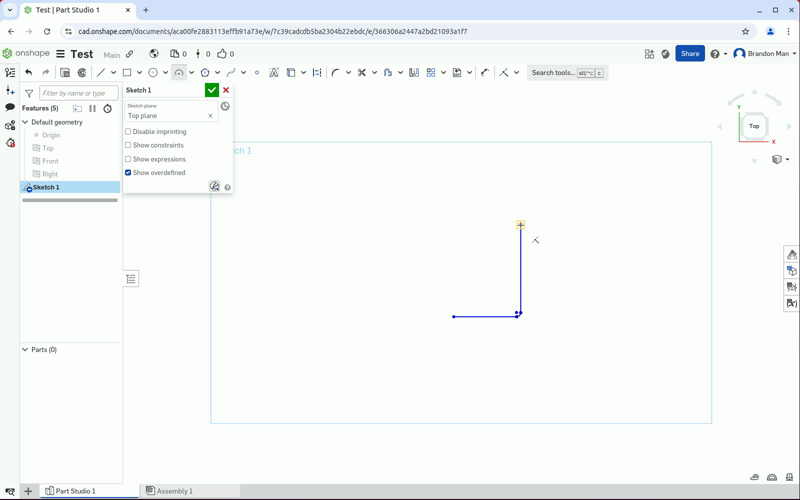
key_down(shift)
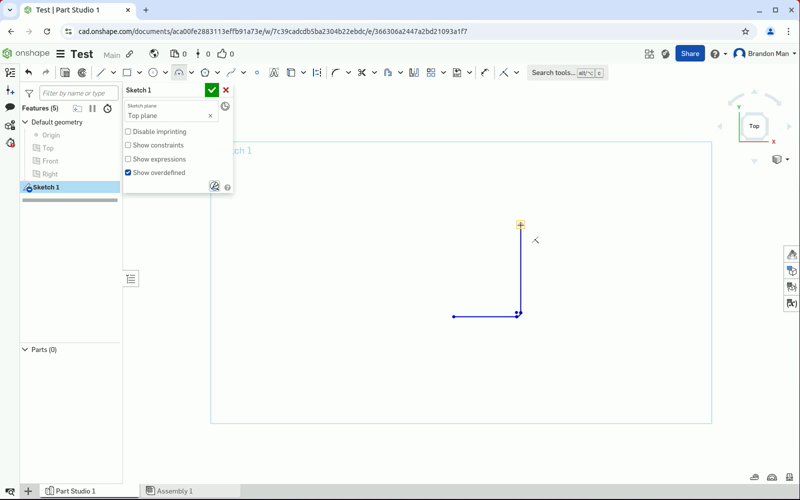
mouse_move(516, 220)
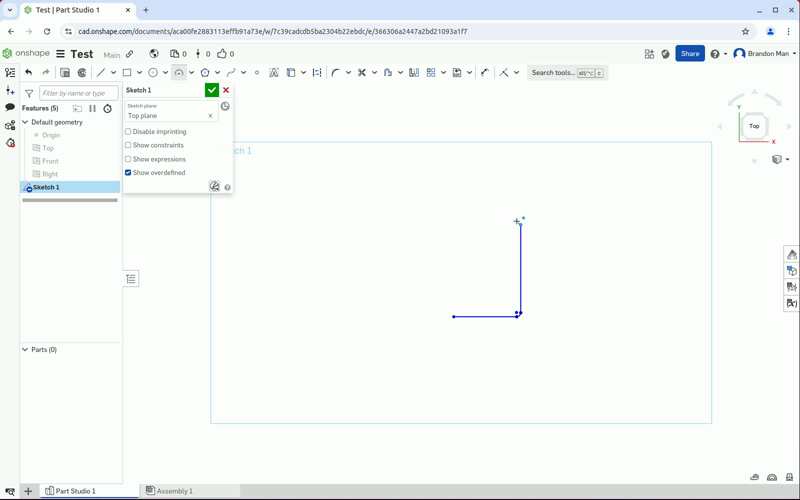
scroll(6)
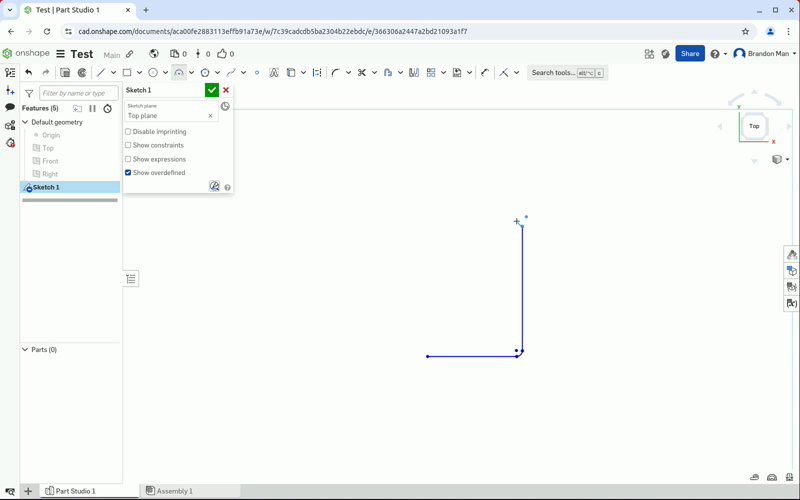
scroll(6)
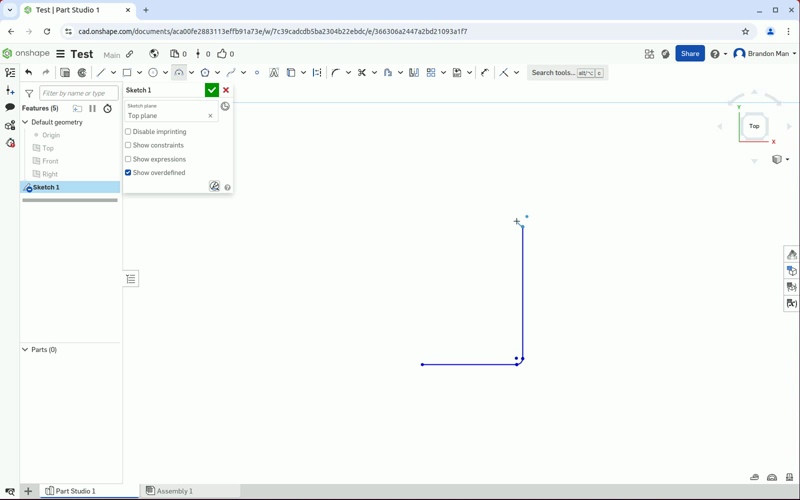
scroll(6)
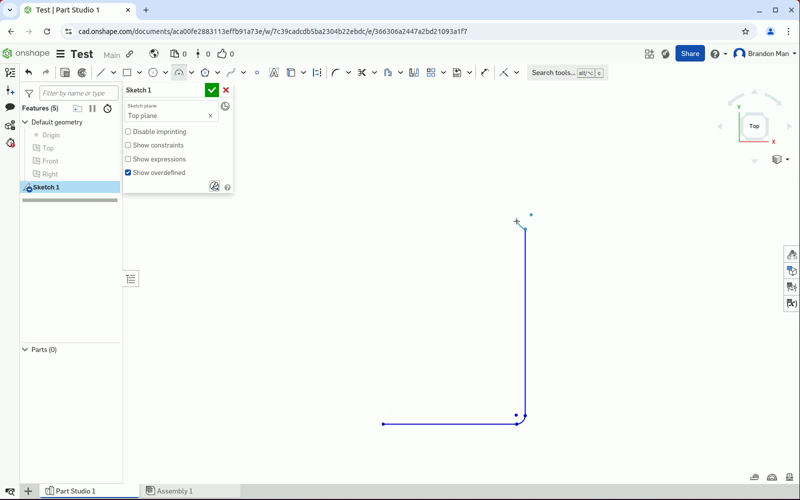
scroll(6)
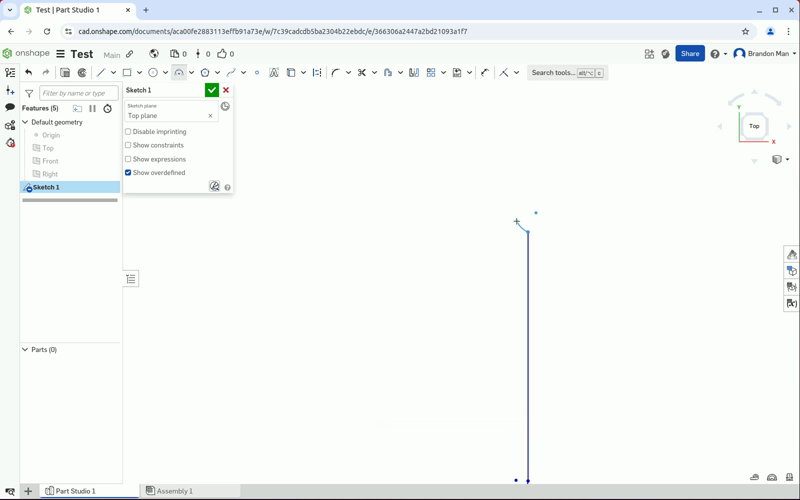
scroll(6)
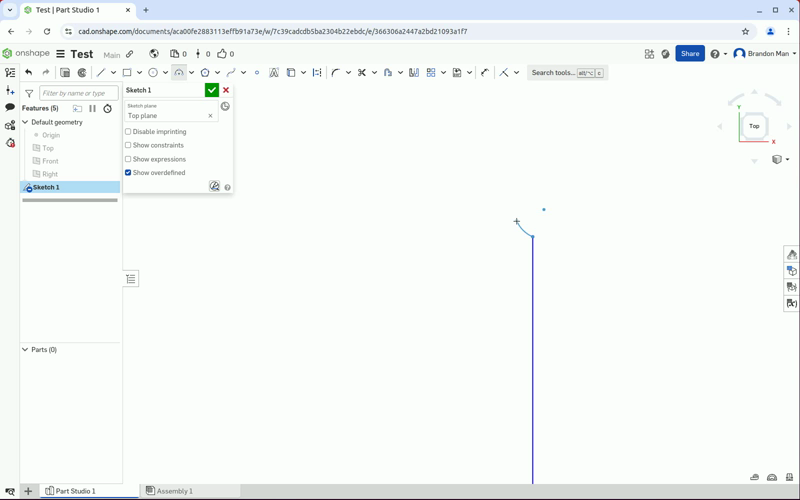
scroll(6)
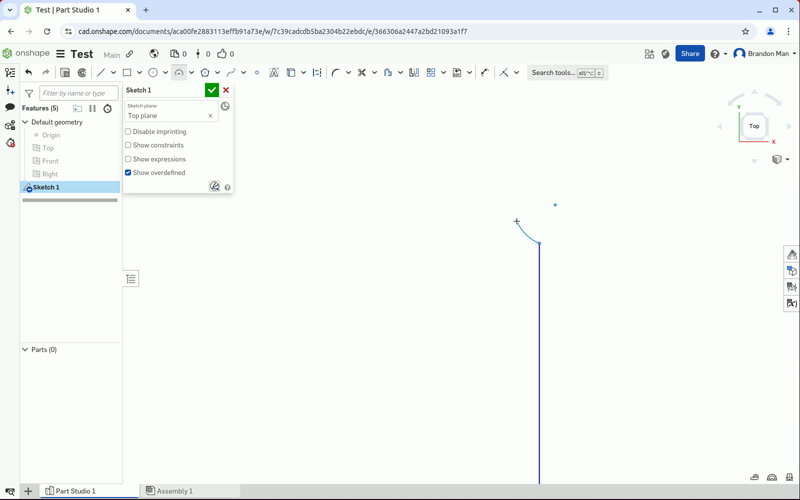
scroll(6)
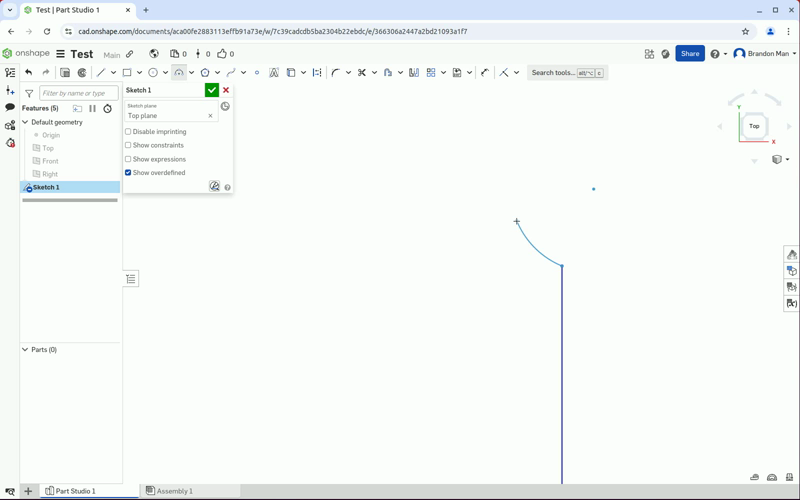
click(516, 220)
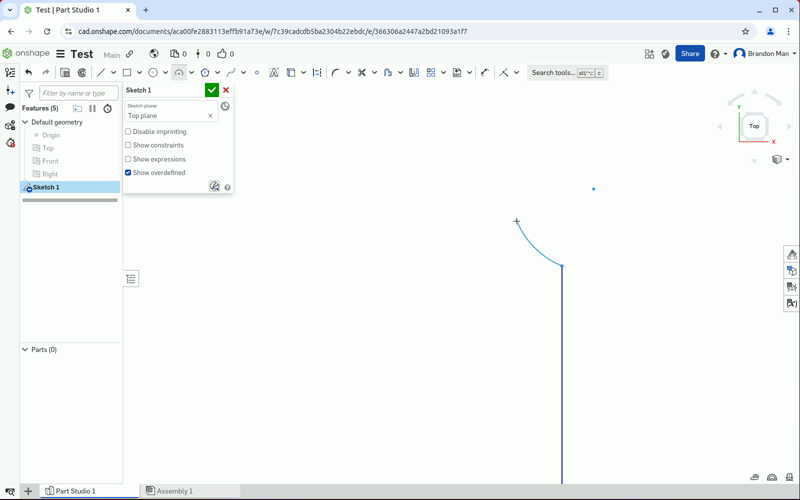
scroll(-6)
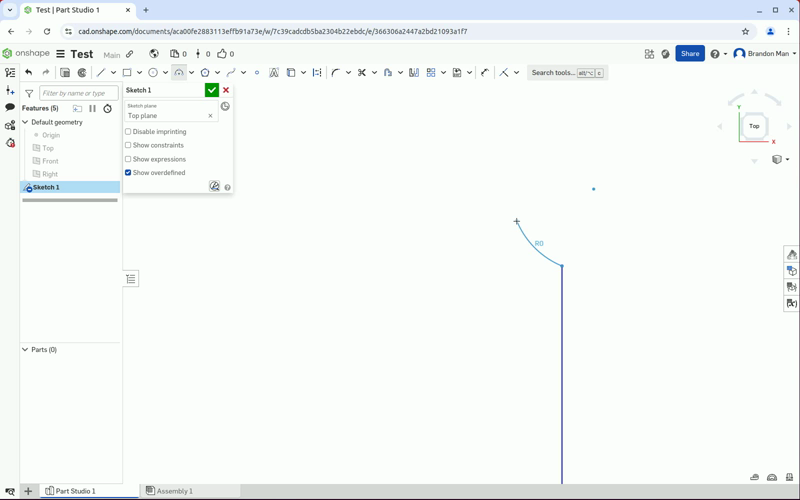
scroll(-6)
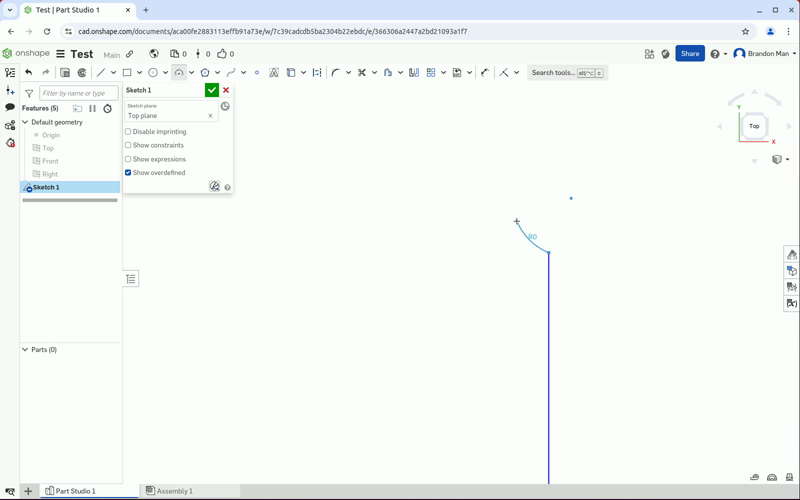
scroll(-6)
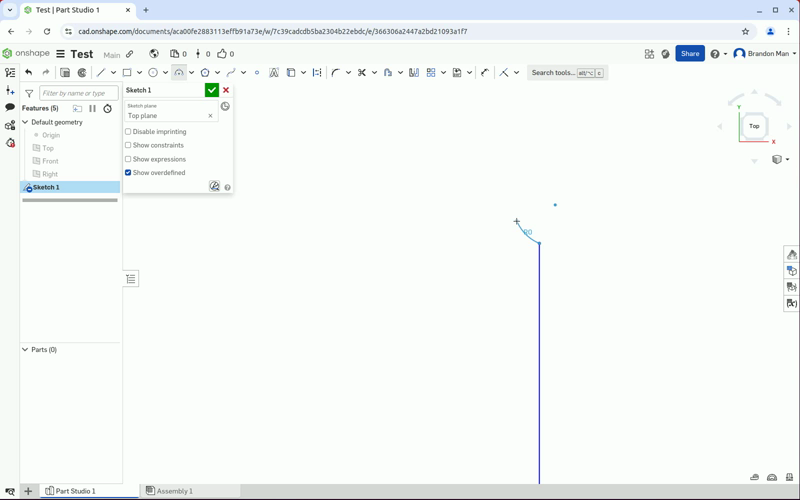
scroll(-6)
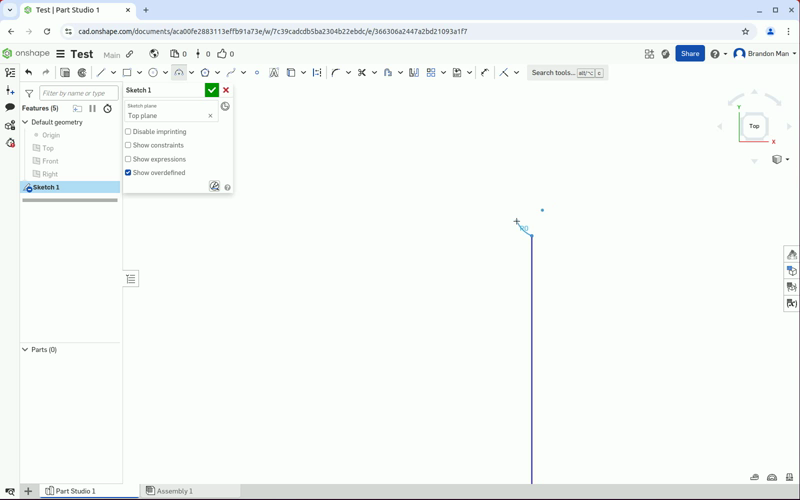
scroll(-6)
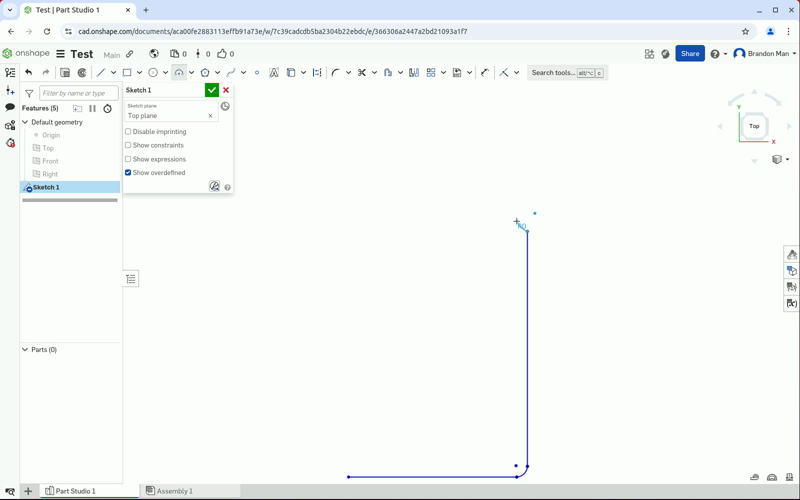
scroll(-6)
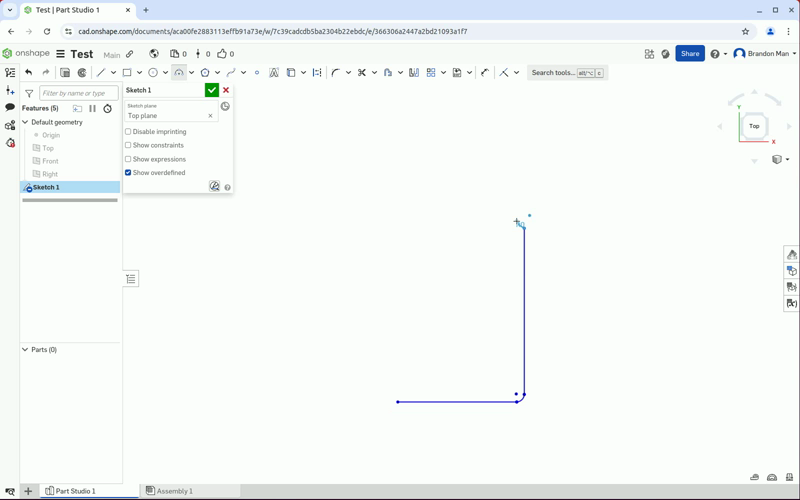
scroll(-6)
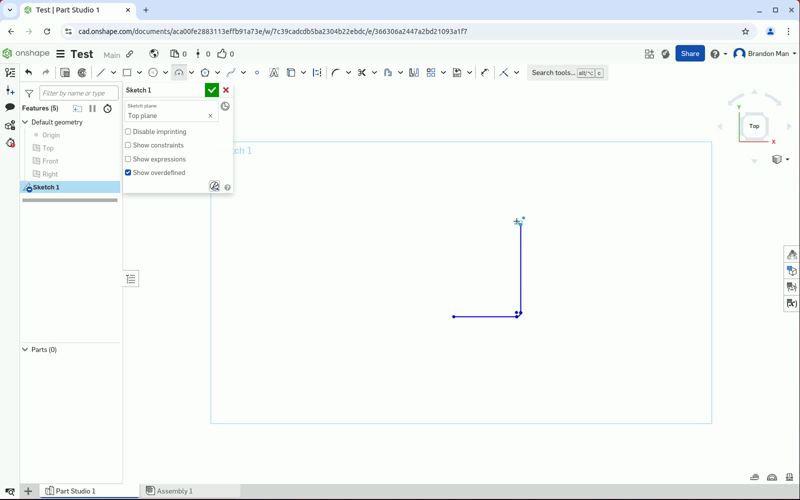
mouse_move(519, 222)
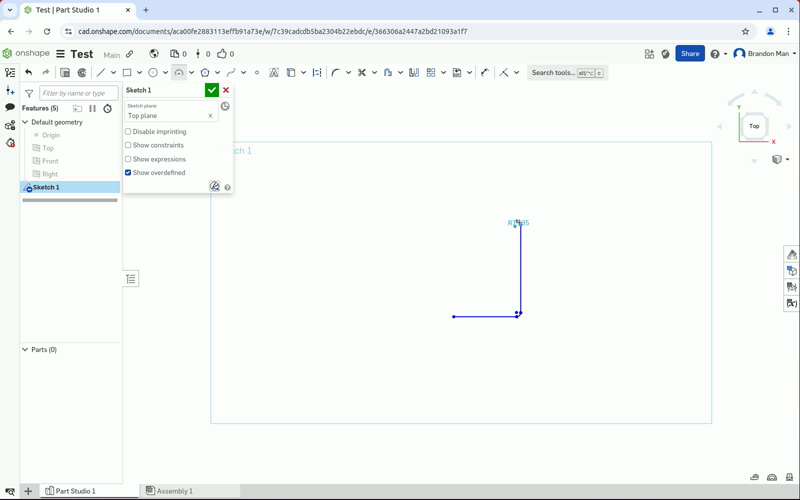
scroll(6)
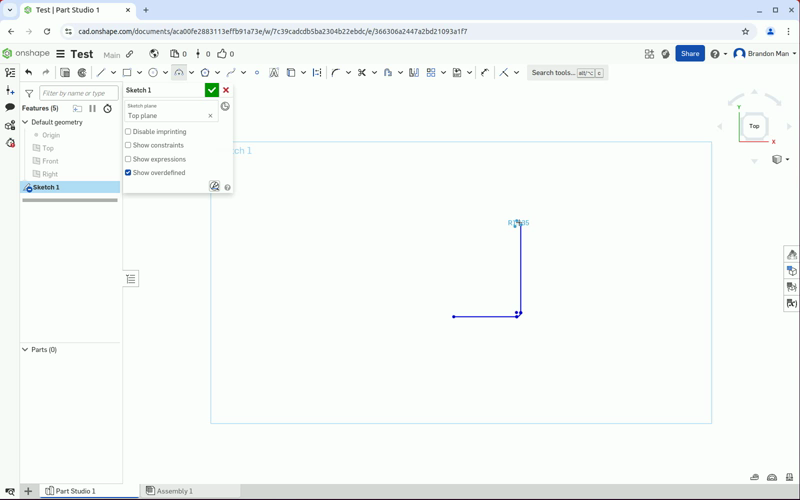
scroll(6)
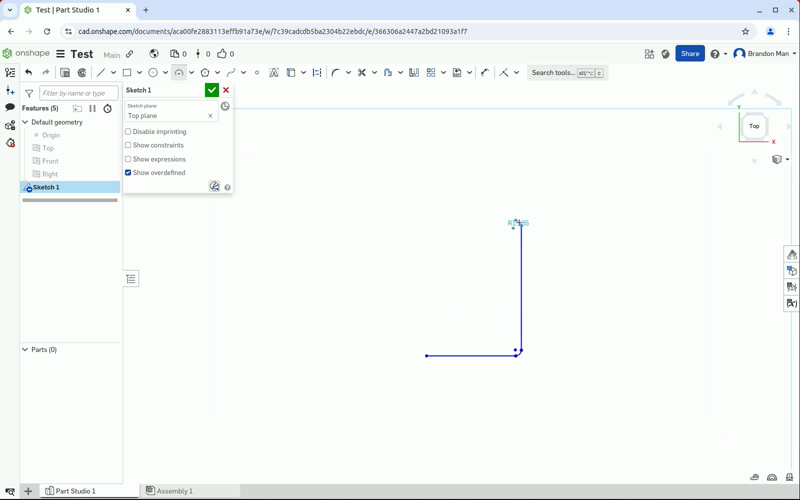
scroll(6)
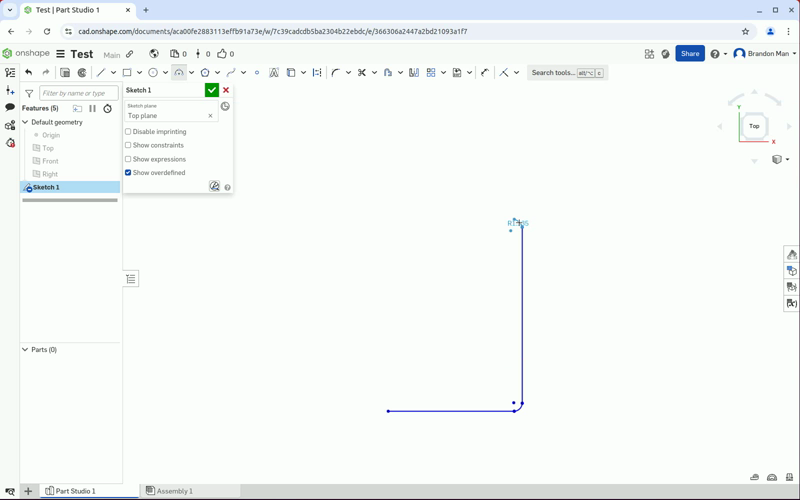
scroll(6)
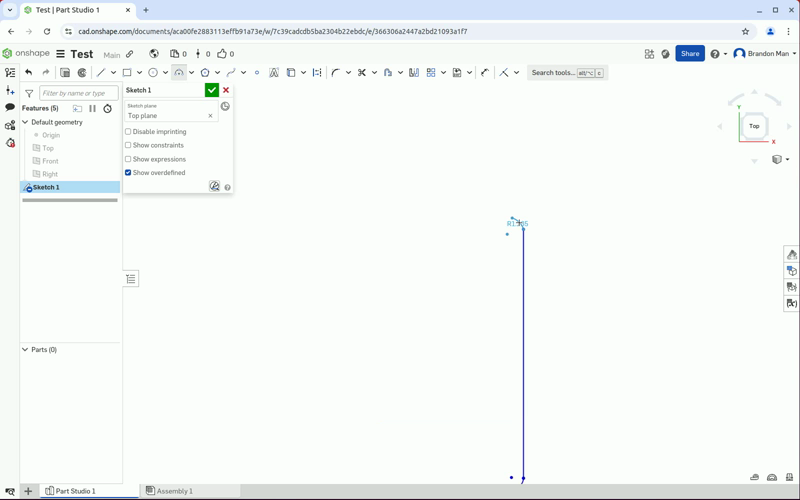
scroll(6)
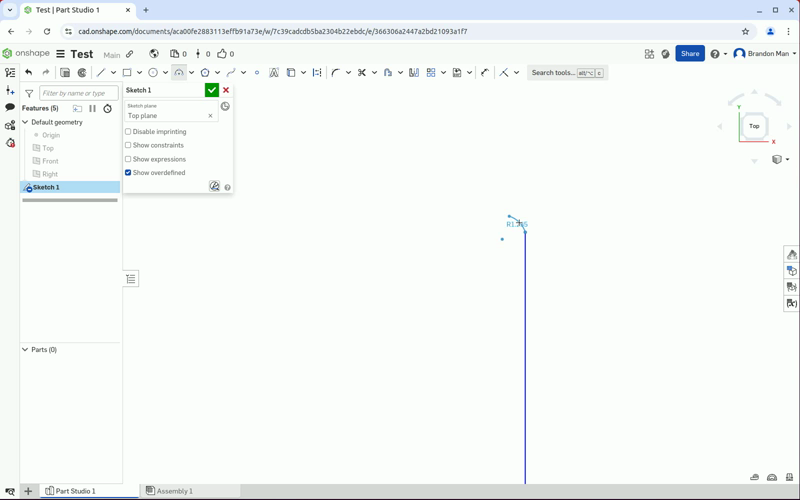
scroll(6)
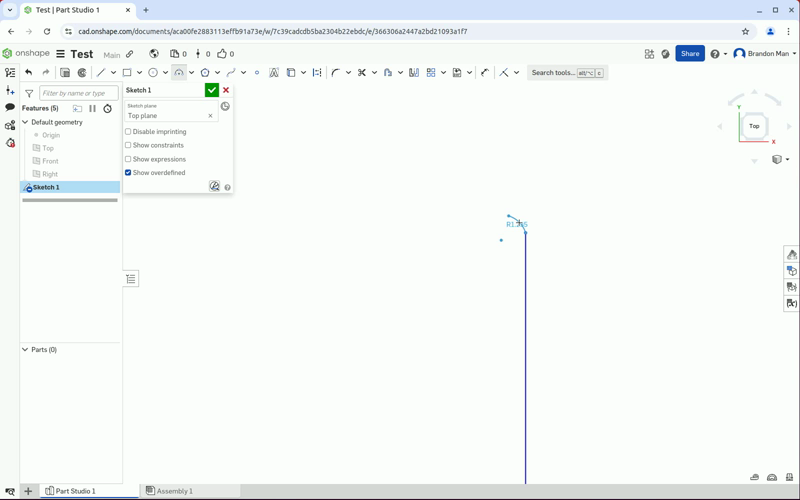
scroll(6)
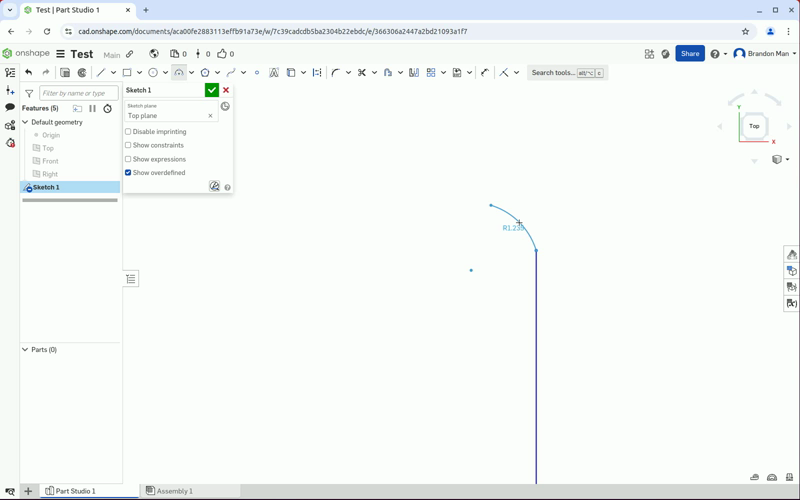
click(519, 222)
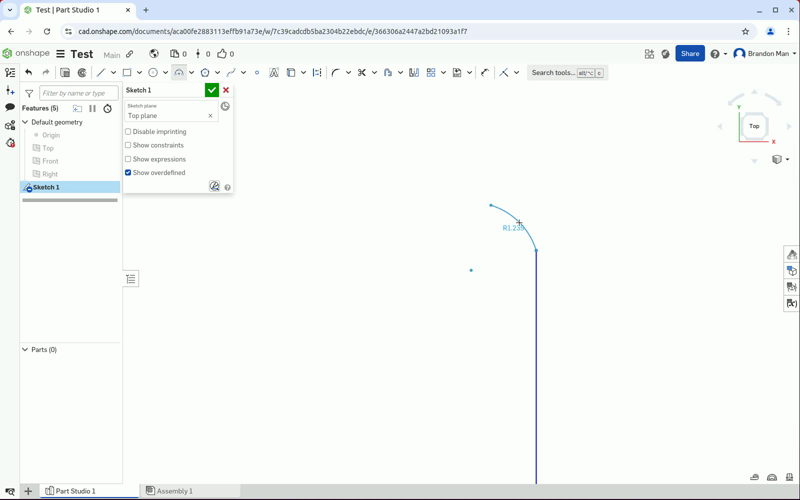
scroll(-6)
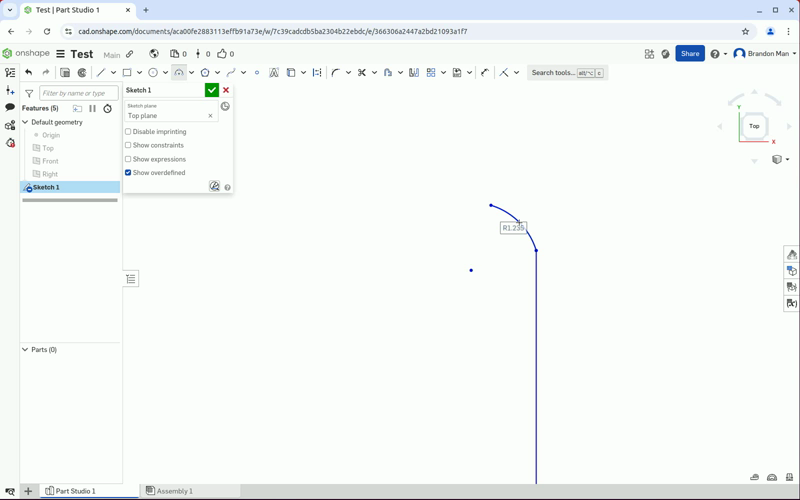
scroll(-6)
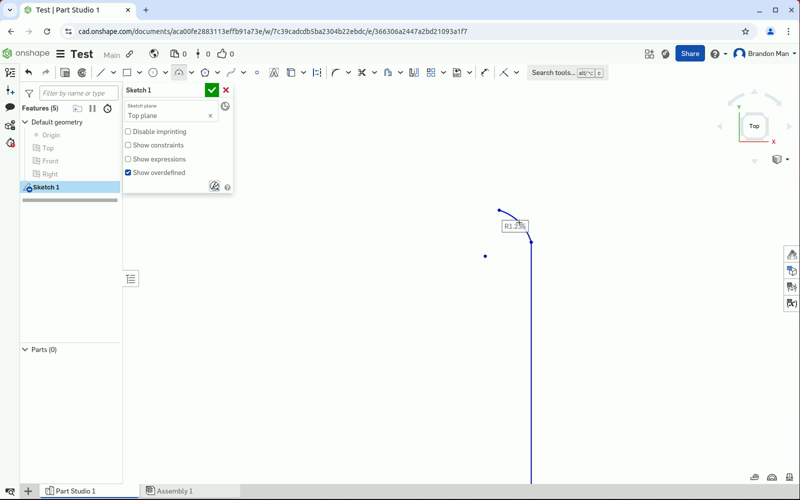
scroll(-6)
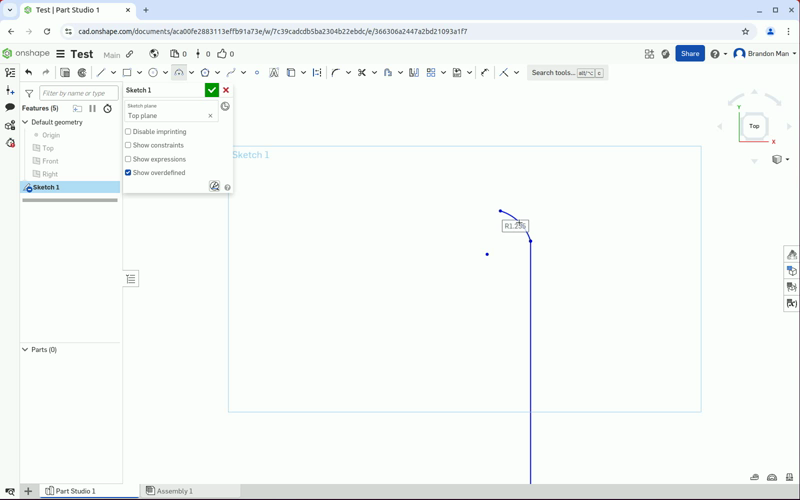
scroll(-6)
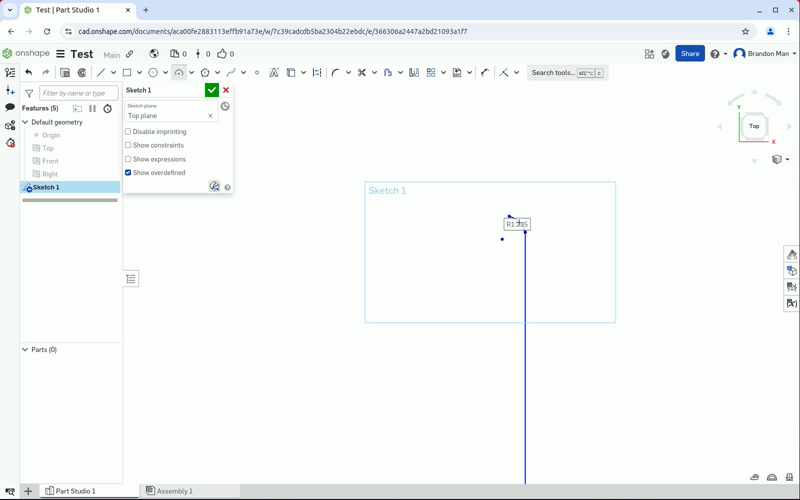
scroll(-6)
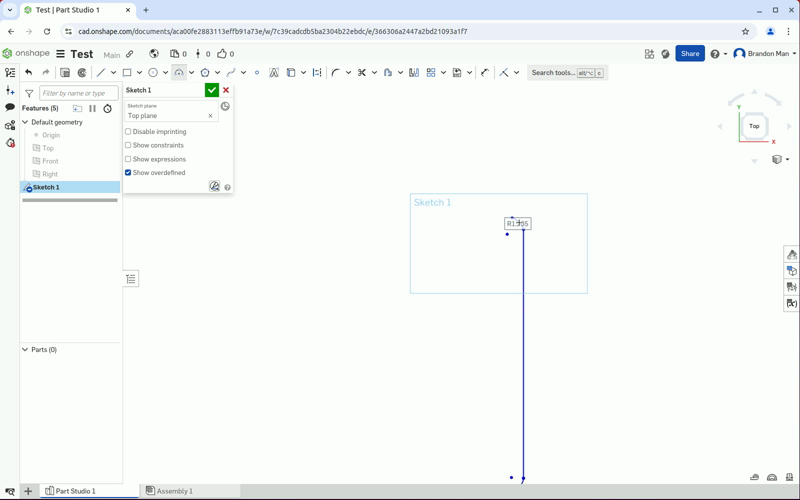
scroll(-6)
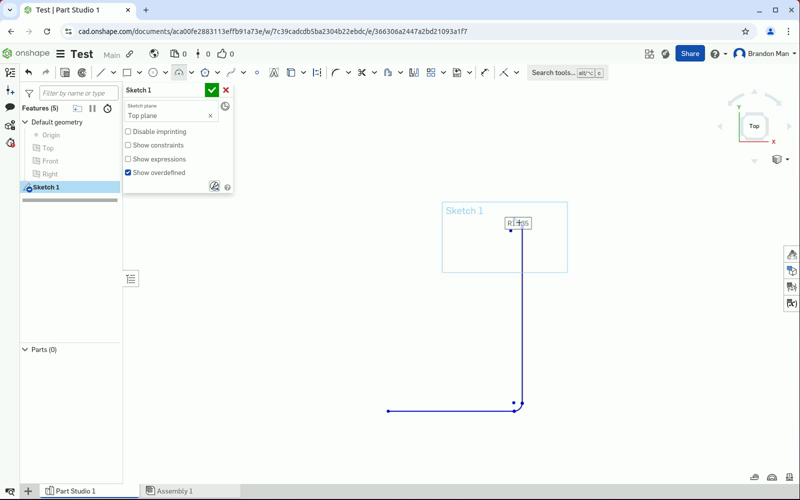
scroll(-6)
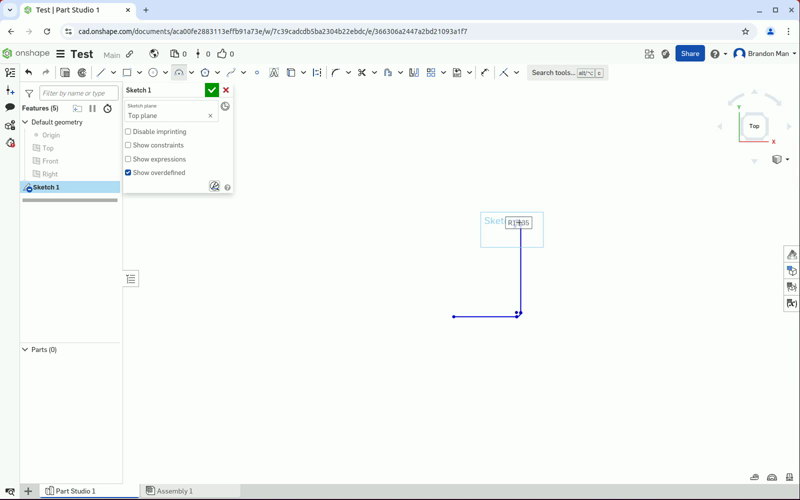
key_up(shift)
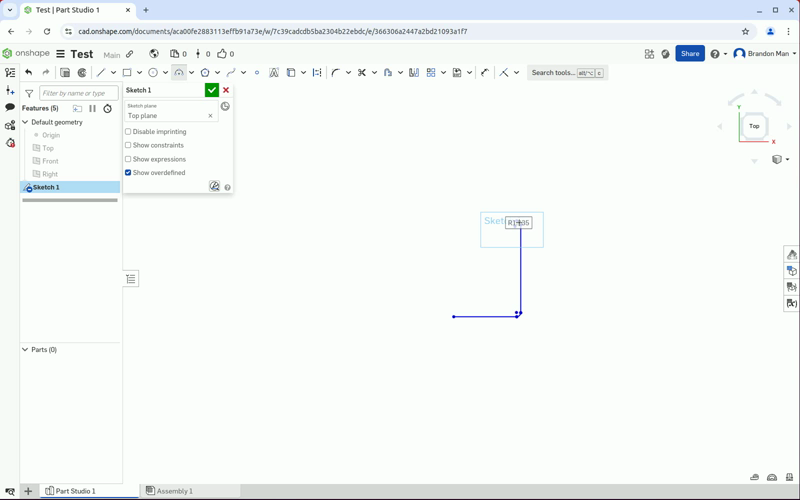
key(esc)
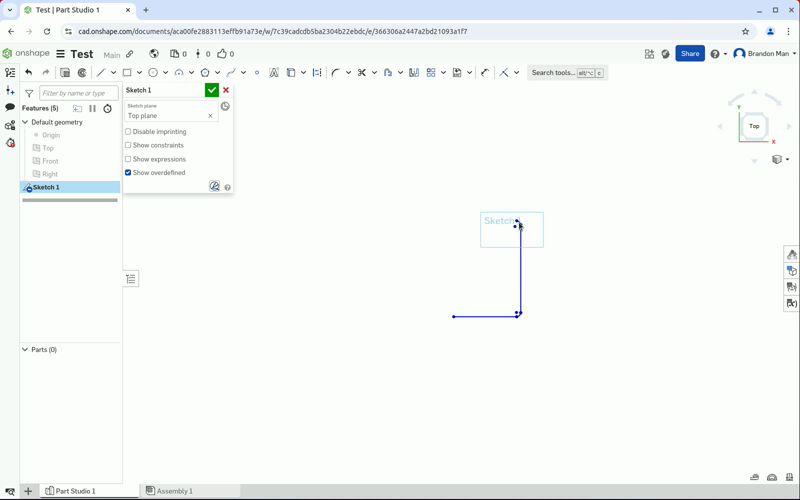
key(l)
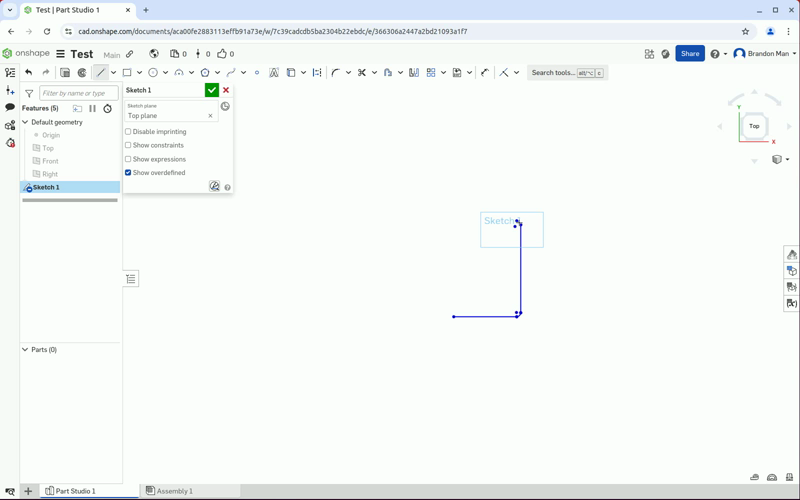
mouse_move(516, 220)
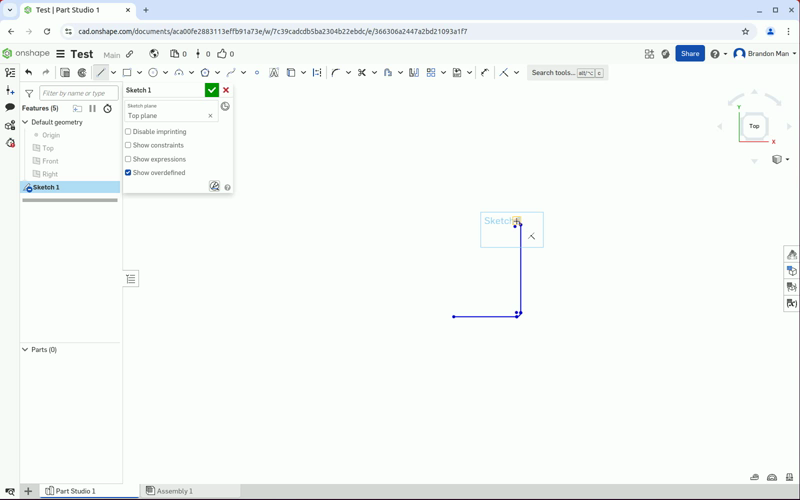
scroll(6)
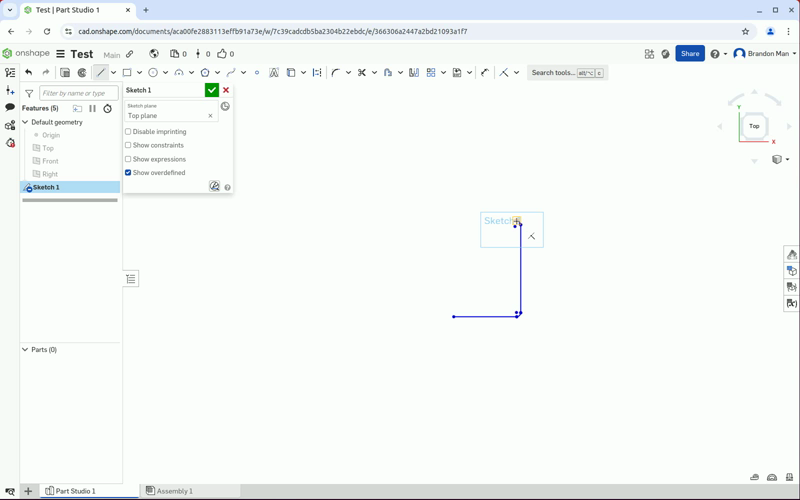
scroll(6)
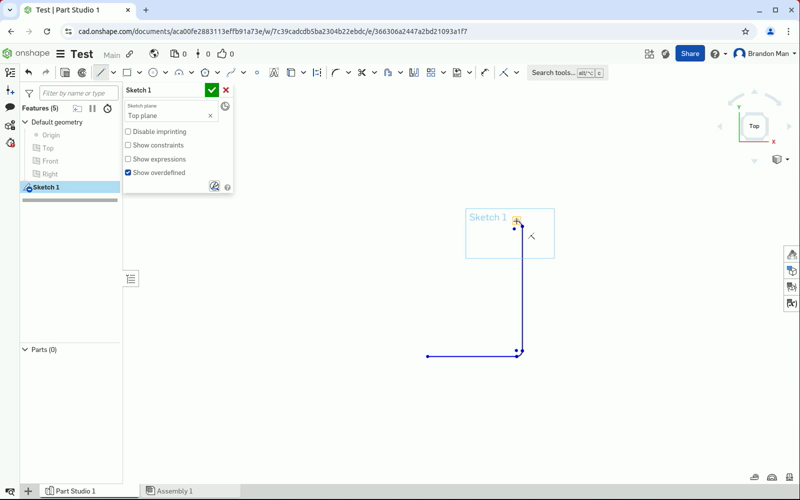
scroll(6)
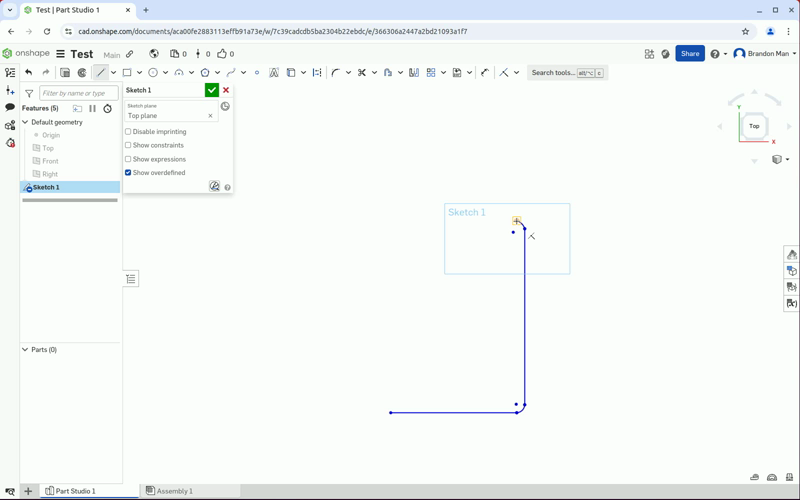
scroll(6)
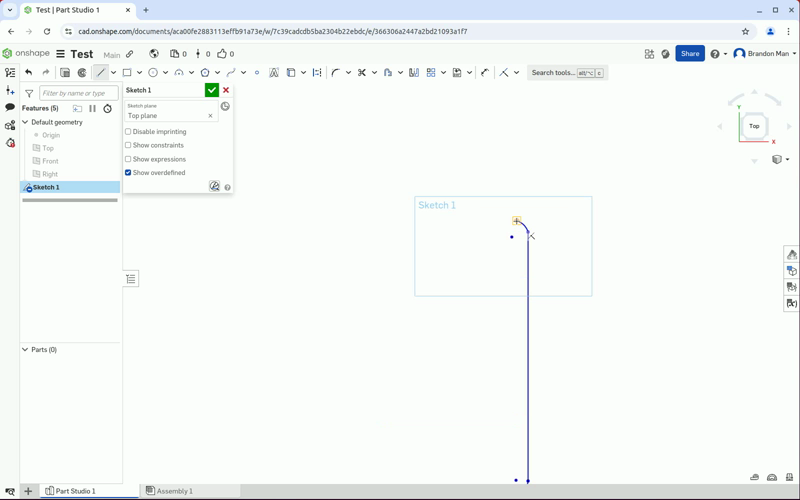
scroll(6)
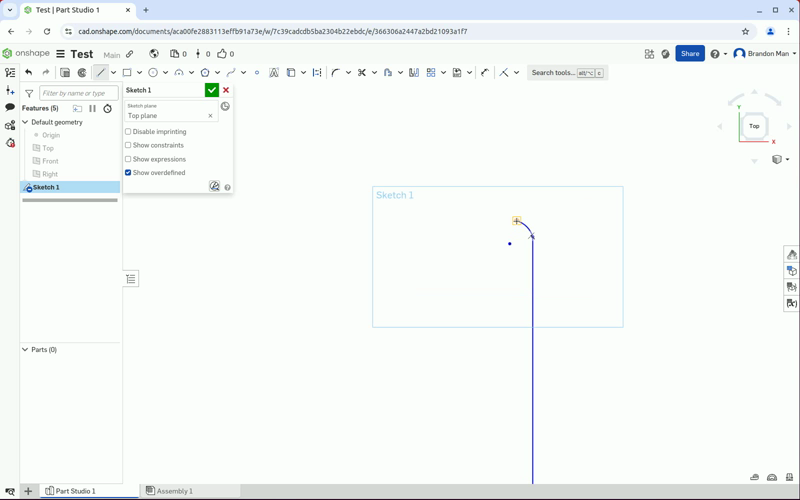
scroll(6)
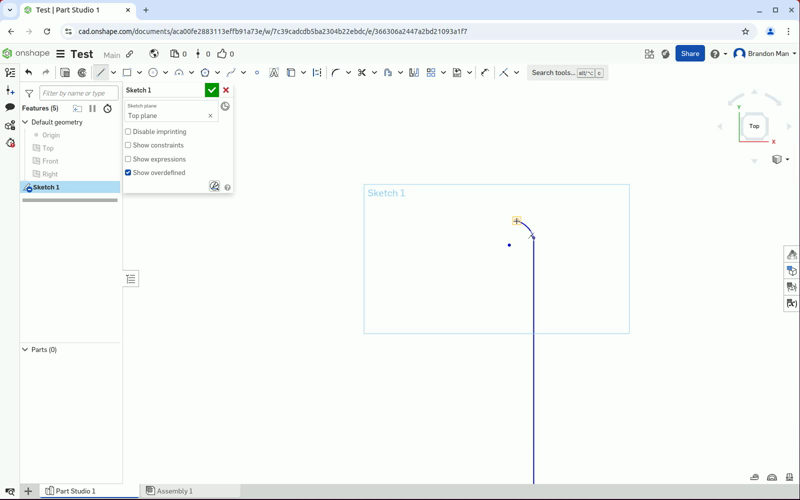
scroll(6)
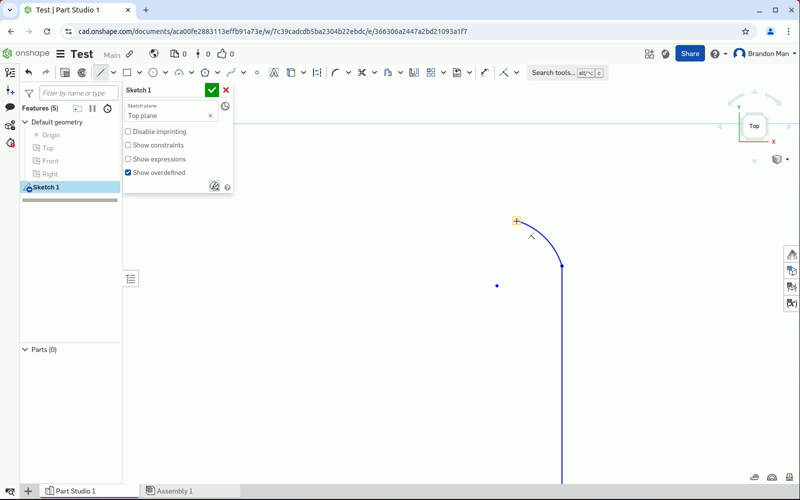
click(516, 220)
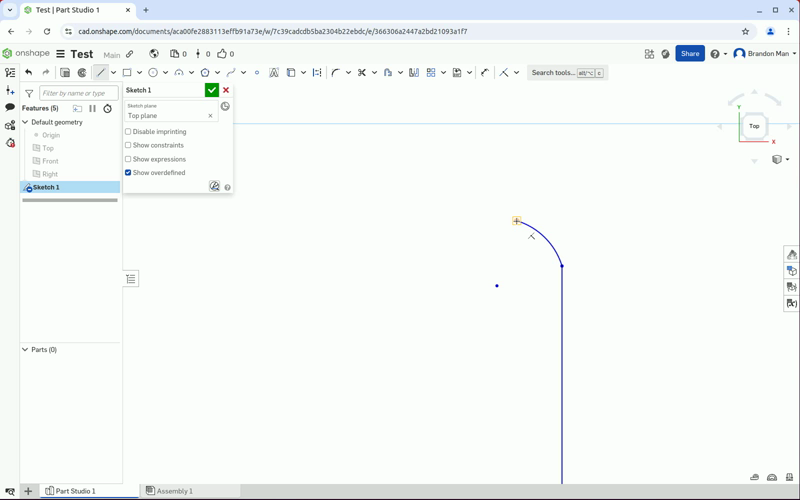
scroll(-6)
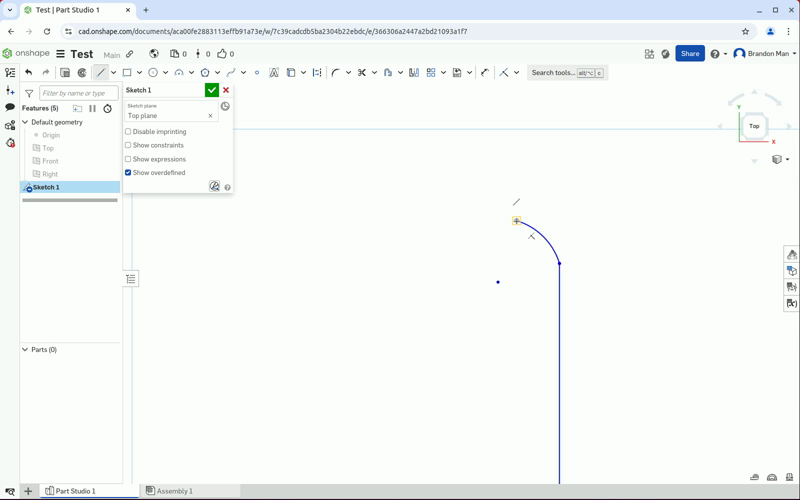
scroll(-6)
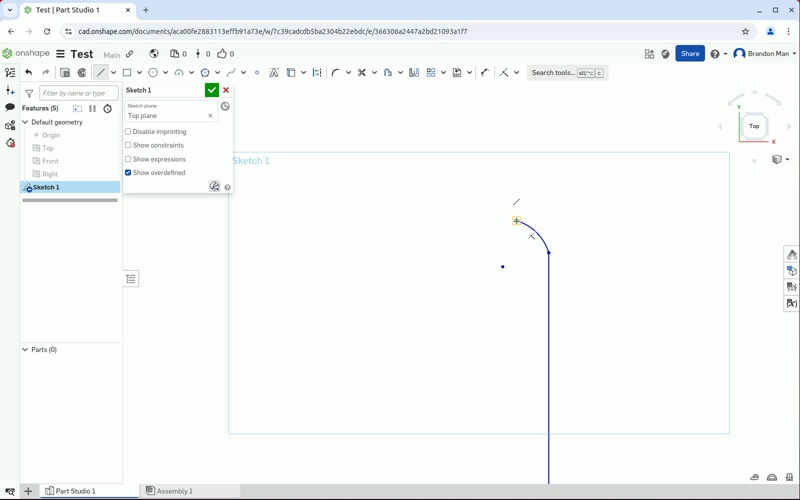
scroll(-6)
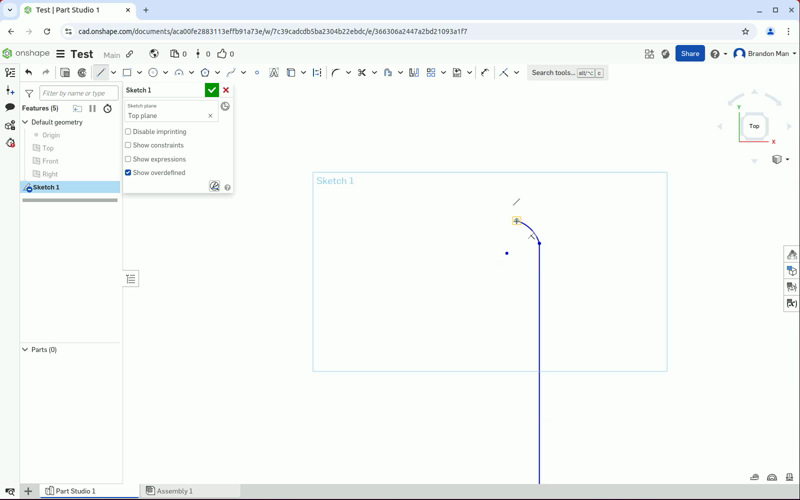
scroll(-6)
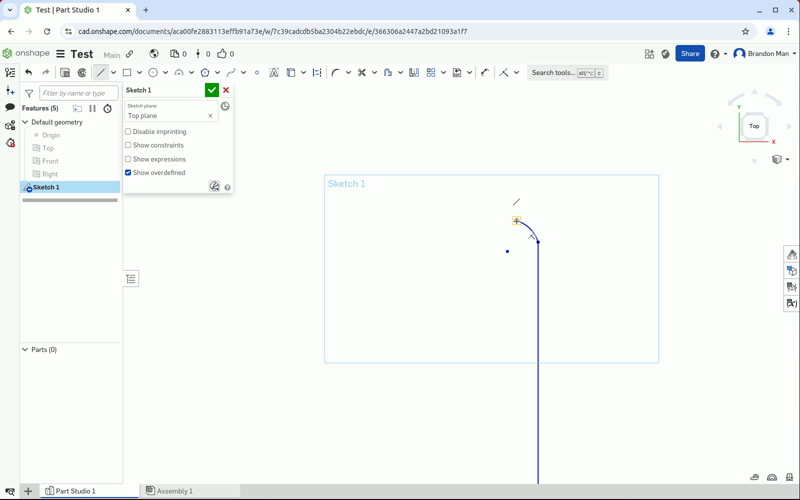
scroll(-6)
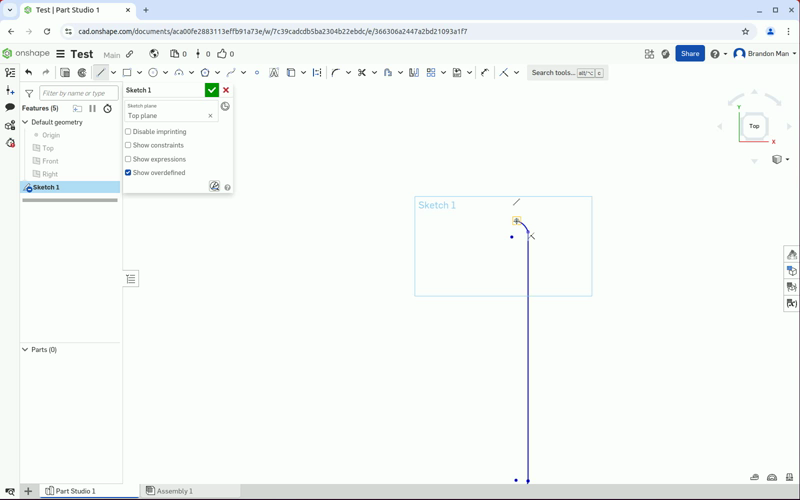
scroll(-6)
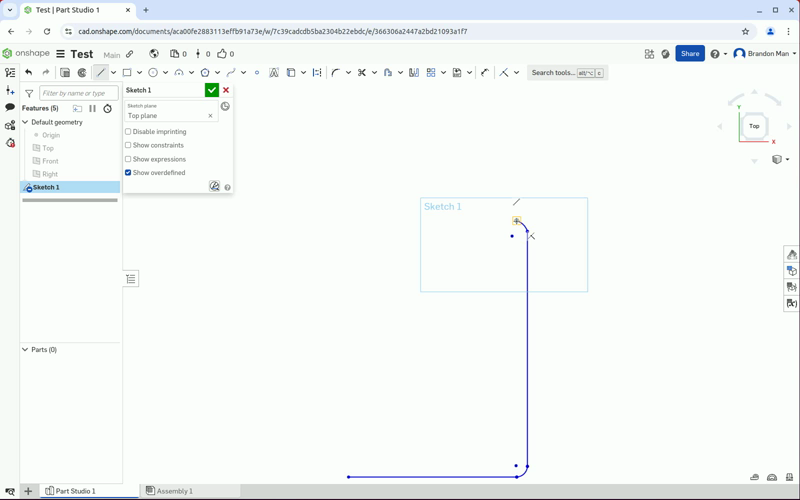
scroll(-6)
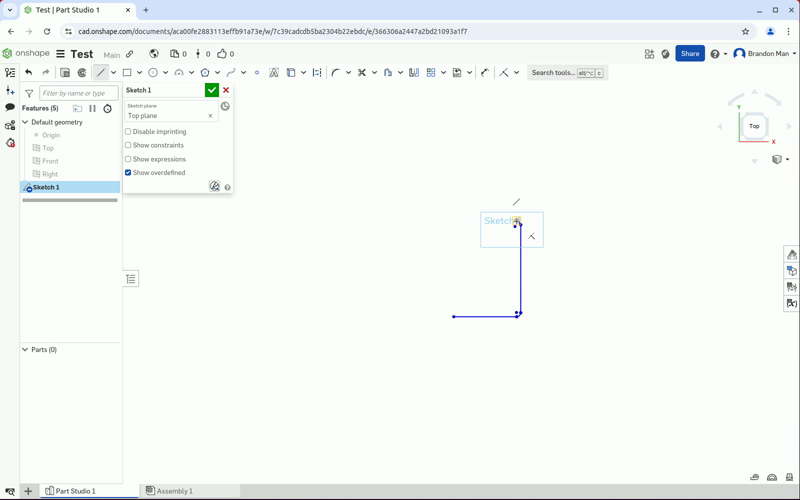
key_down(shift)
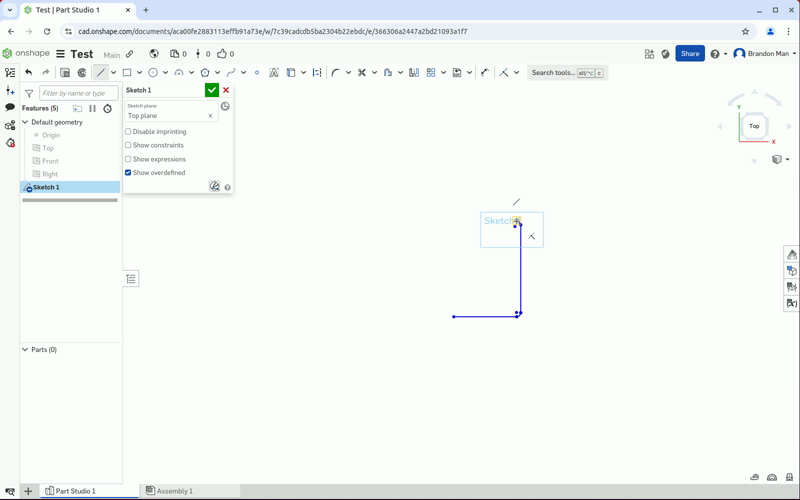
mouse_move(453, 220)
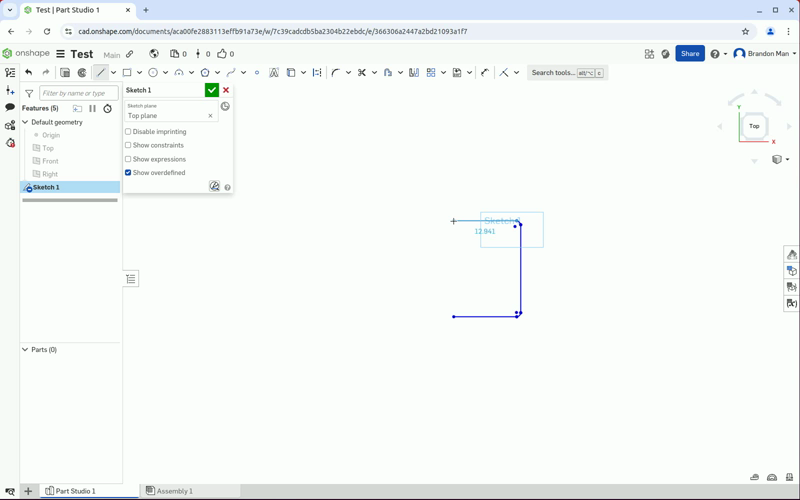
click(453, 220)
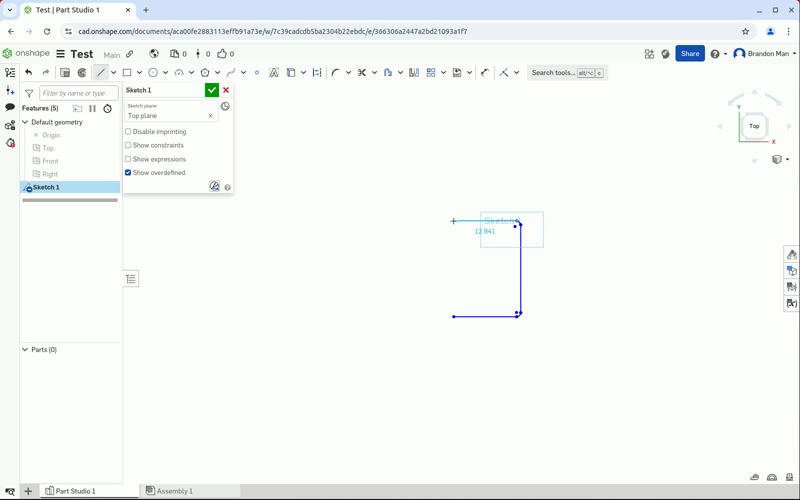
key_up(shift)
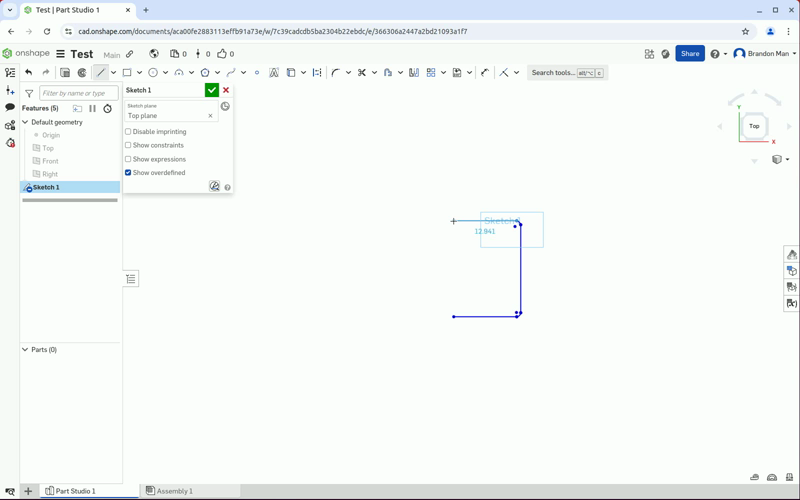
key_down(shift)
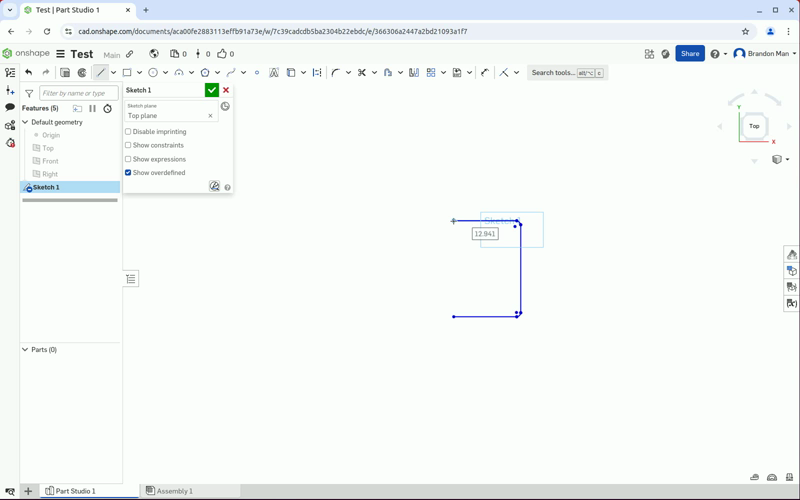
mouse_move(483, 220)
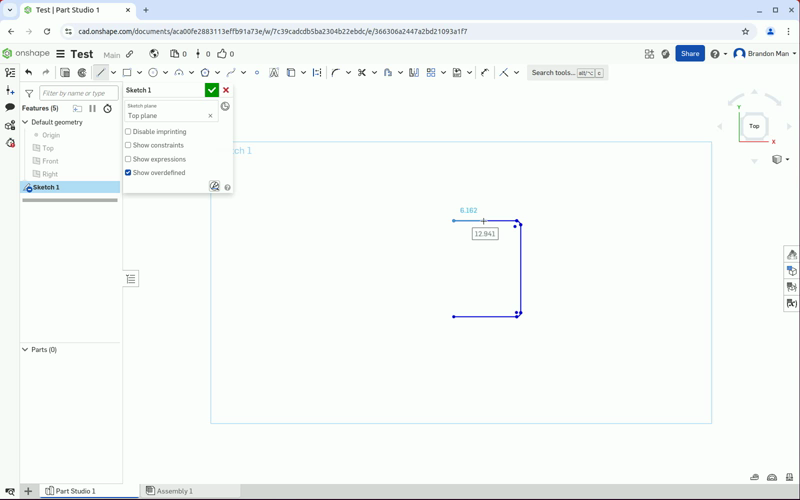
mouse_move(453, 224)
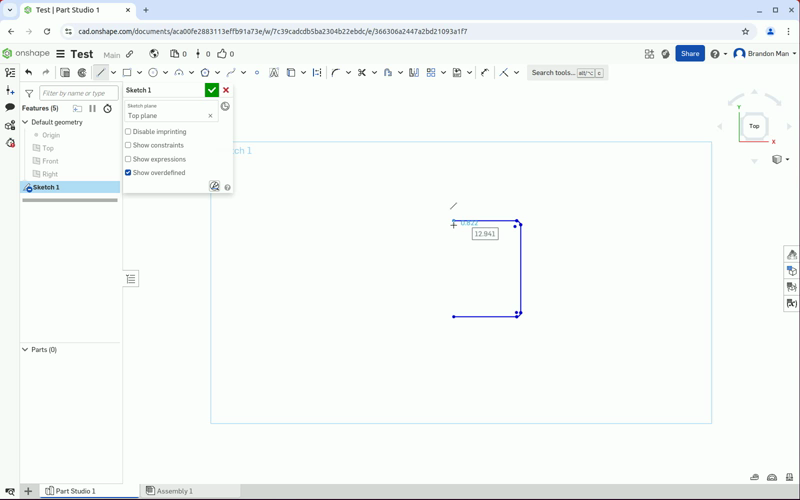
scroll(6)
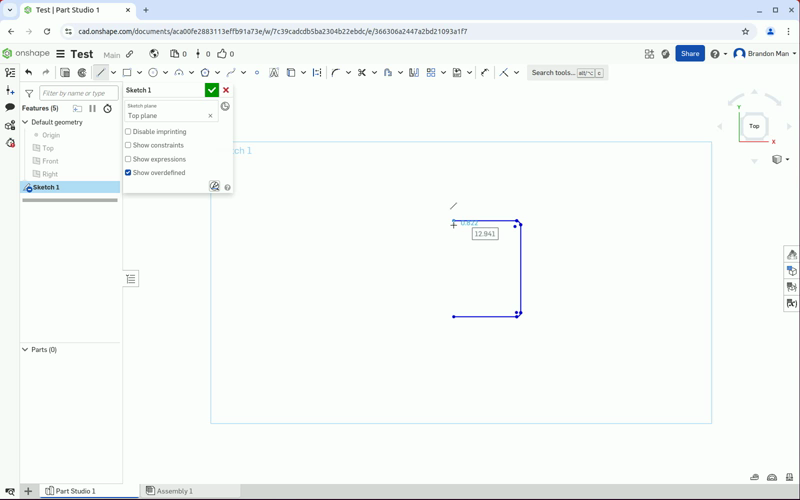
scroll(6)
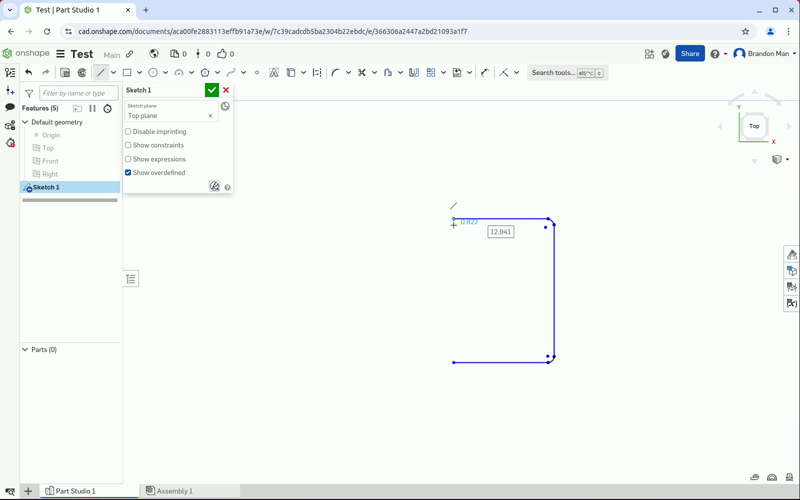
scroll(6)
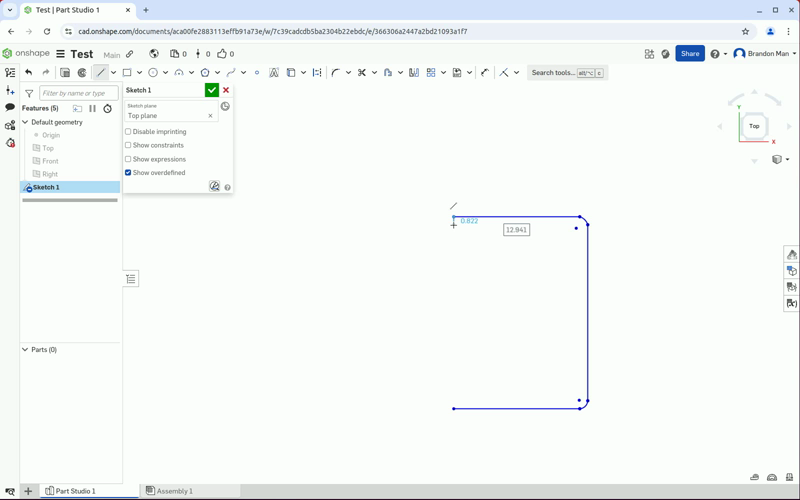
scroll(6)
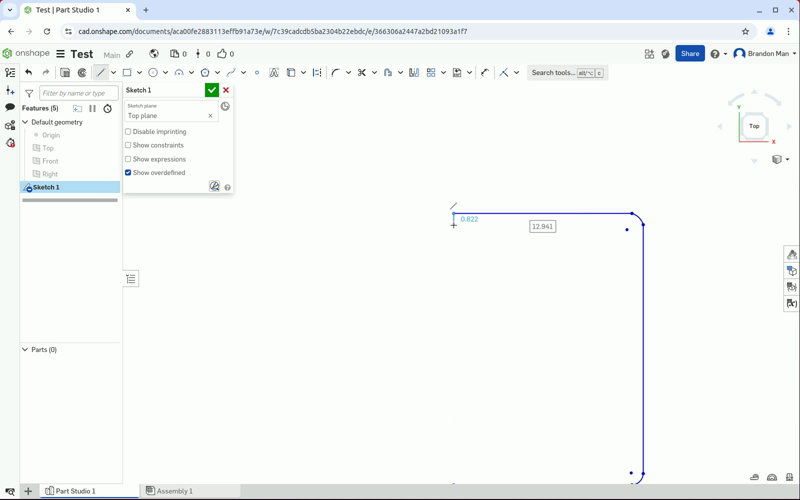
scroll(6)
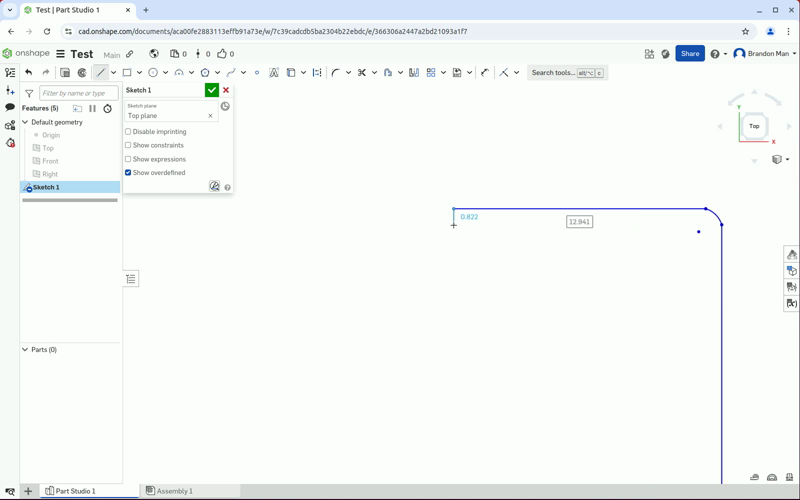
scroll(6)
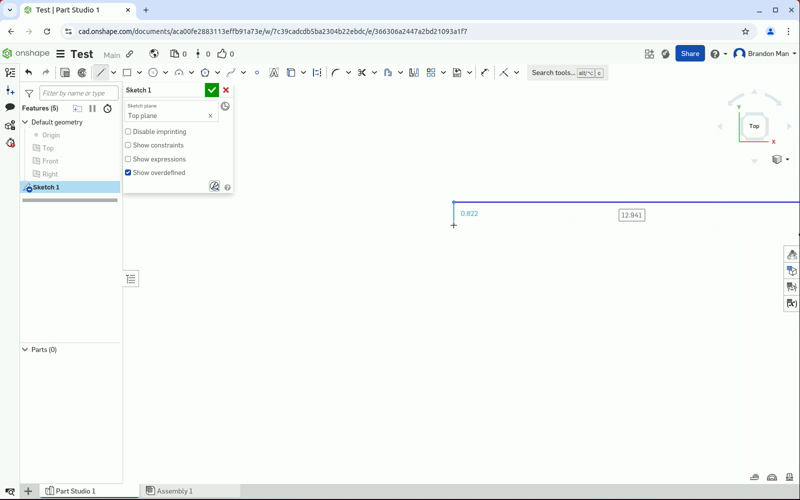
scroll(6)
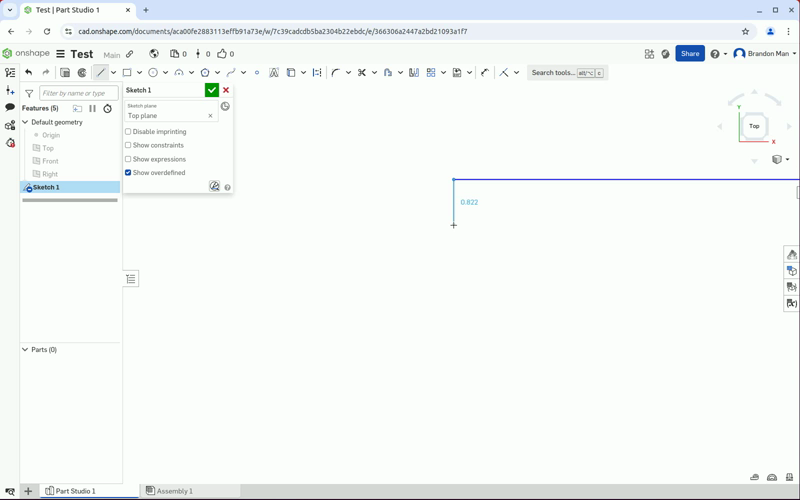
click(453, 224)
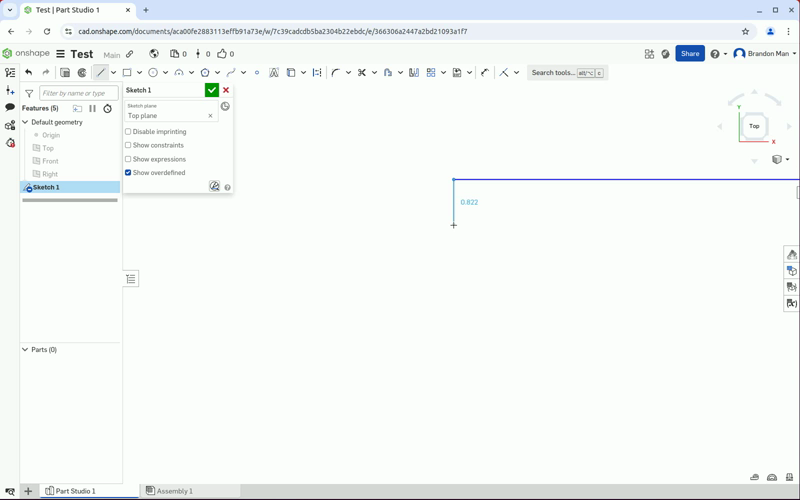
scroll(-6)
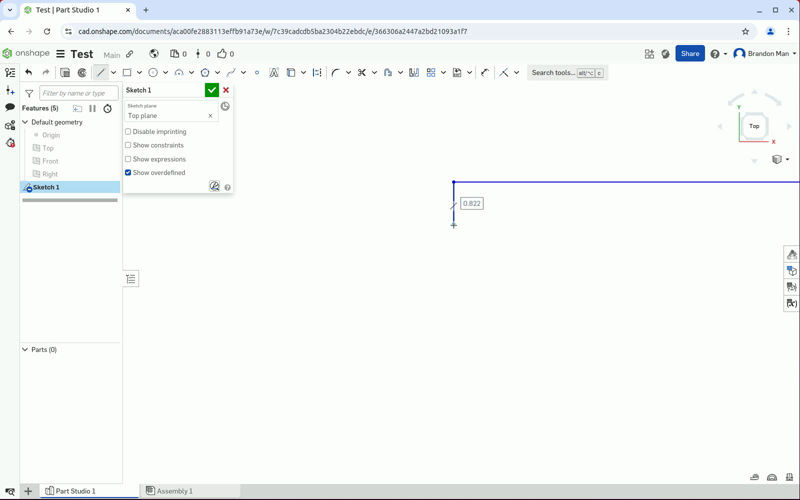
scroll(-6)
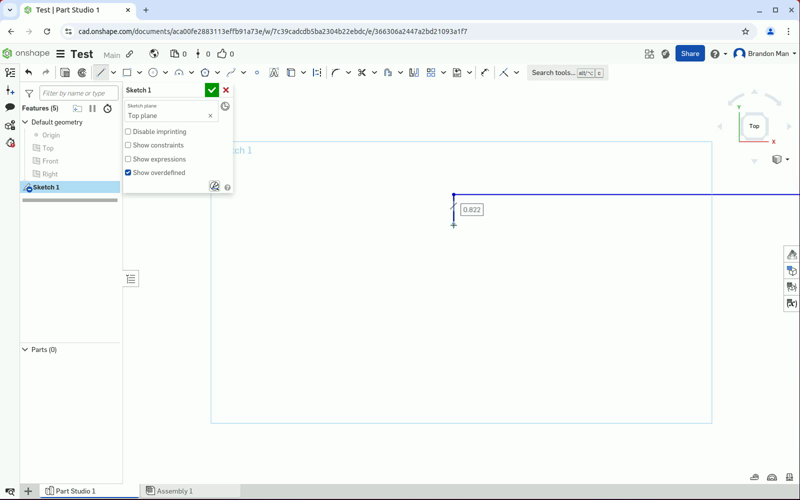
scroll(-6)
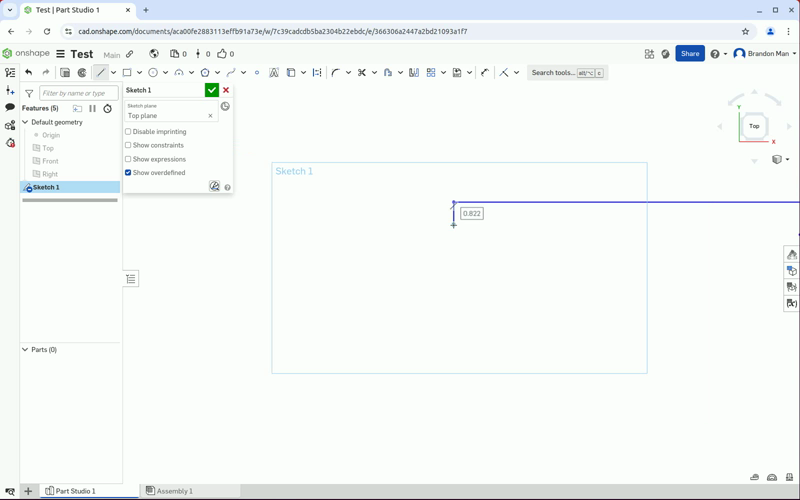
scroll(-6)
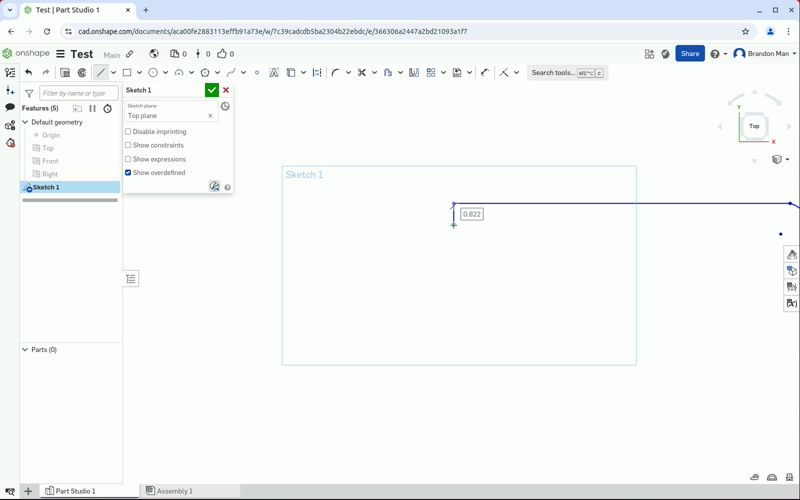
scroll(-6)
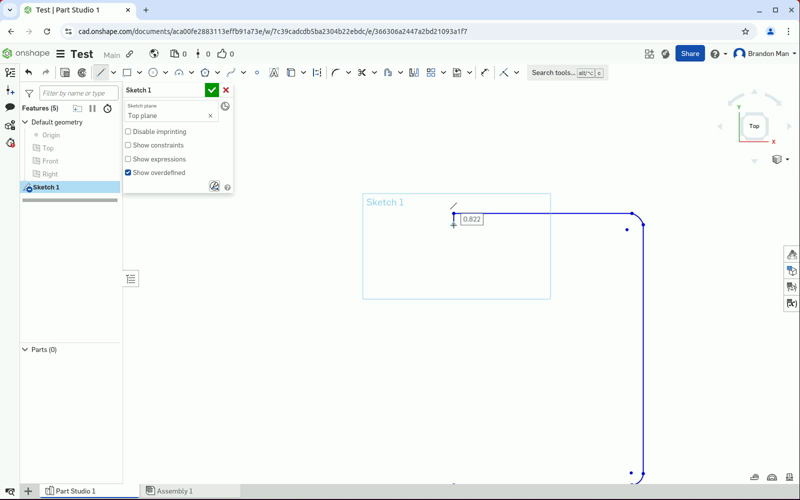
scroll(-6)
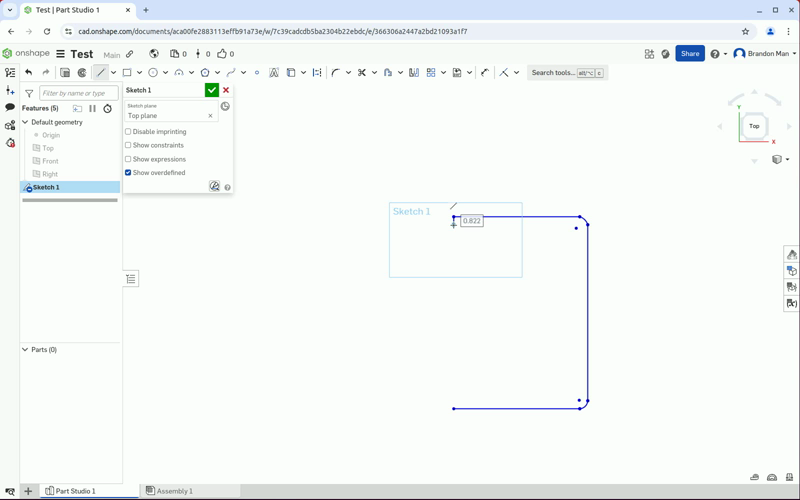
scroll(-6)
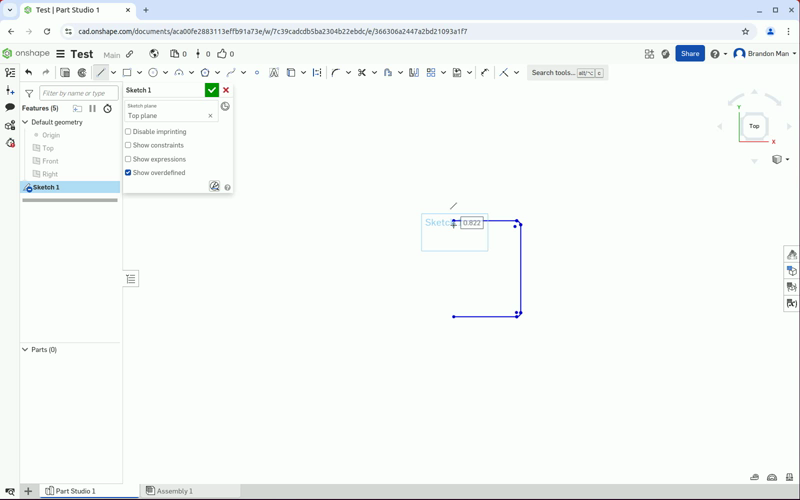
key_up(shift)
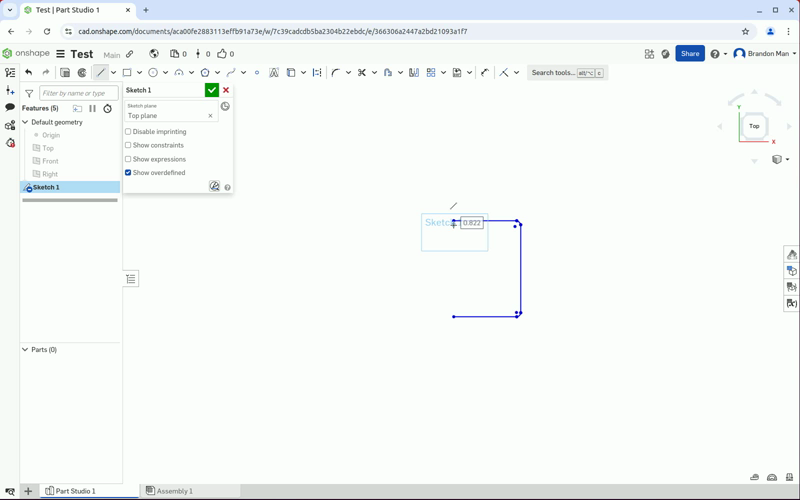
key_down(shift)
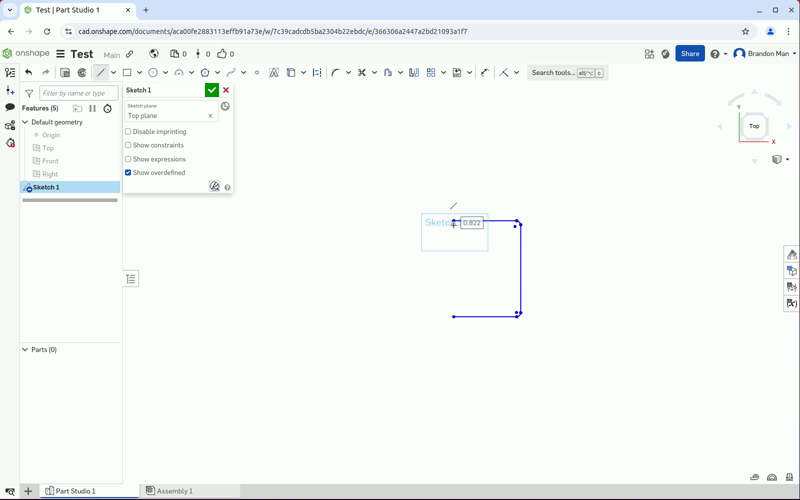
mouse_move(483, 224)
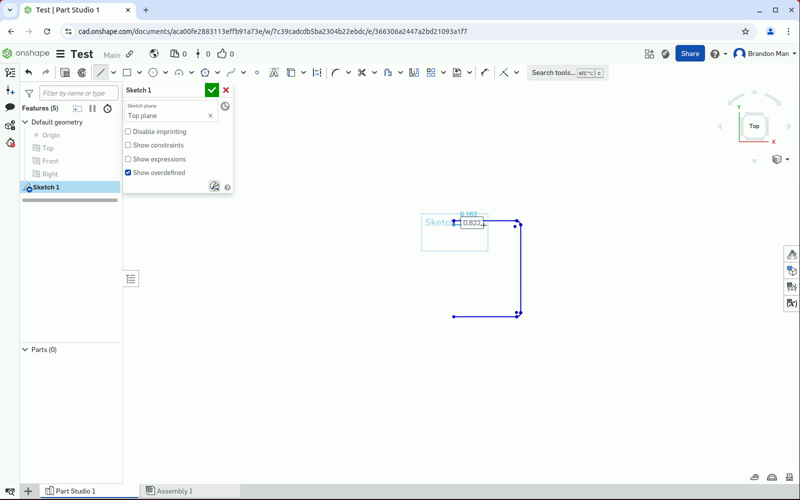
mouse_move(513, 224)
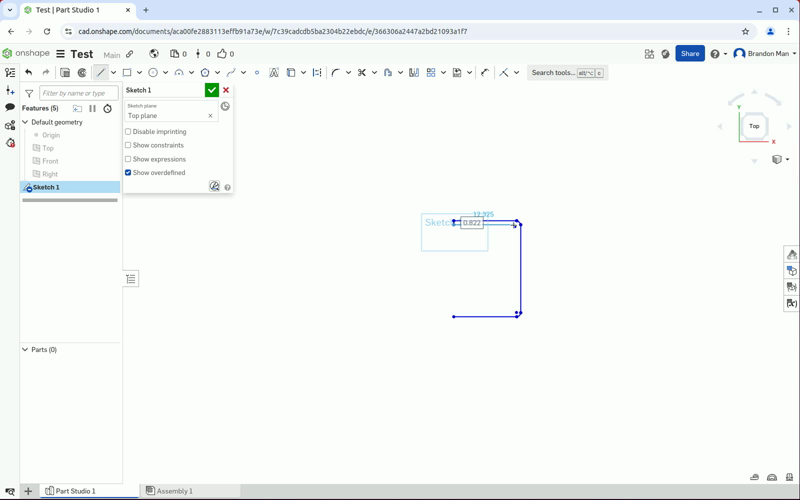
scroll(6)
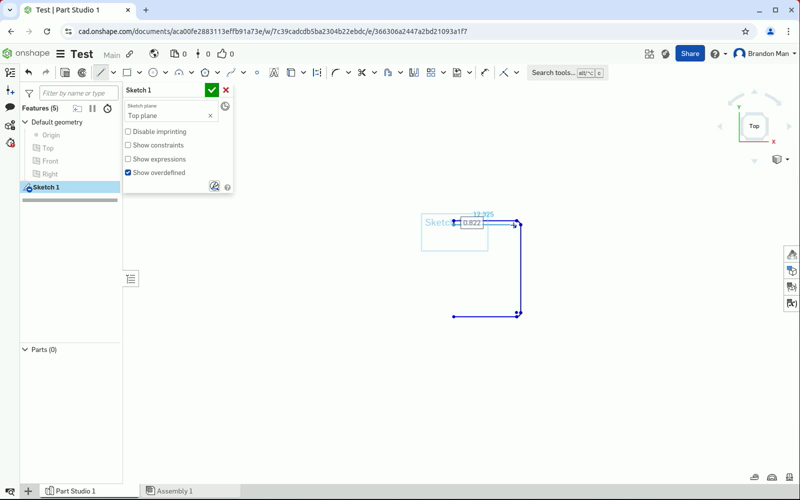
scroll(6)
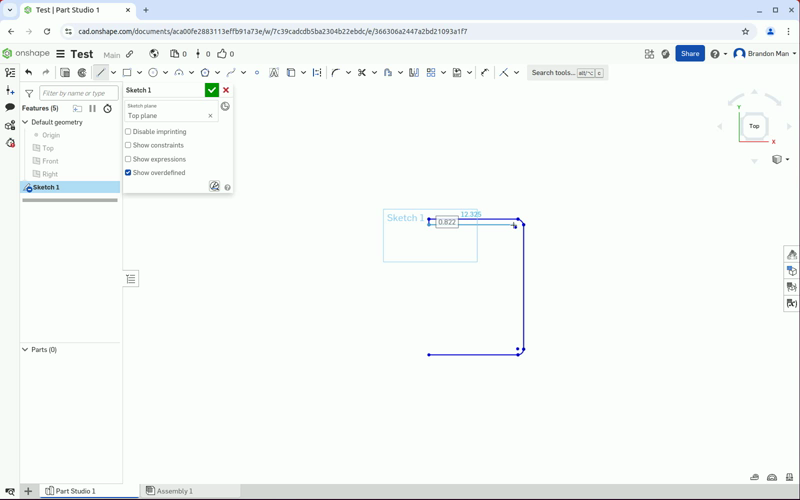
scroll(6)
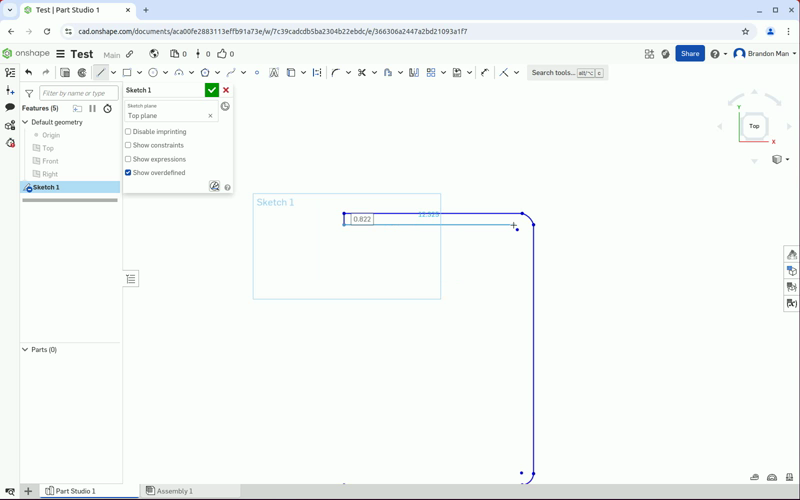
scroll(6)
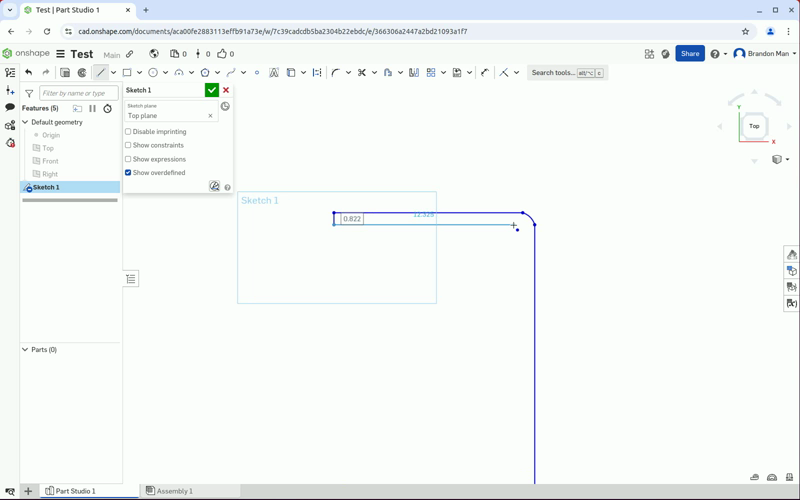
scroll(6)
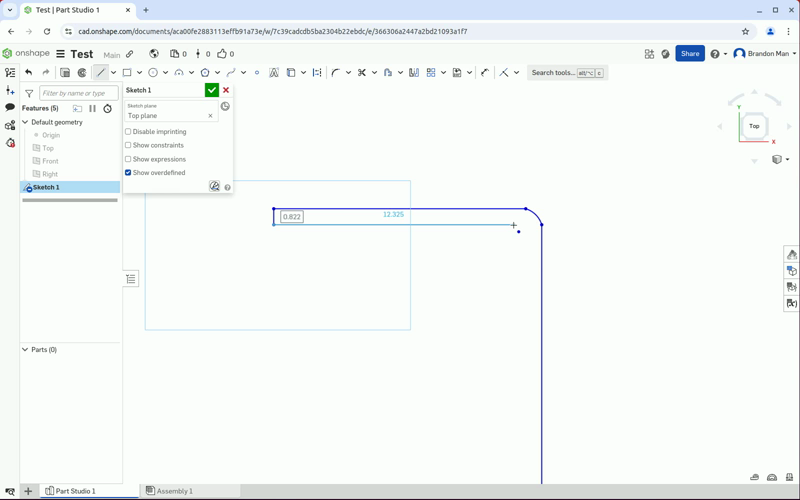
scroll(6)
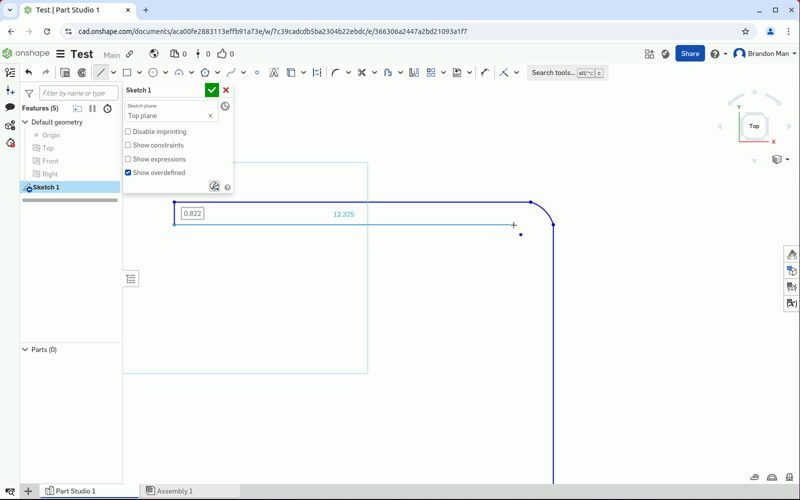
scroll(6)
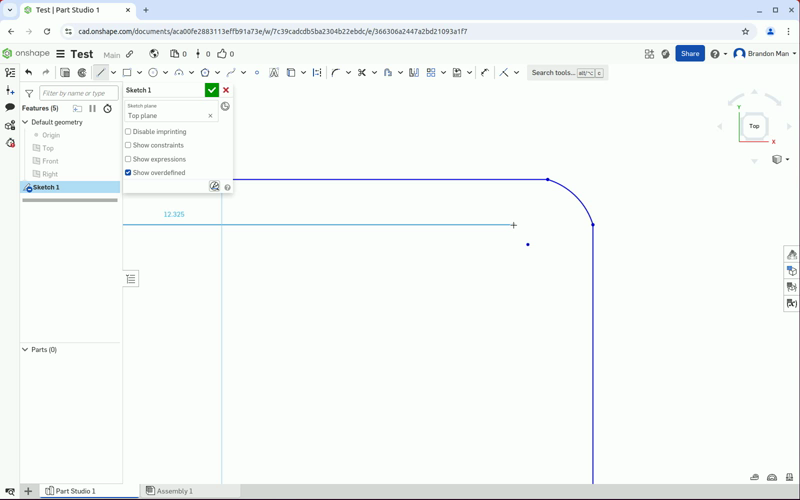
click(513, 224)
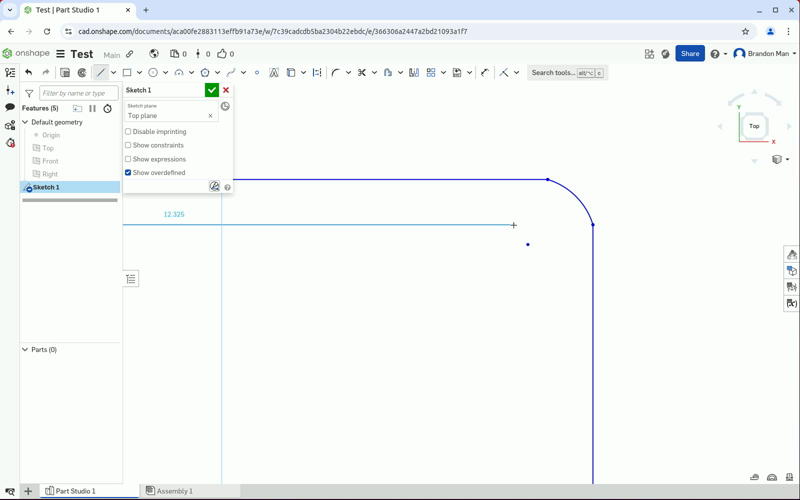
scroll(-6)
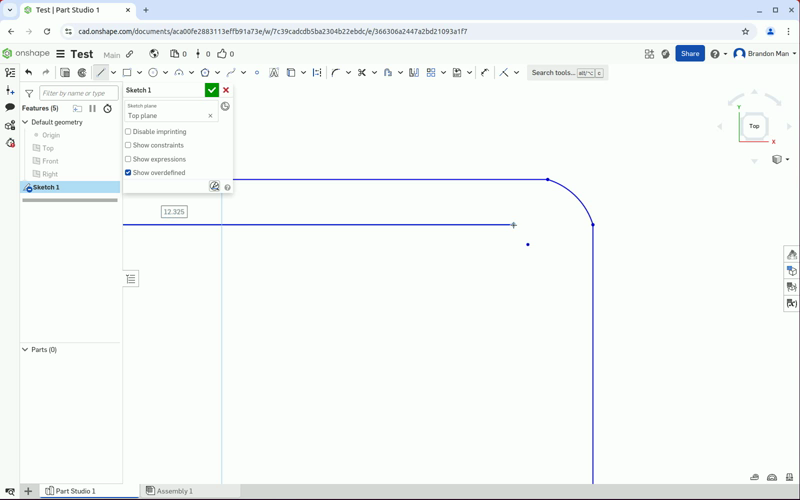
scroll(-6)
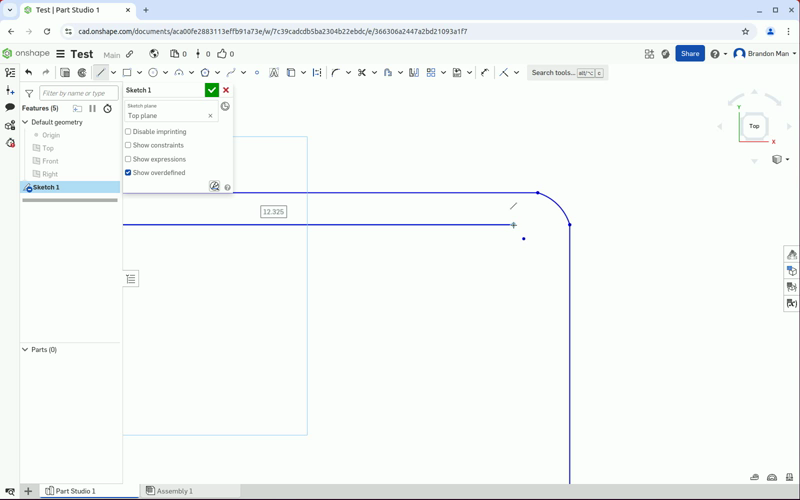
scroll(-6)
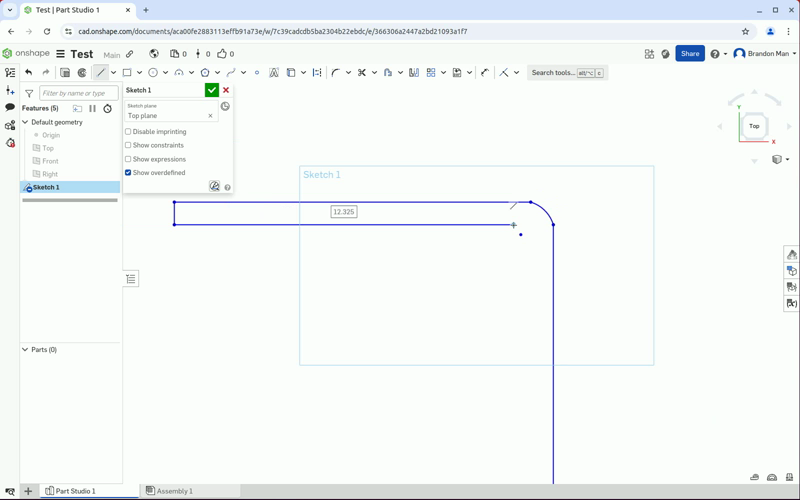
scroll(-6)
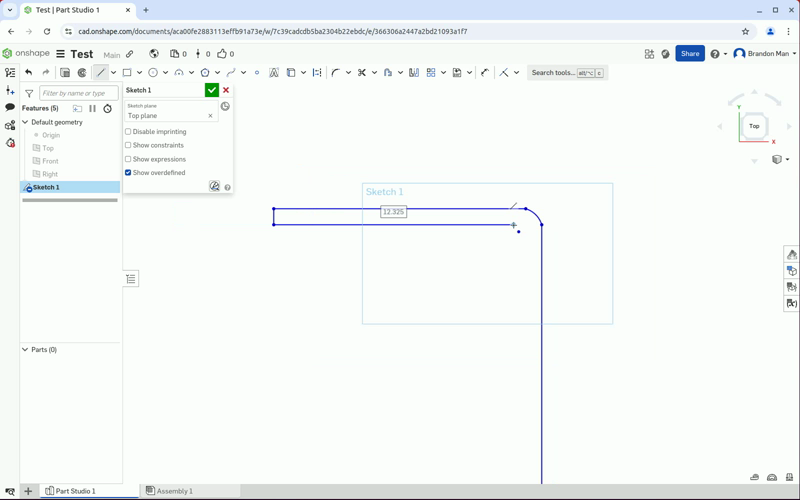
scroll(-6)
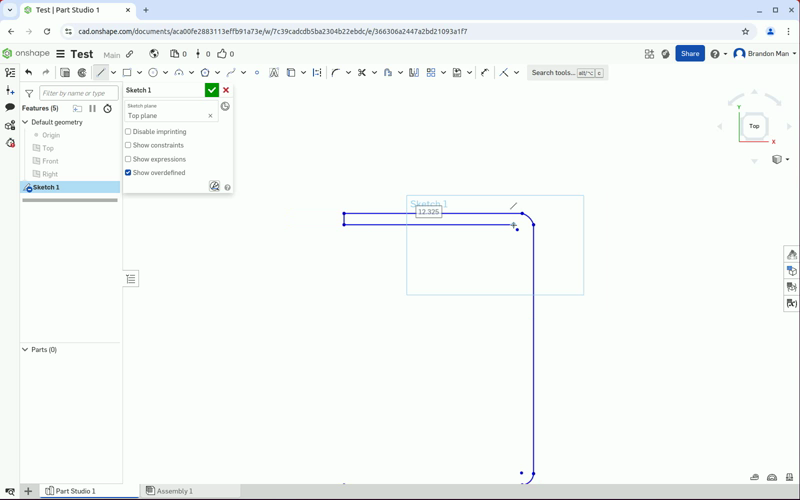
scroll(-6)
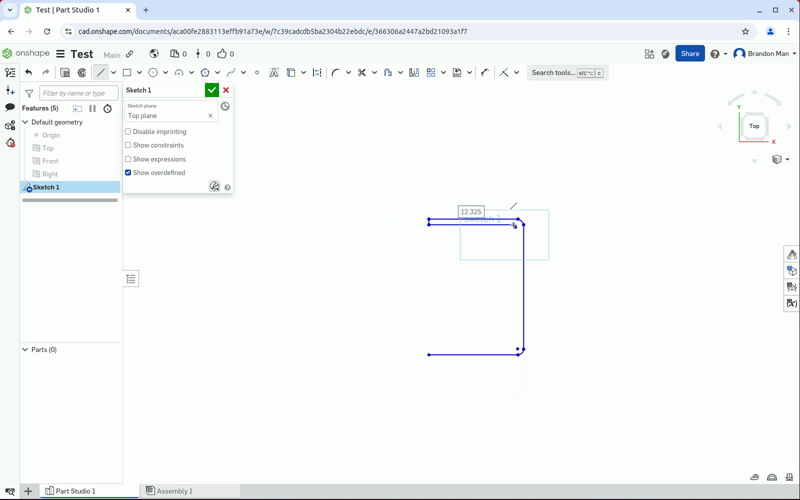
scroll(-6)
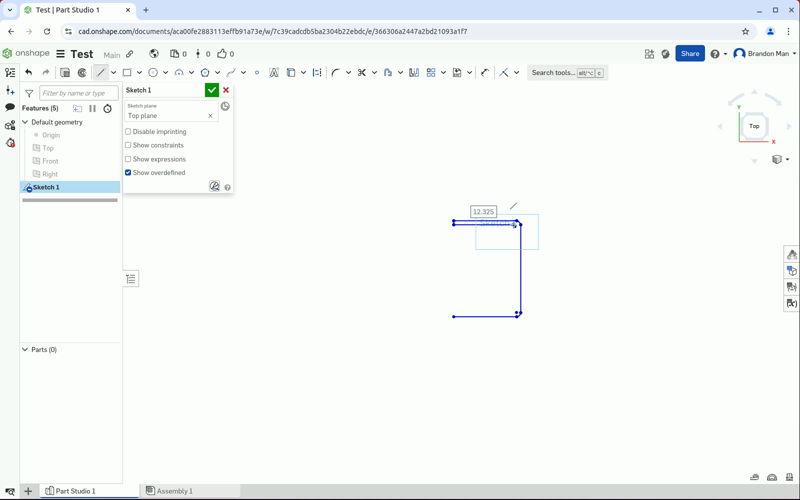
key_up(shift)
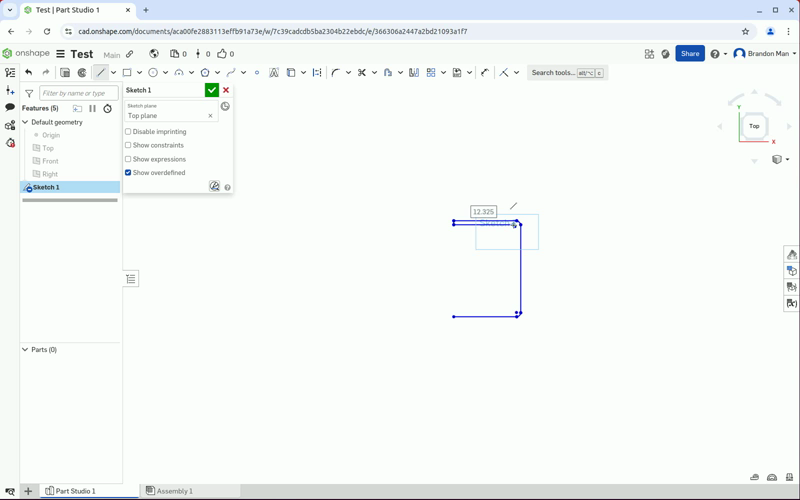
key(esc)
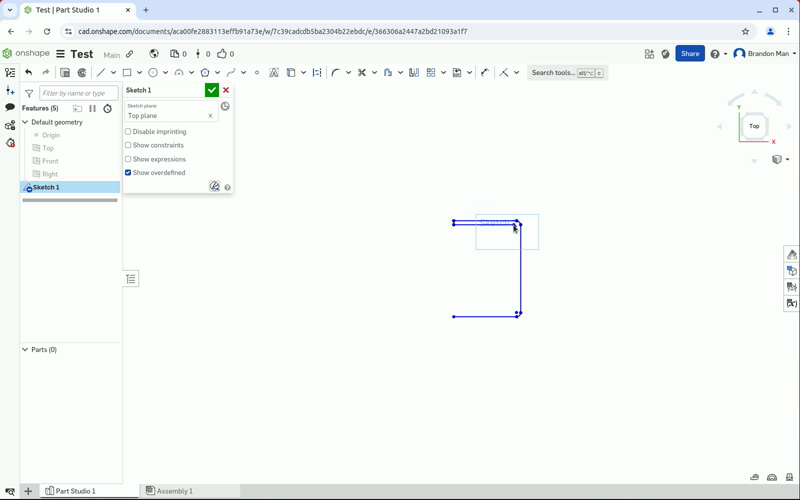
key(a)
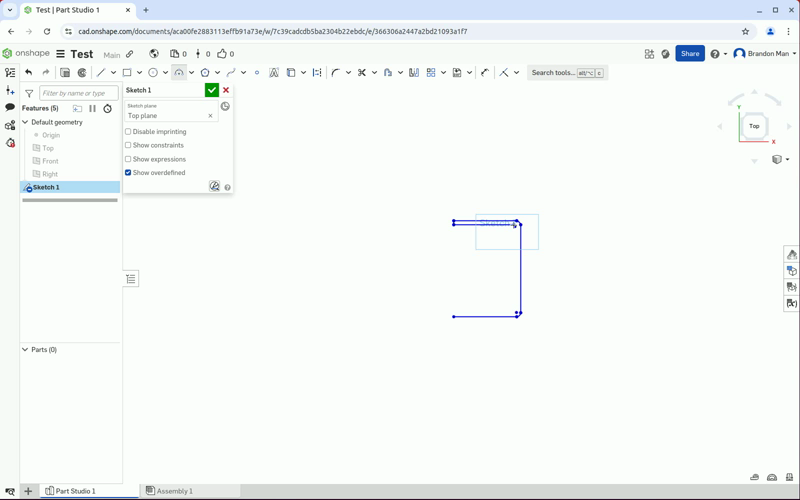
mouse_move(513, 224)
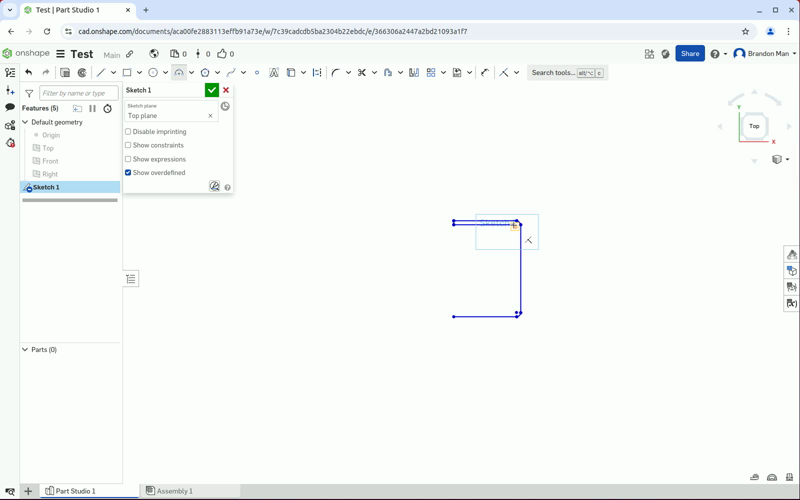
scroll(6)
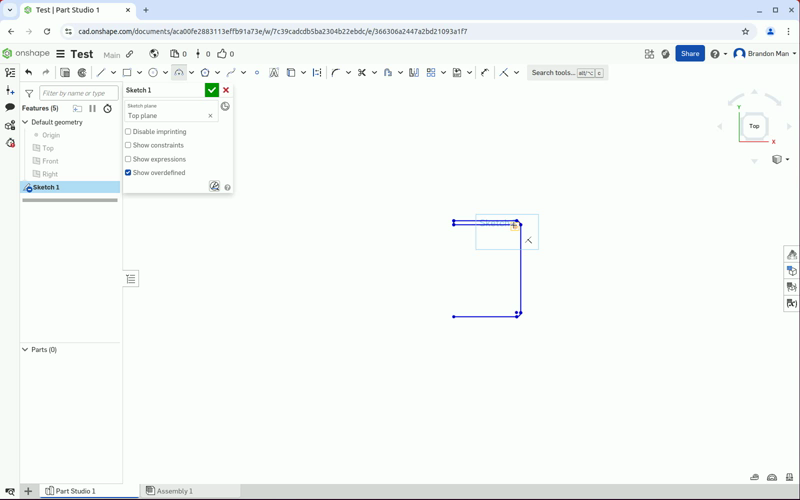
scroll(6)
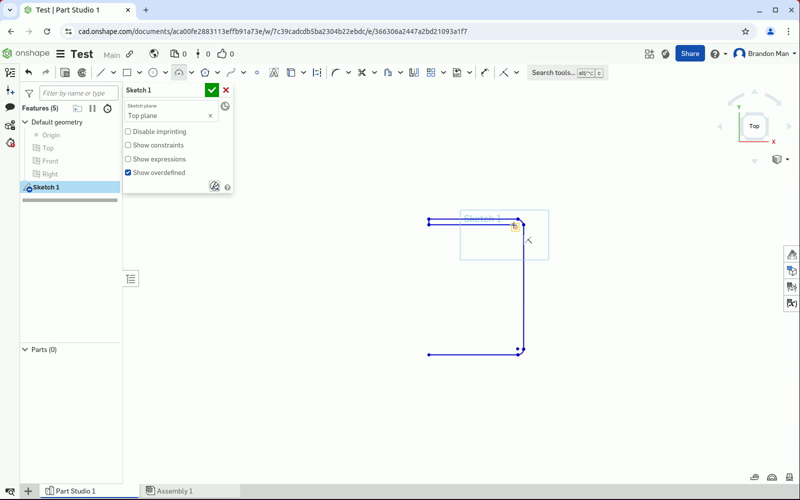
scroll(6)
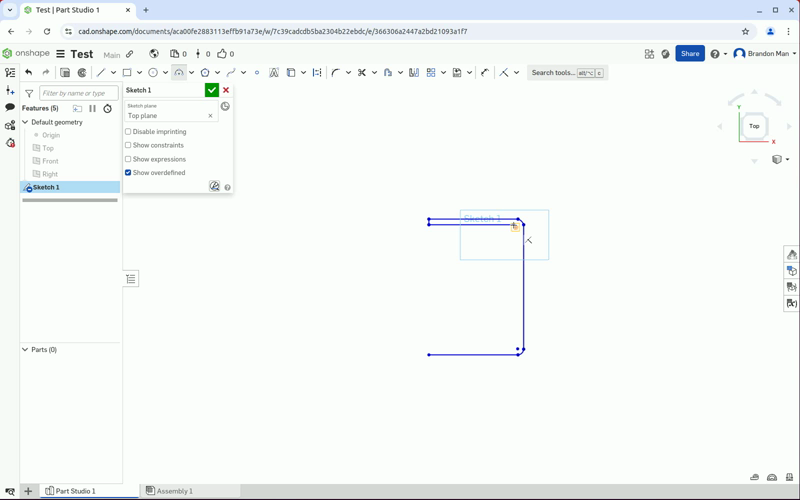
scroll(6)
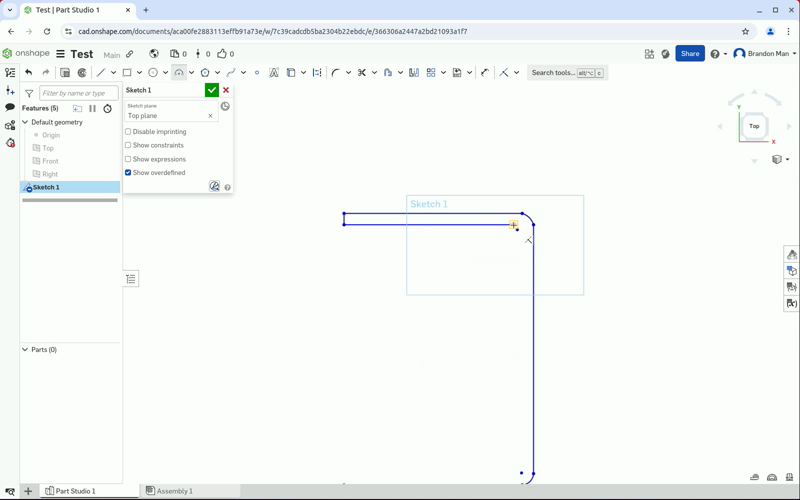
scroll(6)
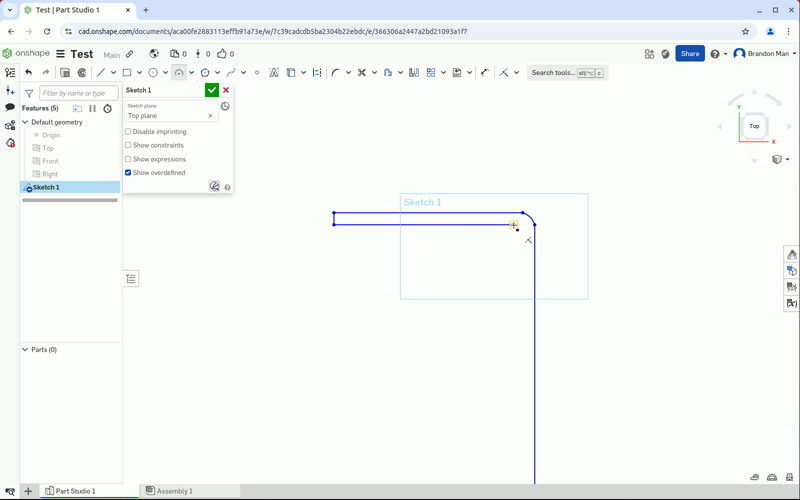
scroll(6)
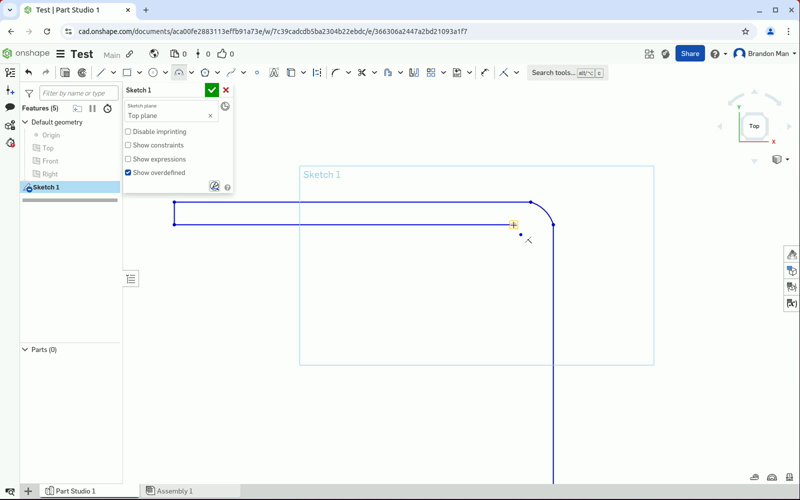
scroll(6)
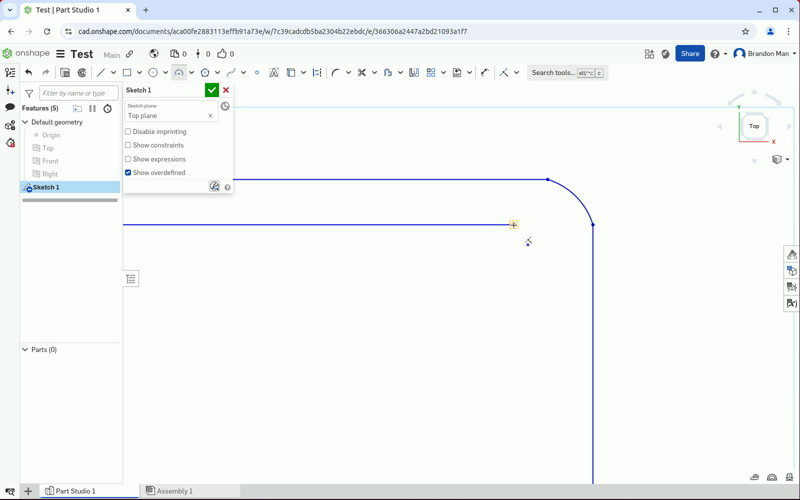
click(513, 224)
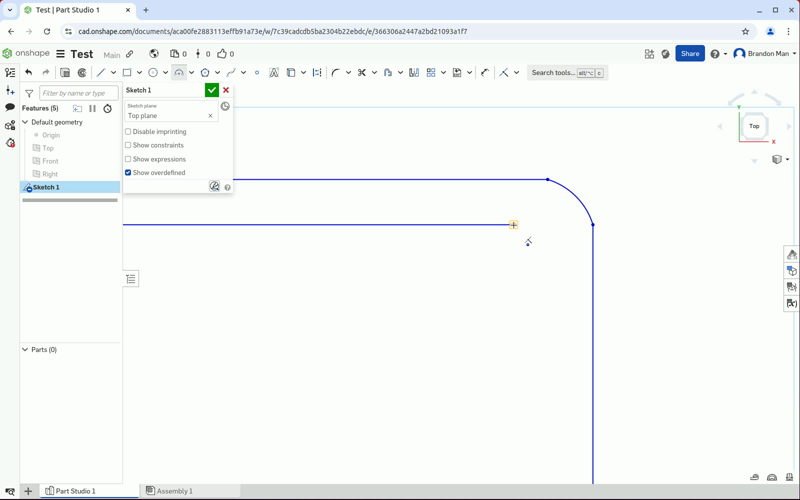
scroll(-6)
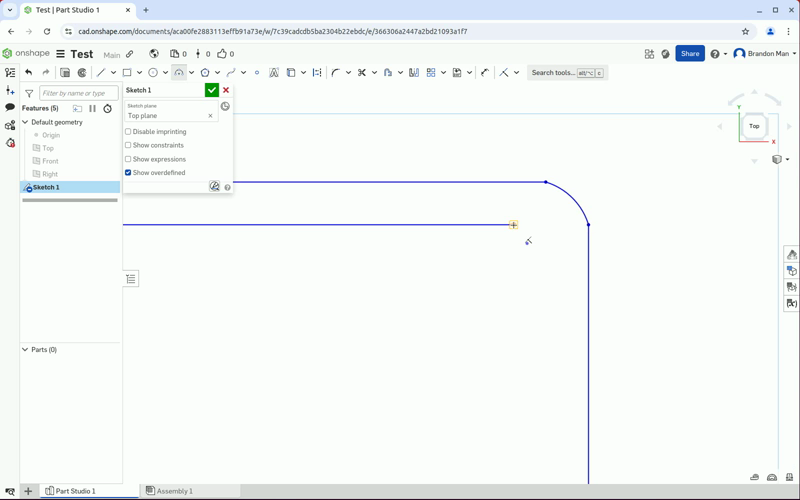
scroll(-6)
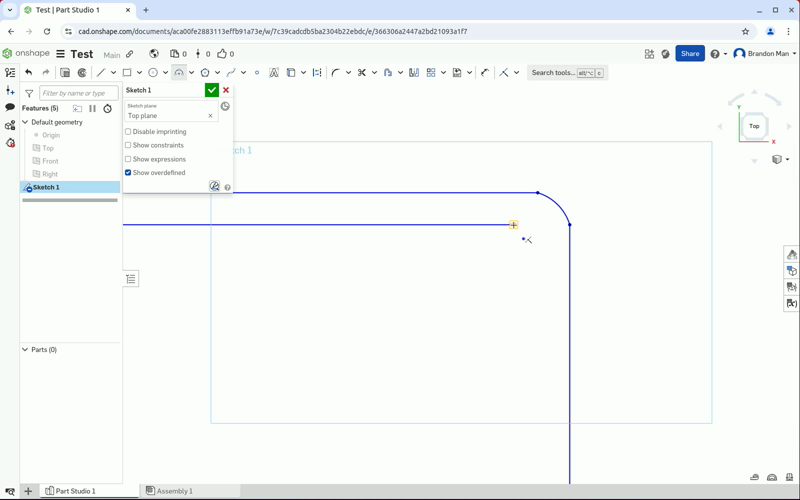
scroll(-6)
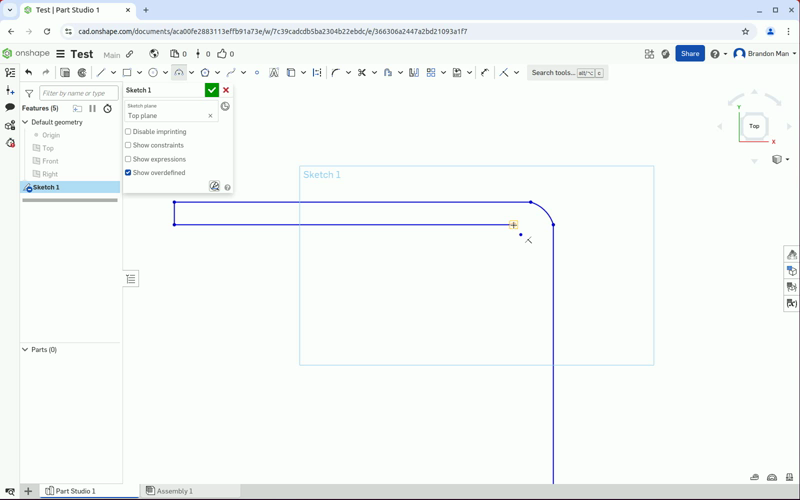
scroll(-6)
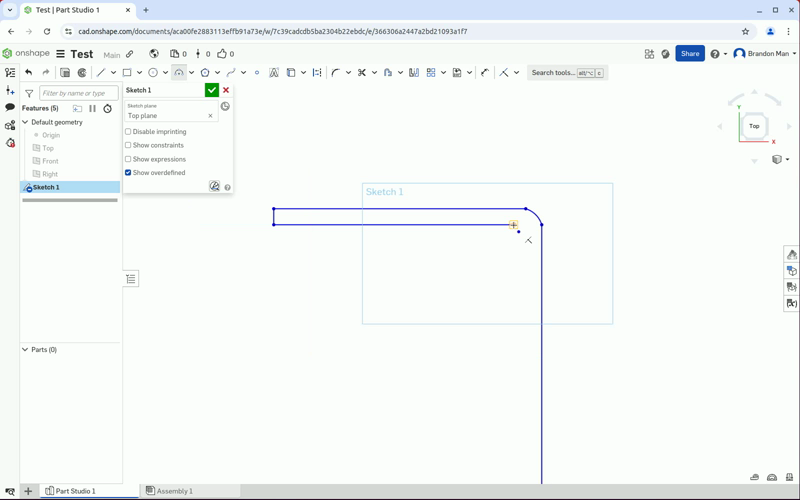
scroll(-6)
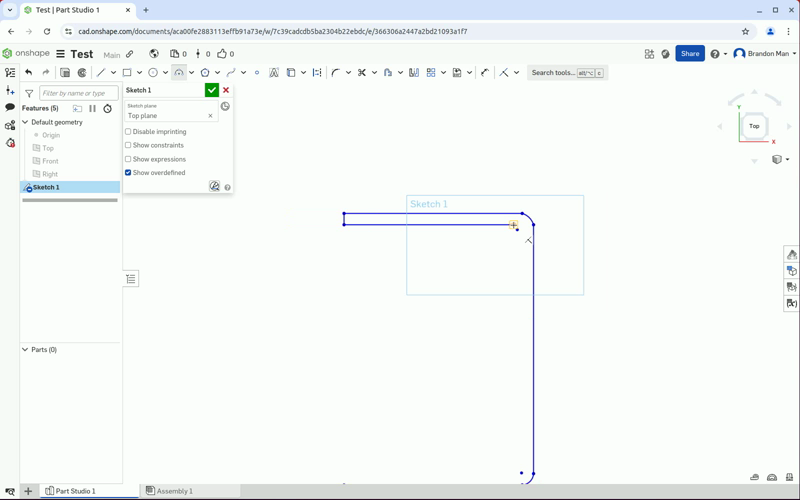
scroll(-6)
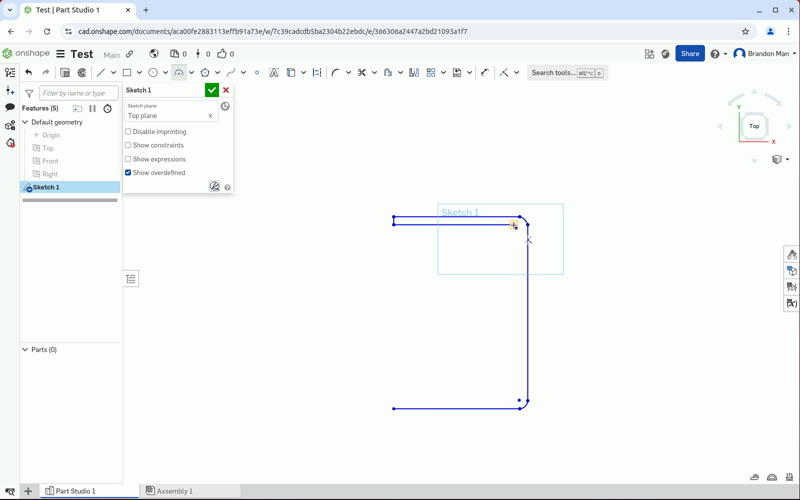
scroll(-6)
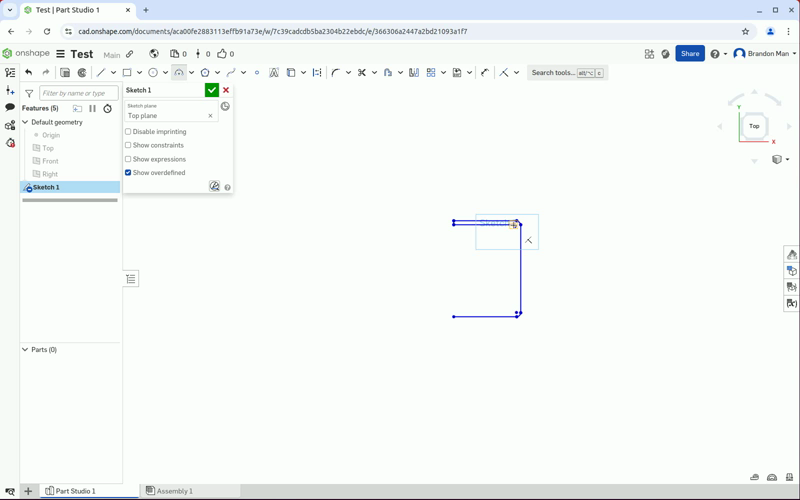
key_down(shift)
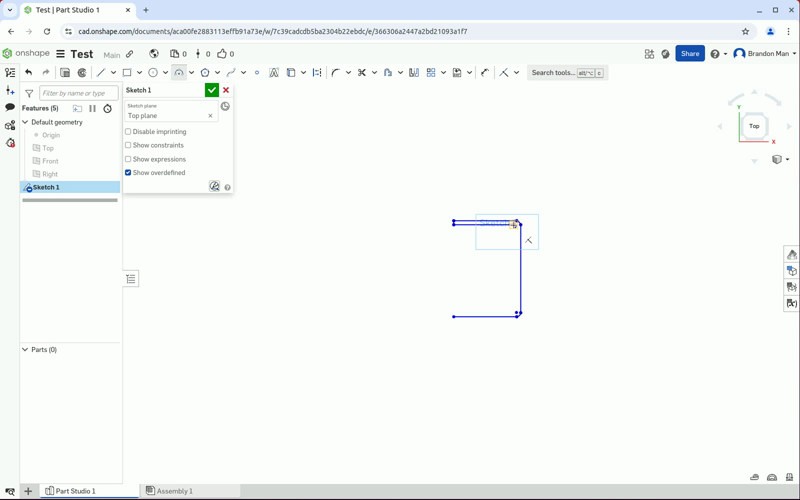
mouse_move(516, 227)
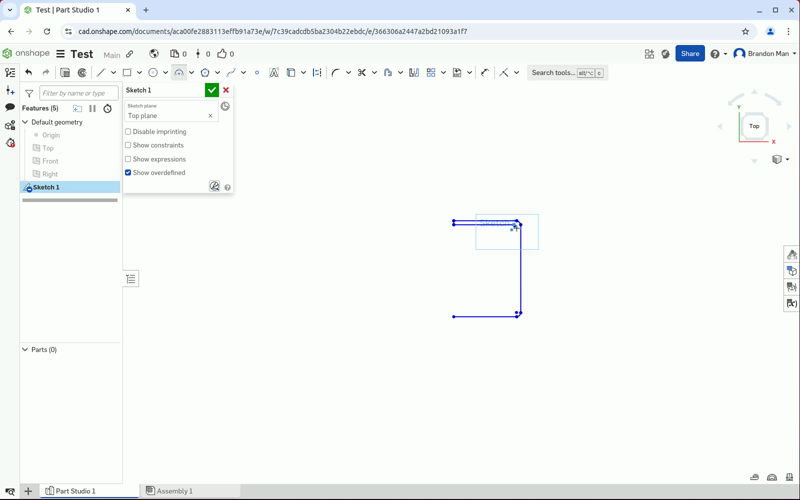
scroll(6)
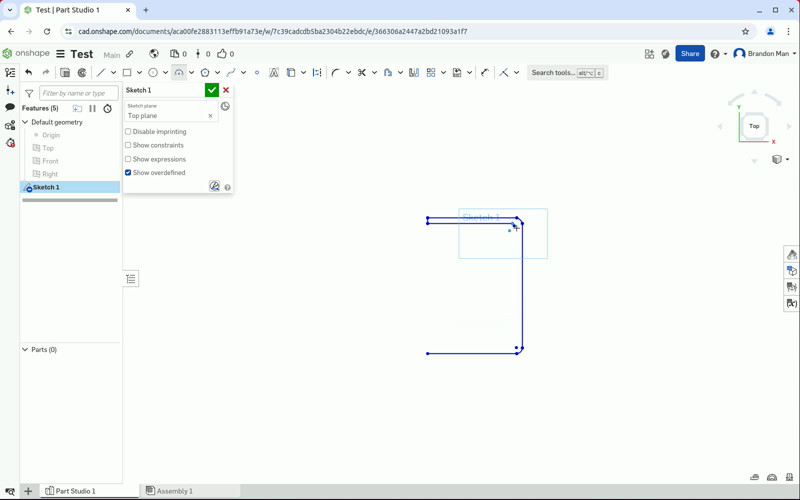
scroll(6)
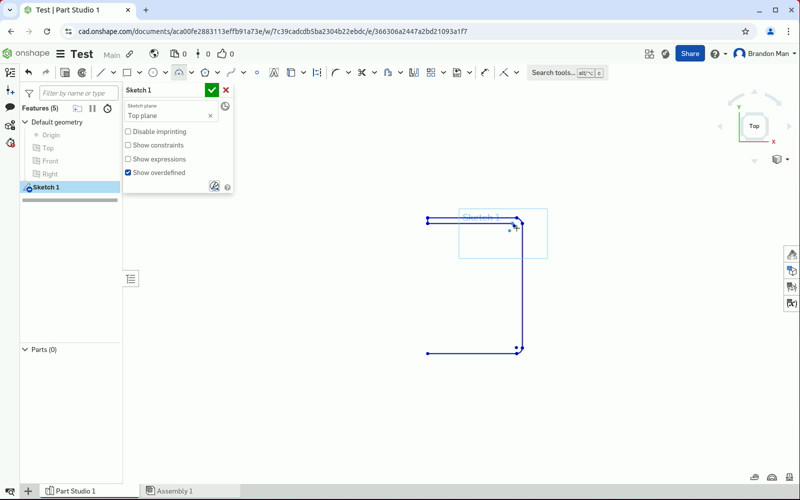
scroll(6)
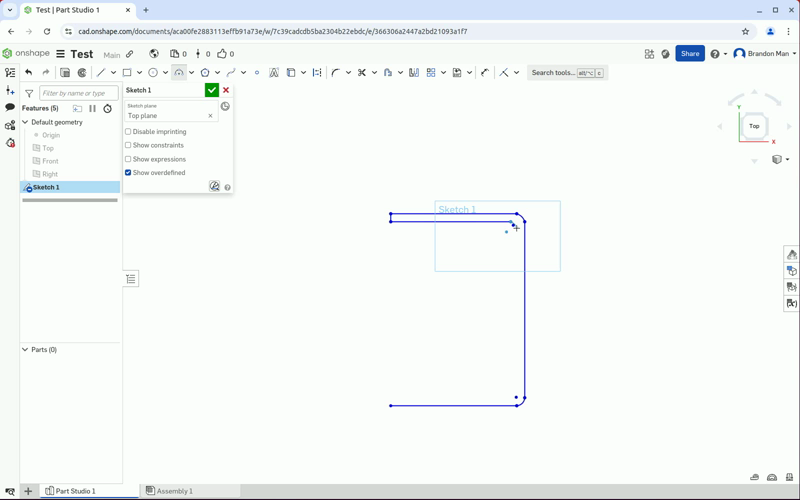
scroll(6)
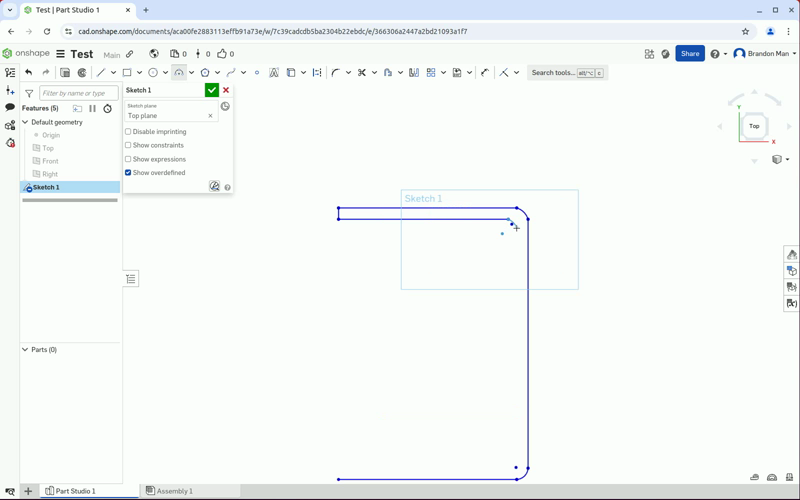
scroll(6)
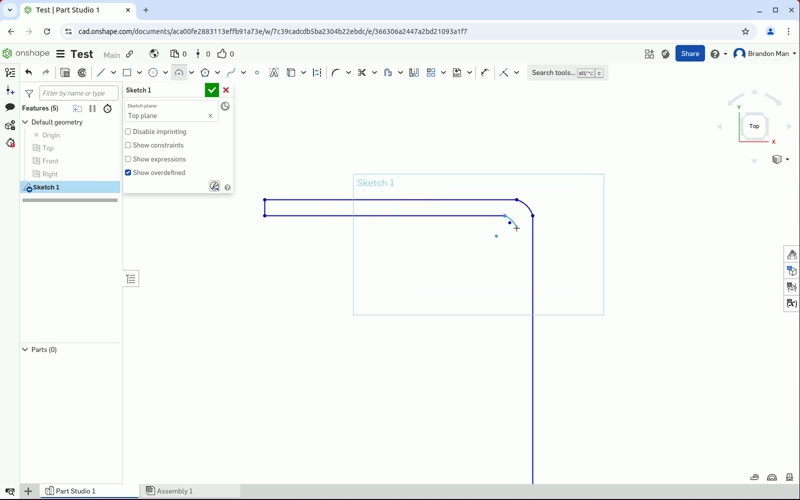
scroll(6)
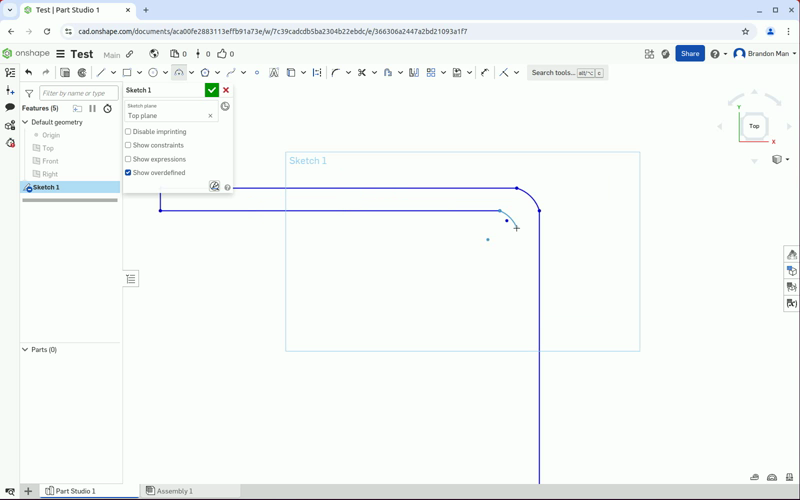
scroll(6)
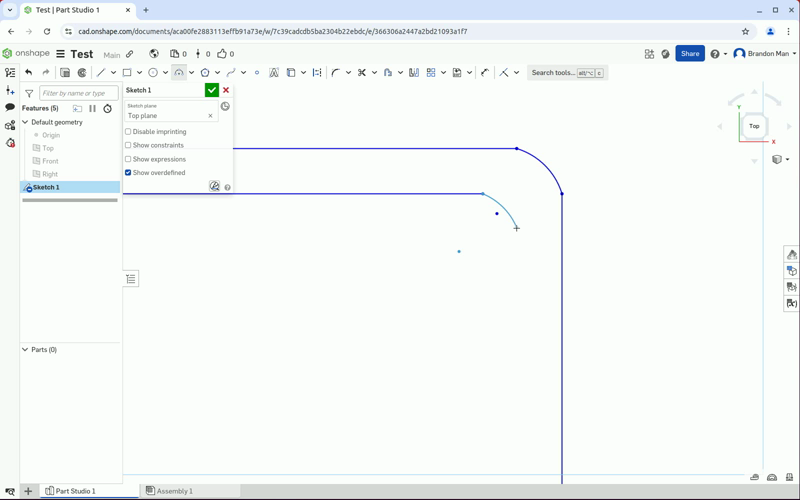
click(516, 227)
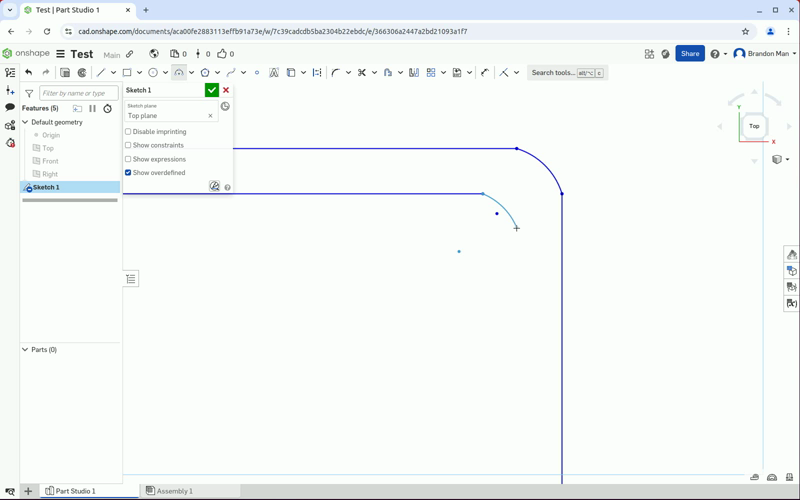
scroll(-6)
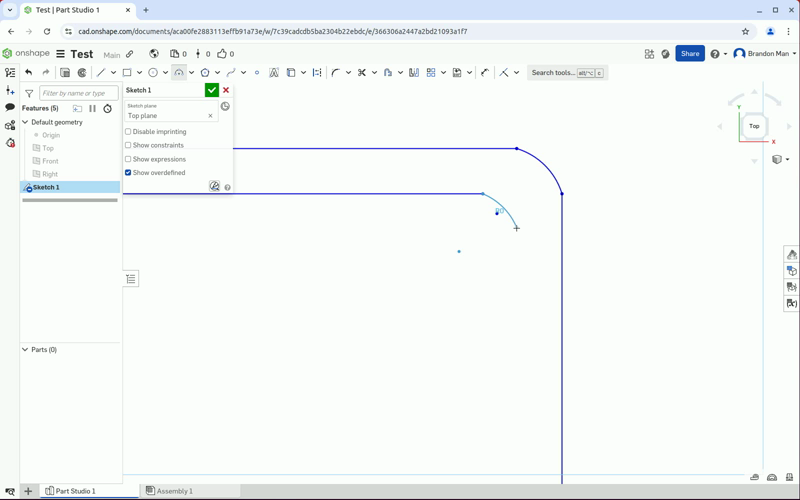
scroll(-6)
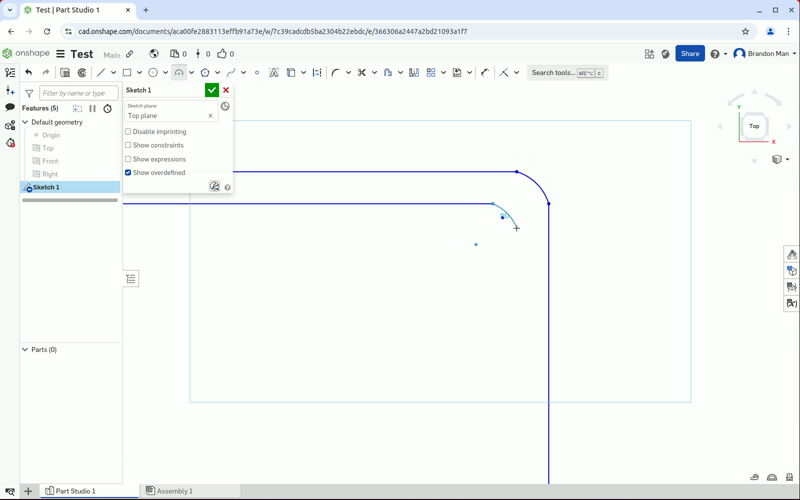
scroll(-6)
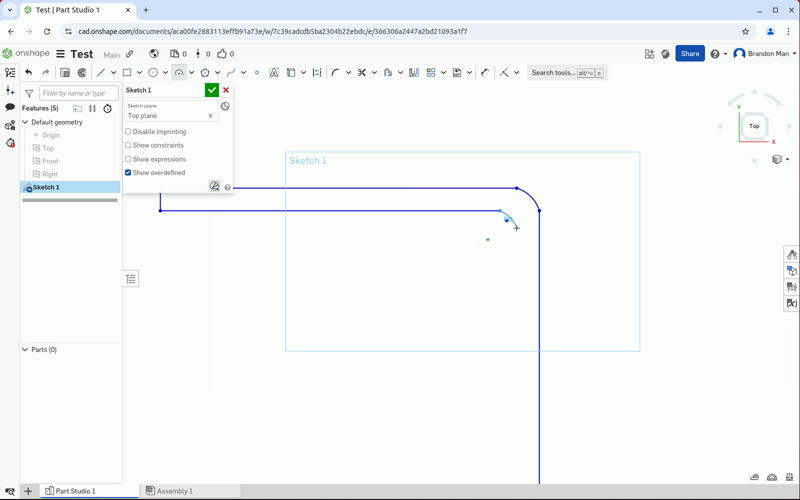
scroll(-6)
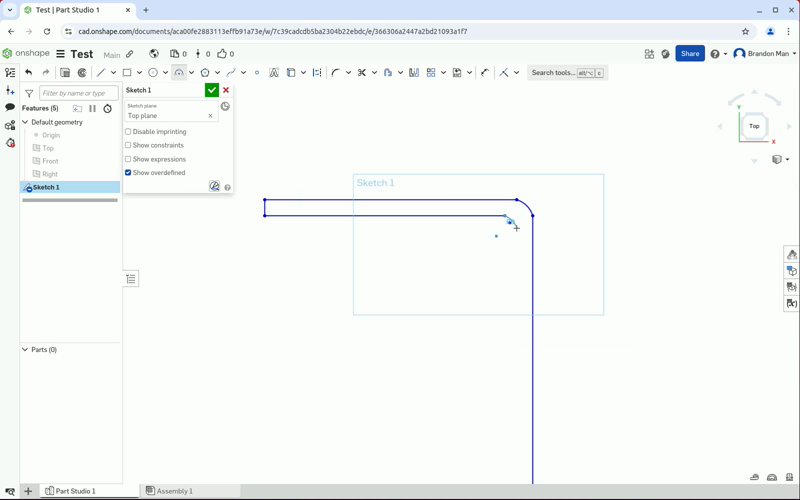
scroll(-6)
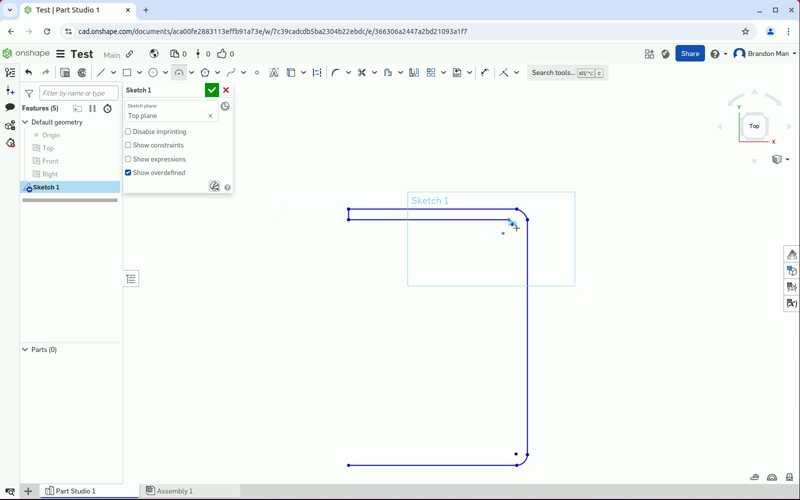
scroll(-6)
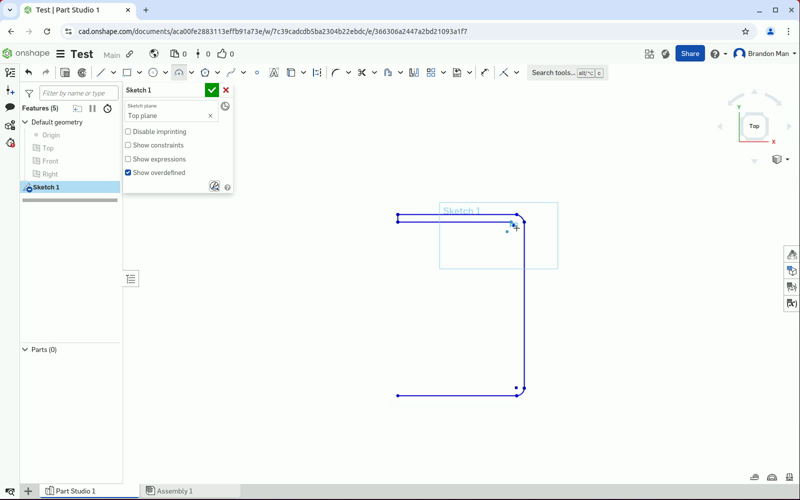
scroll(-6)
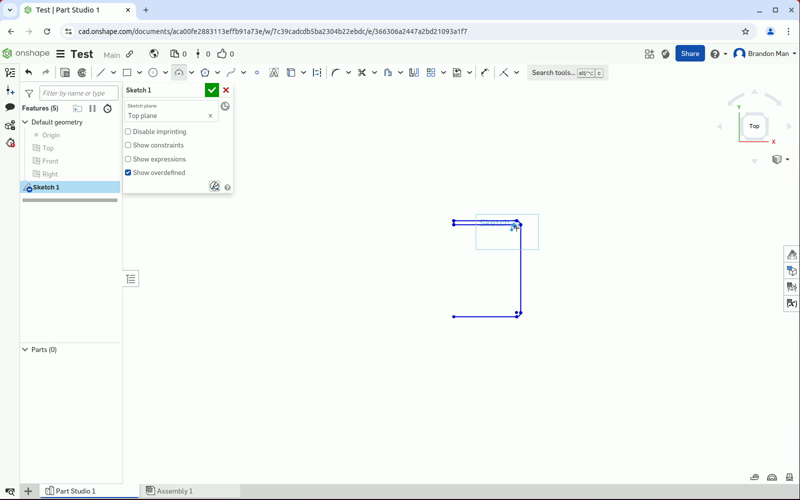
mouse_move(515, 225)
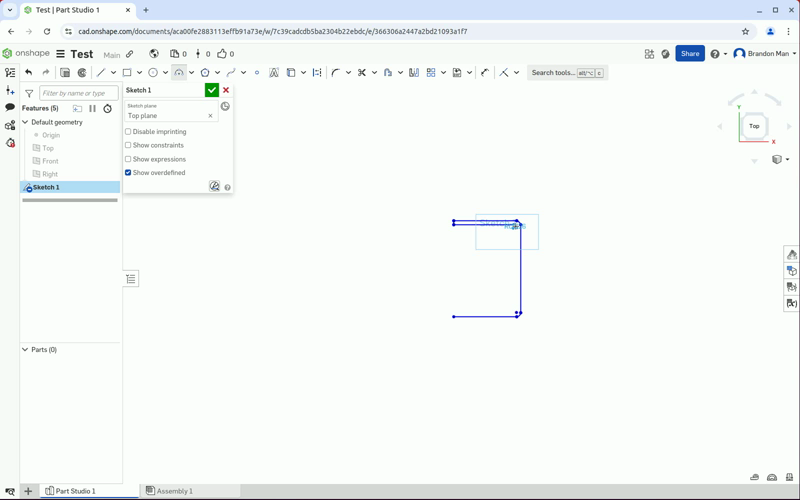
scroll(6)
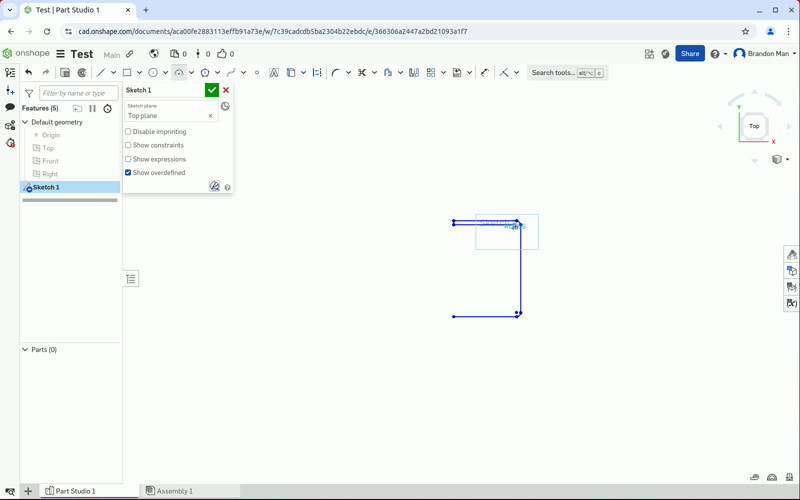
scroll(6)
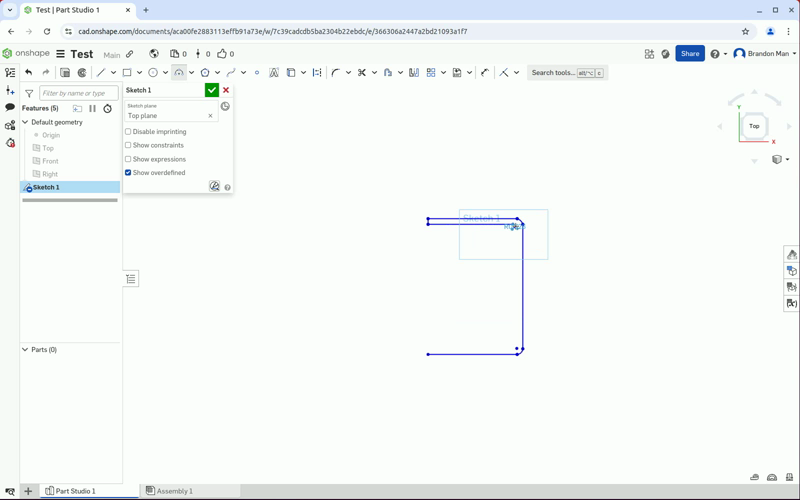
scroll(6)
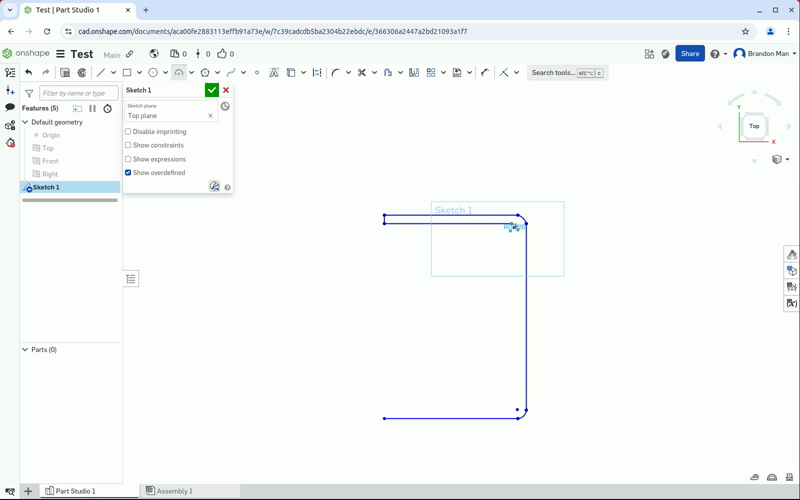
scroll(6)
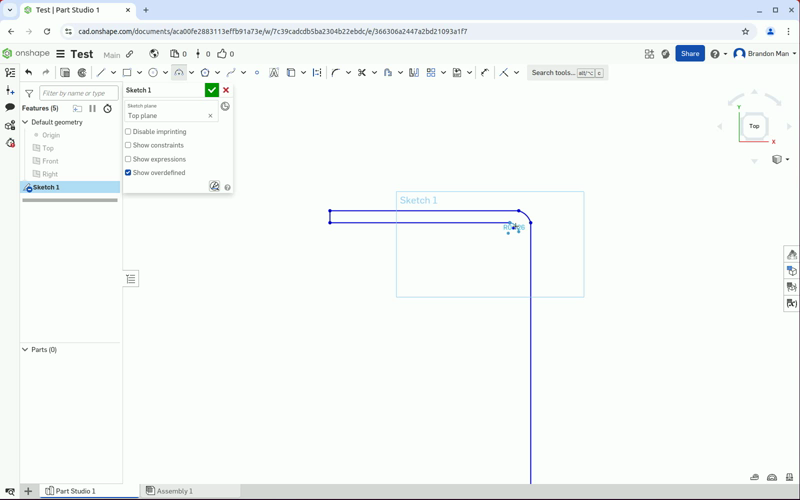
scroll(6)
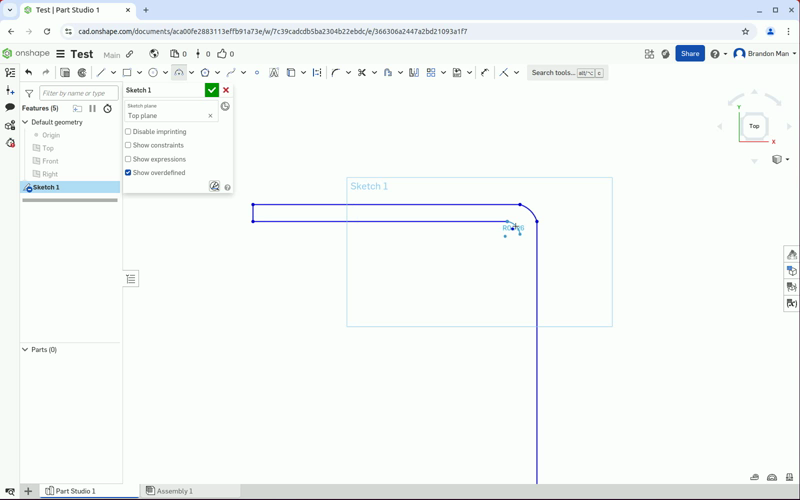
scroll(6)
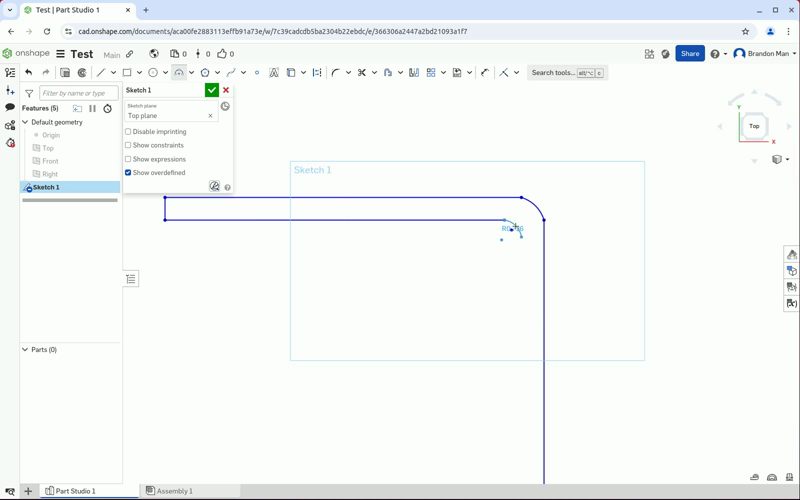
scroll(6)
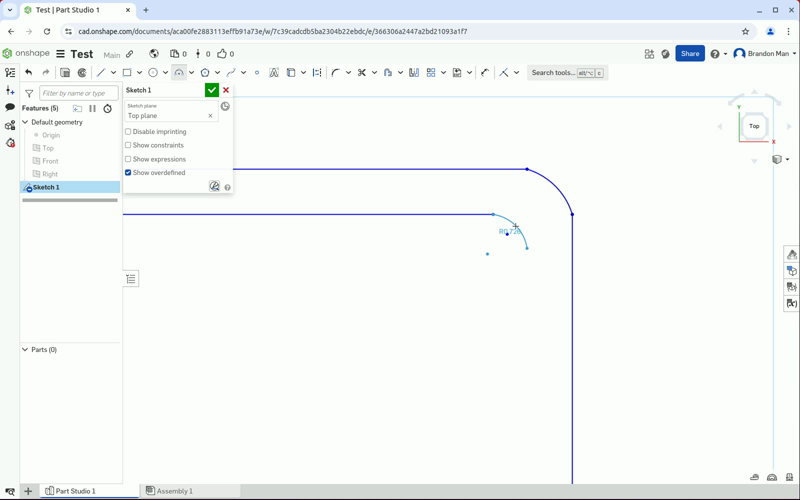
click(515, 225)
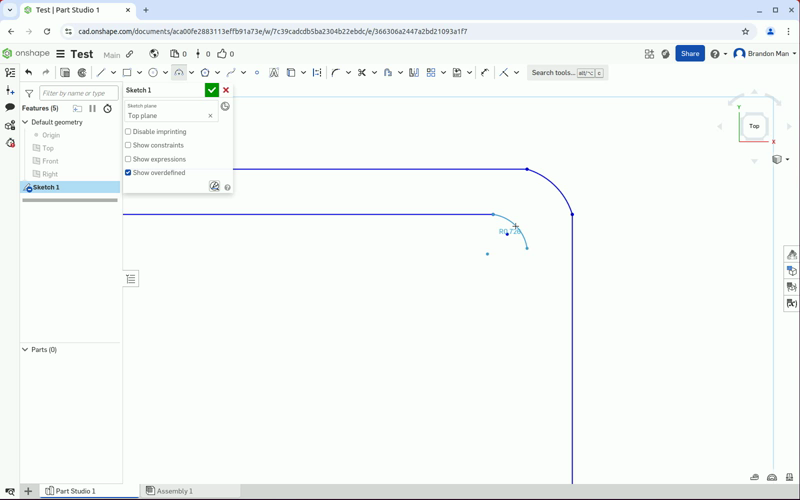
scroll(-6)
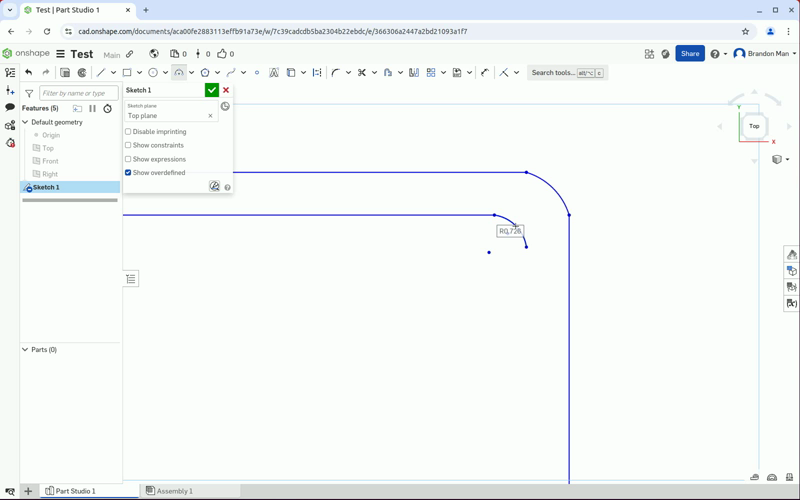
scroll(-6)
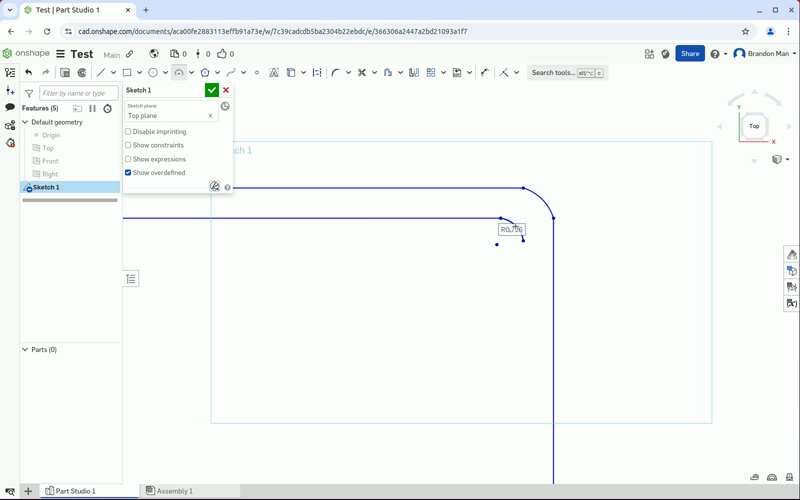
scroll(-6)
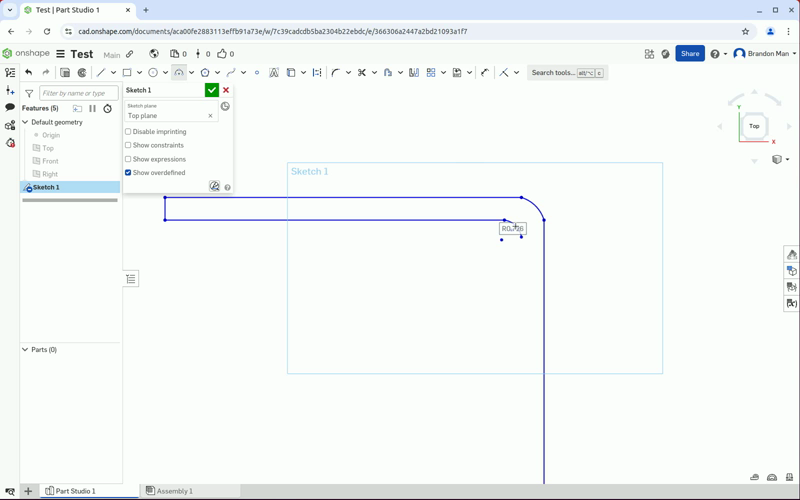
scroll(-6)
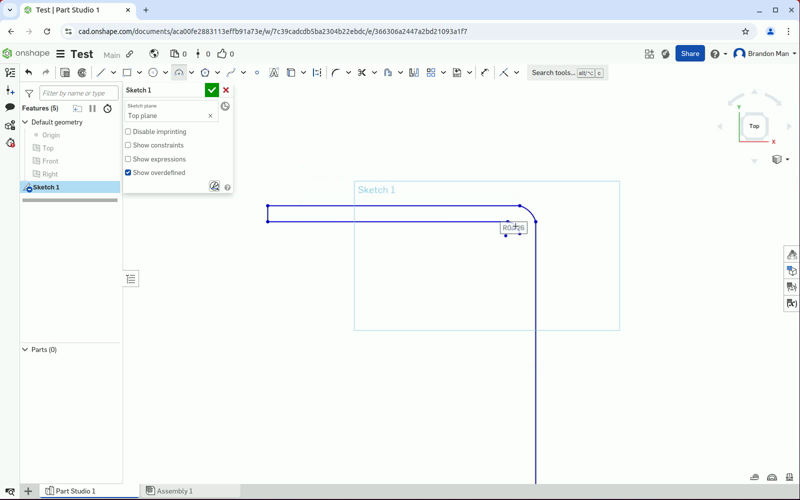
scroll(-6)
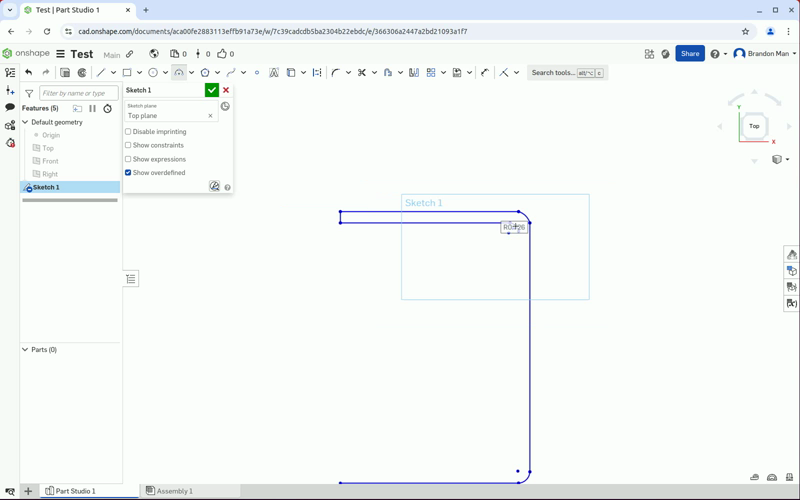
scroll(-6)
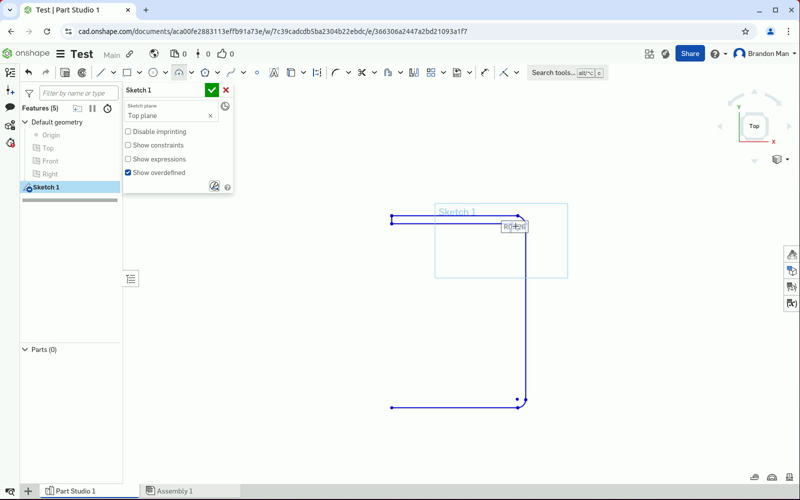
scroll(-6)
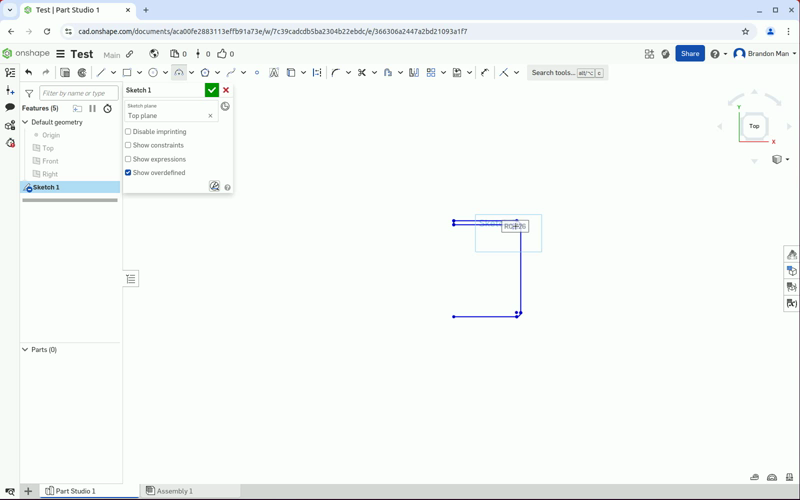
key_up(shift)
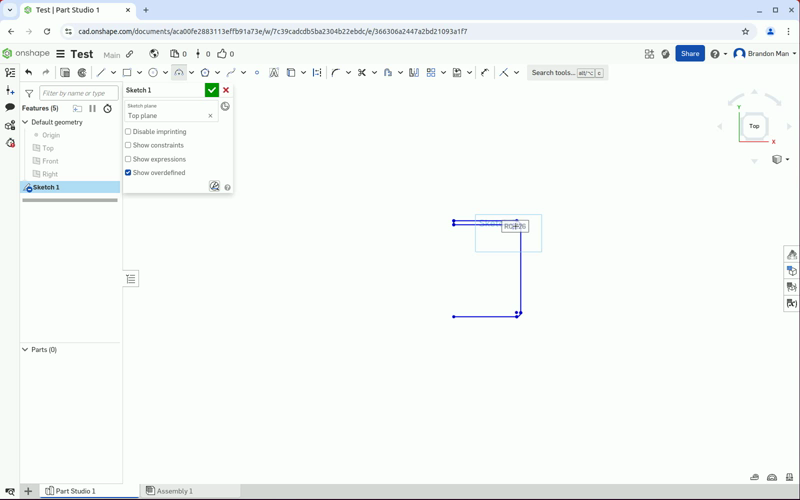
key(esc)
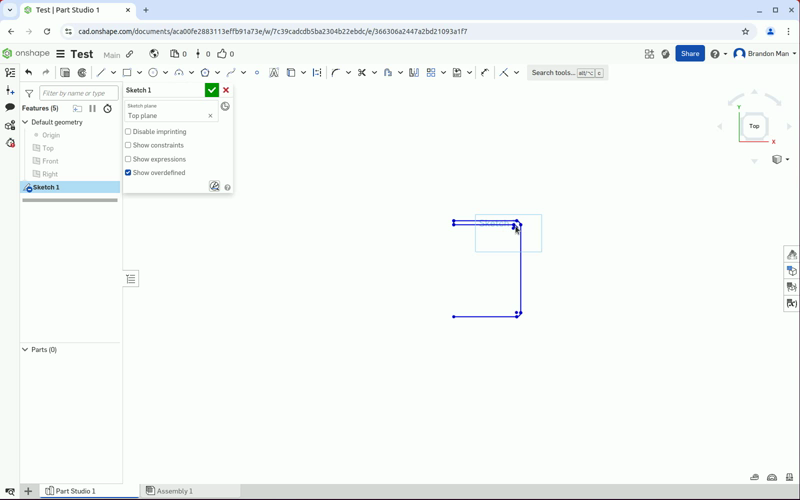
key(l)
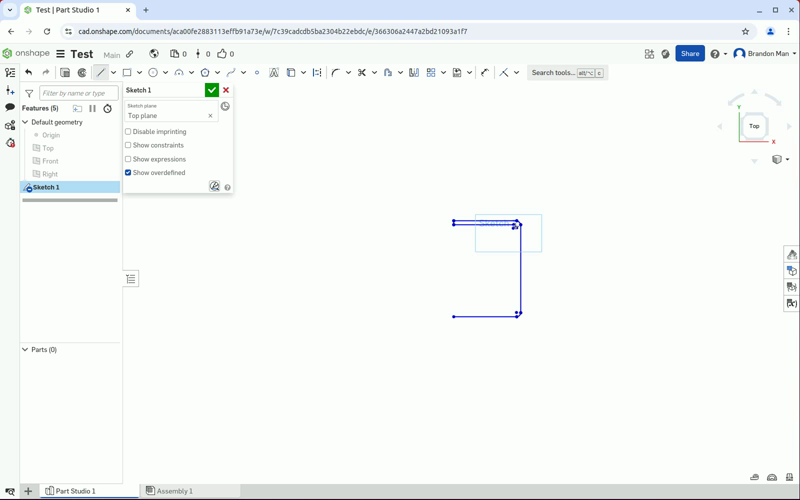
mouse_move(516, 227)
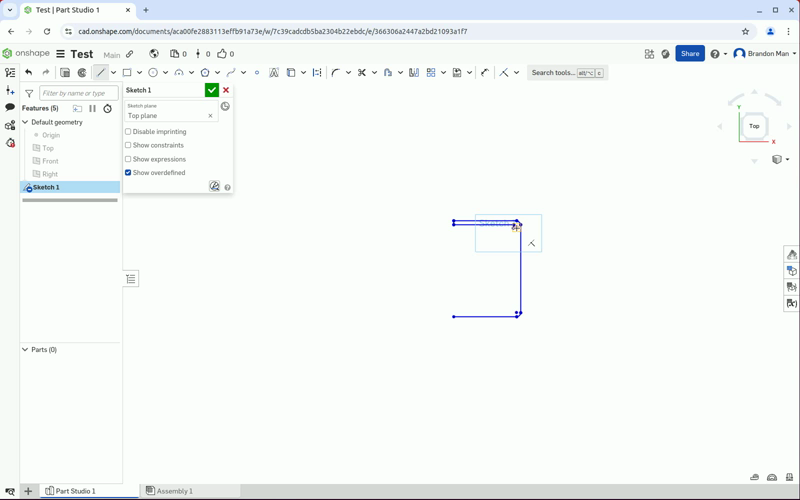
scroll(6)
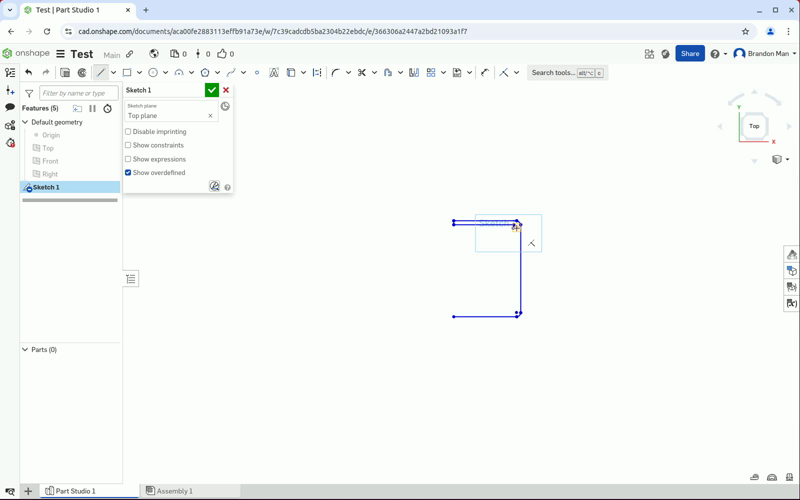
scroll(6)
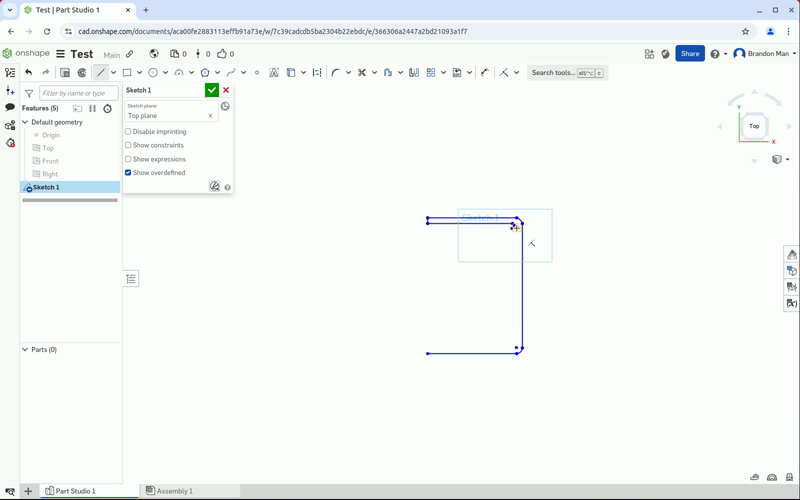
scroll(6)
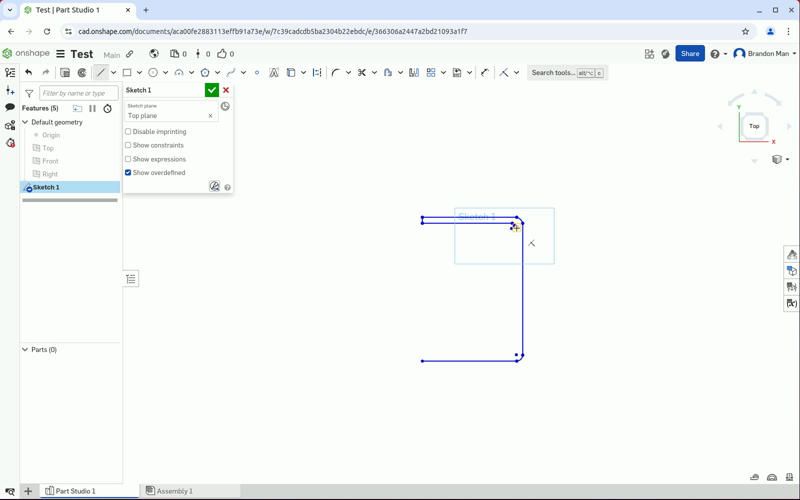
scroll(6)
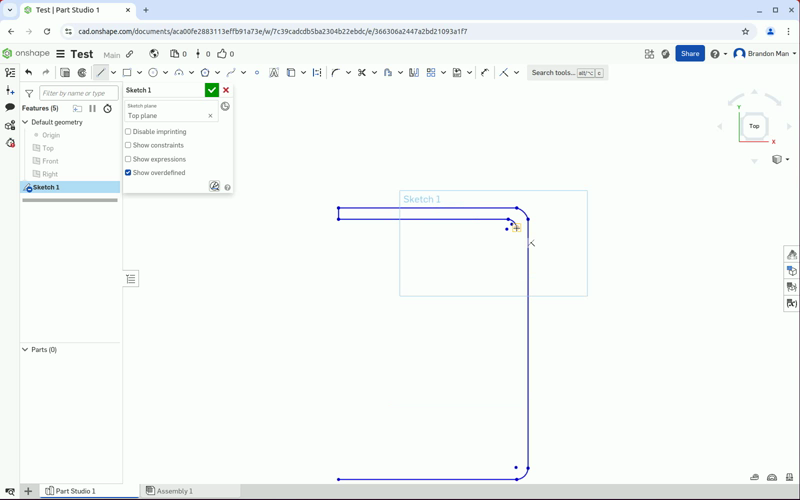
scroll(6)
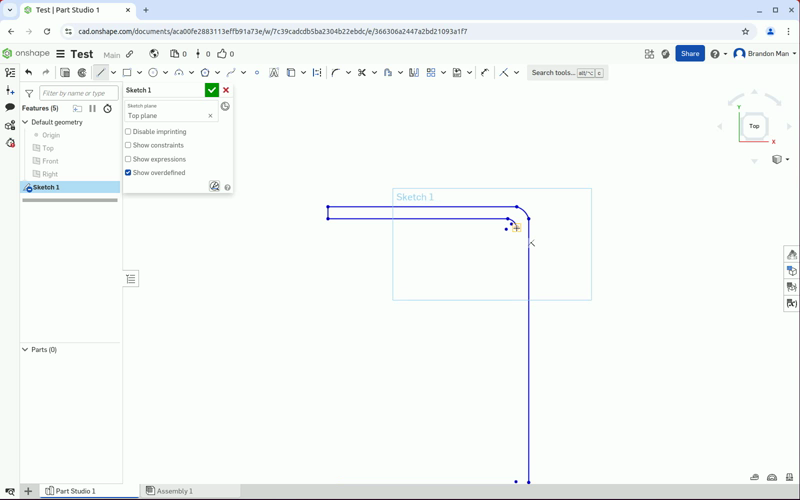
scroll(6)
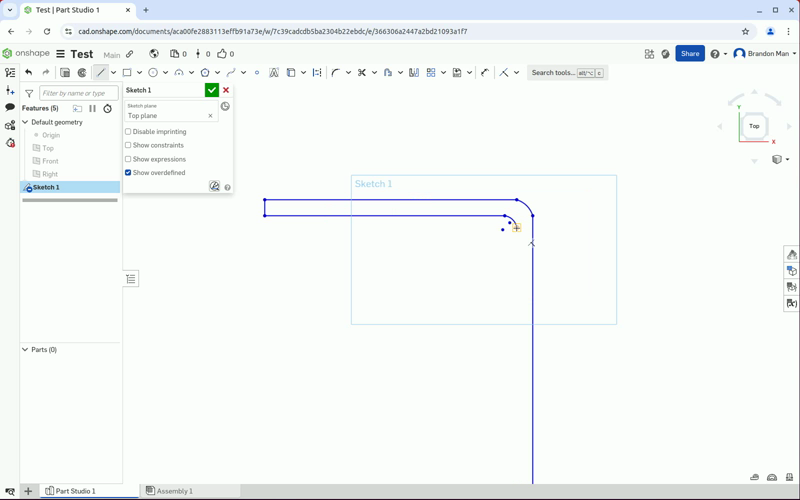
scroll(6)
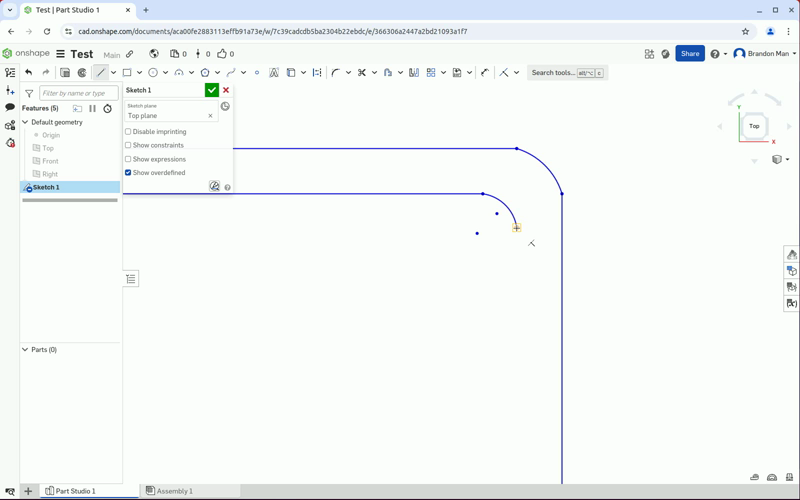
click(516, 227)
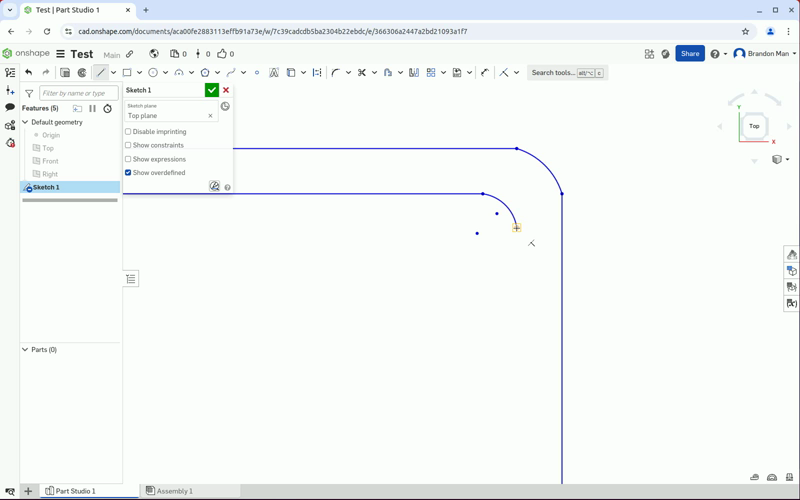
scroll(-6)
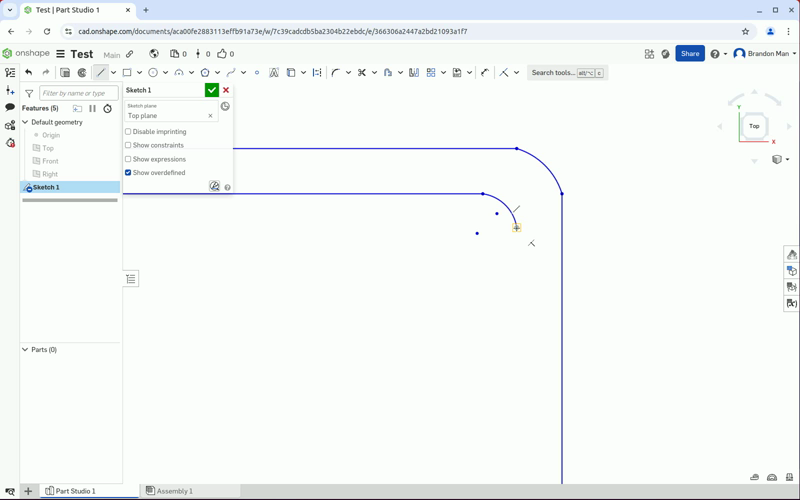
scroll(-6)
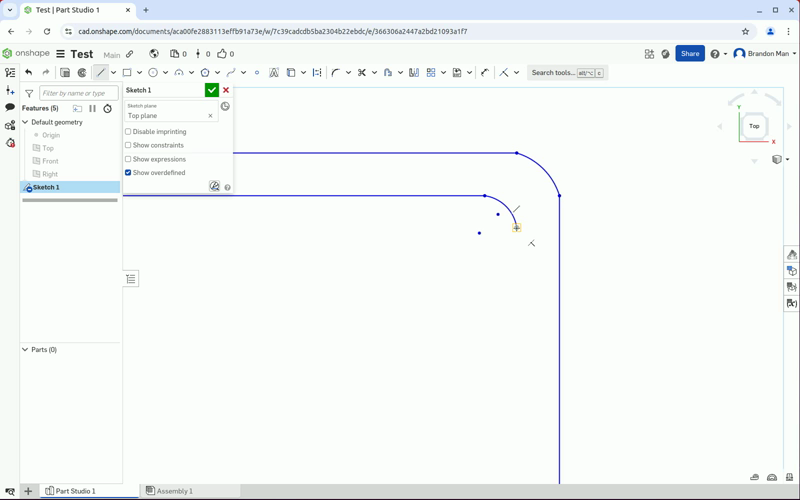
scroll(-6)
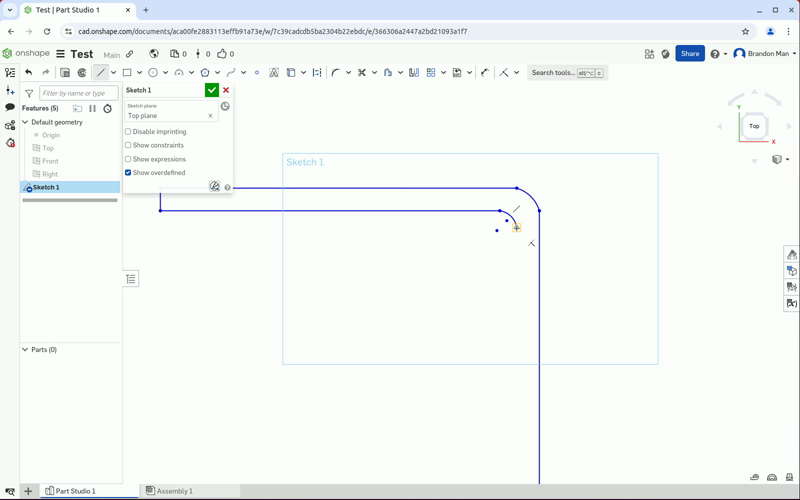
scroll(-6)
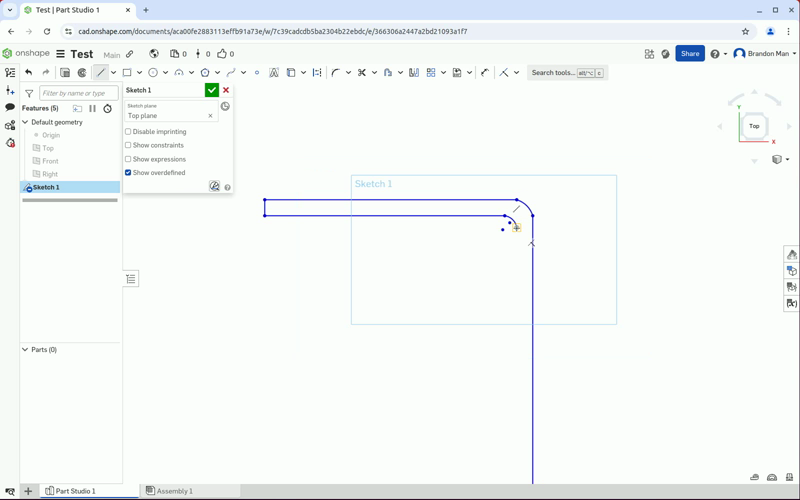
scroll(-6)
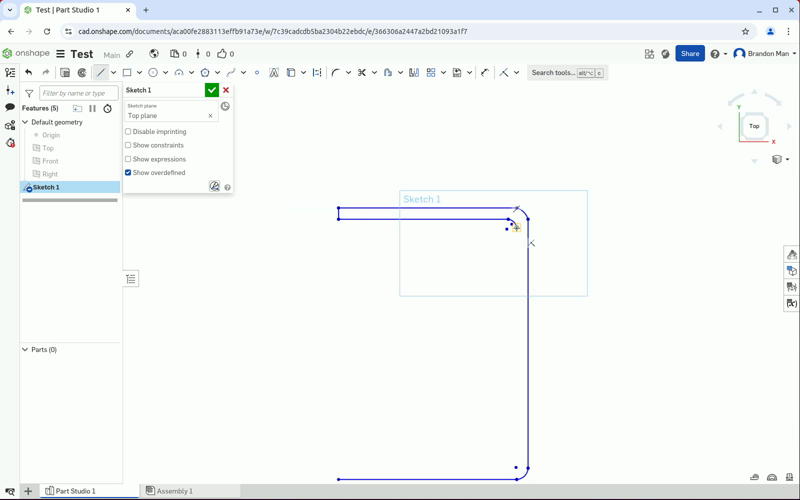
scroll(-6)
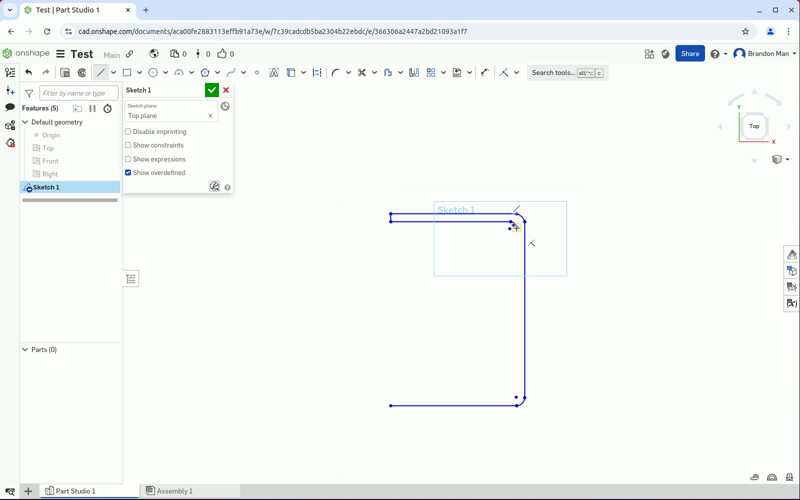
scroll(-6)
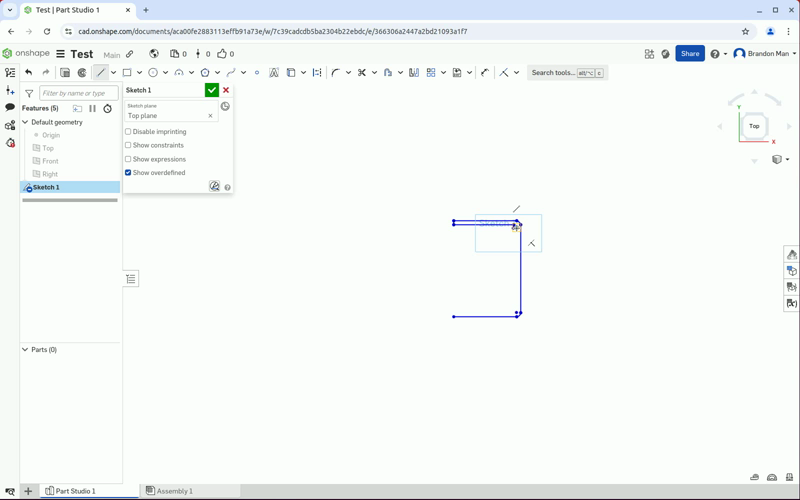
key_down(shift)
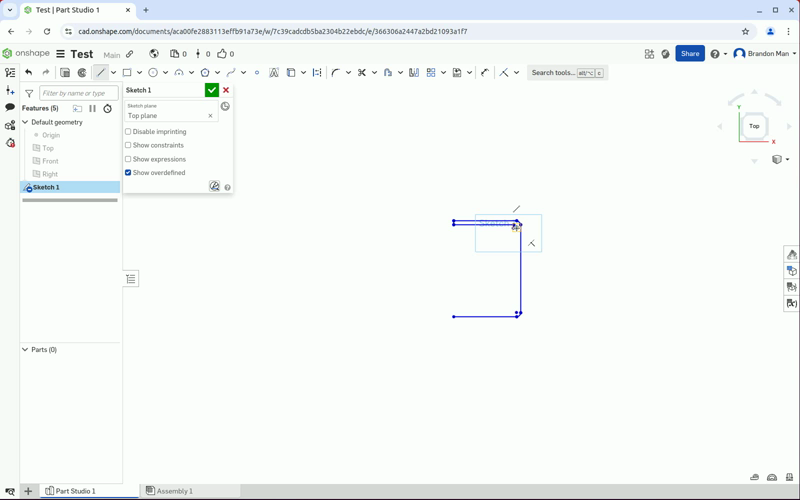
mouse_move(516, 309)
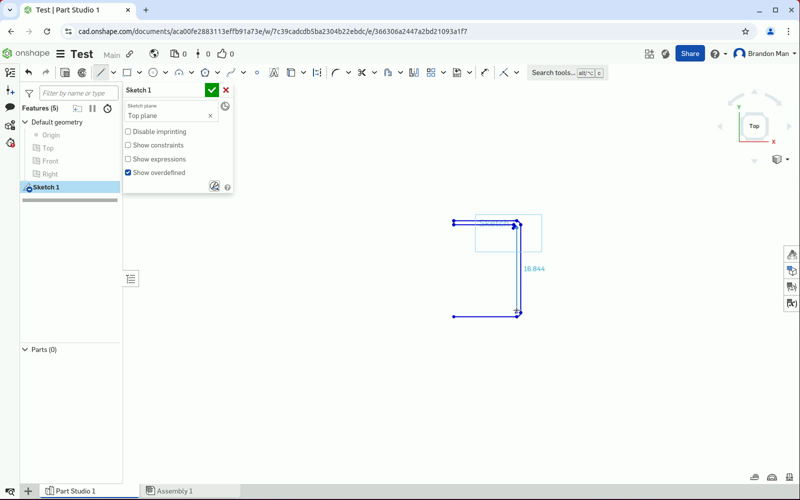
scroll(6)
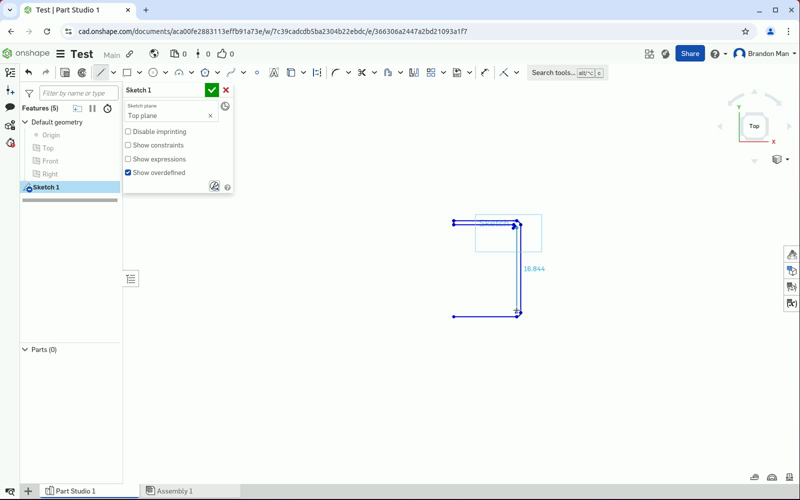
scroll(6)
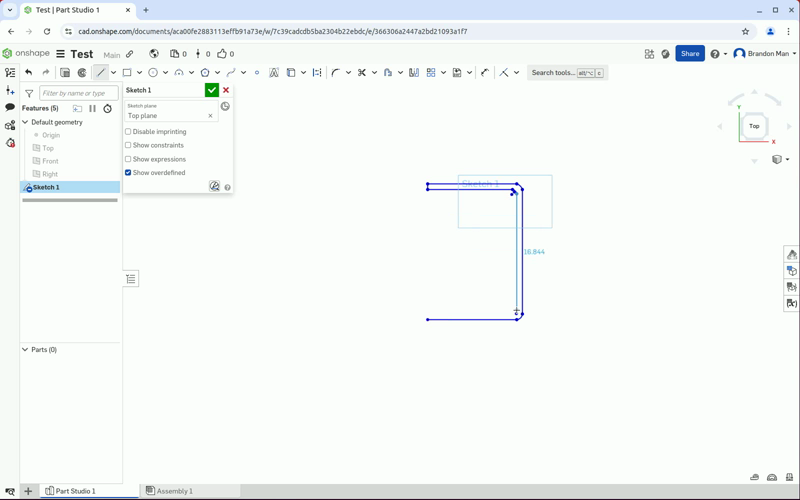
scroll(6)
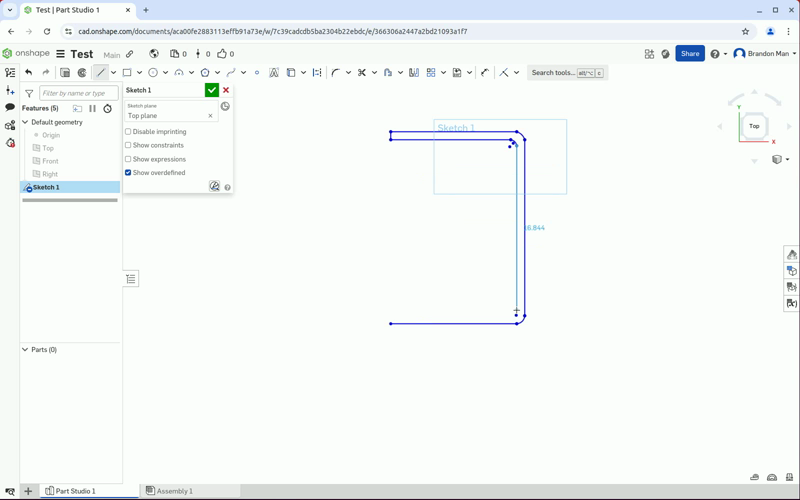
scroll(6)
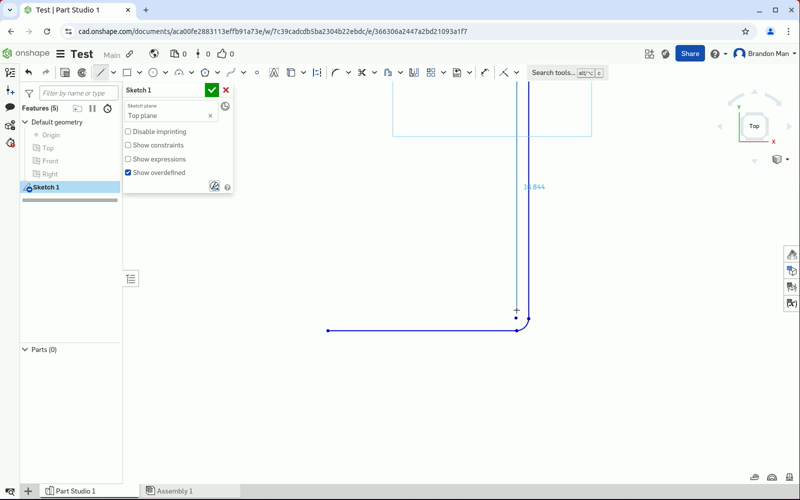
scroll(6)
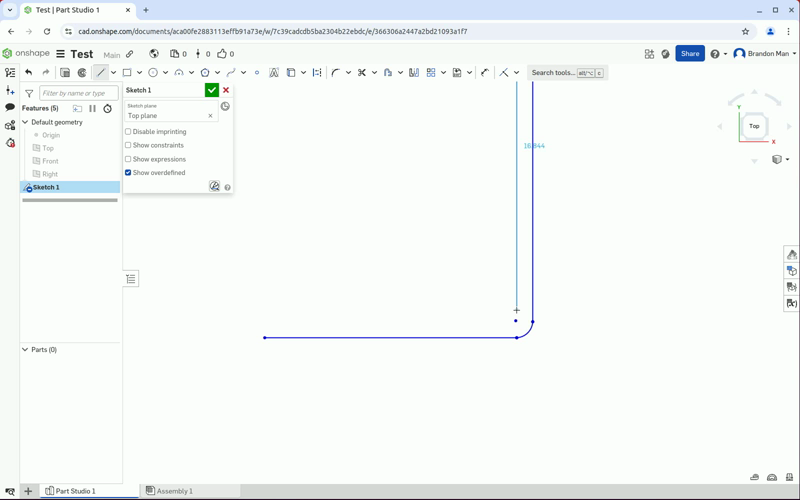
scroll(6)
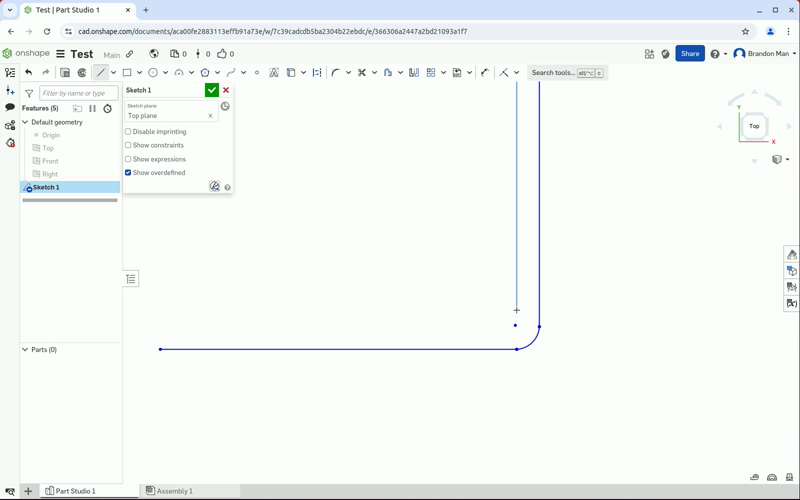
scroll(6)
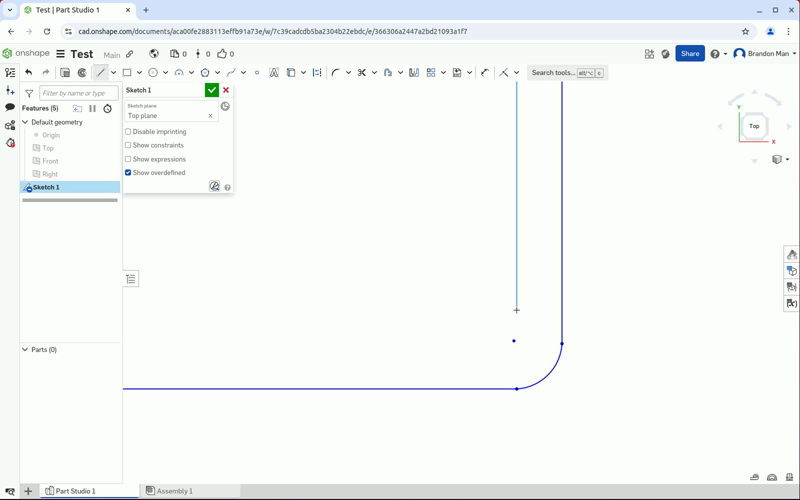
click(516, 309)
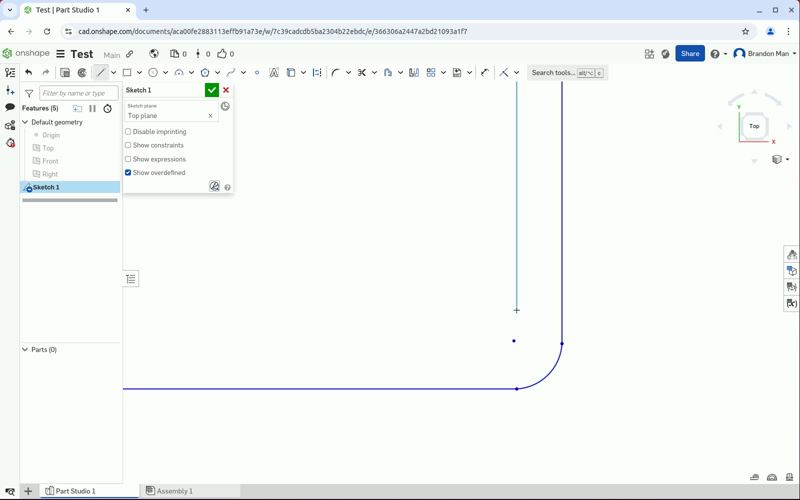
scroll(-6)
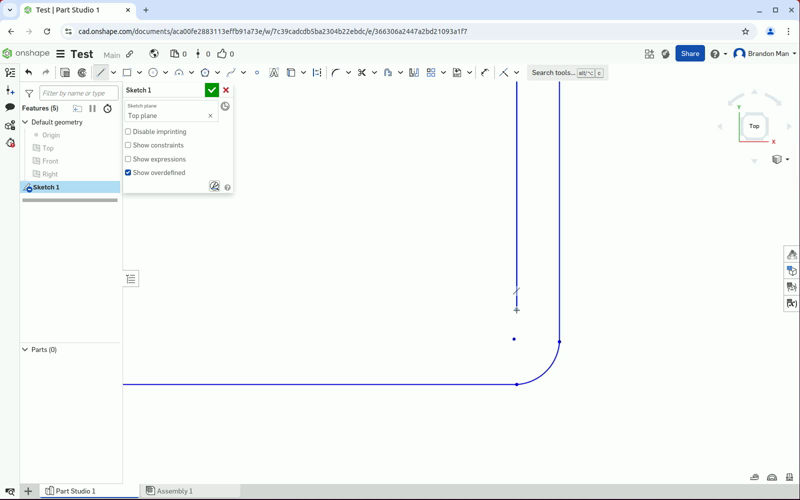
scroll(-6)
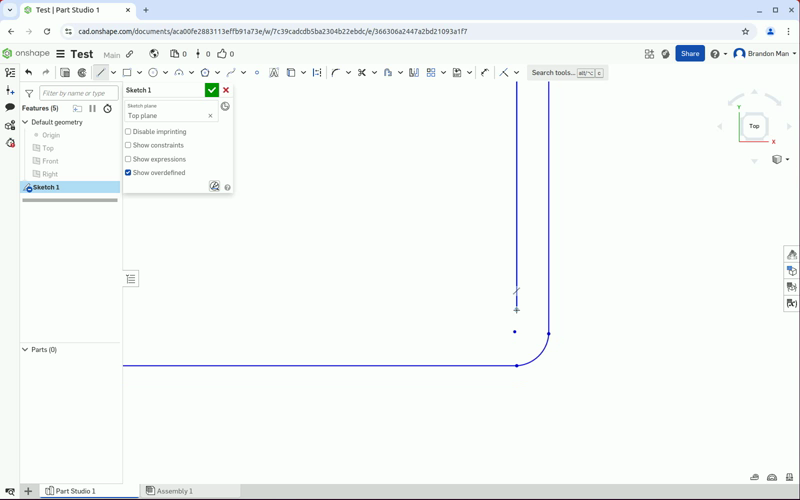
scroll(-6)
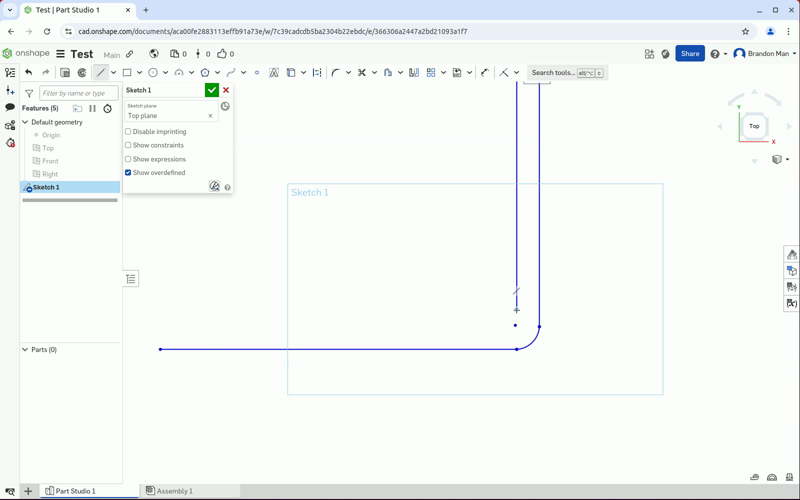
scroll(-6)
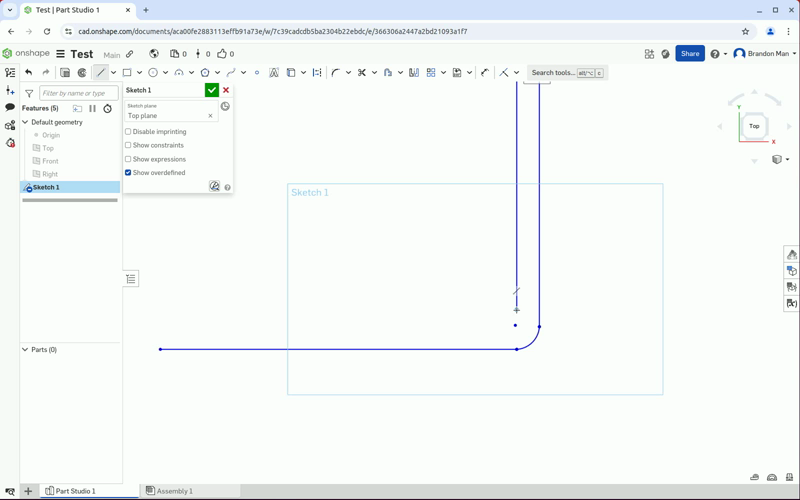
scroll(-6)
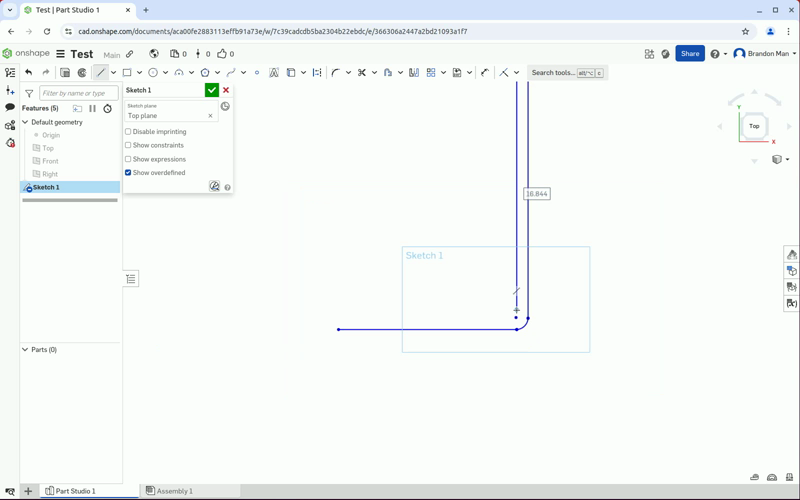
scroll(-6)
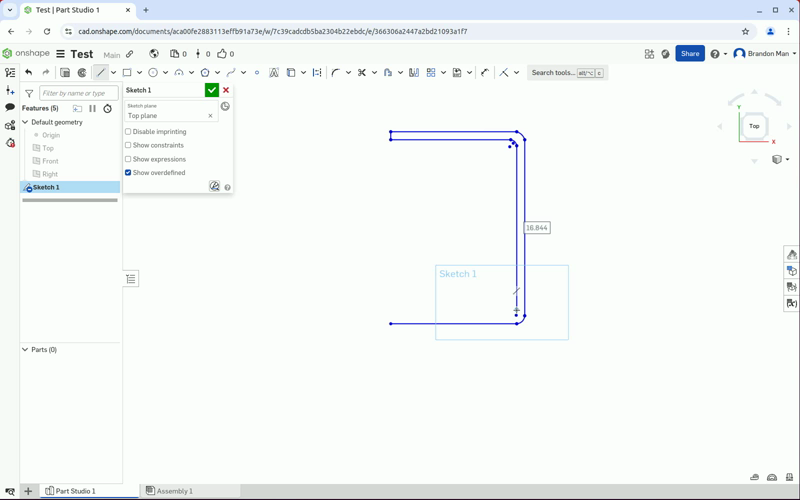
scroll(-6)
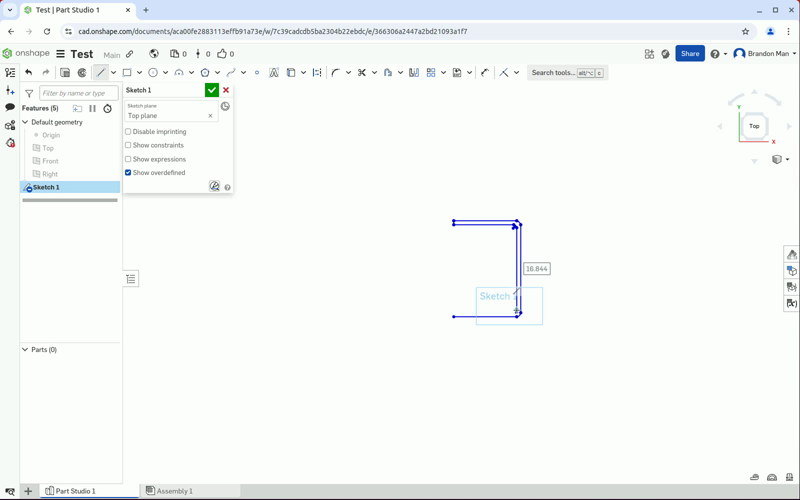
key_up(shift)
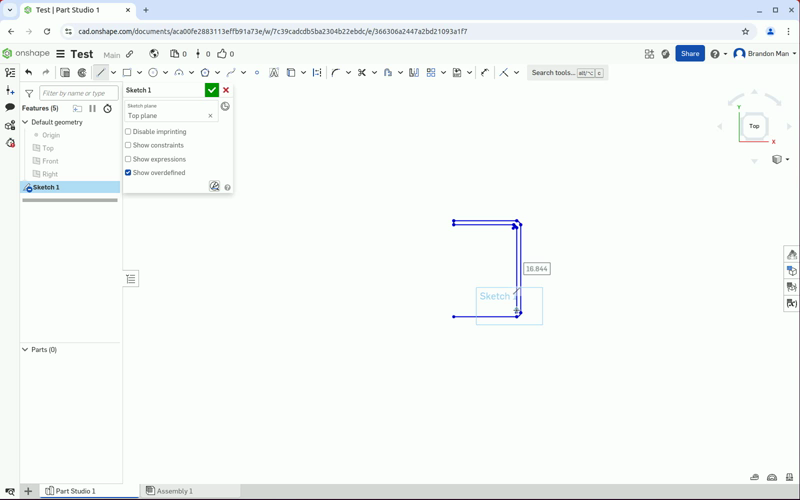
key(esc)
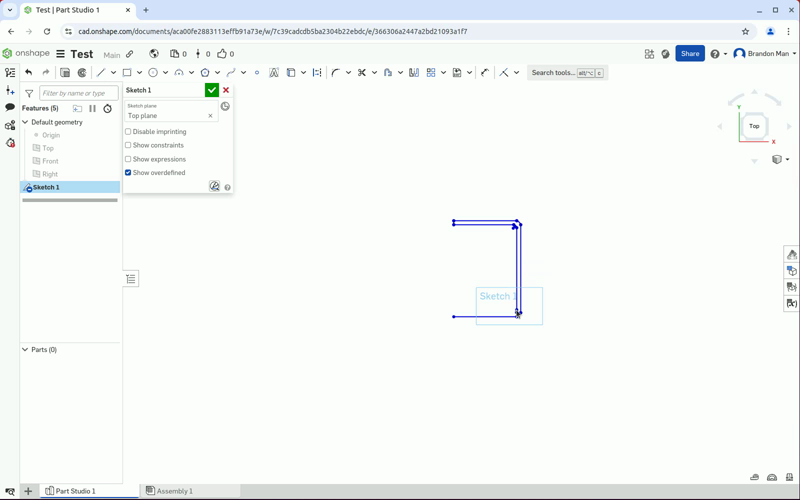
key(a)
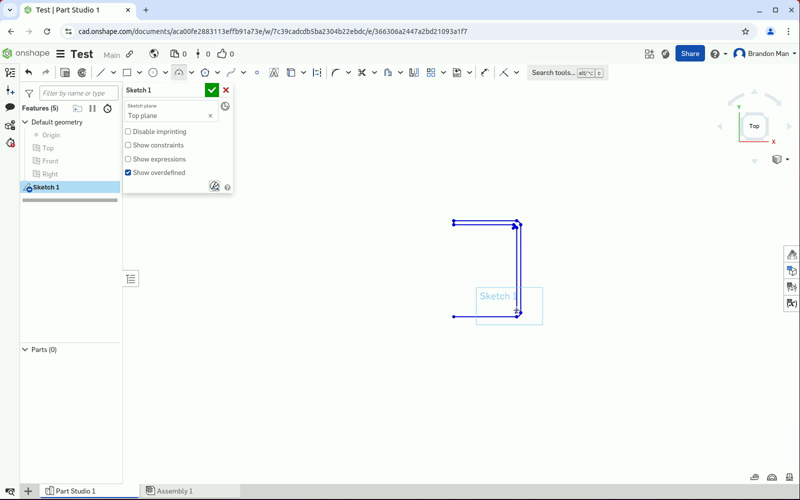
mouse_move(516, 309)
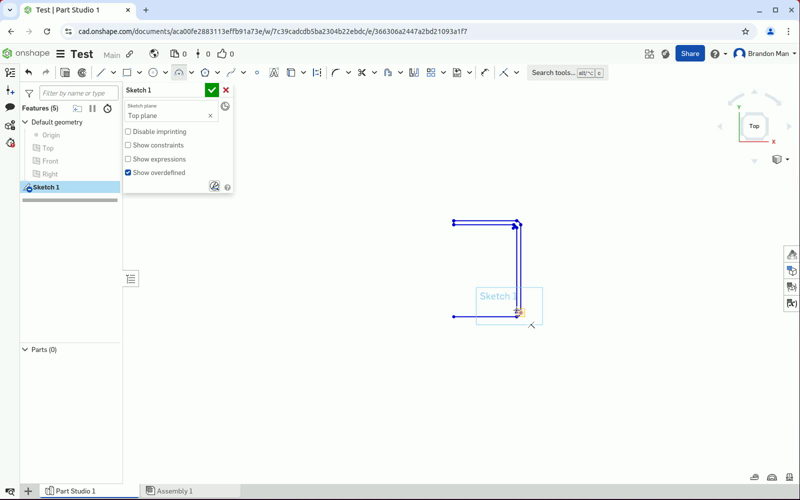
scroll(6)
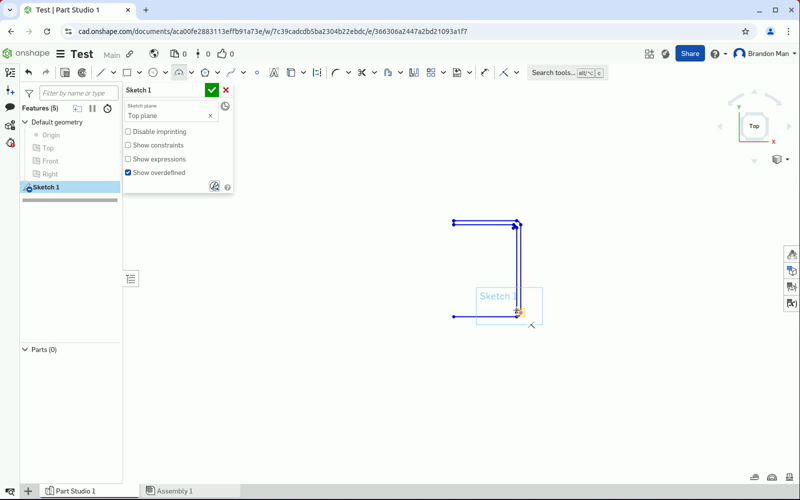
scroll(6)
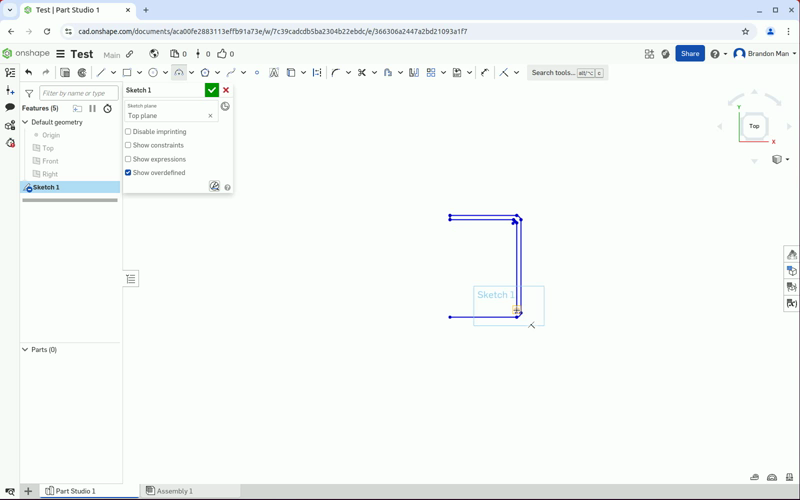
scroll(6)
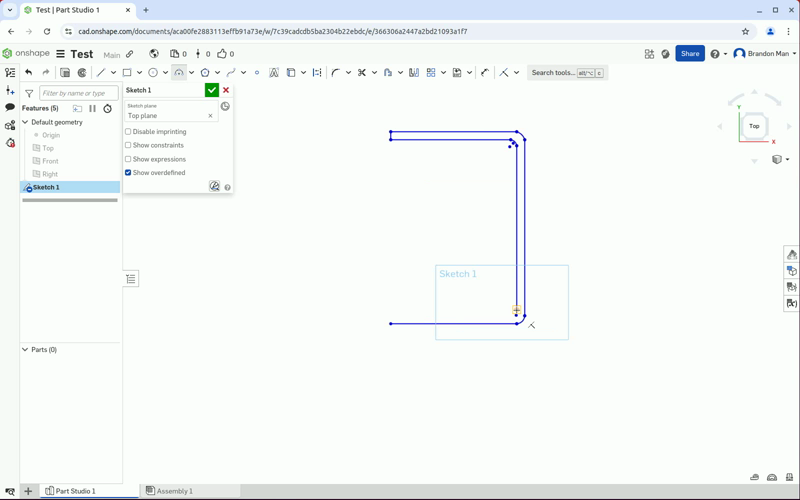
scroll(6)
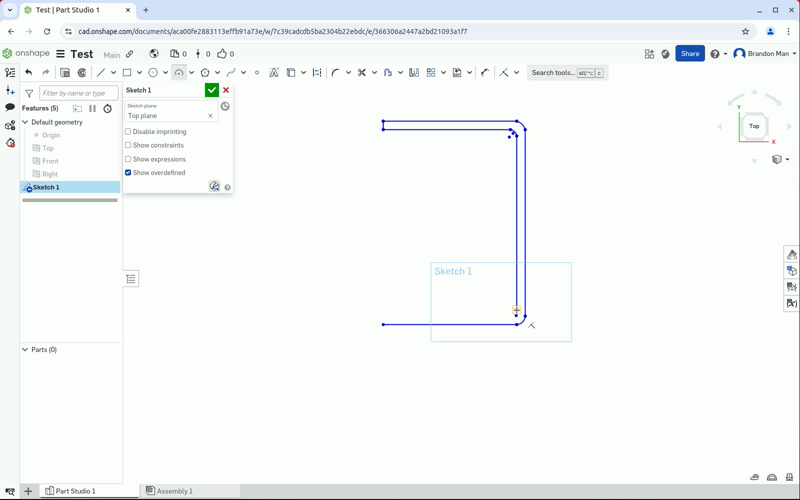
scroll(6)
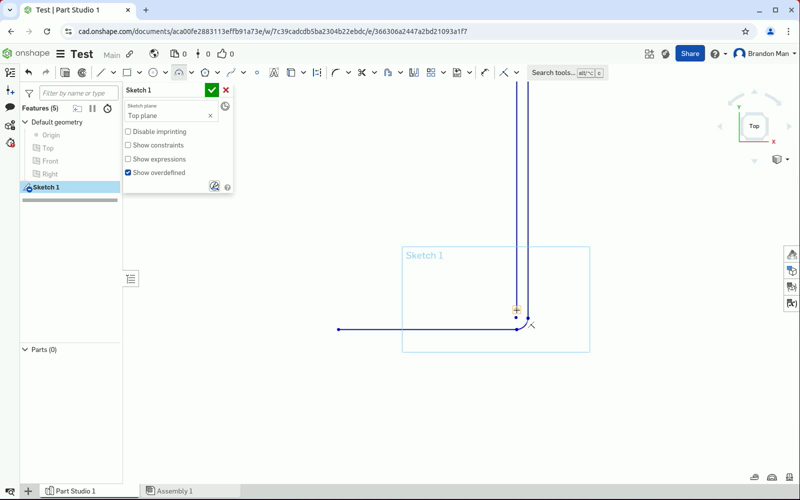
scroll(6)
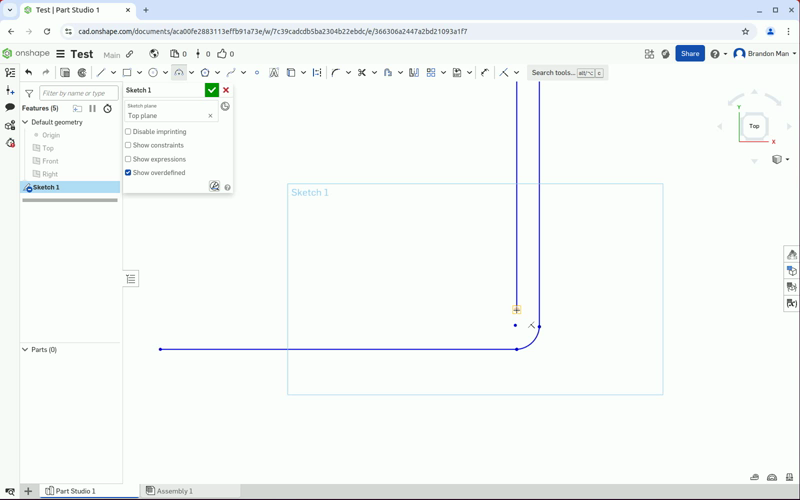
scroll(6)
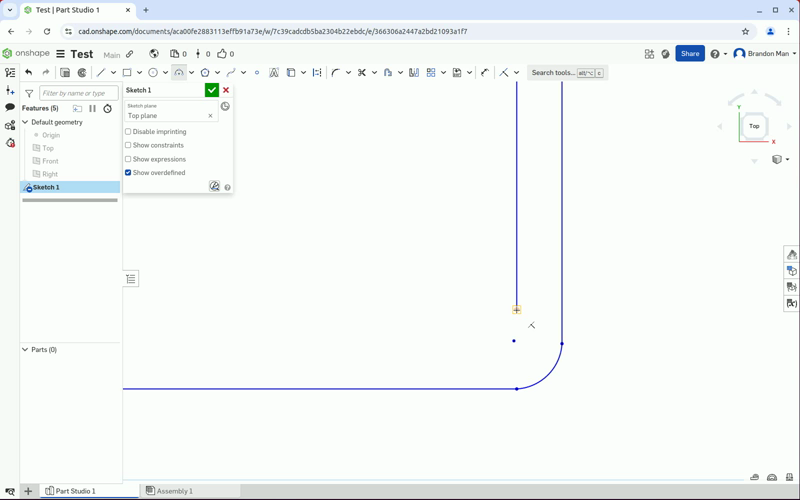
click(516, 309)
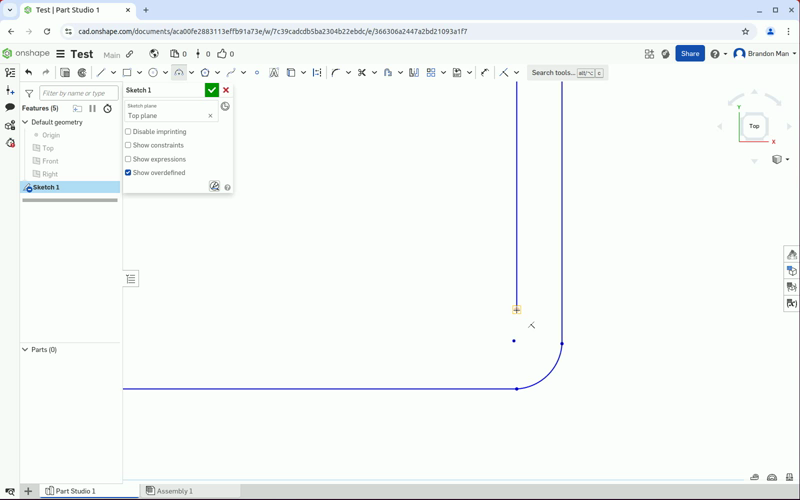
scroll(-6)
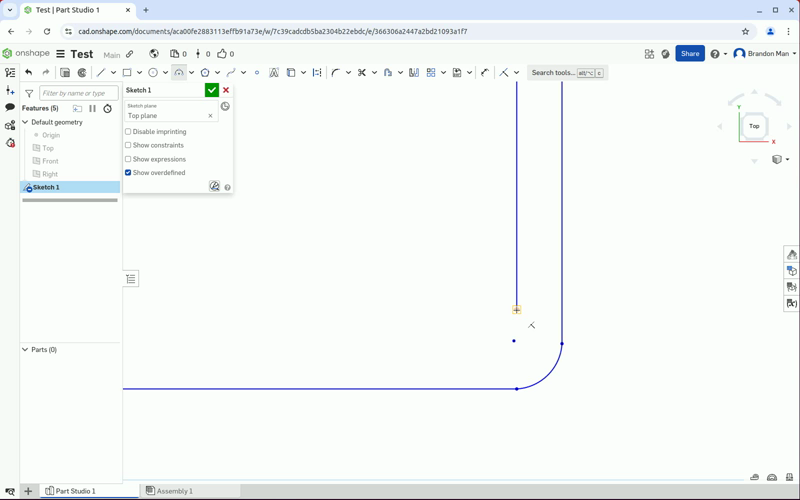
scroll(-6)
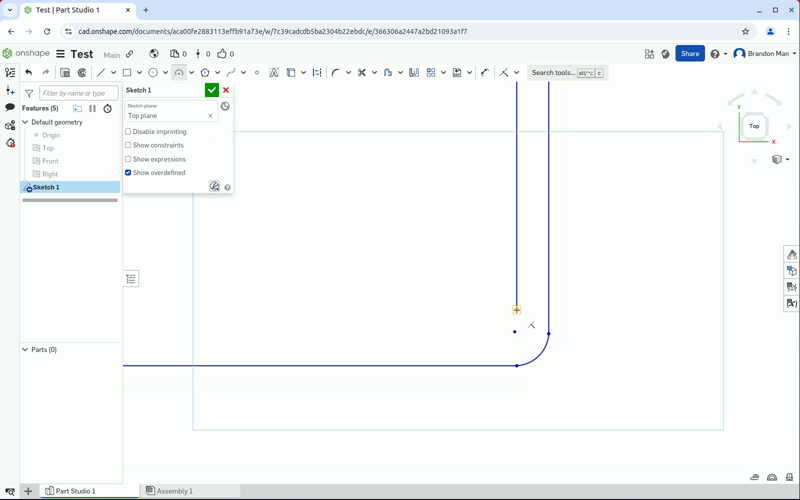
scroll(-6)
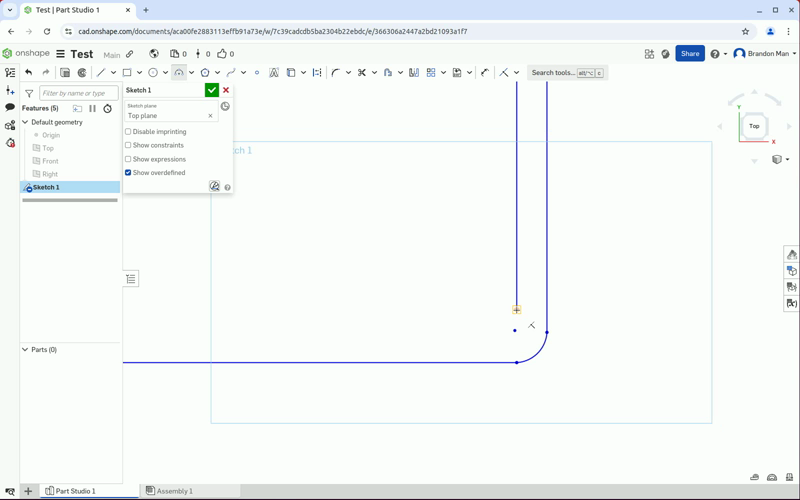
scroll(-6)
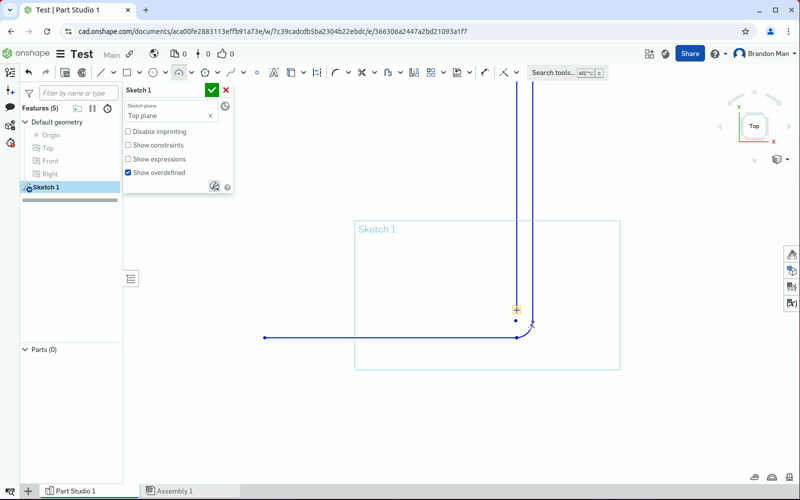
scroll(-6)
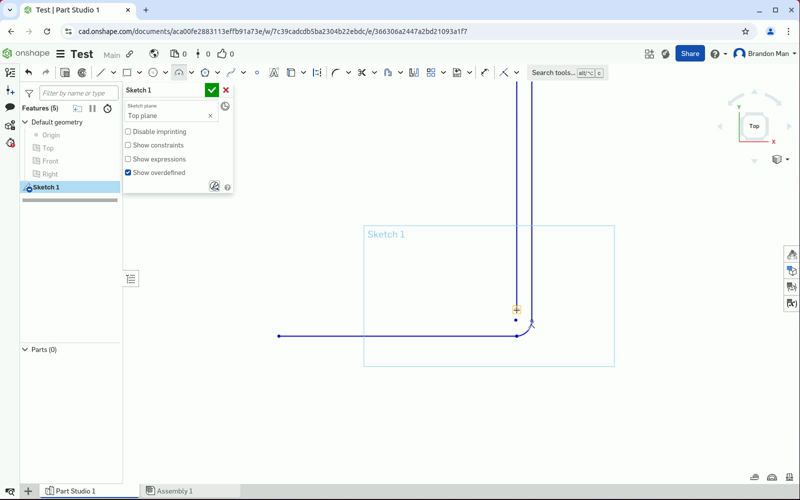
scroll(-6)
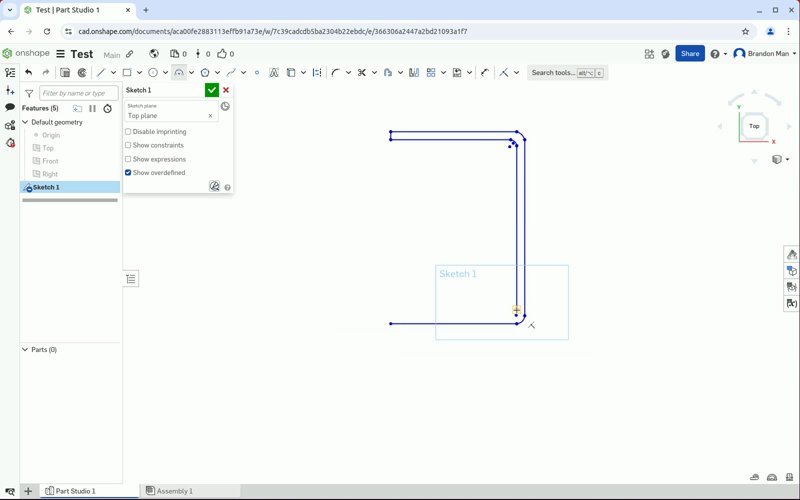
scroll(-6)
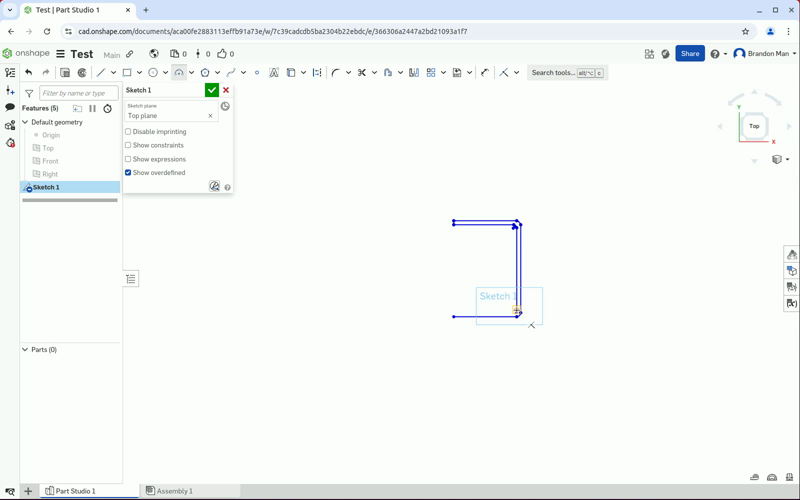
key_down(shift)
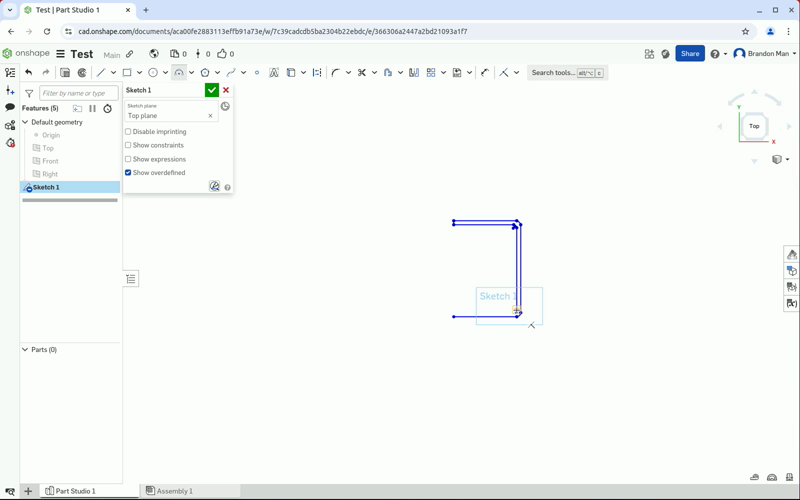
mouse_move(513, 312)
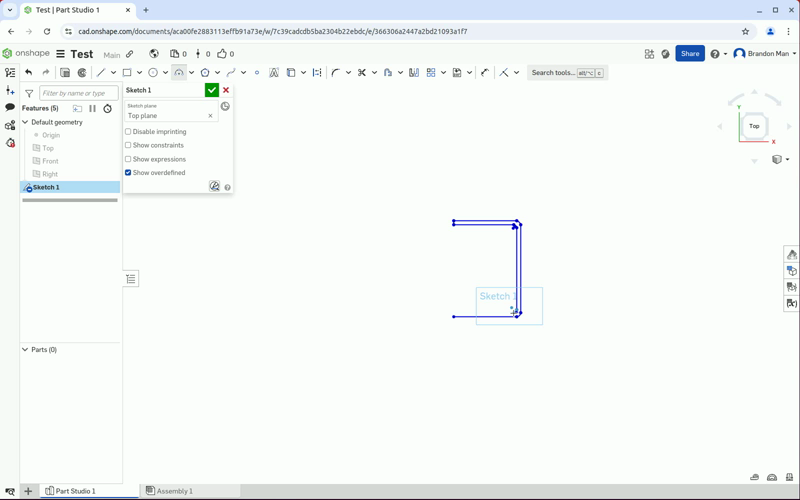
scroll(6)
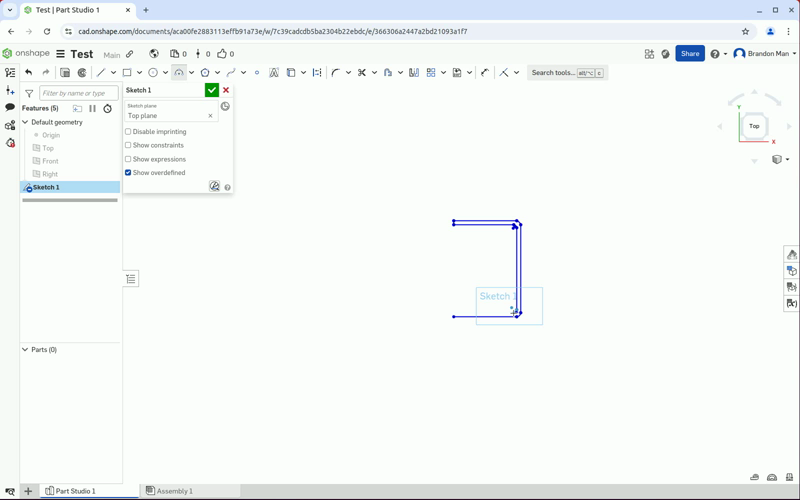
scroll(6)
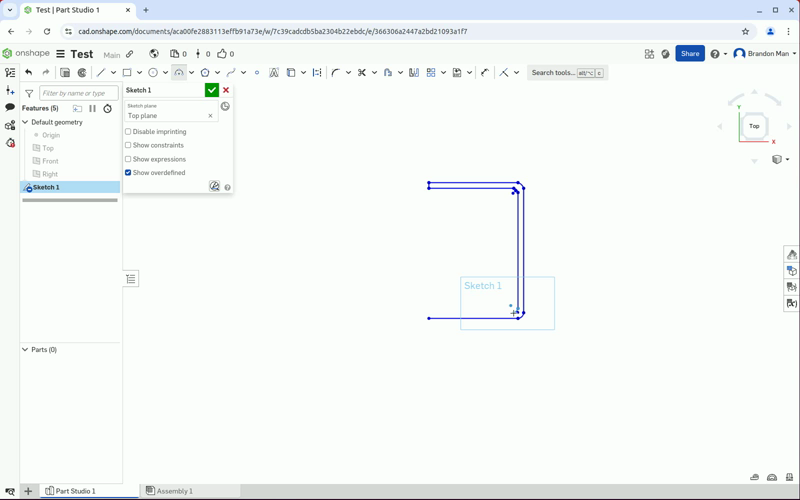
scroll(6)
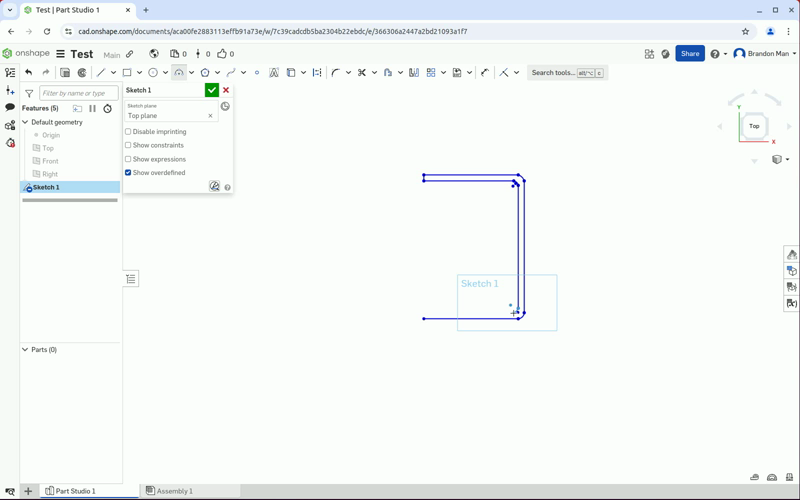
scroll(6)
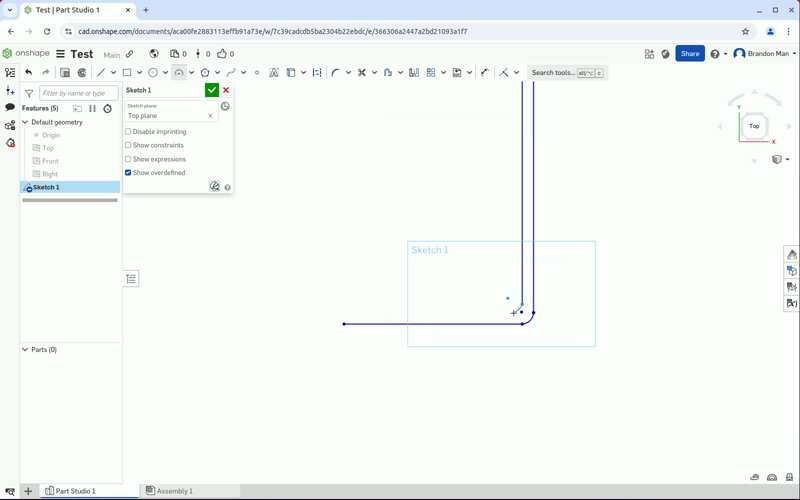
scroll(6)
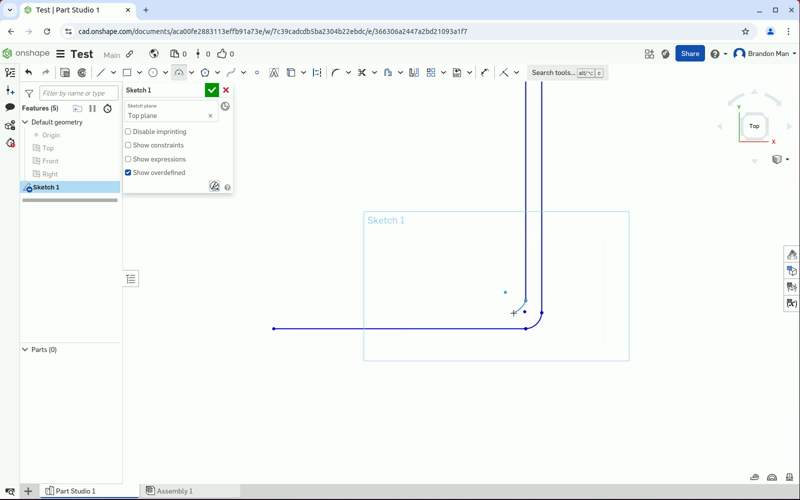
scroll(6)
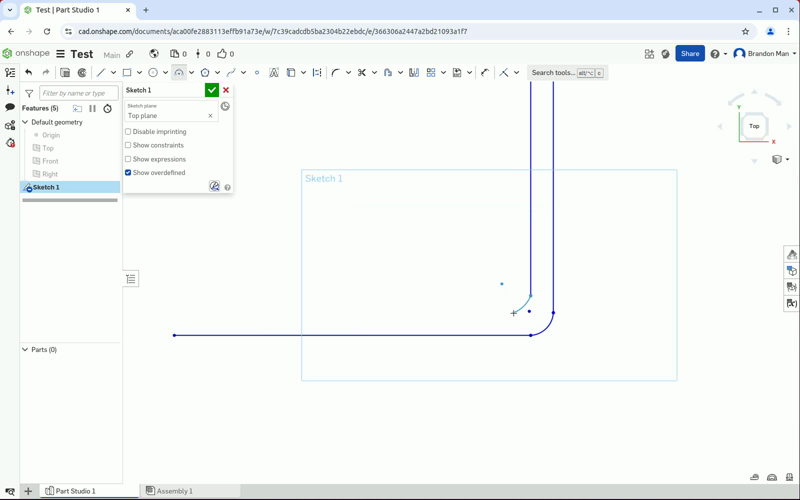
scroll(6)
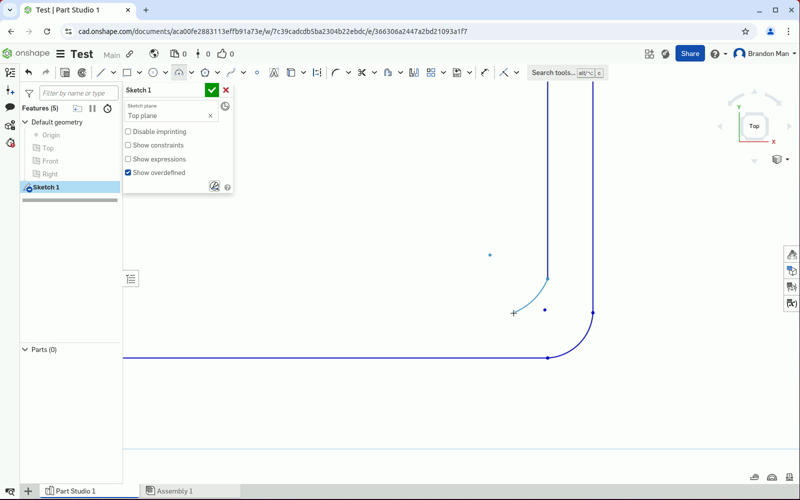
click(513, 312)
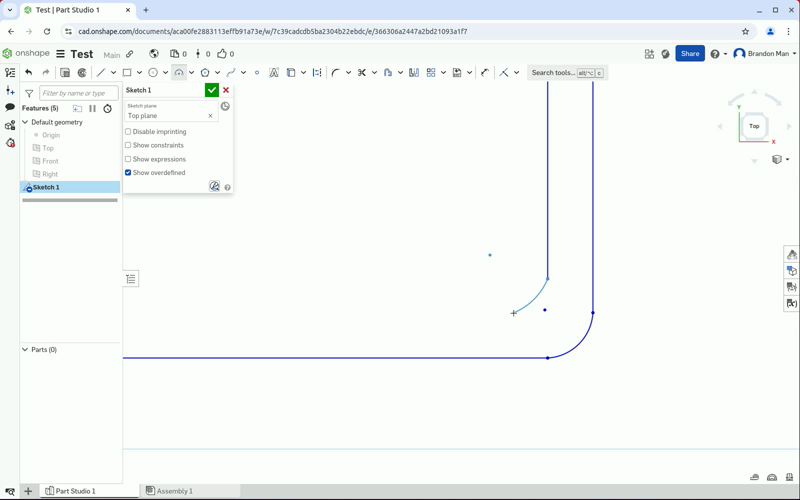
scroll(-6)
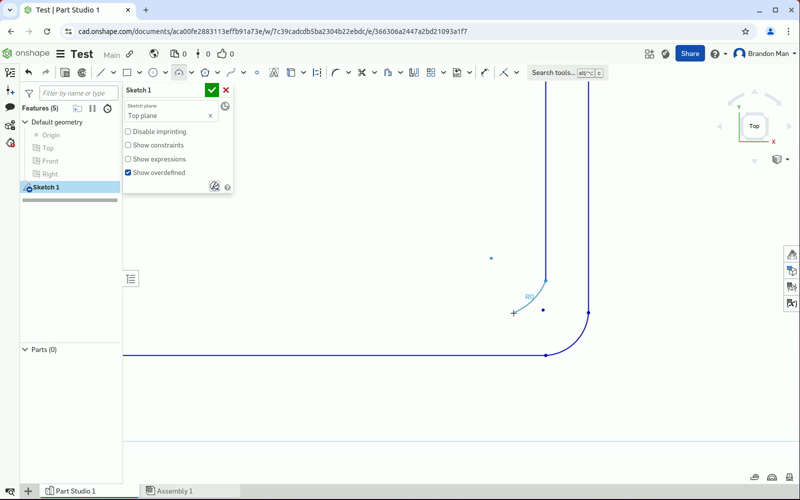
scroll(-6)
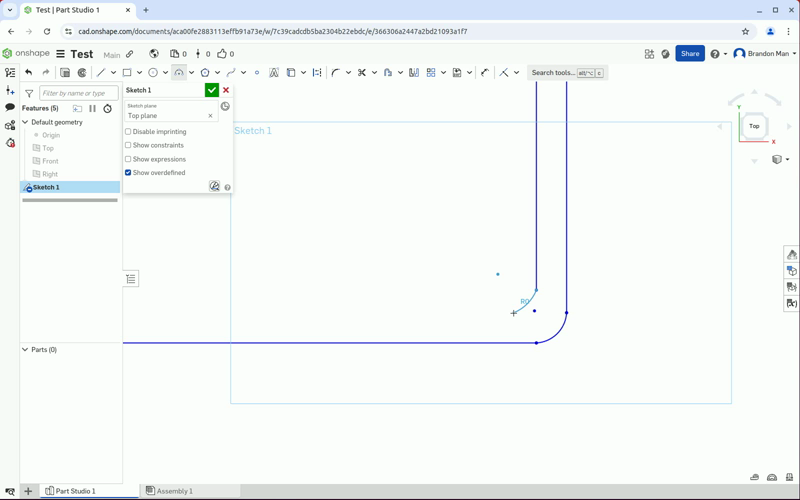
scroll(-6)
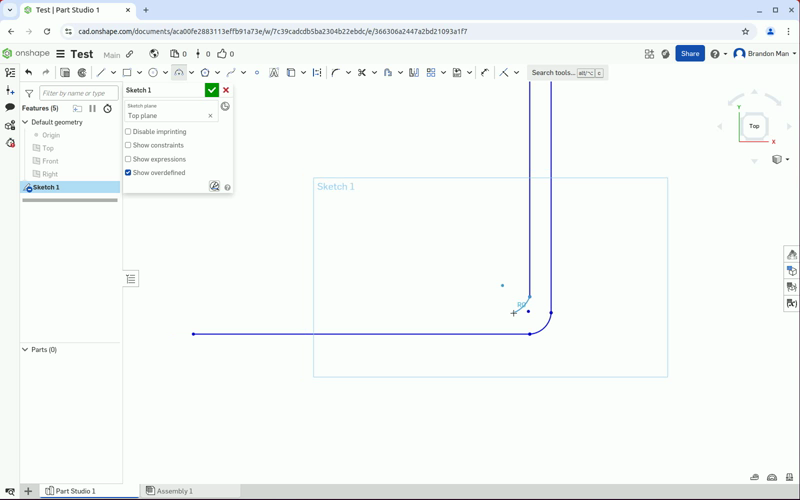
scroll(-6)
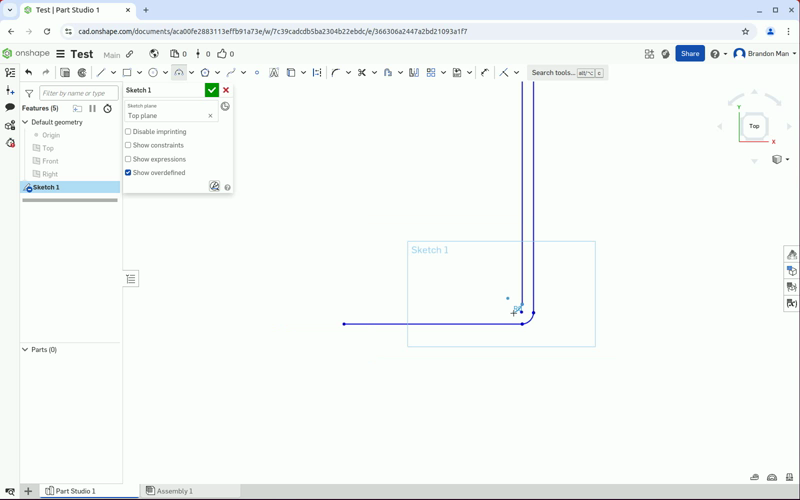
scroll(-6)
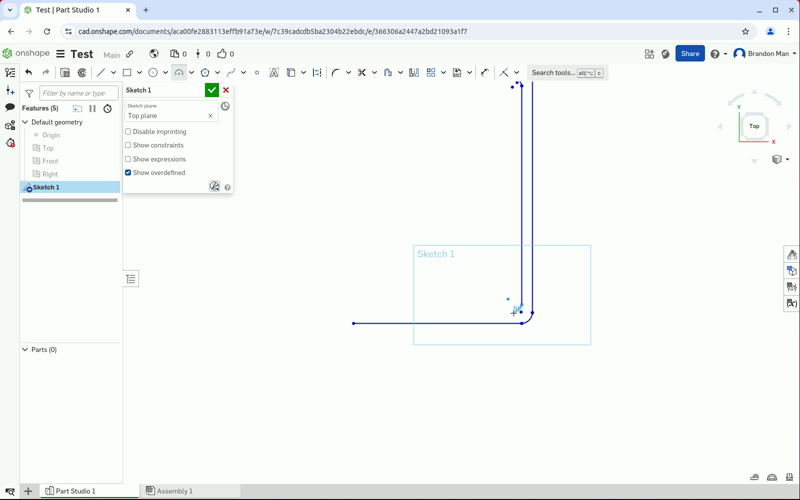
scroll(-6)
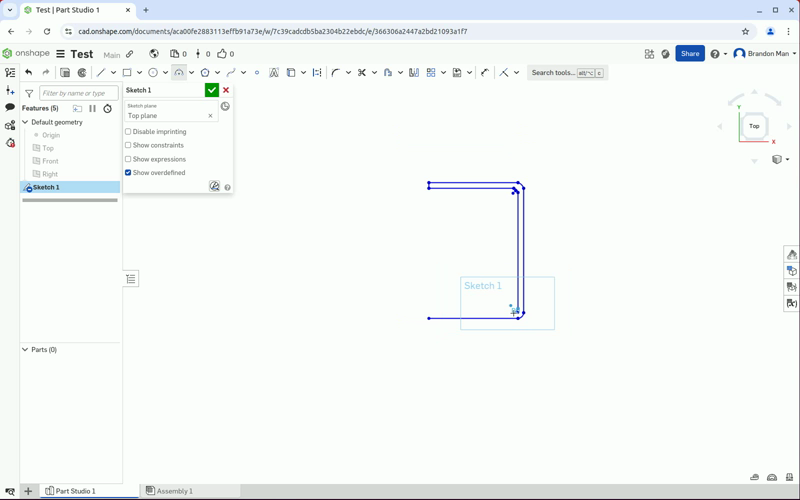
scroll(-6)
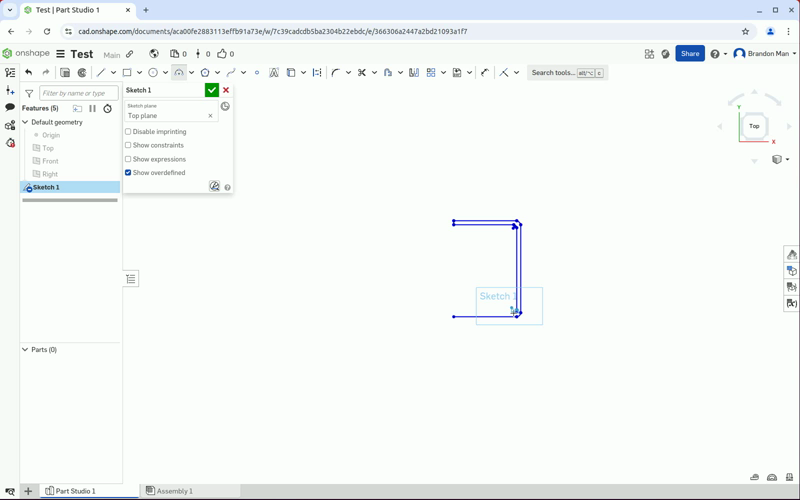
mouse_move(515, 312)
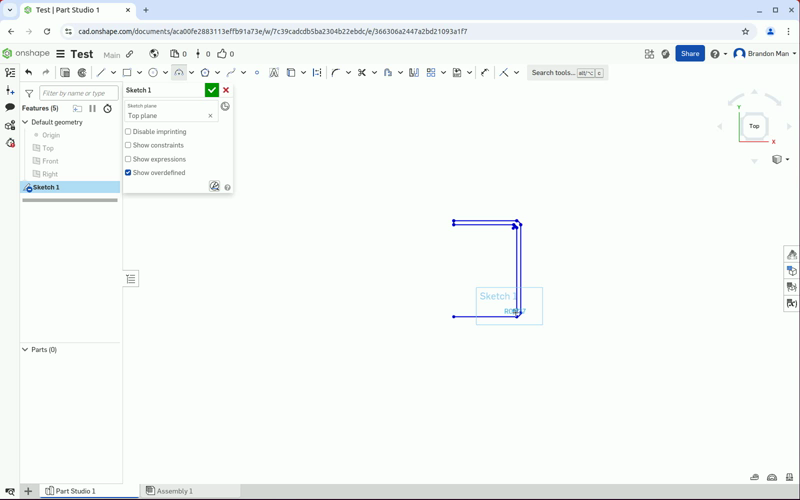
scroll(6)
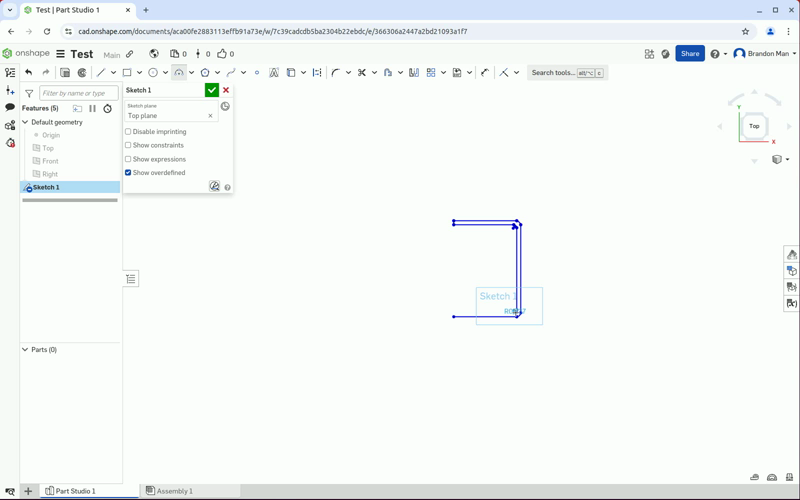
scroll(6)
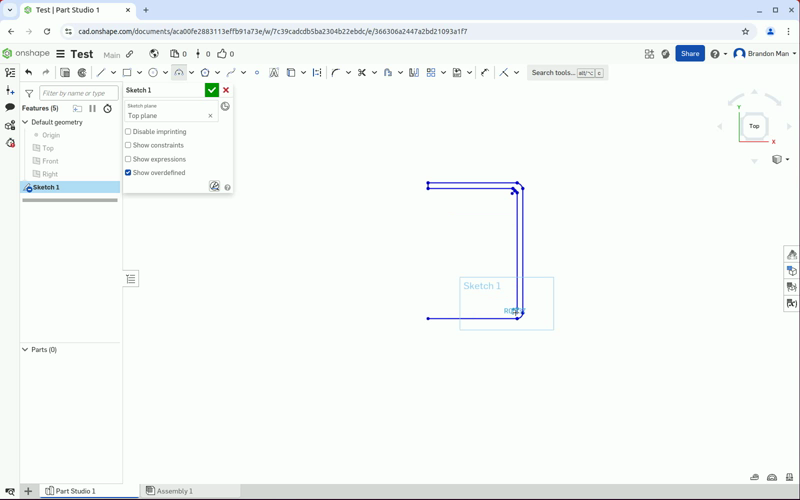
scroll(6)
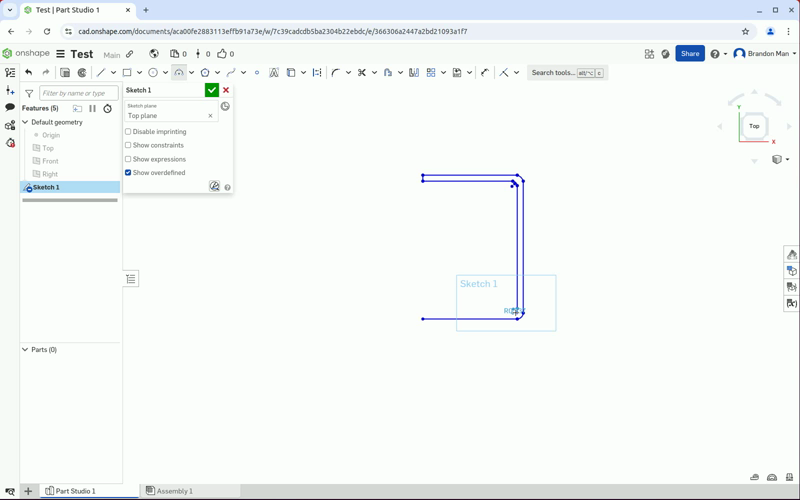
scroll(6)
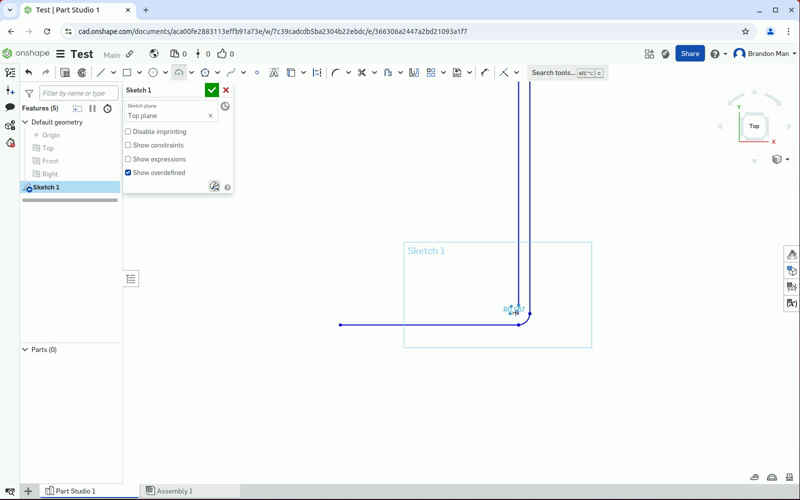
scroll(6)
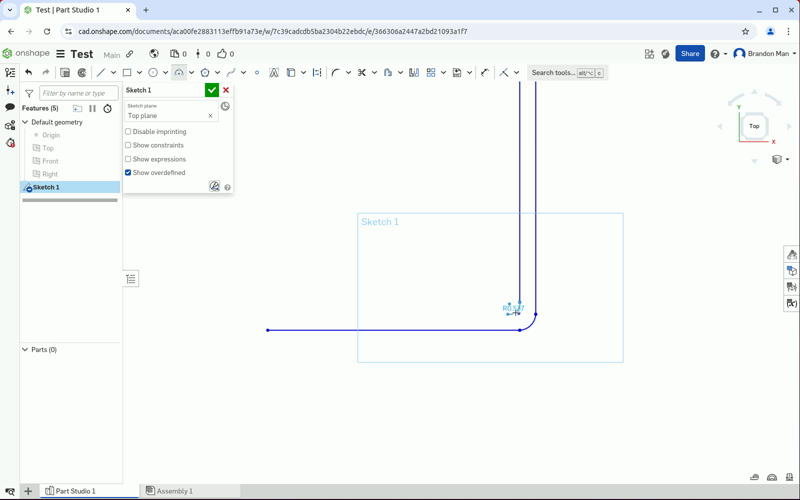
scroll(6)
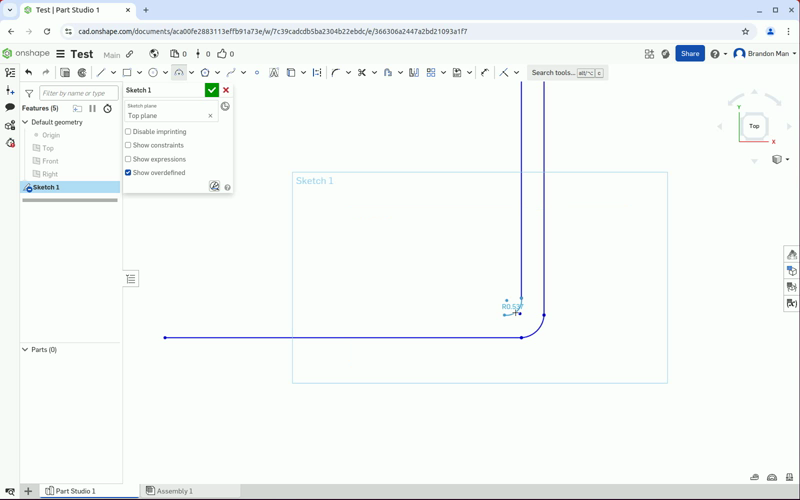
scroll(6)
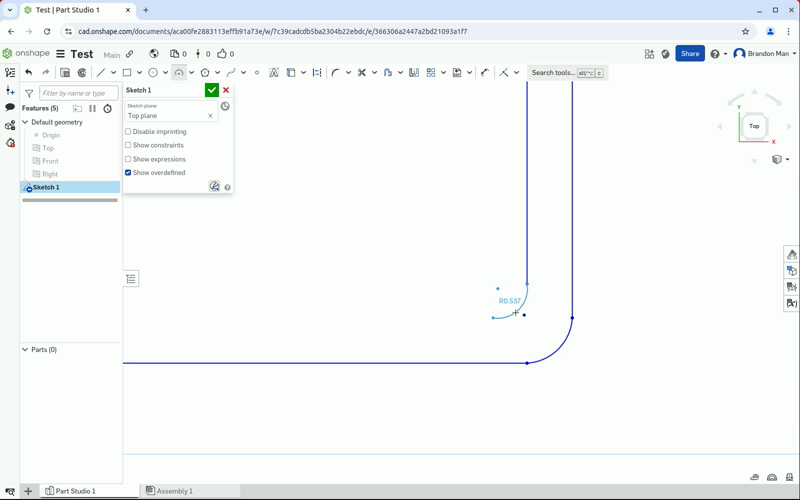
click(515, 312)
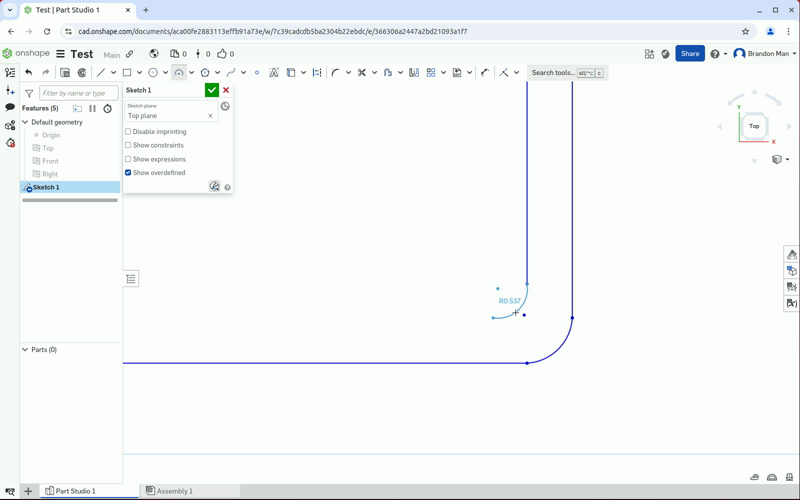
scroll(-6)
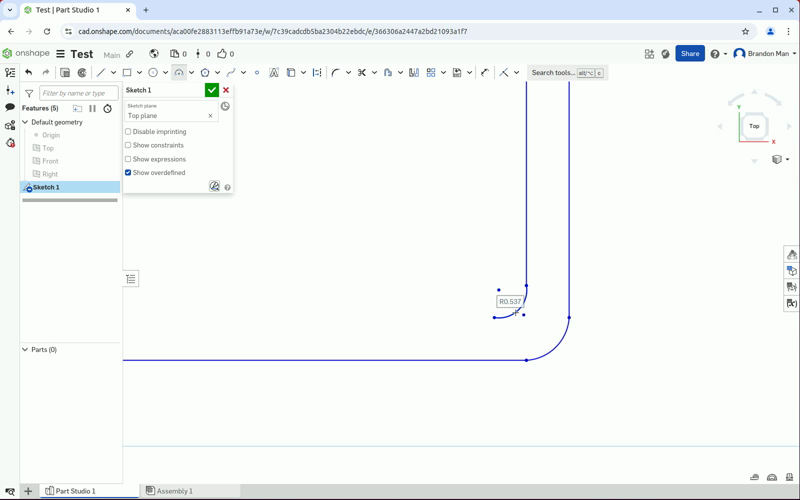
scroll(-6)
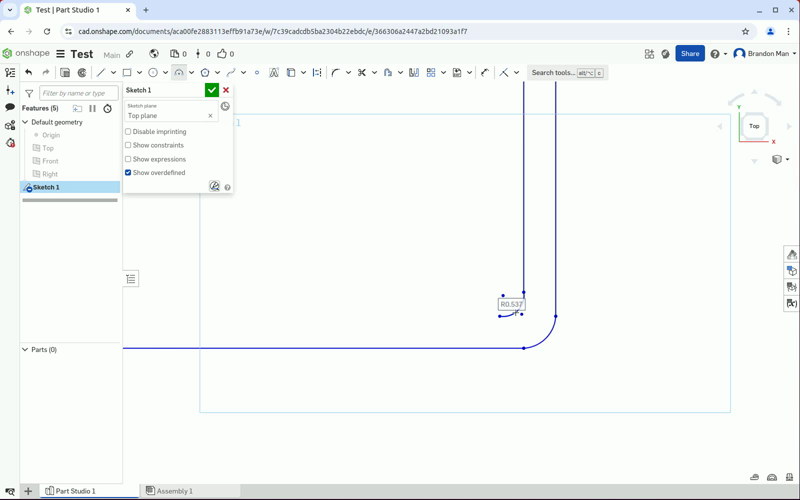
scroll(-6)
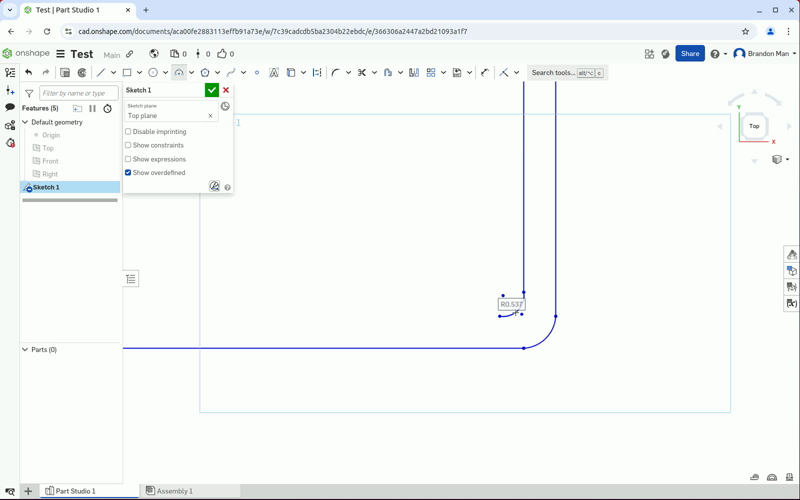
scroll(-6)
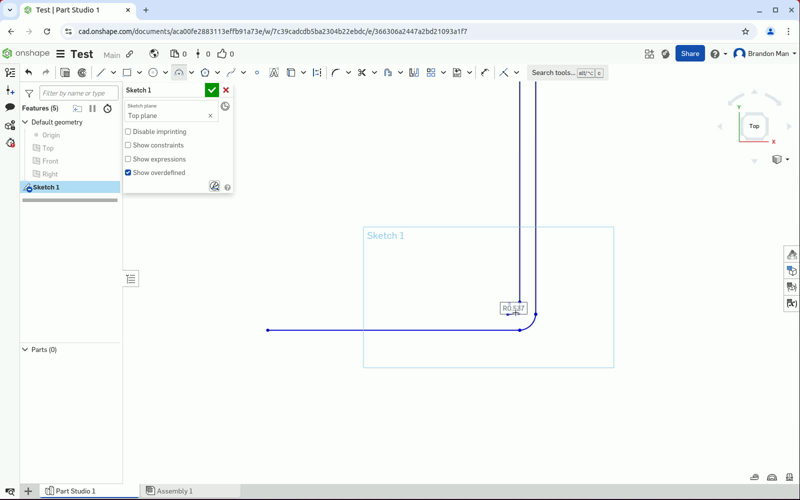
scroll(-6)
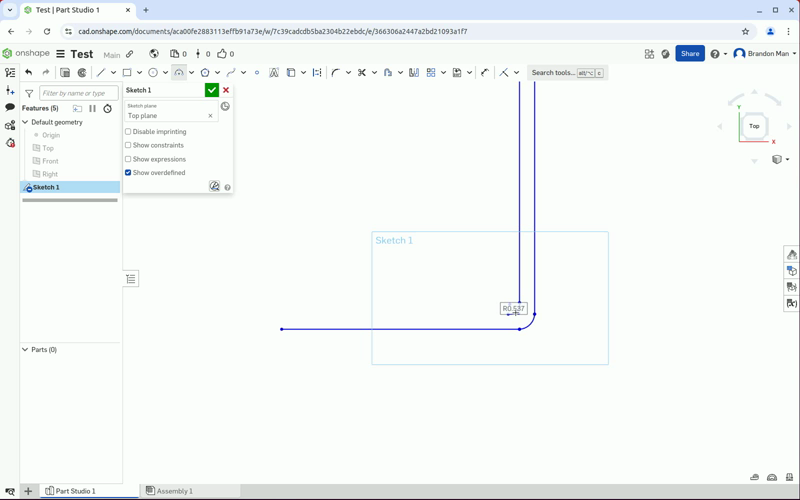
scroll(-6)
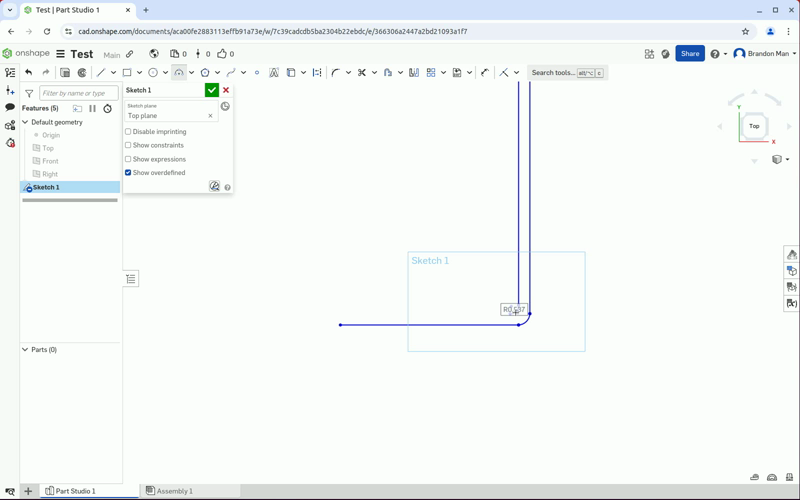
scroll(-6)
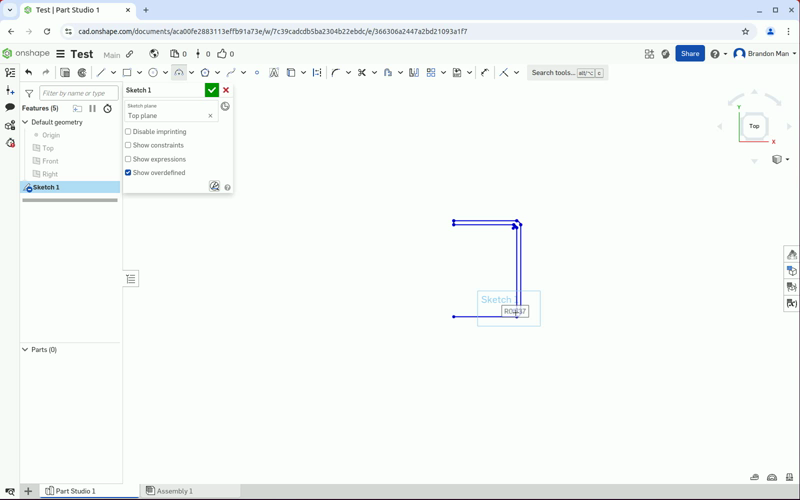
key_up(shift)
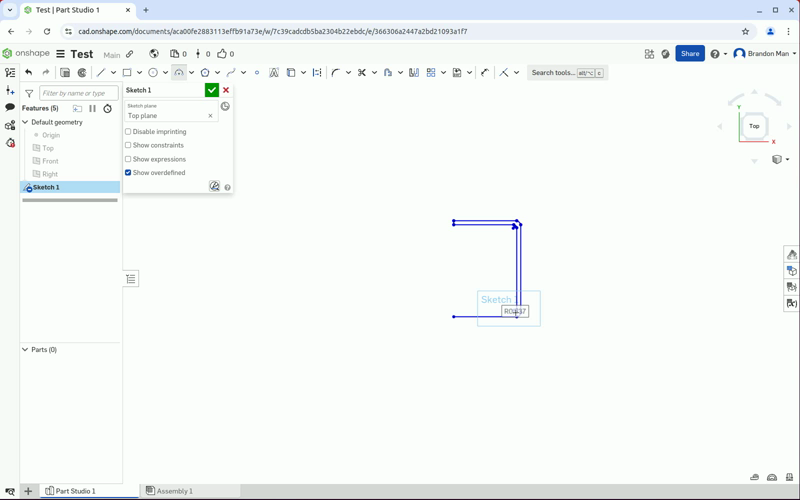
key(esc)
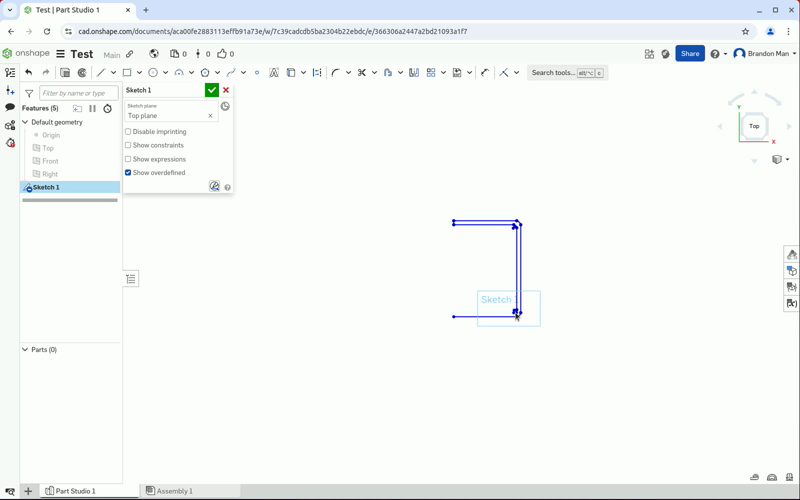
key(l)
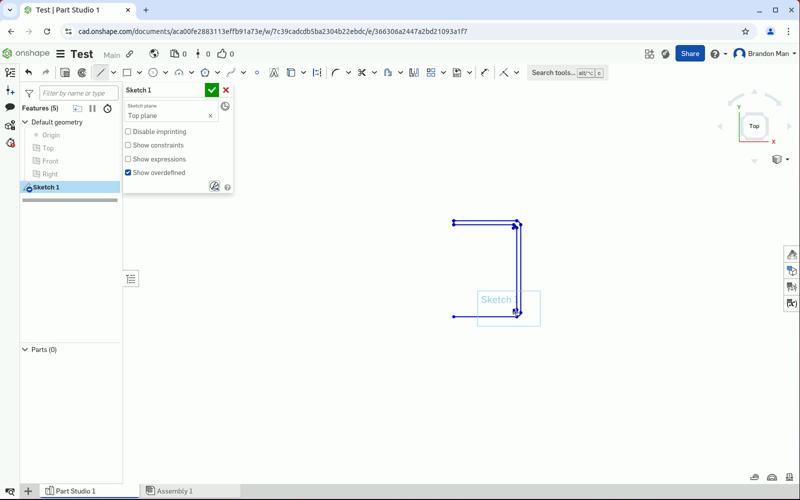
mouse_move(513, 312)
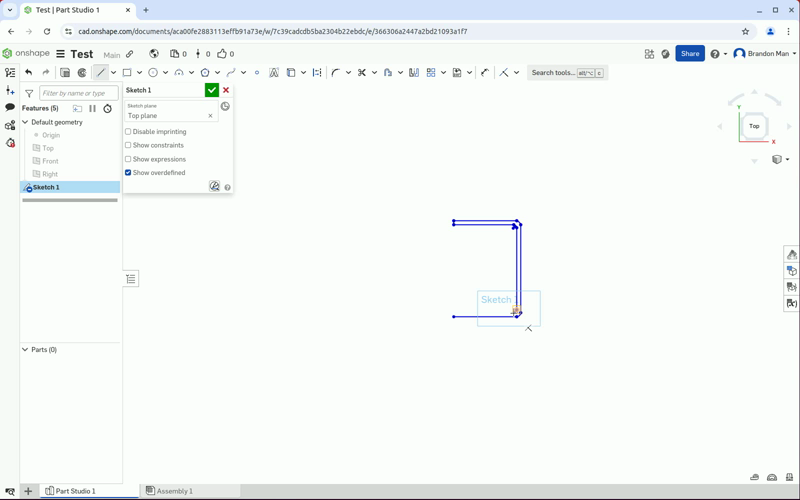
scroll(6)
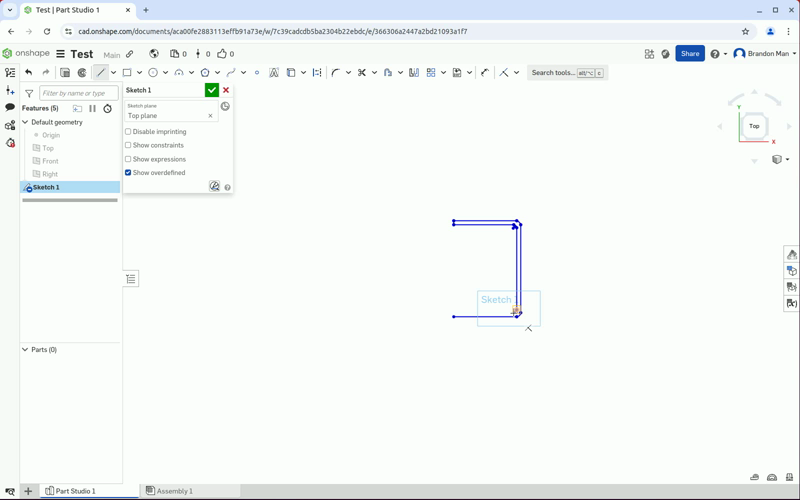
scroll(6)
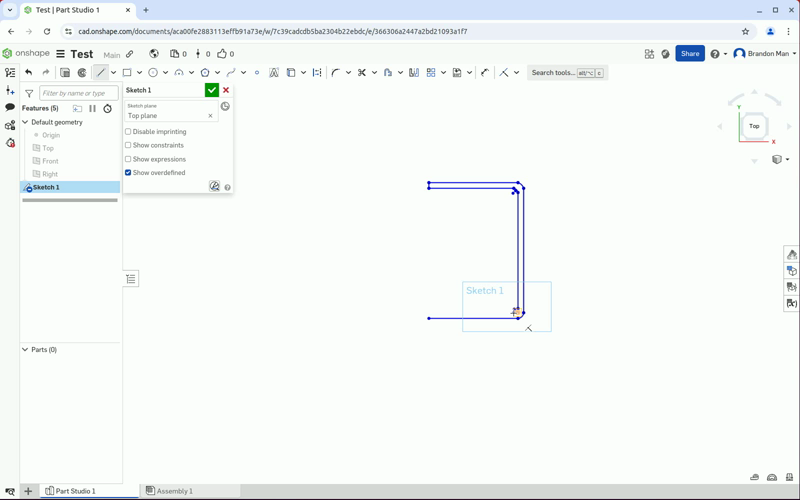
scroll(6)
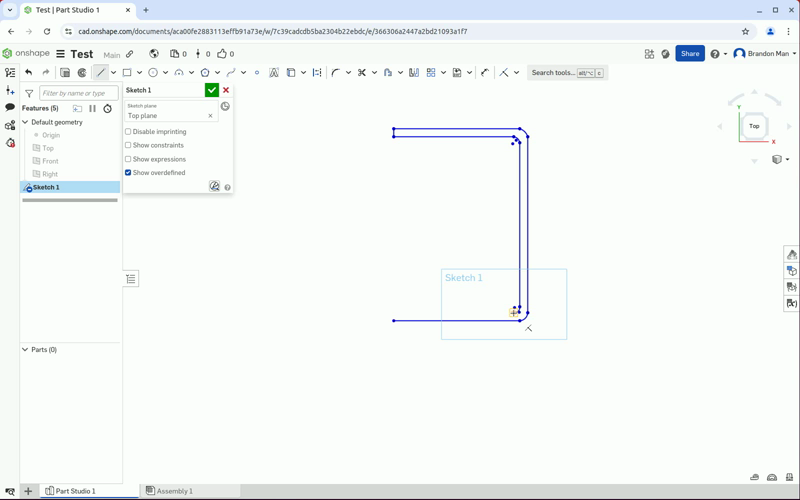
scroll(6)
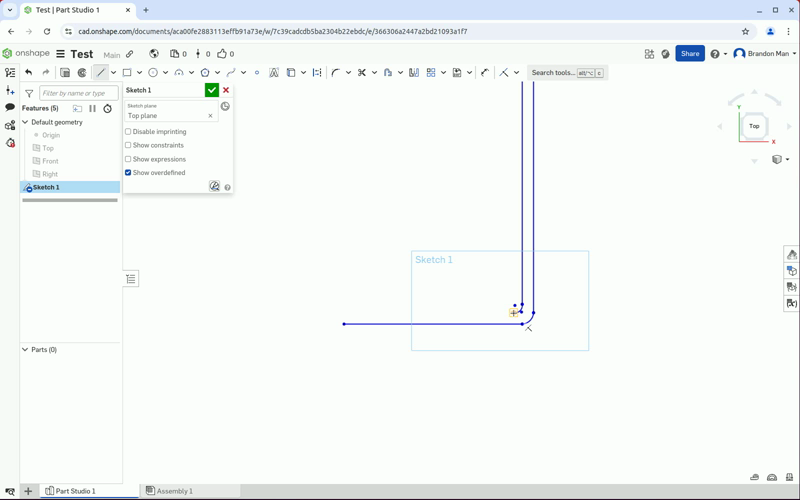
scroll(6)
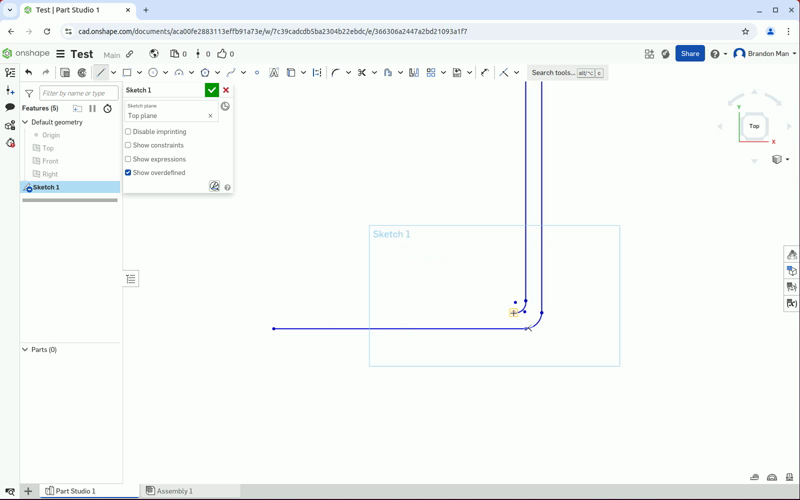
scroll(6)
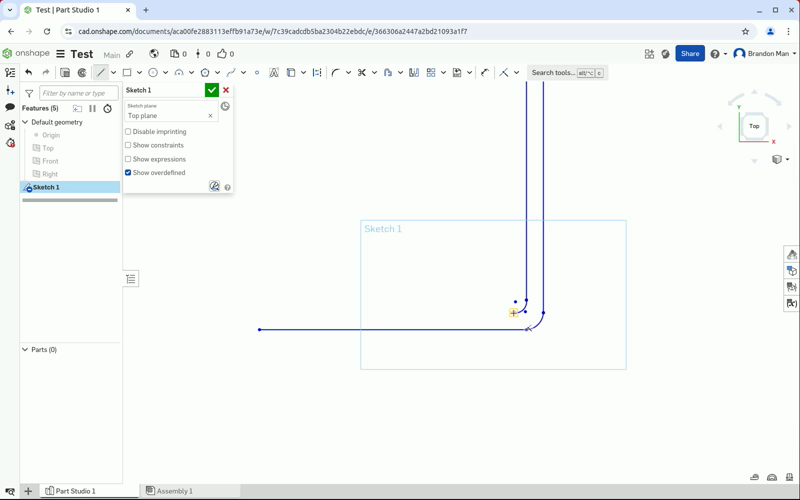
scroll(6)
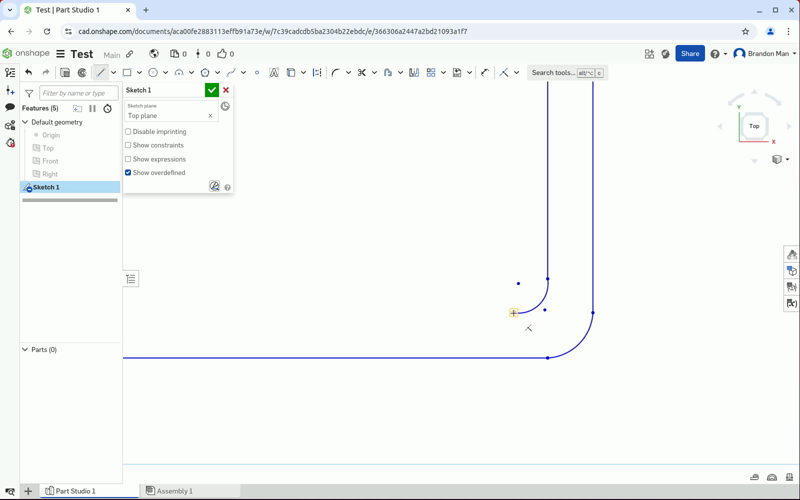
click(513, 312)
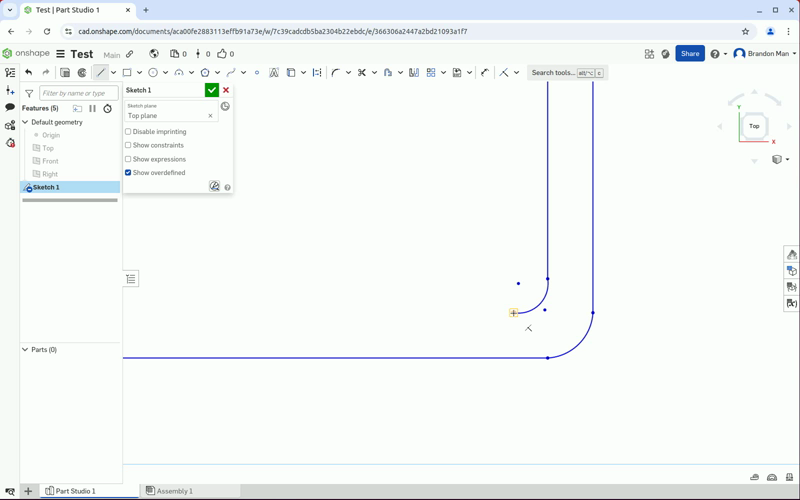
scroll(-6)
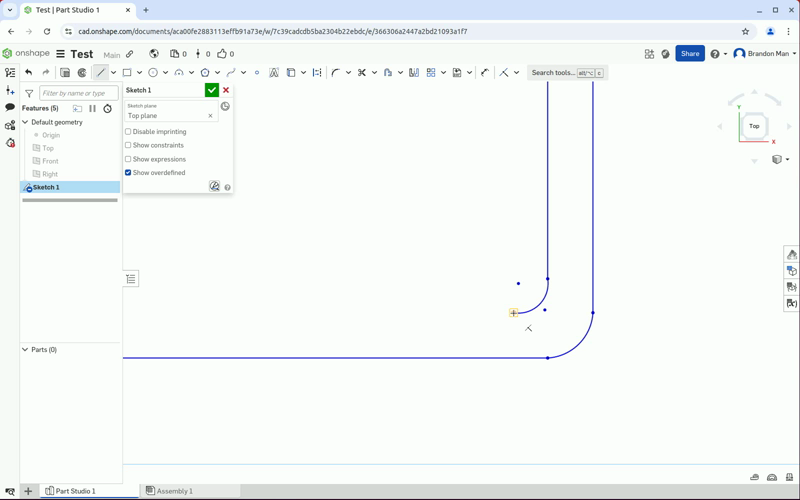
scroll(-6)
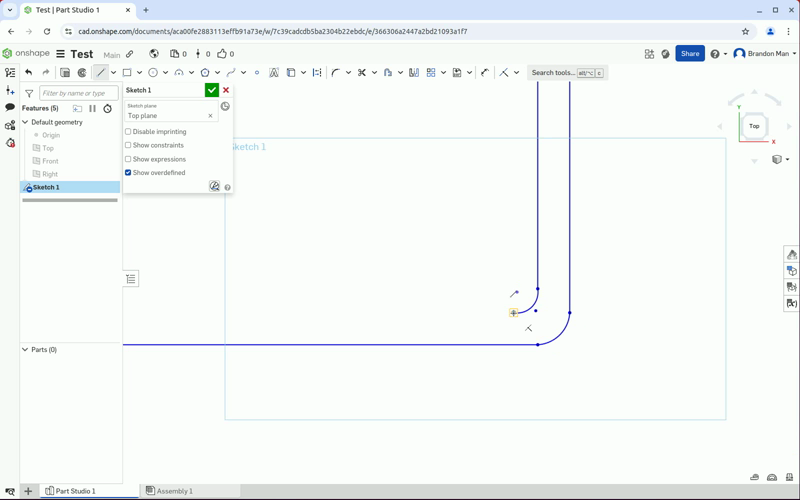
scroll(-6)
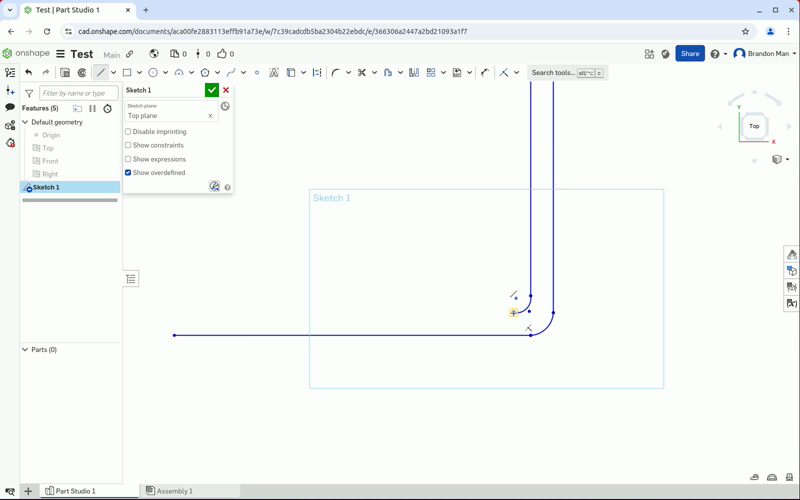
scroll(-6)
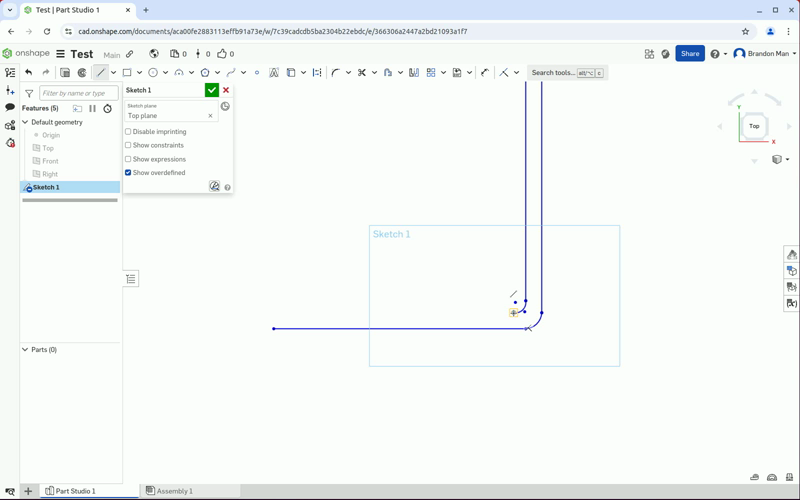
scroll(-6)
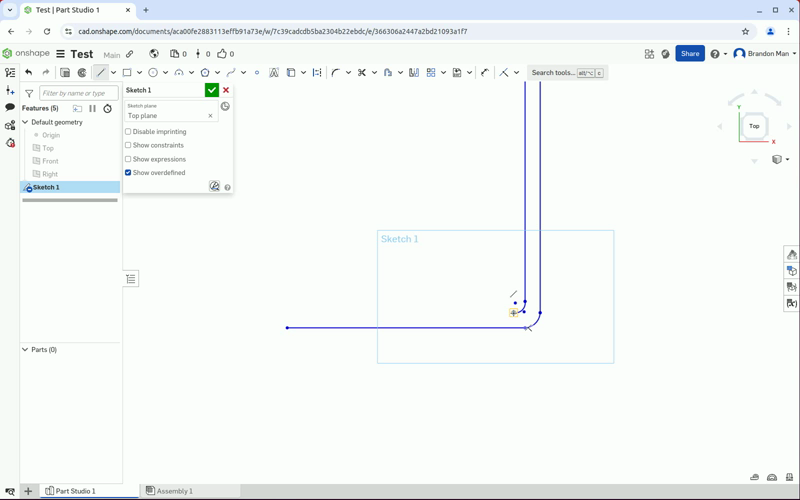
scroll(-6)
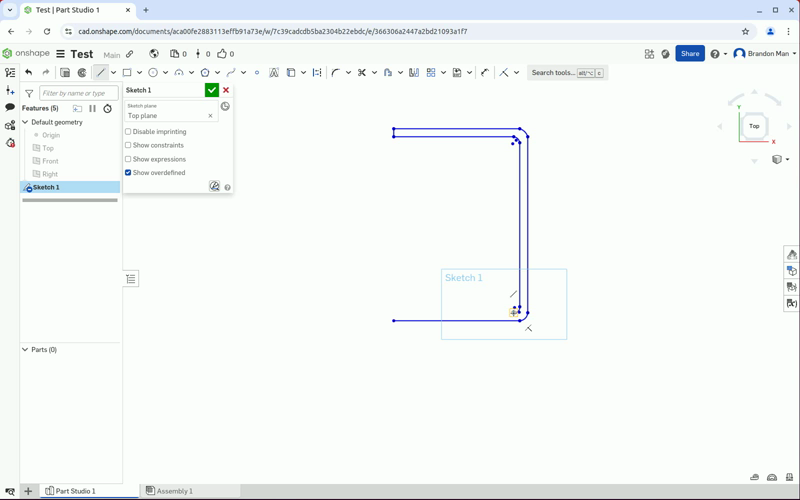
scroll(-6)
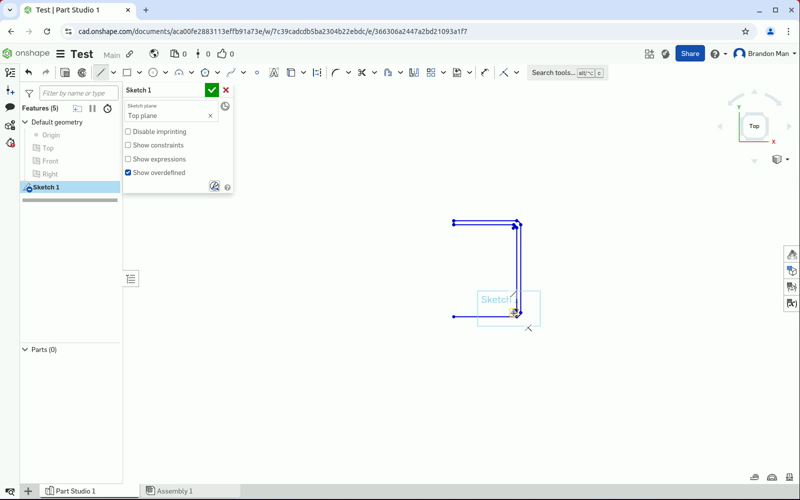
key_down(shift)
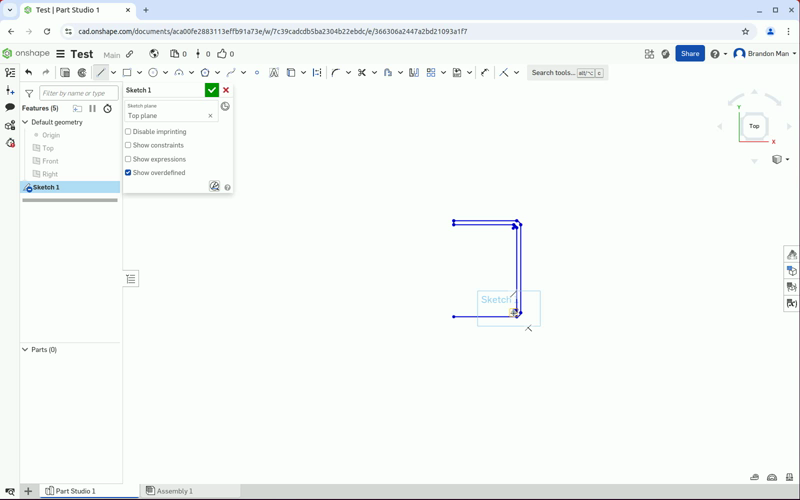
mouse_move(543, 312)
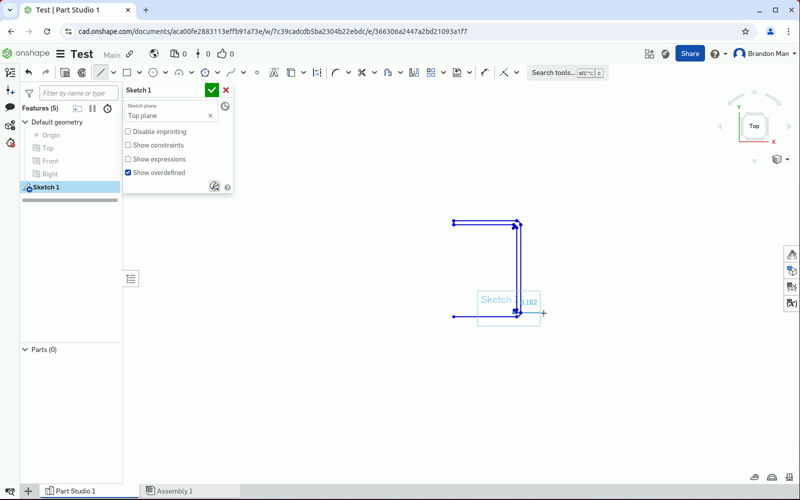
mouse_move(453, 312)
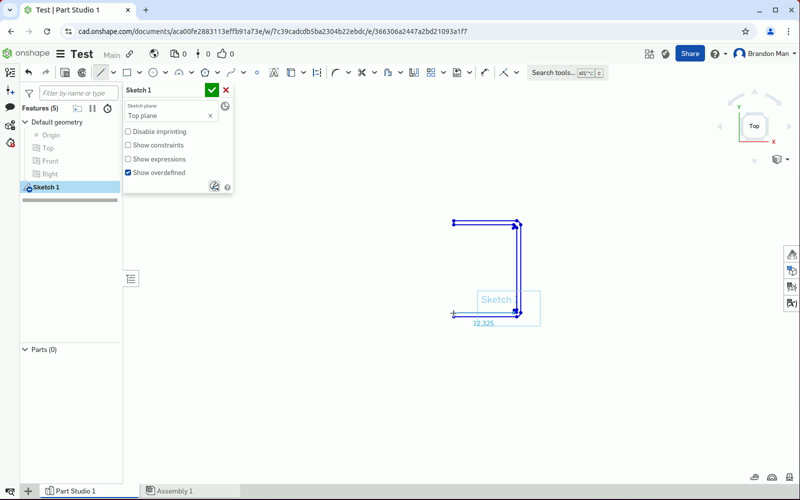
scroll(6)
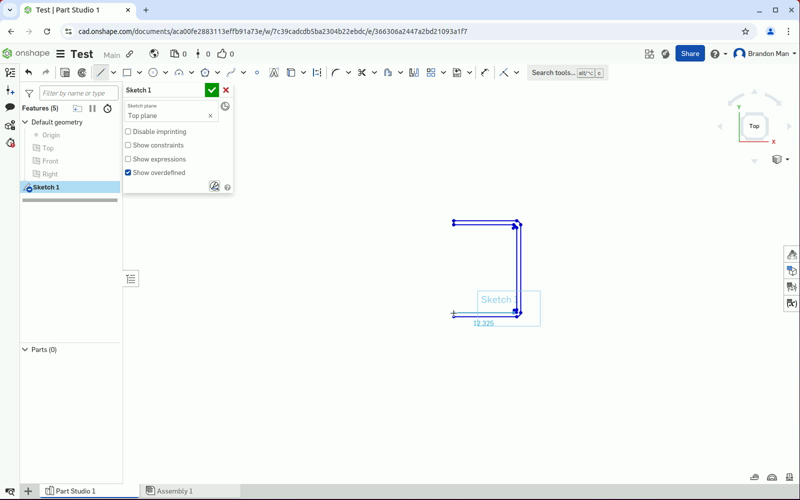
scroll(6)
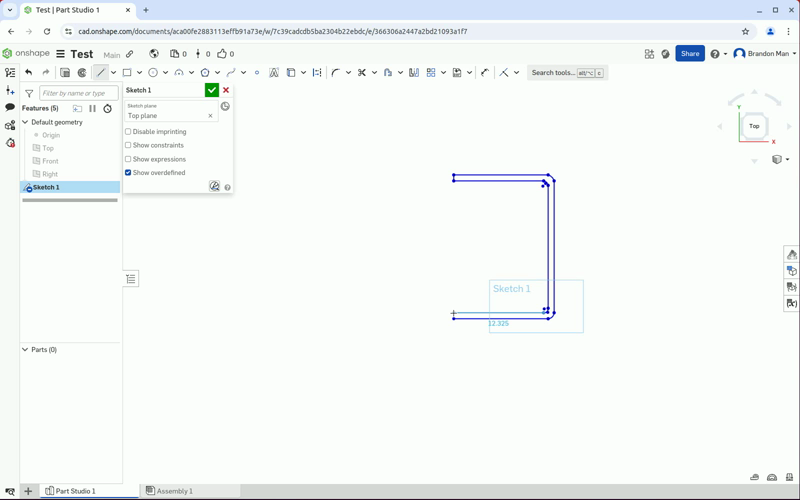
scroll(6)
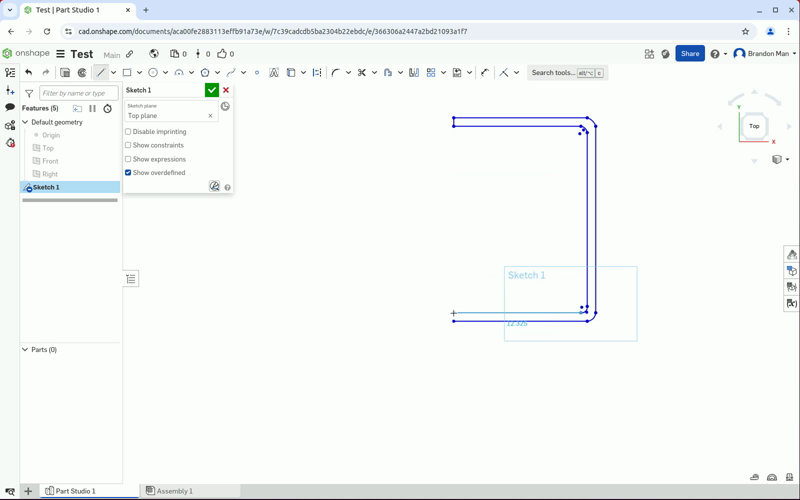
scroll(6)
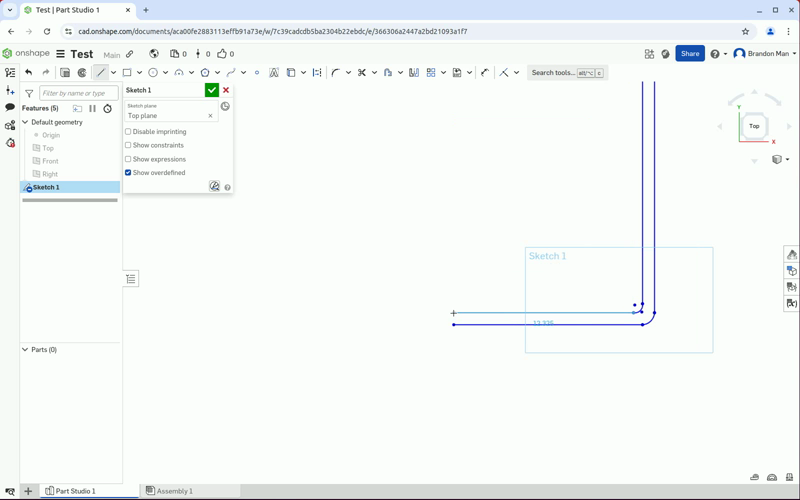
scroll(6)
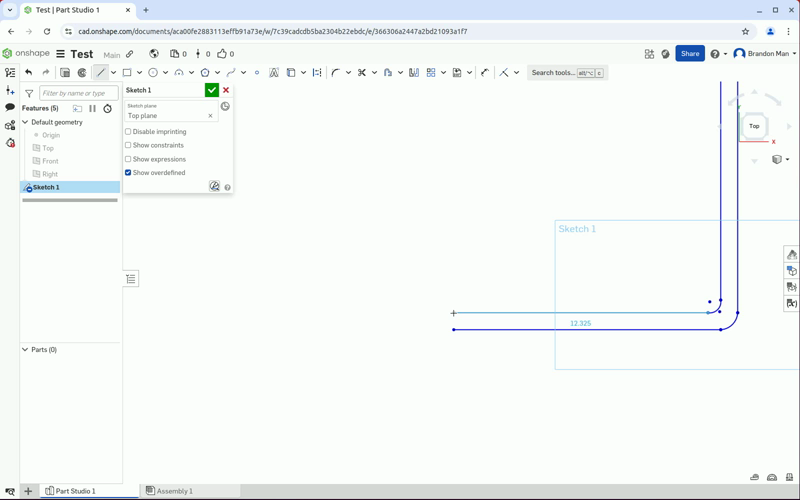
scroll(6)
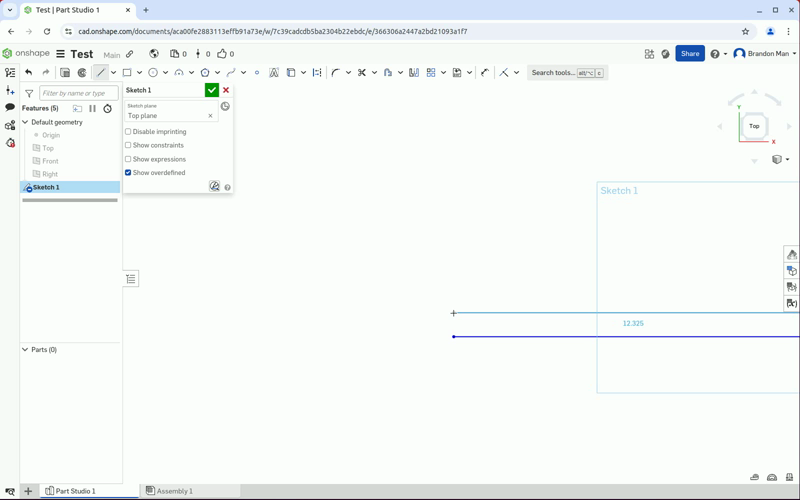
scroll(6)
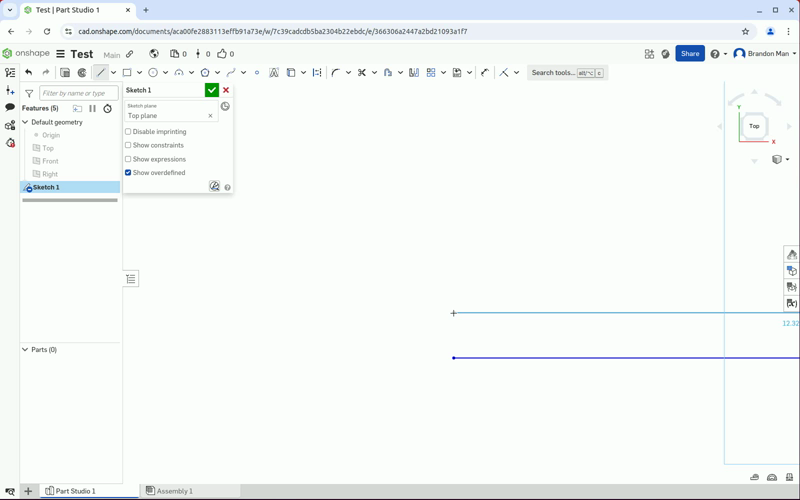
click(453, 312)
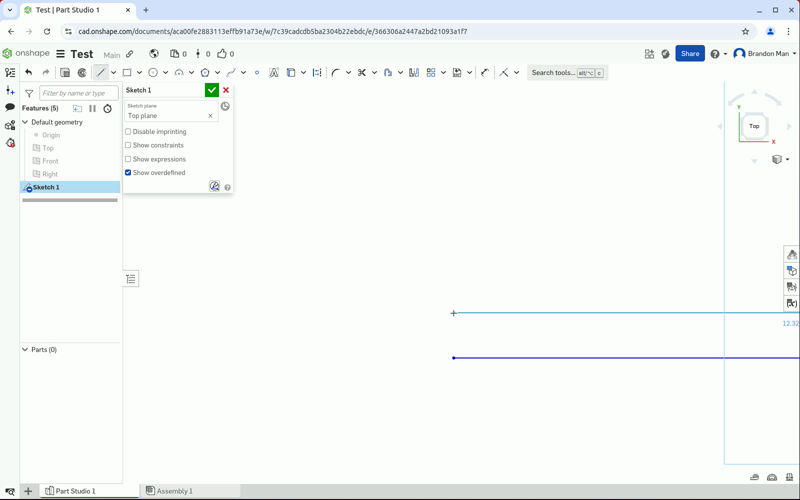
scroll(-6)
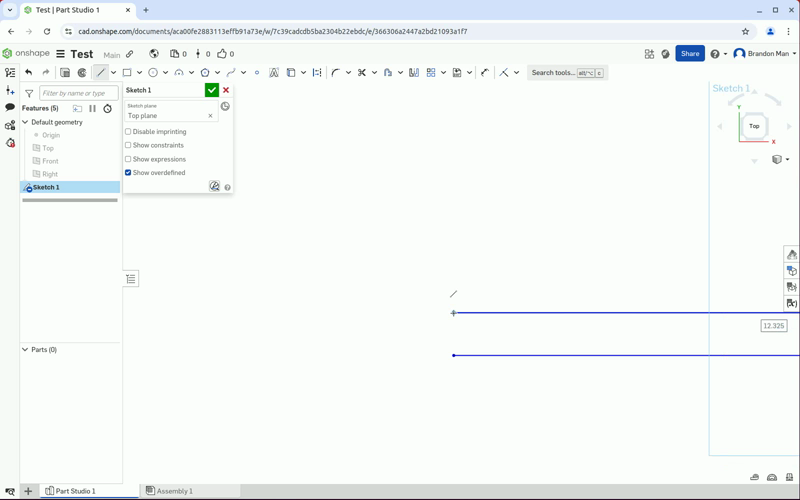
scroll(-6)
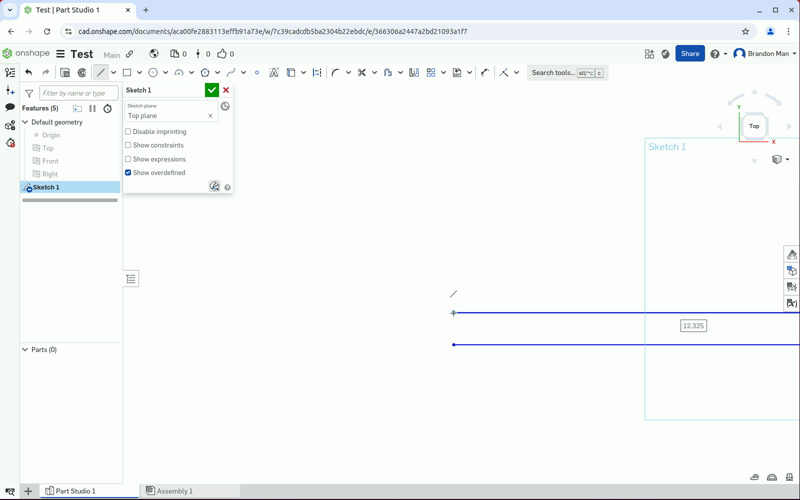
scroll(-6)
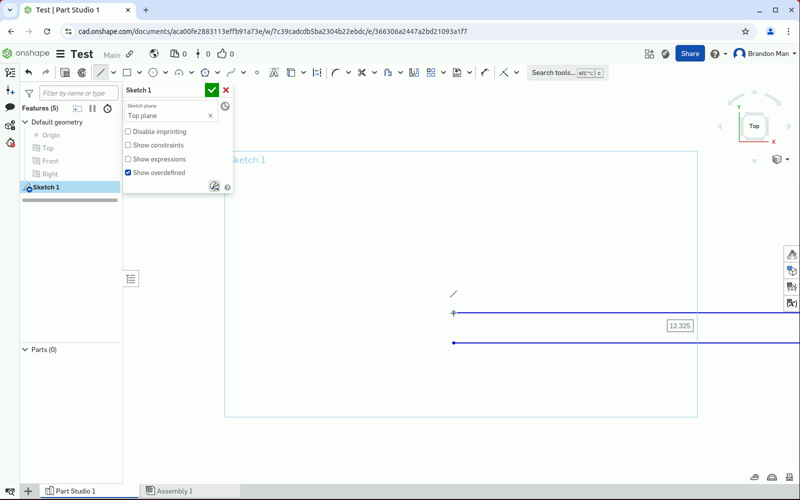
scroll(-6)
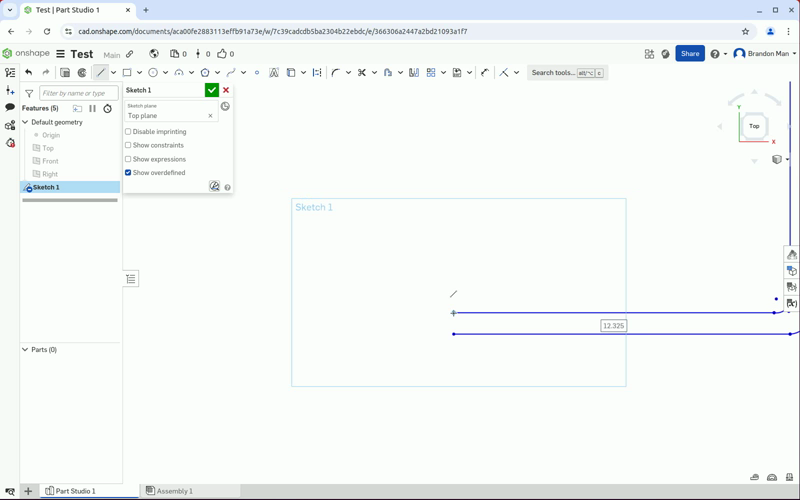
scroll(-6)
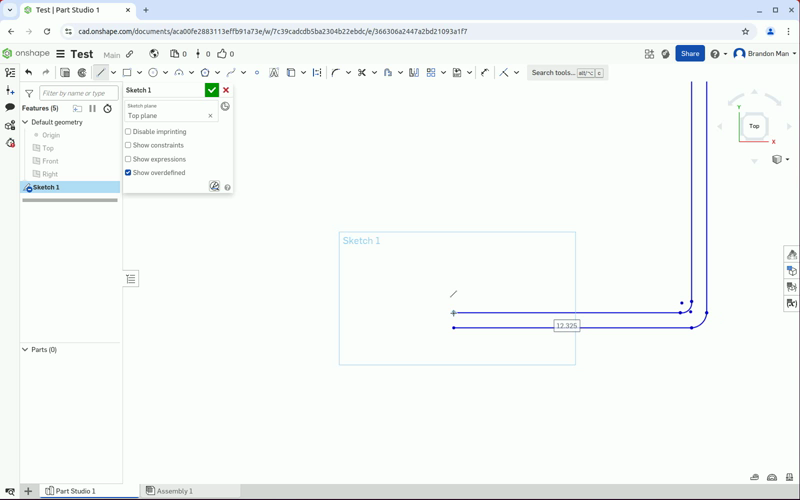
scroll(-6)
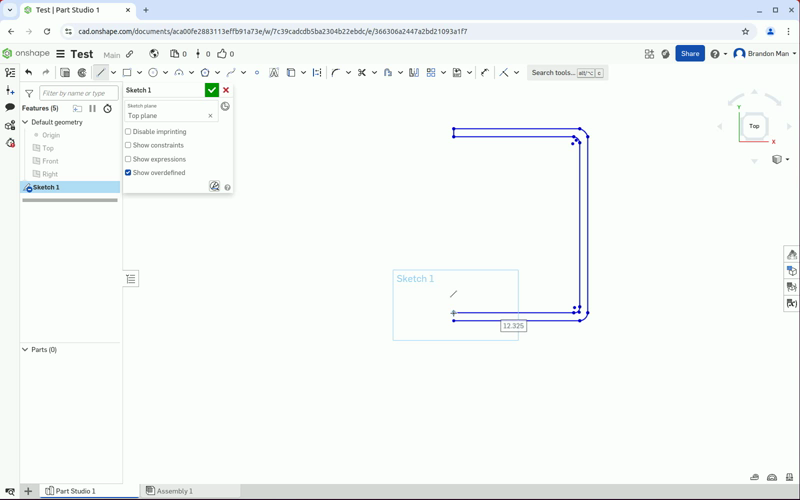
scroll(-6)
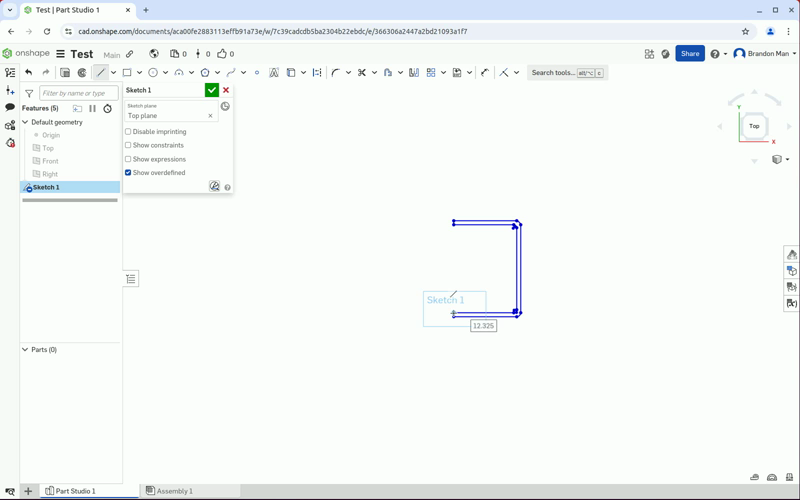
key_up(shift)
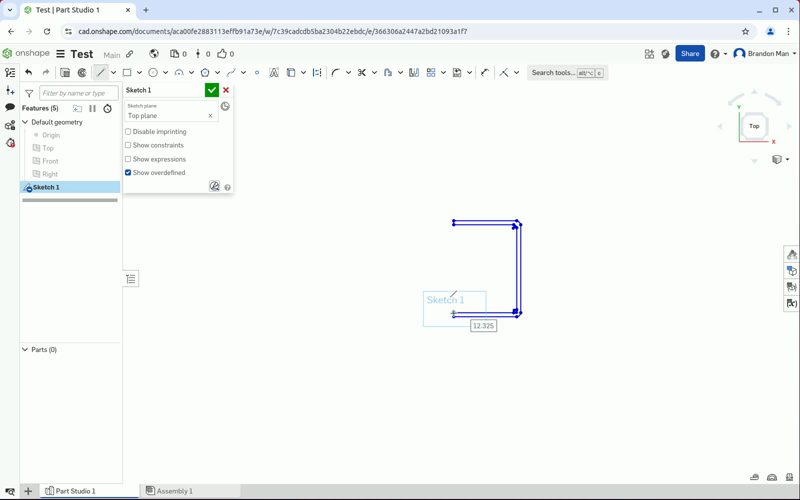
mouse_move(483, 312)
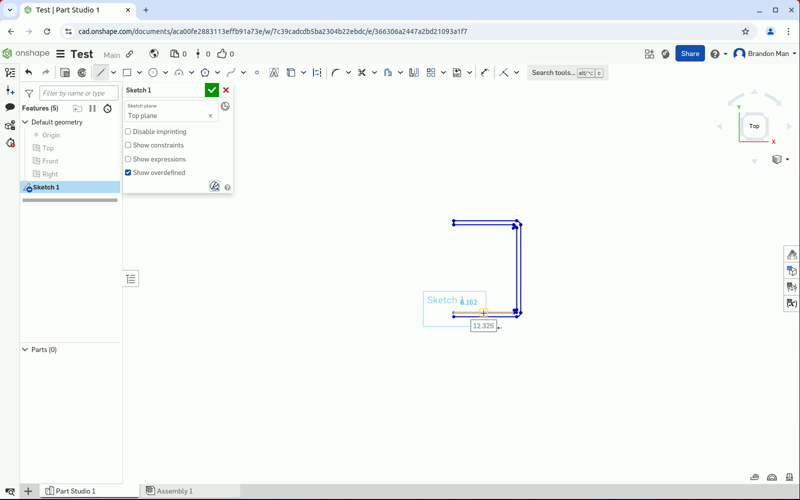
key_down(shift)
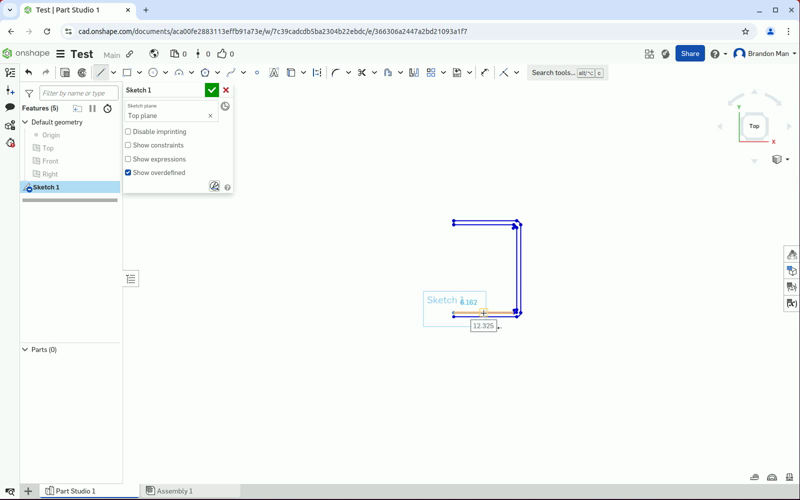
mouse_move(453, 316)
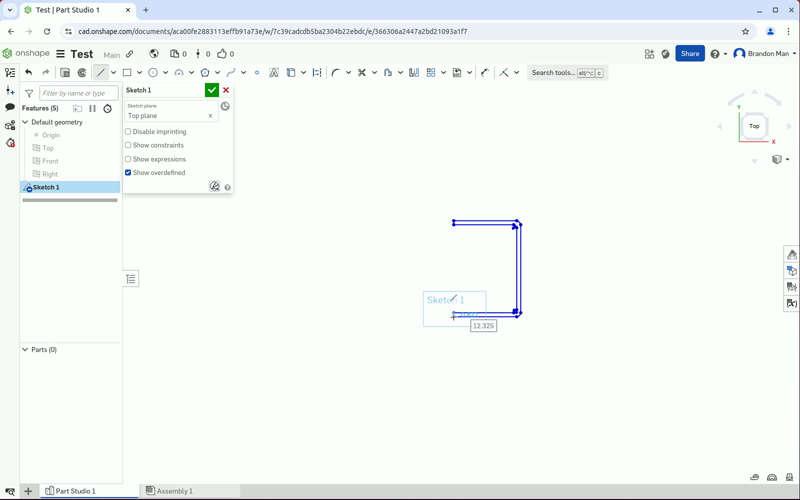
scroll(6)
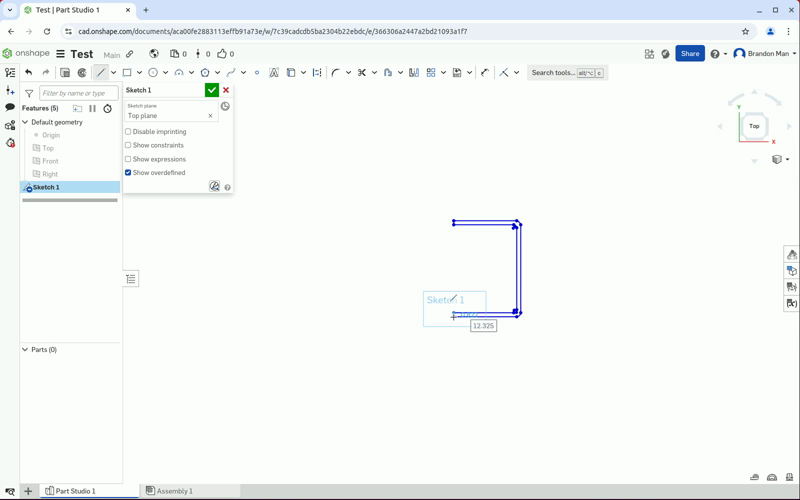
scroll(6)
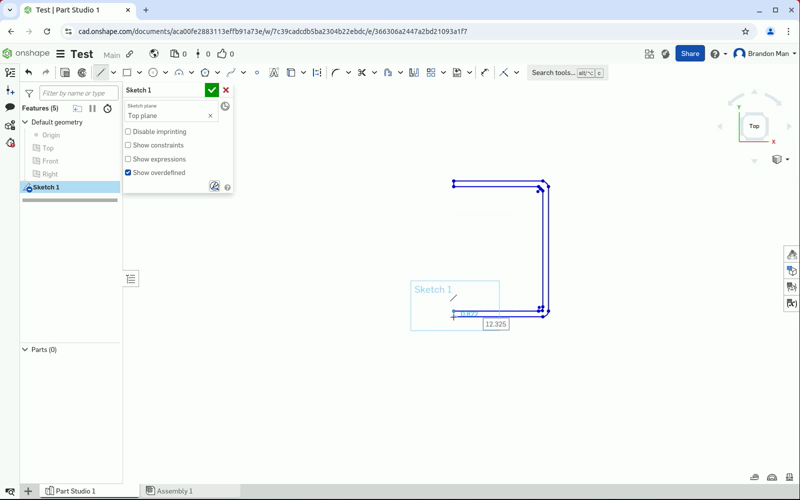
scroll(6)
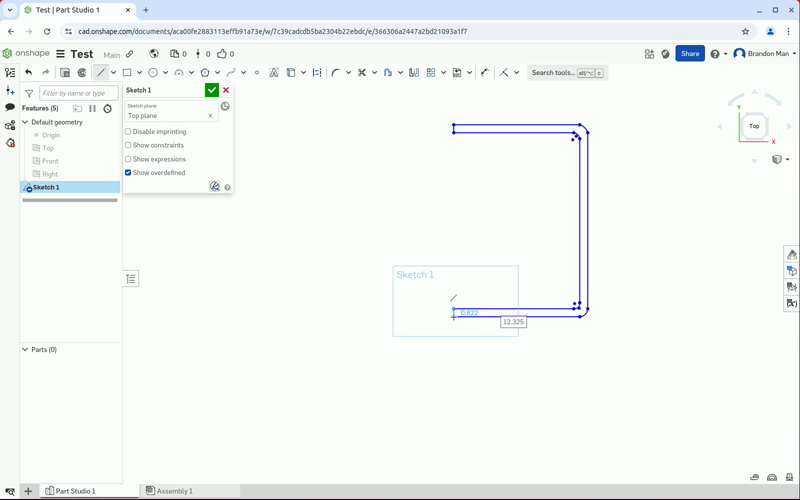
scroll(6)
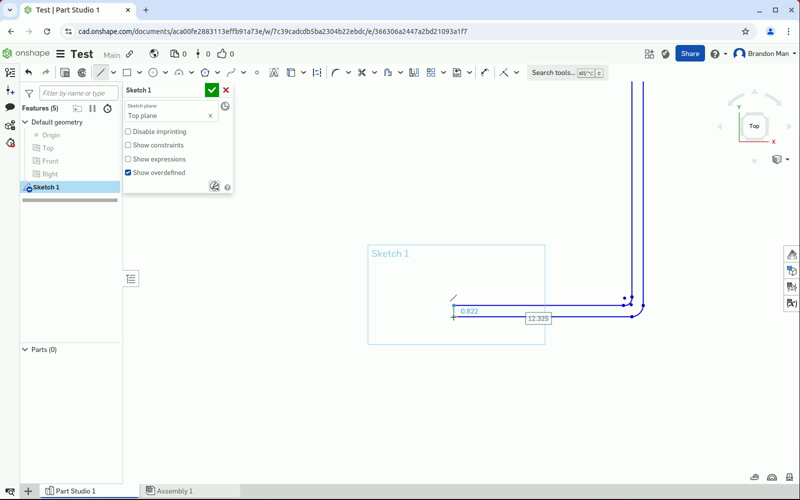
scroll(6)
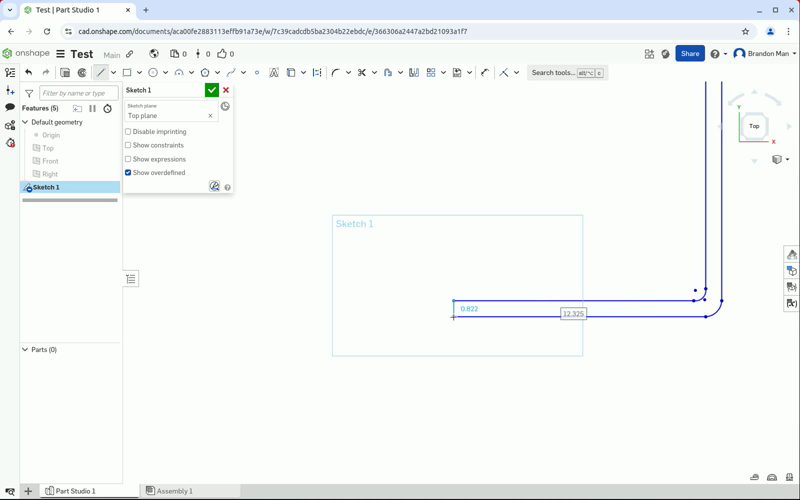
scroll(6)
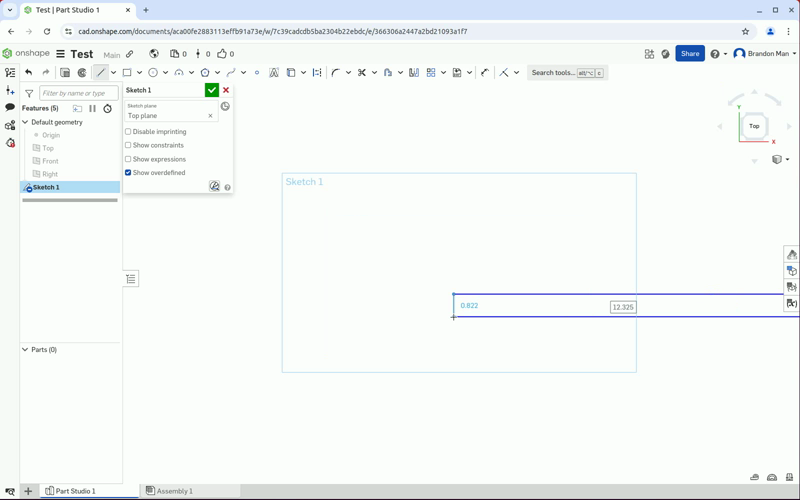
scroll(6)
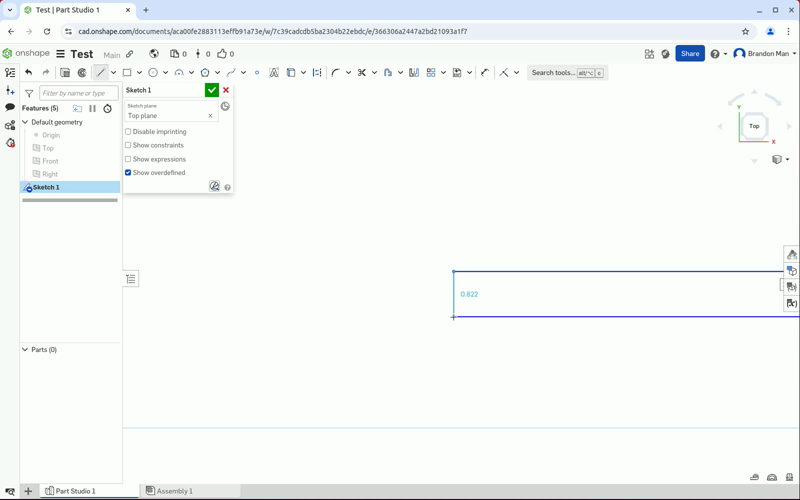
key_up(shift)
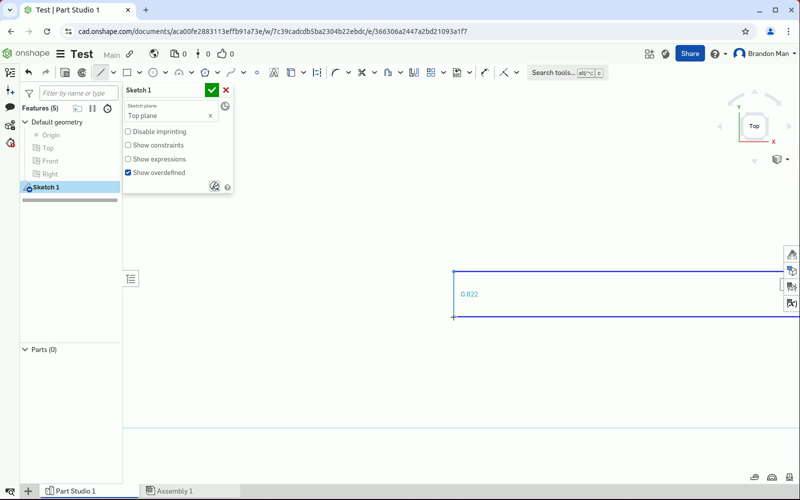
click(453, 316)
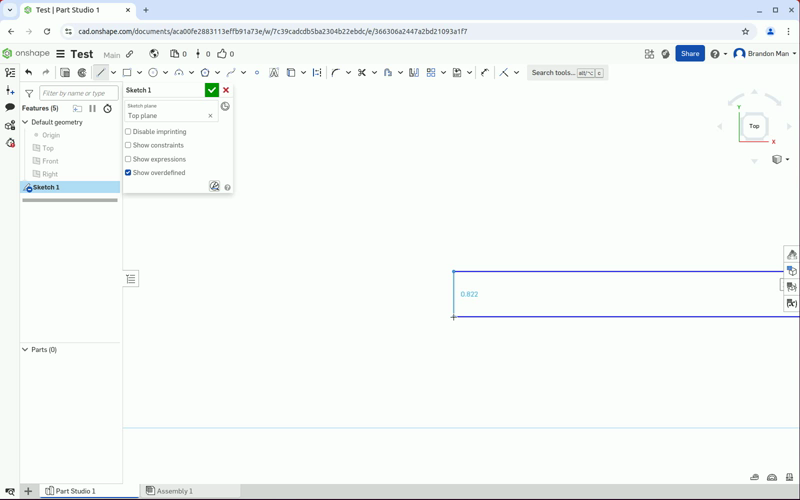
scroll(-6)
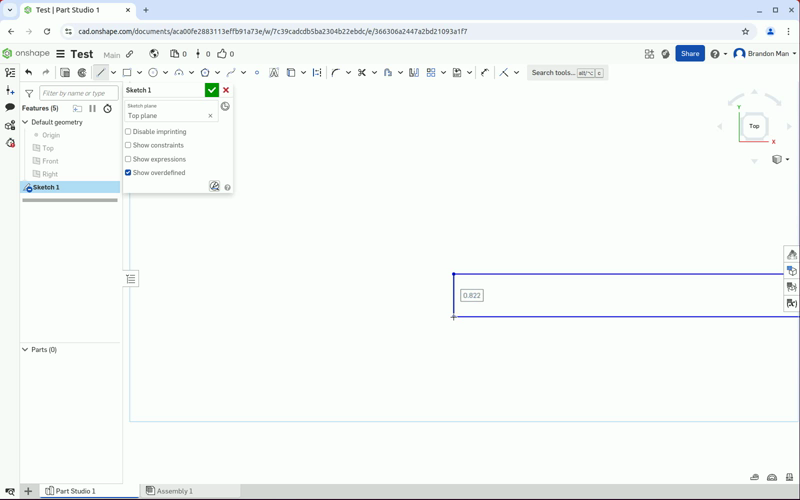
scroll(-6)
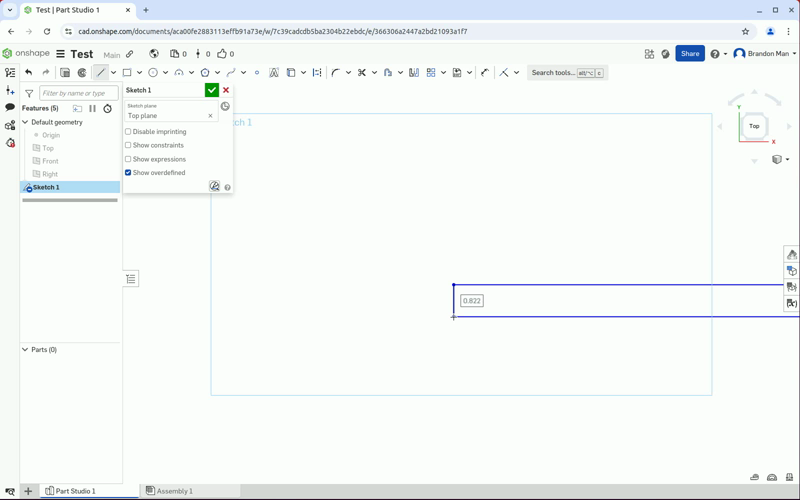
scroll(-6)
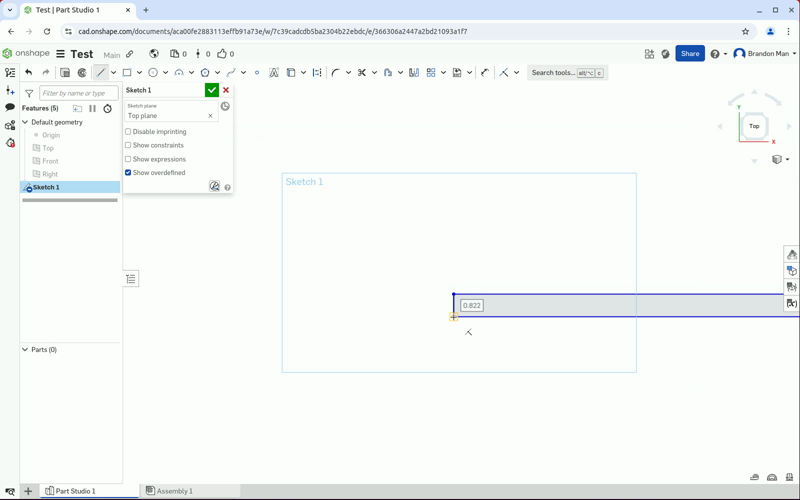
scroll(-6)
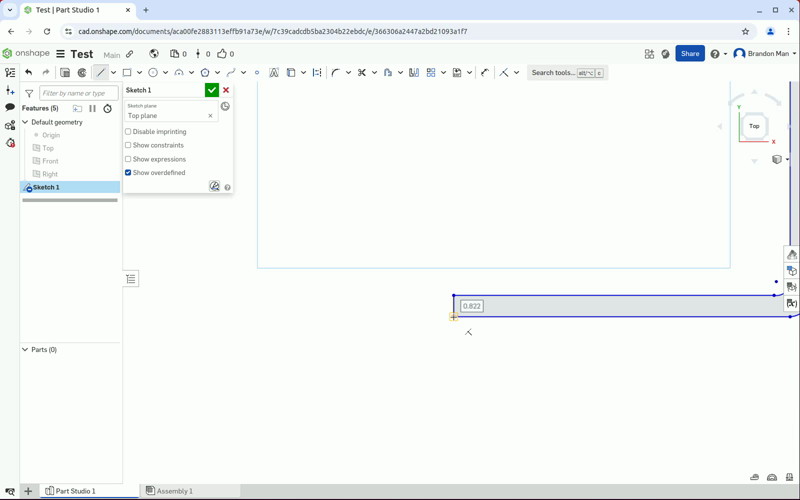
scroll(-6)
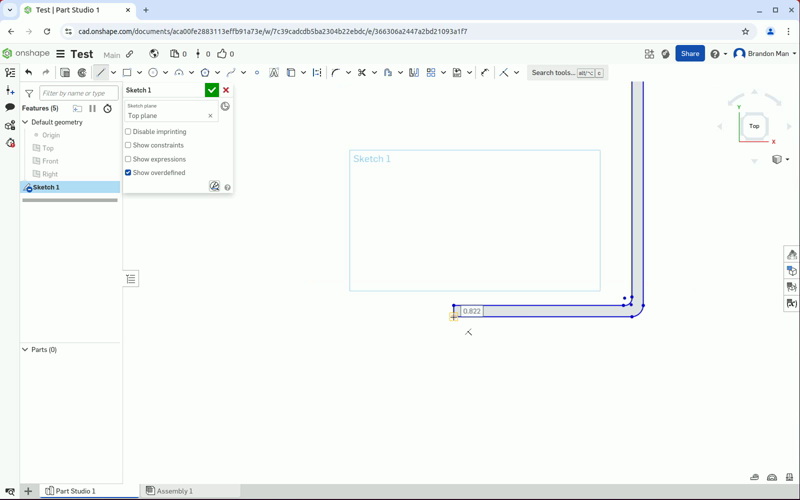
scroll(-6)
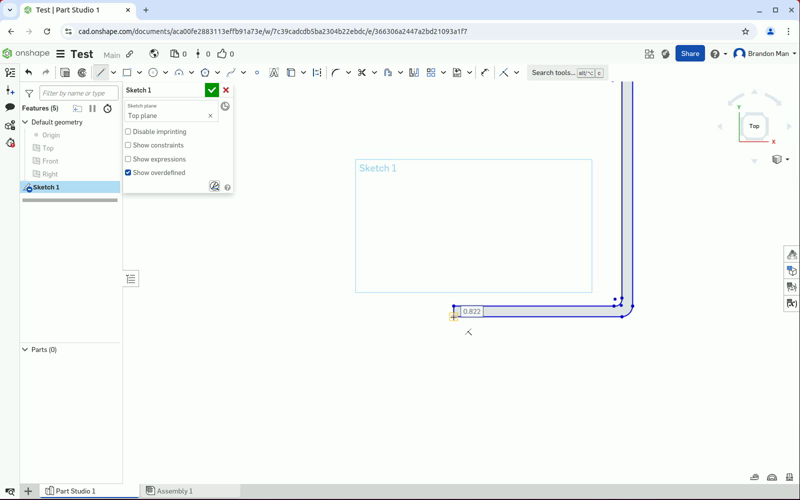
scroll(-6)
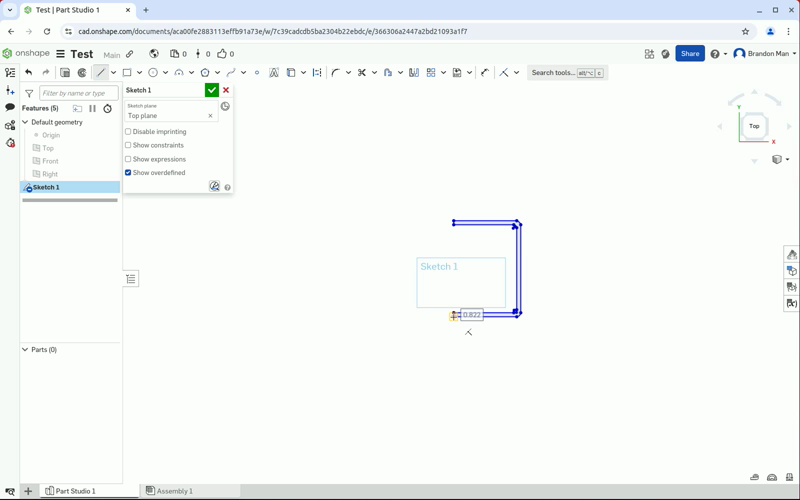
key(esc)
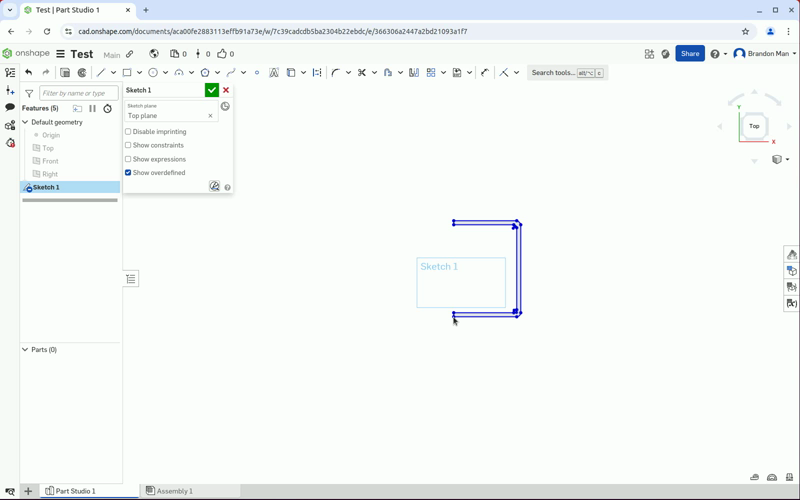
mouse_move(518, 229)
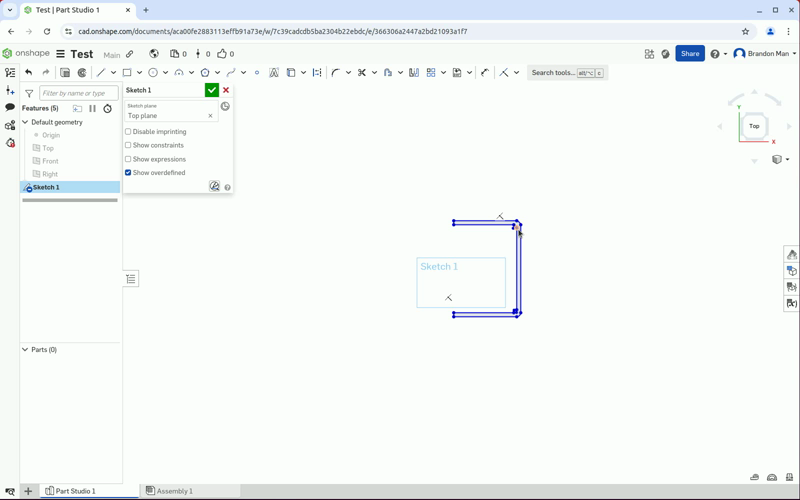
scroll(6)
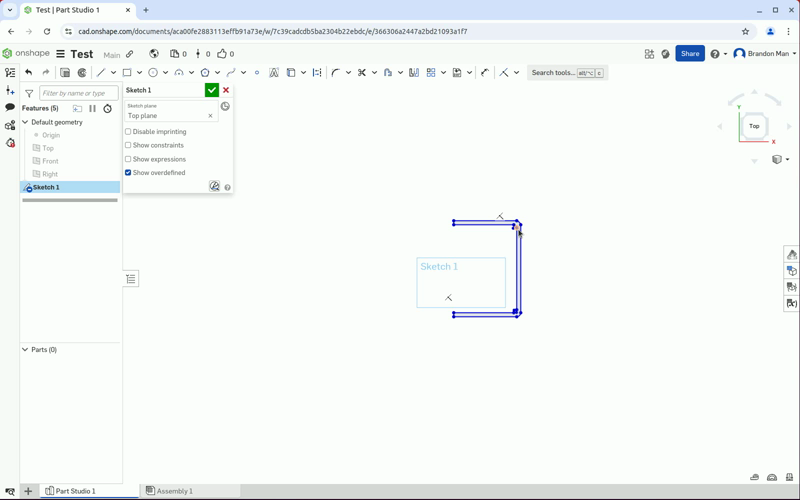
scroll(6)
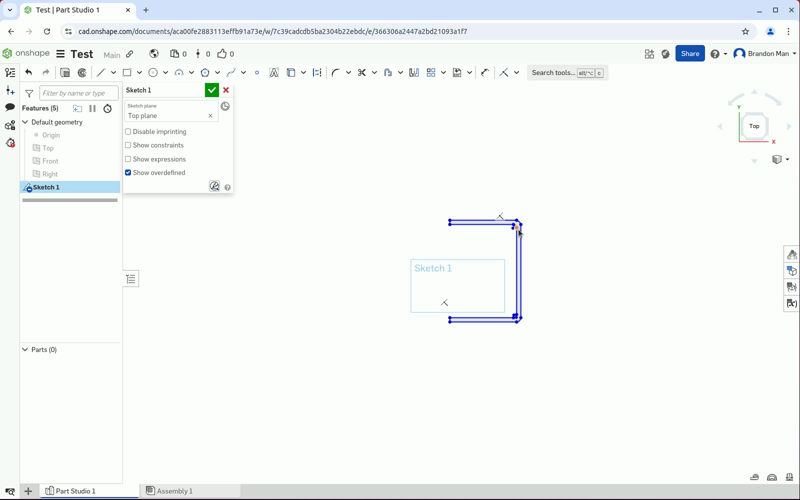
scroll(6)
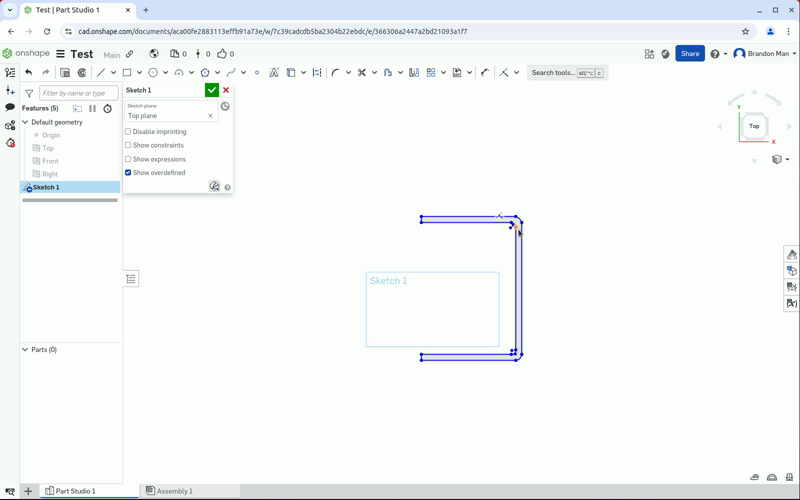
scroll(6)
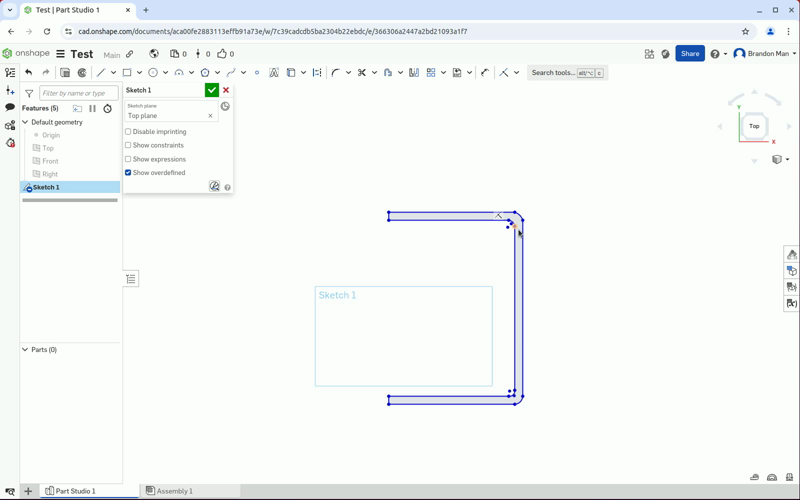
scroll(6)
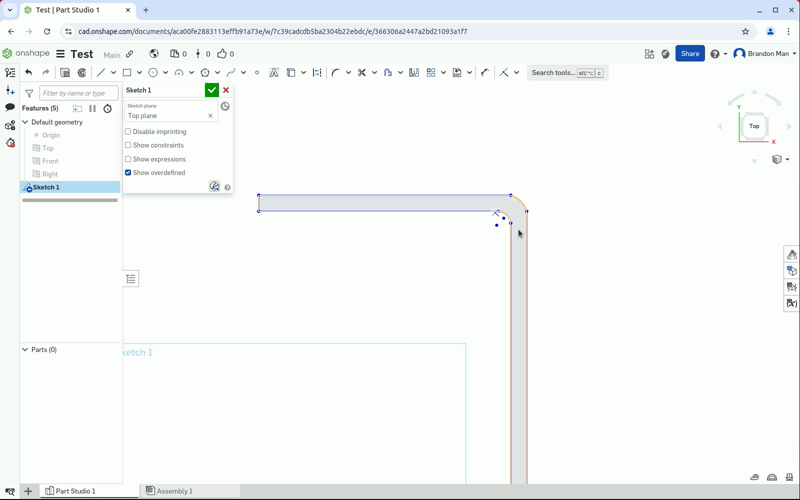
scroll(6)
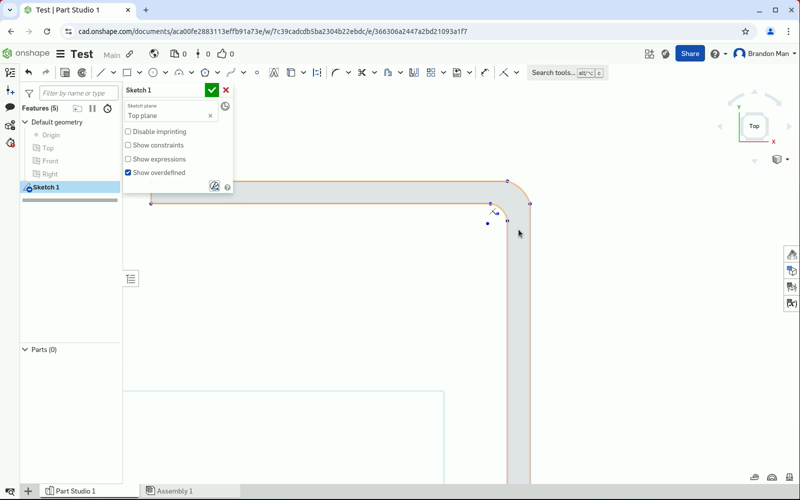
scroll(6)
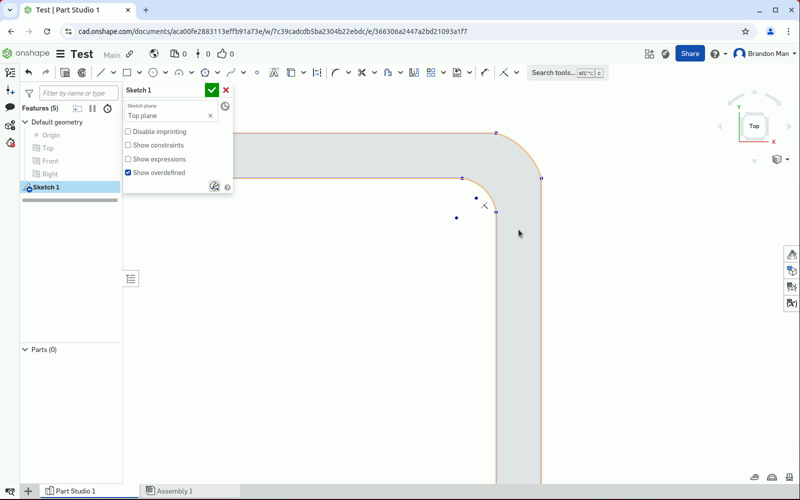
click(518, 229)
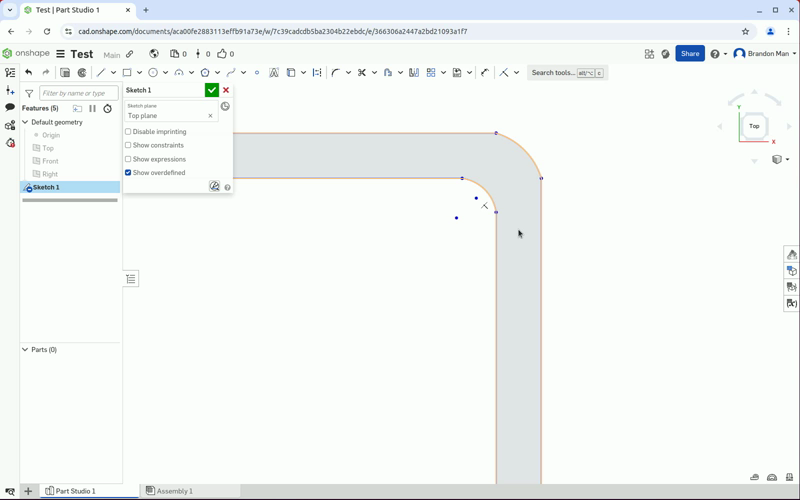
scroll(-6)
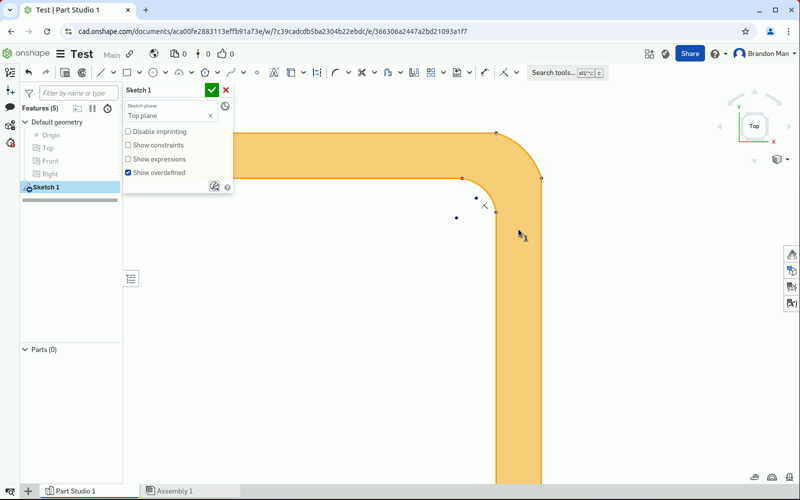
scroll(-6)
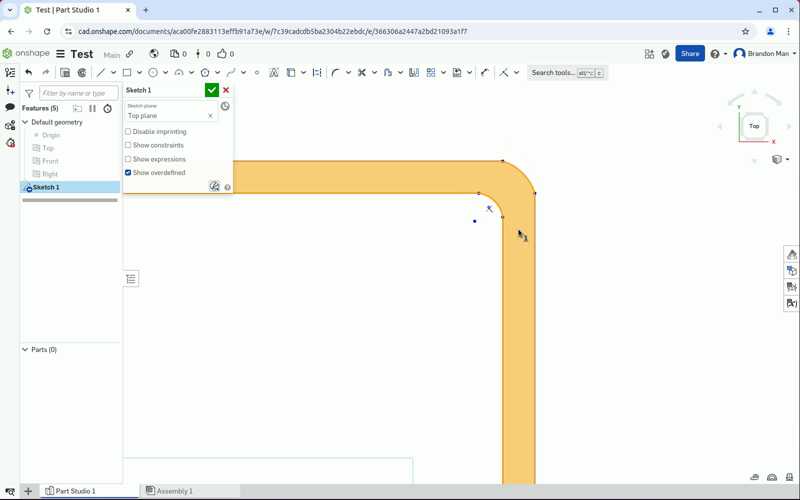
scroll(-6)
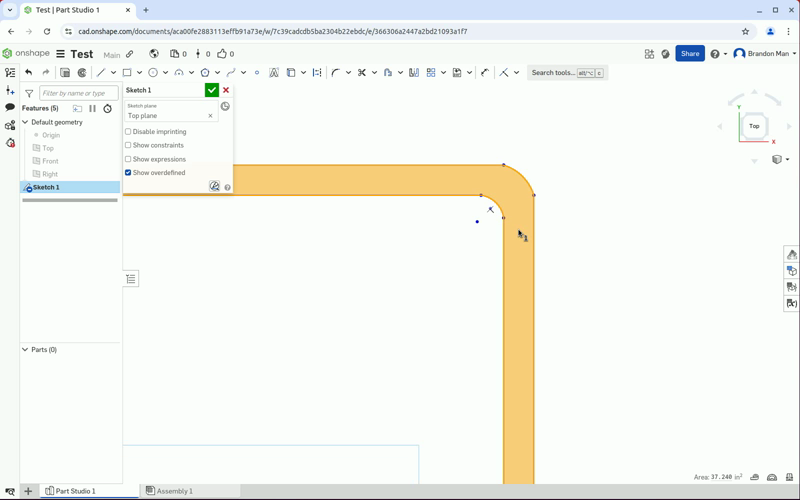
scroll(-6)
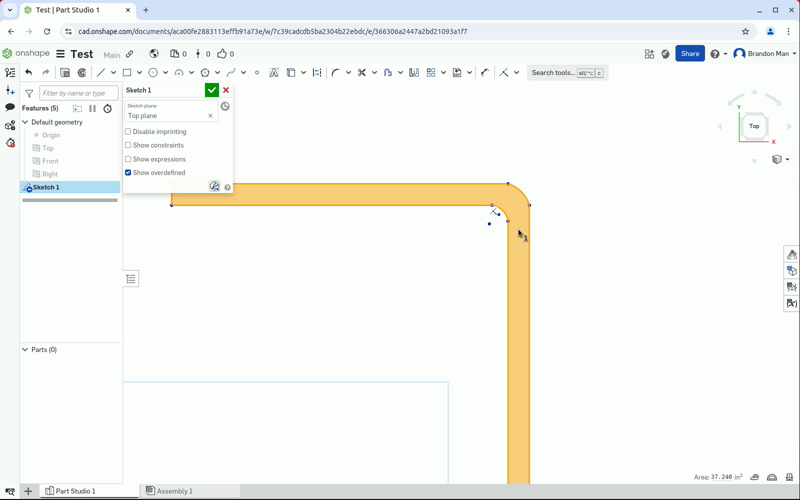
scroll(-6)
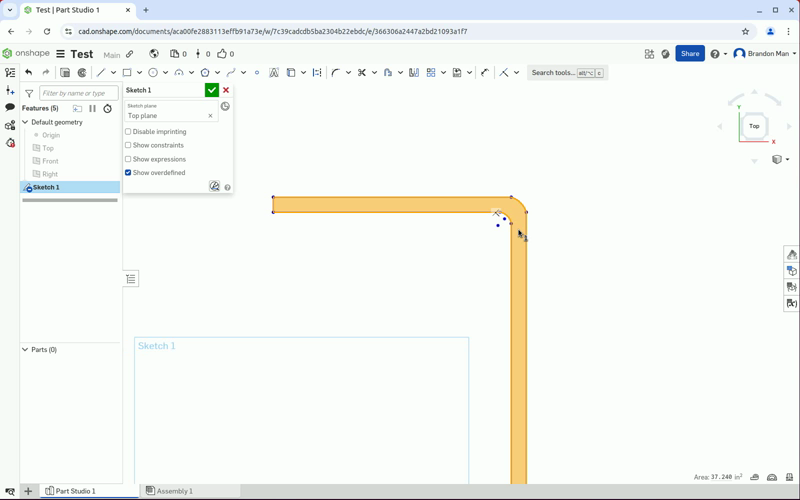
scroll(-6)
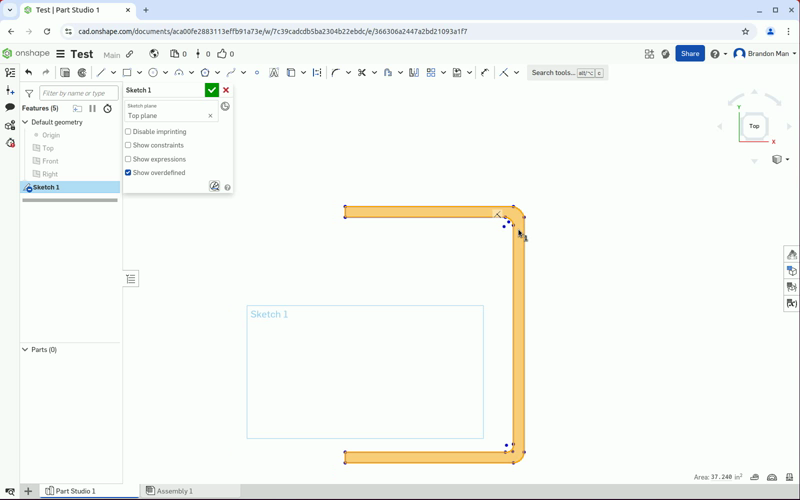
scroll(-6)
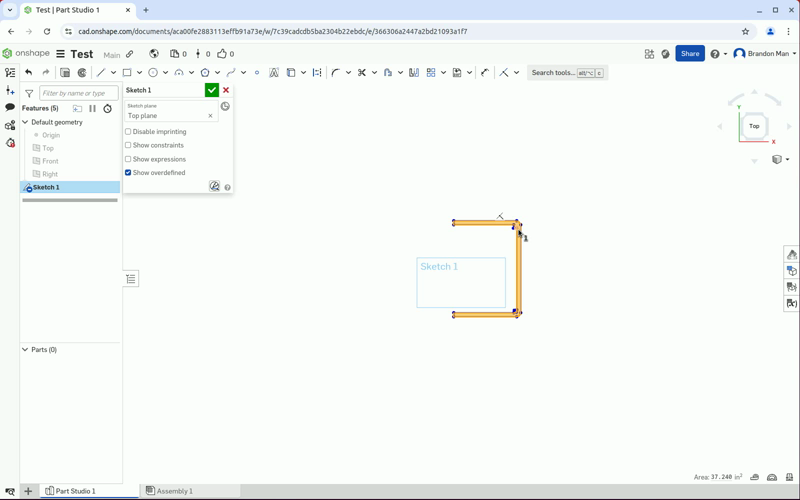
mouse_move(73, 352)
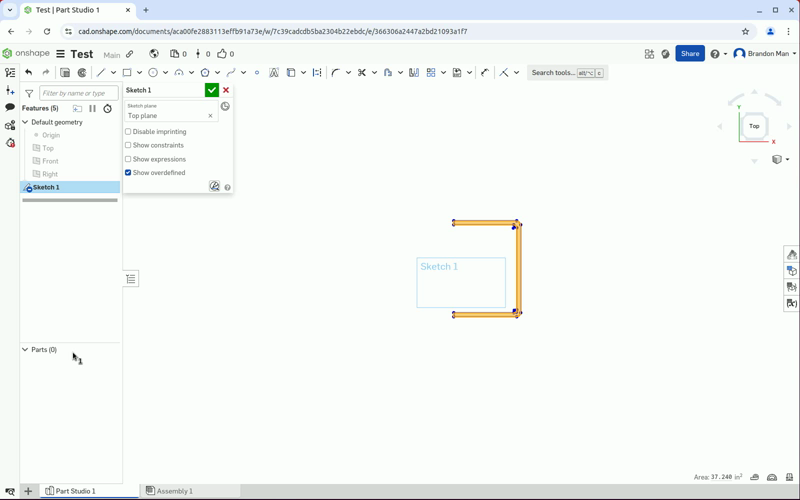
key(shift+y)
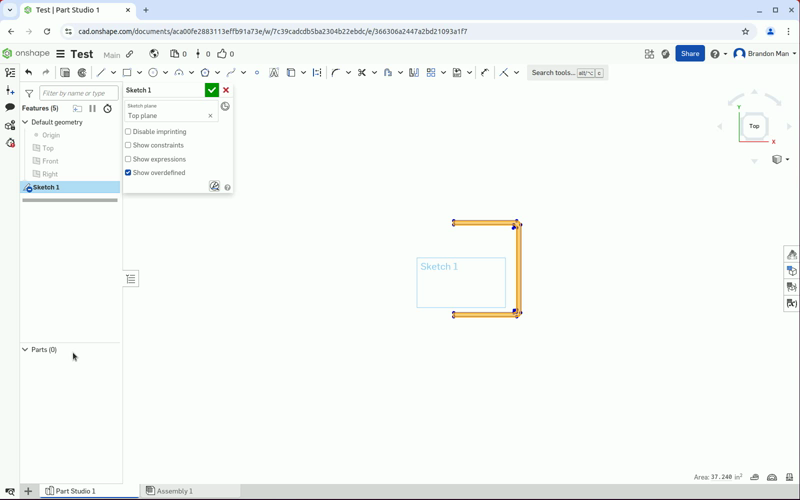
key(shift+e)
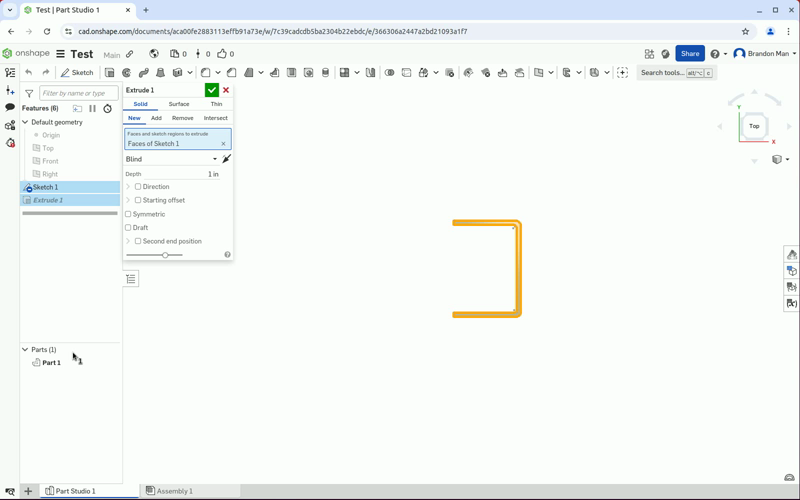
mouse_move(143, 106)
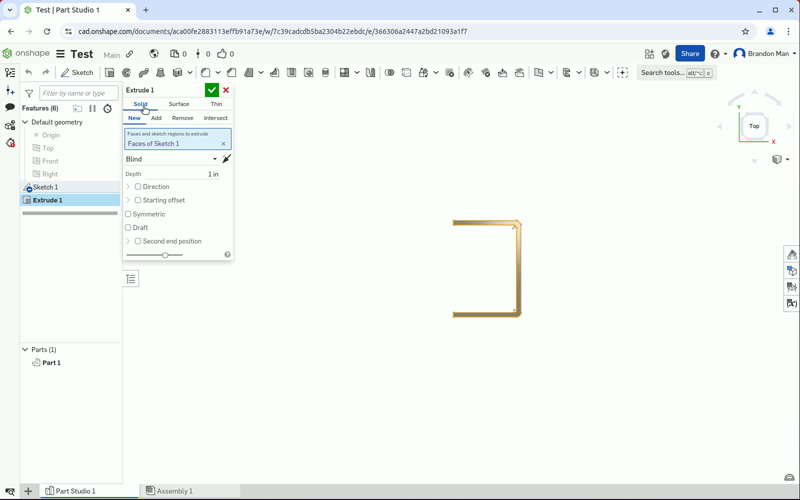
click(143, 106)
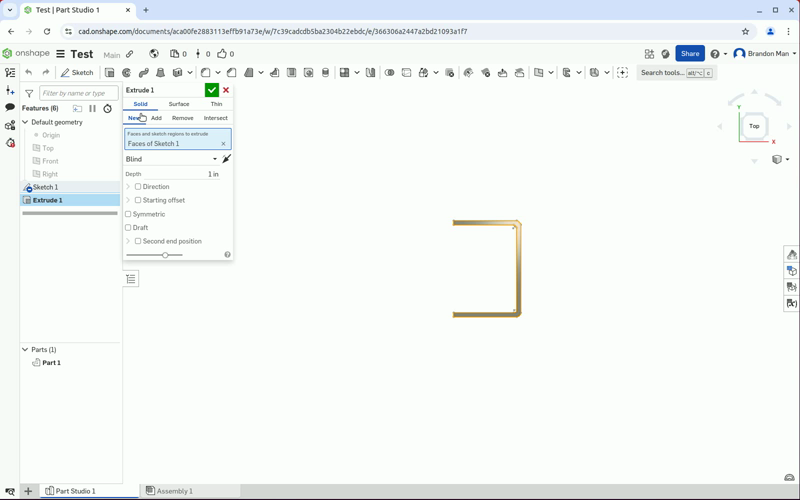
mouse_move(137, 120)
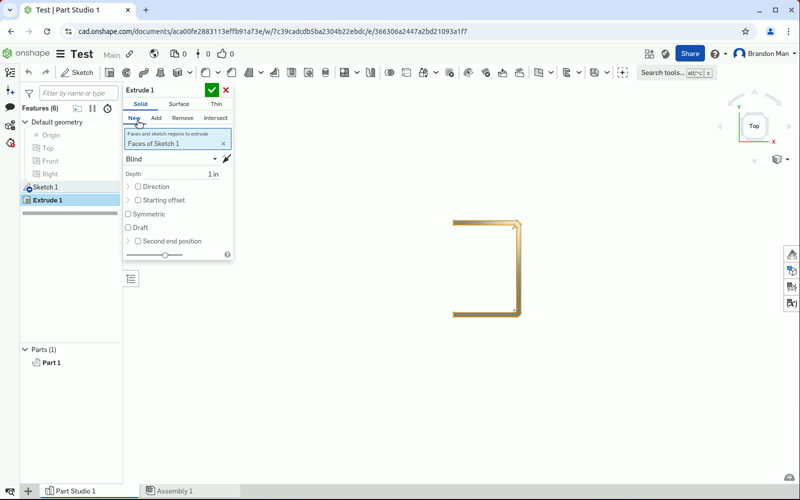
click(137, 120)
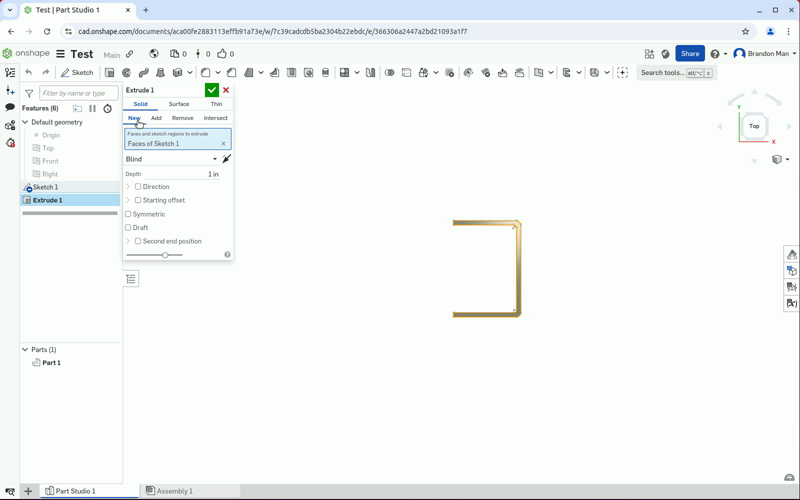
key(tab, 4)
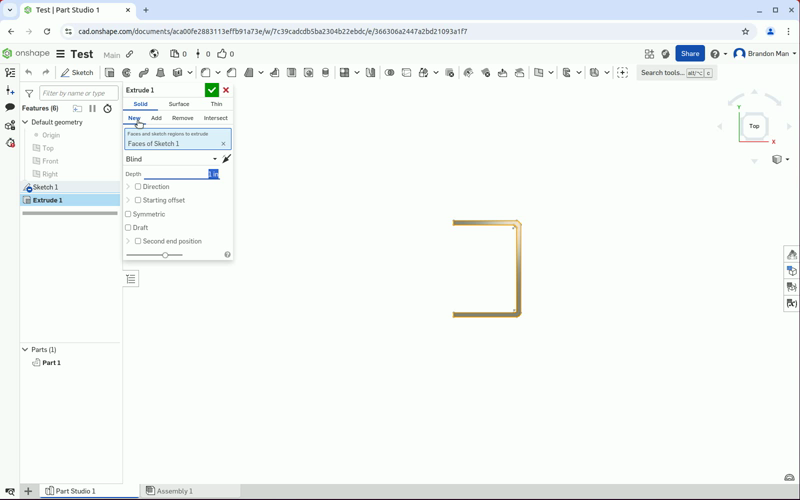
text(23.108)
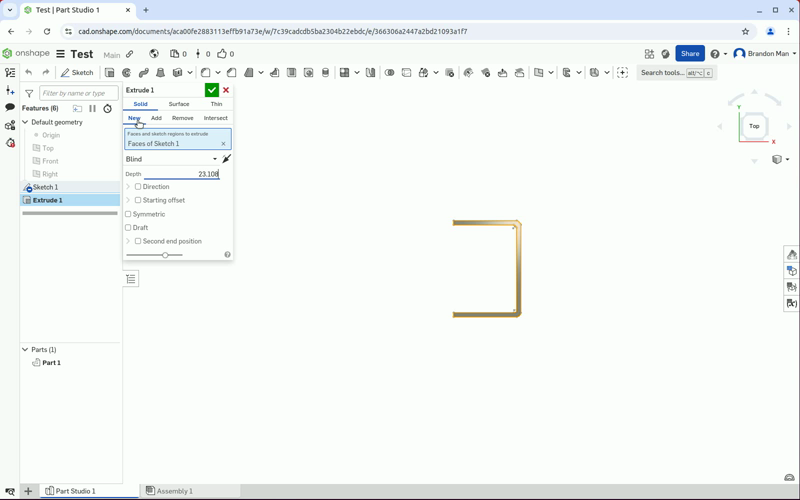
key(enter)
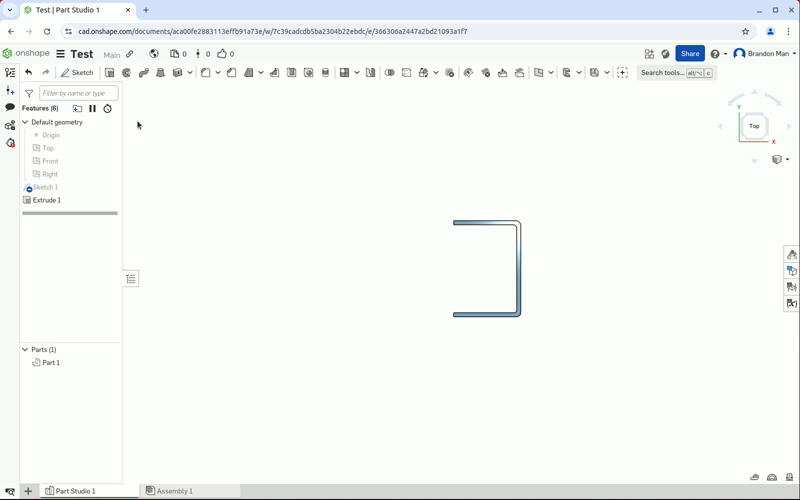
key(shift+h)
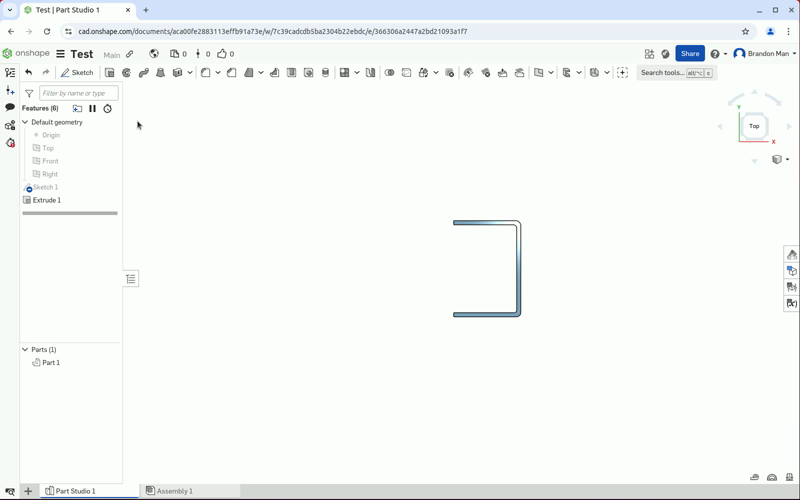
key(shift+h)
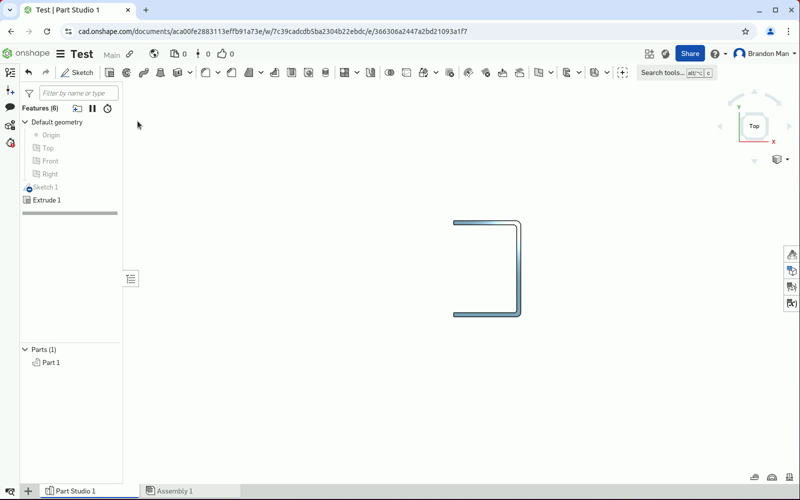
mouse_move(73, 189)
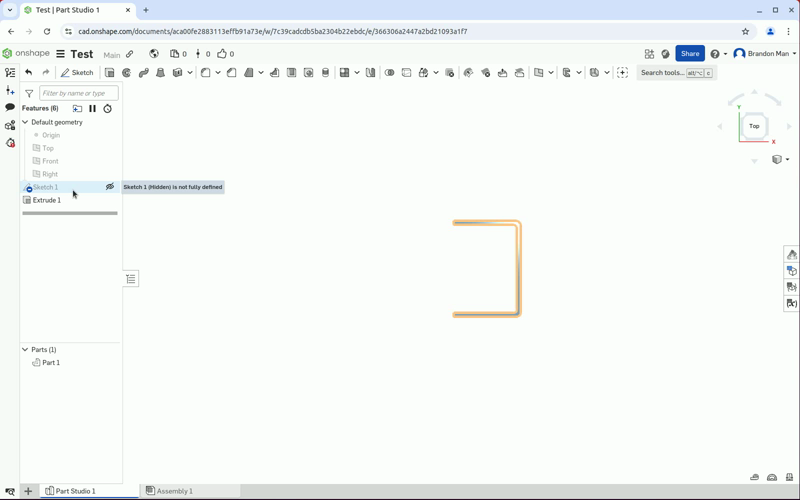
click(73, 189)
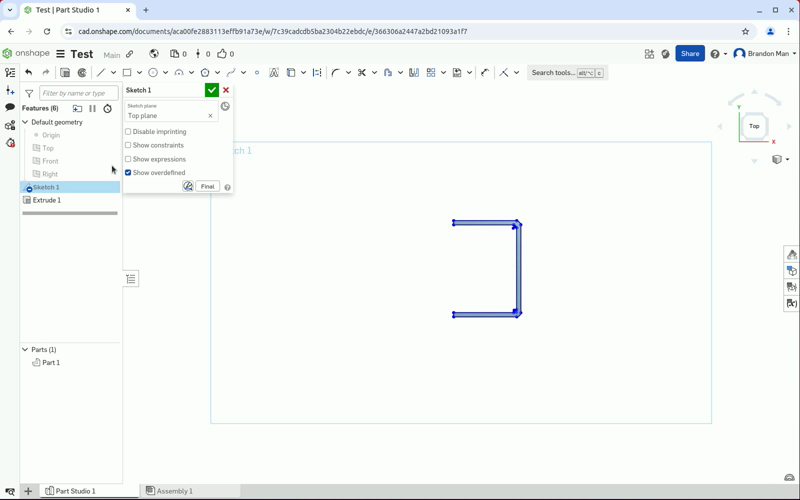
mouse_move(229, 92)
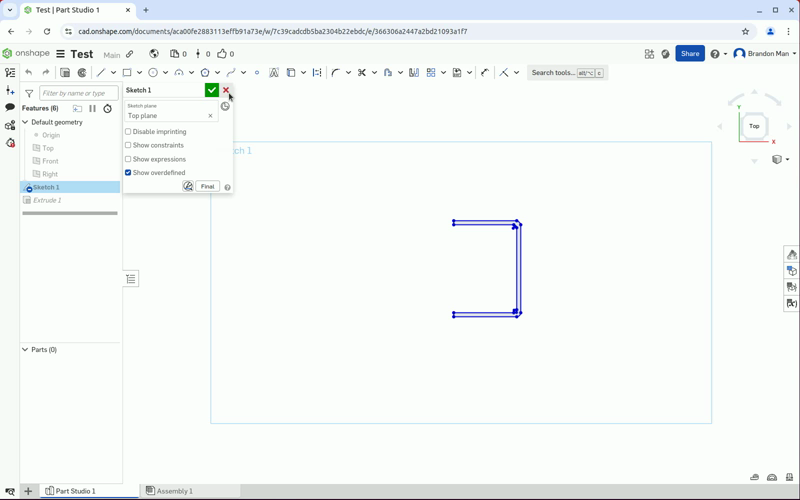
click(229, 92)
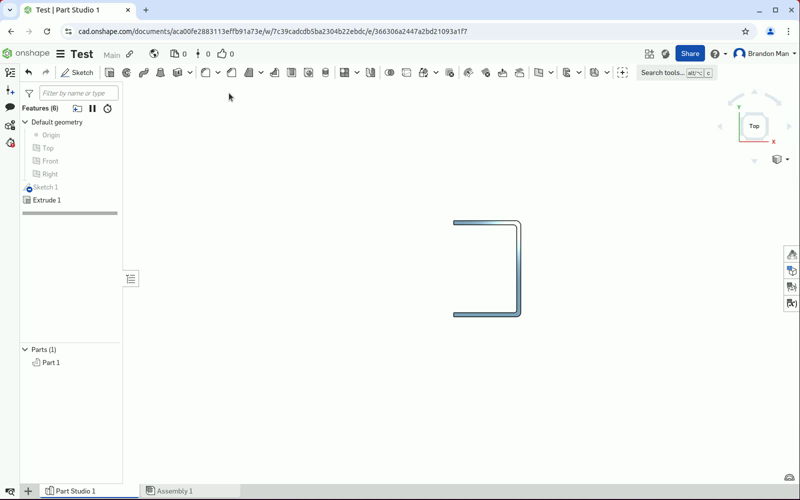
mouse_move(73, 352)
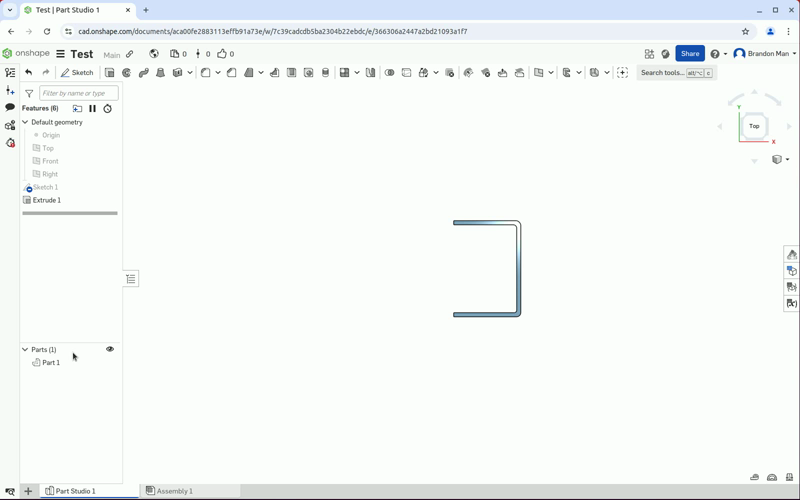
key(y)
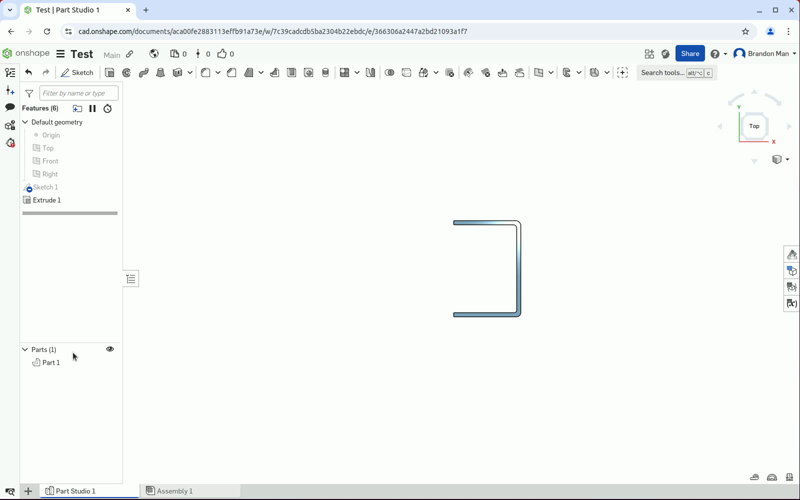
key(shift+p)
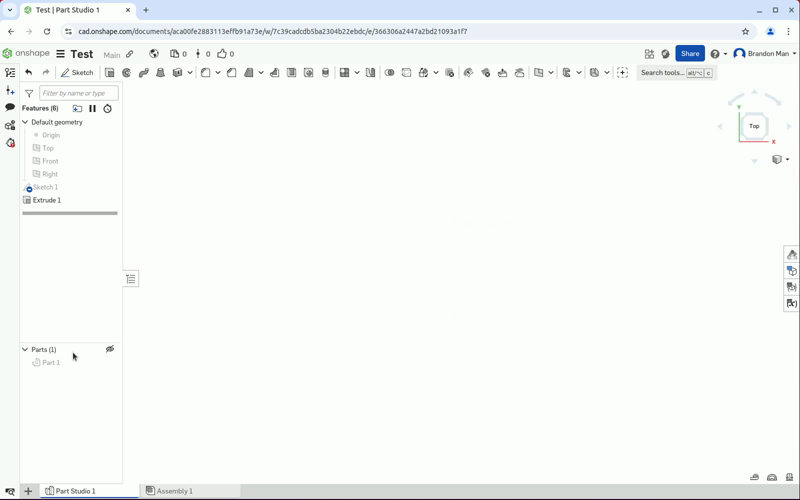
key(space)
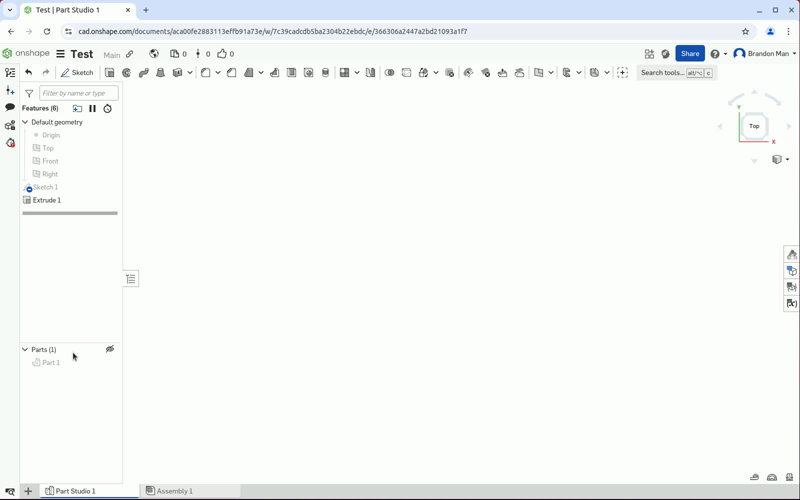
key_down(shift)
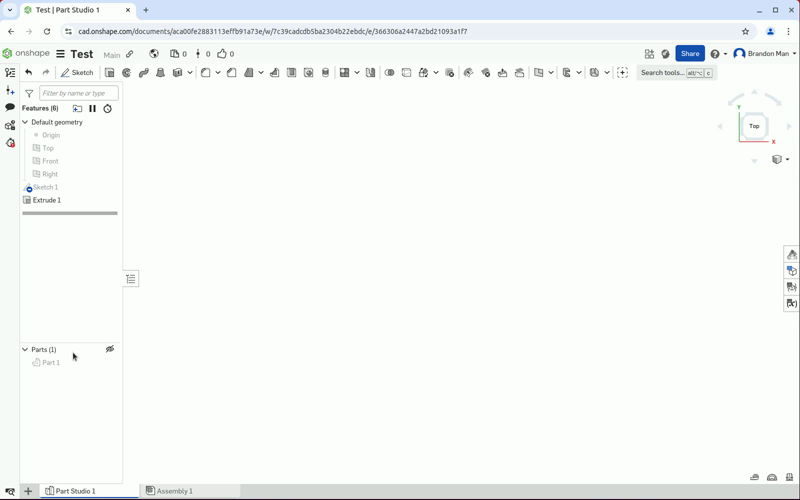
key(up)
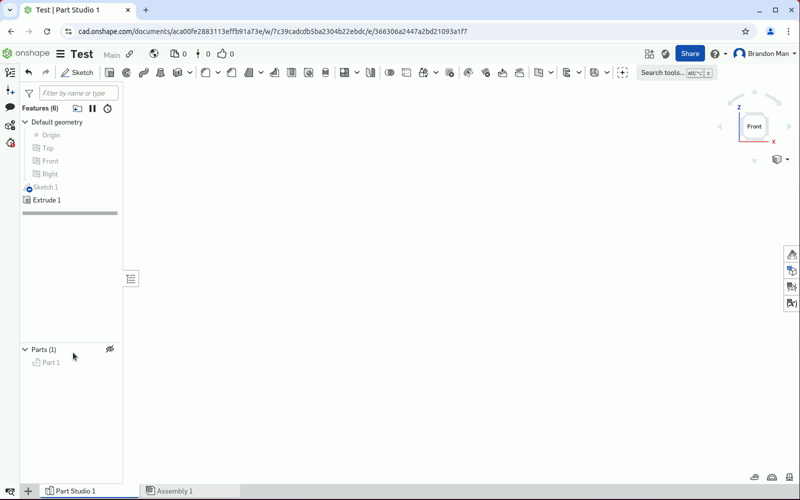
key_up(shift)
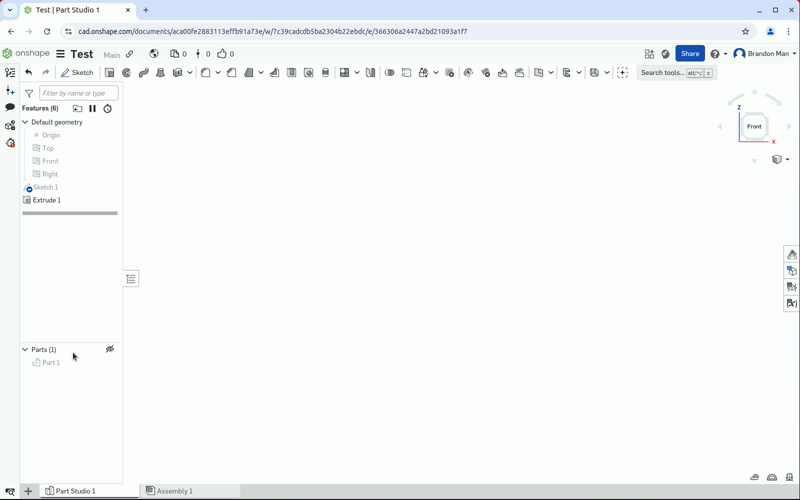
key(space)
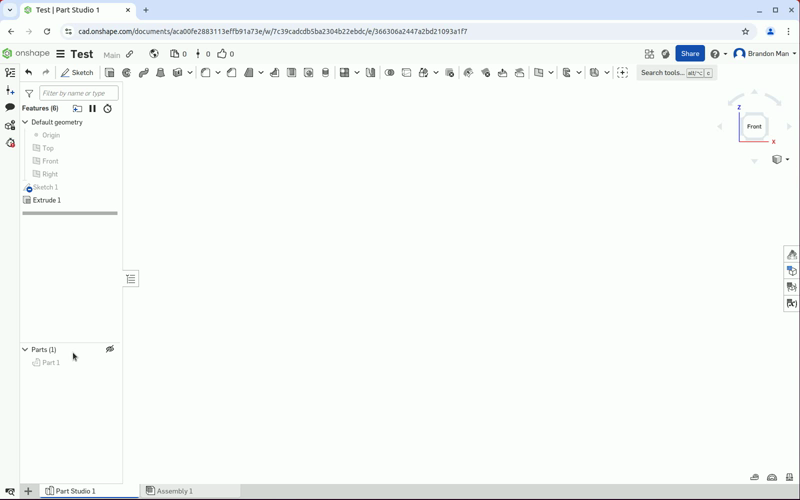
key_down(shift)
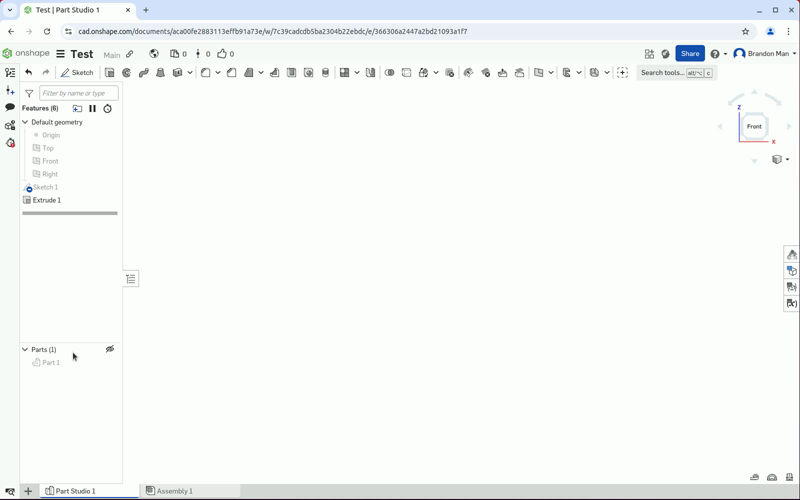
key(left)
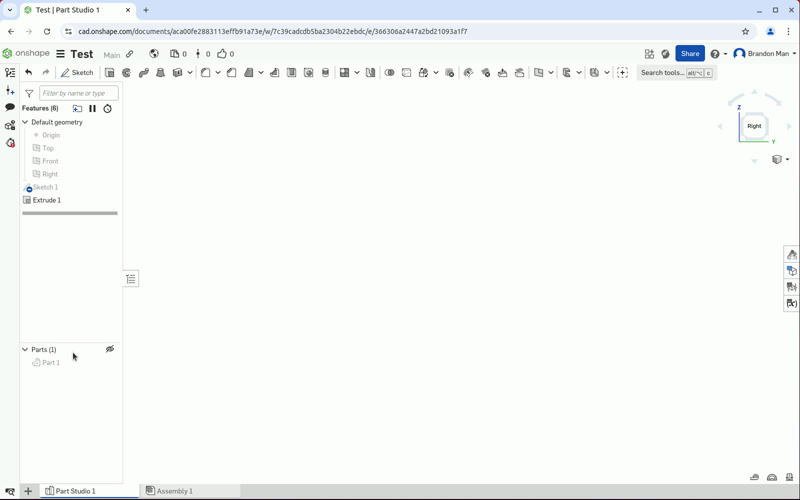
key_up(shift)
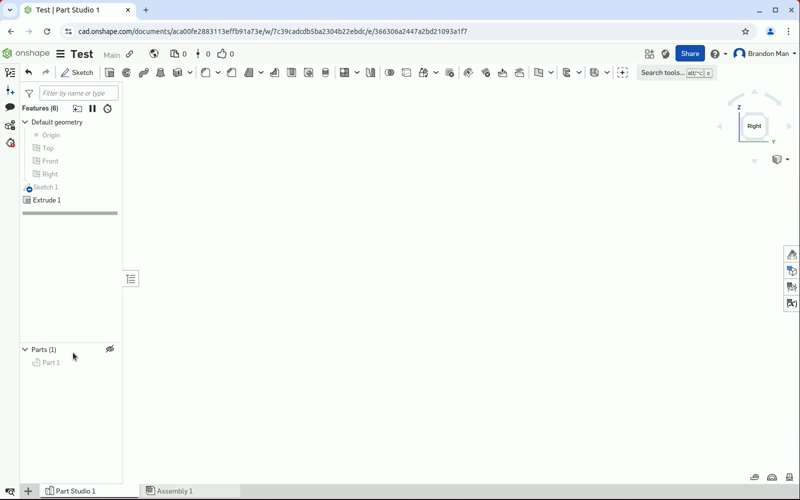
mouse_move(73, 352)
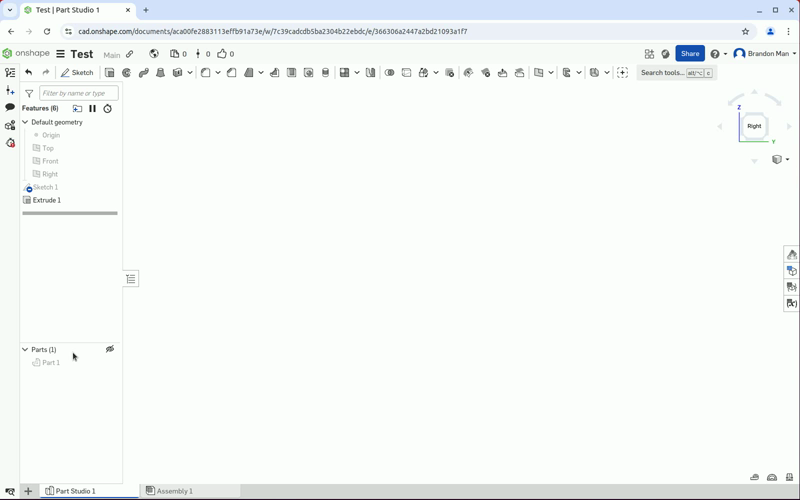
key(shift+y)
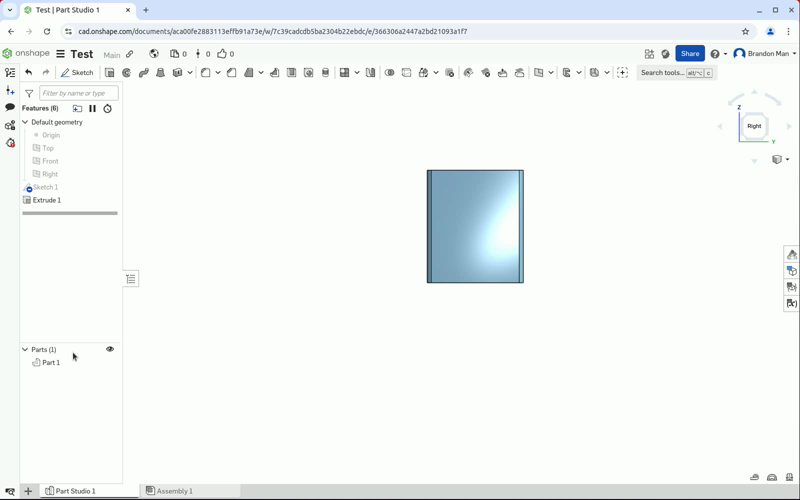
mouse_move(541, 75)
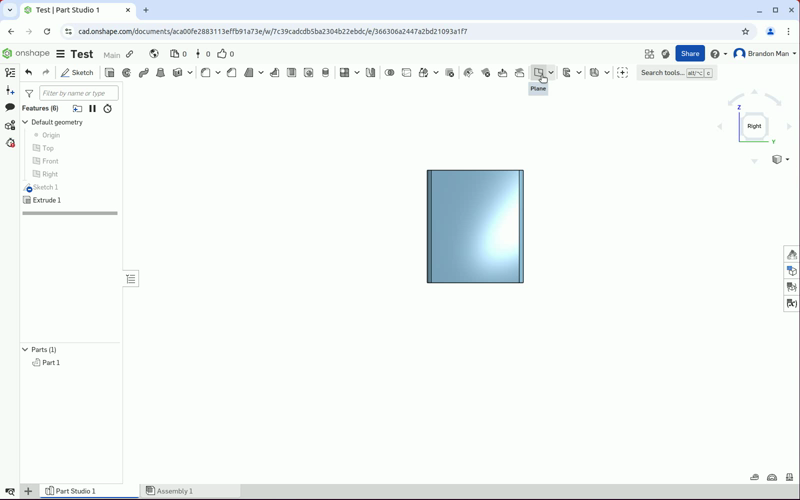
click(541, 75)
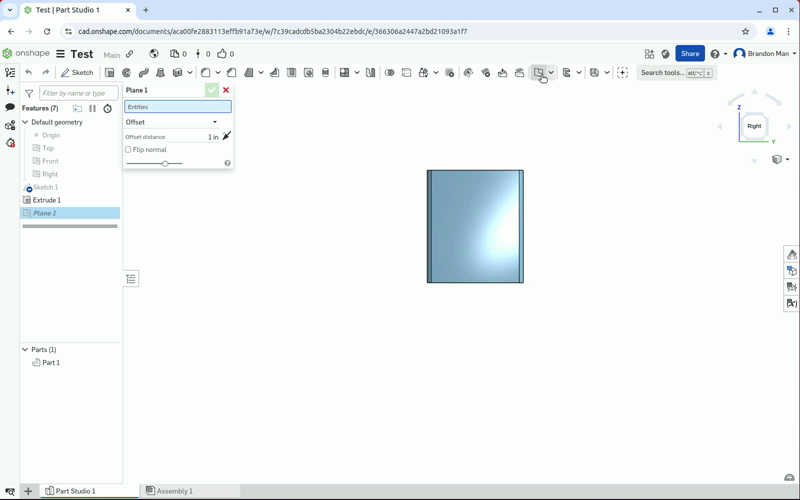
mouse_move(73, 176)
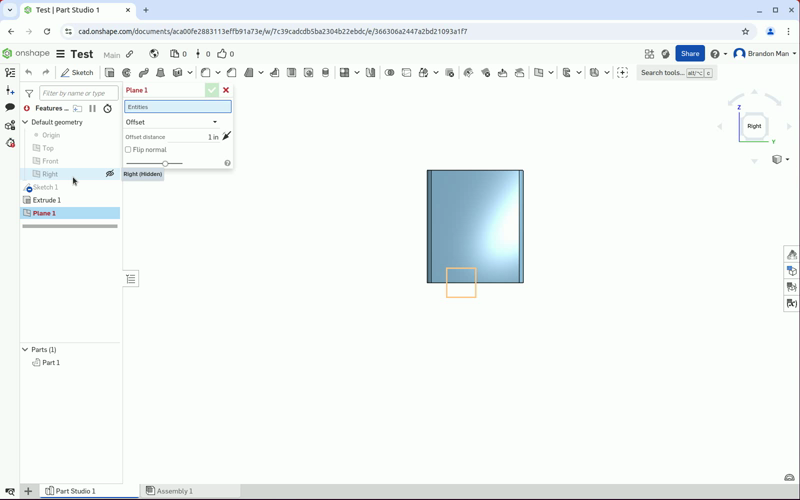
click(73, 176)
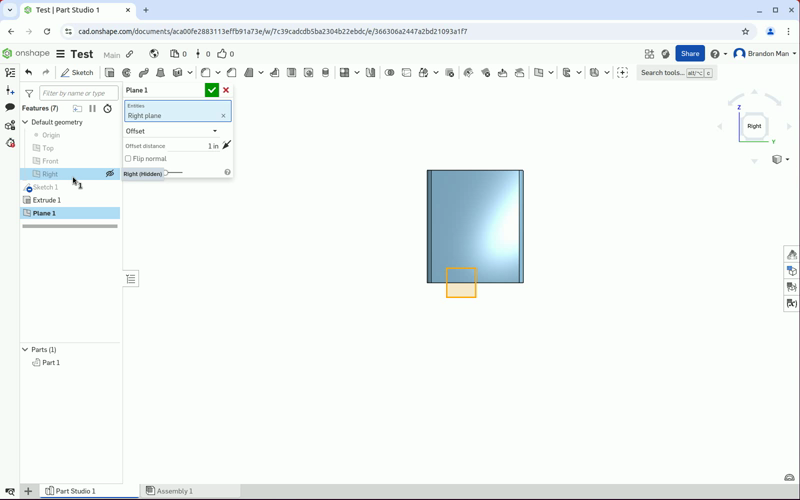
key(tab, 2)
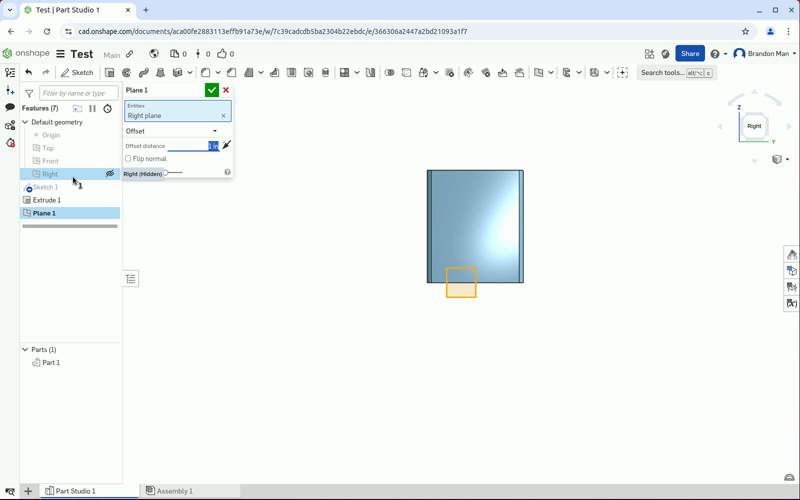
text(11.554)
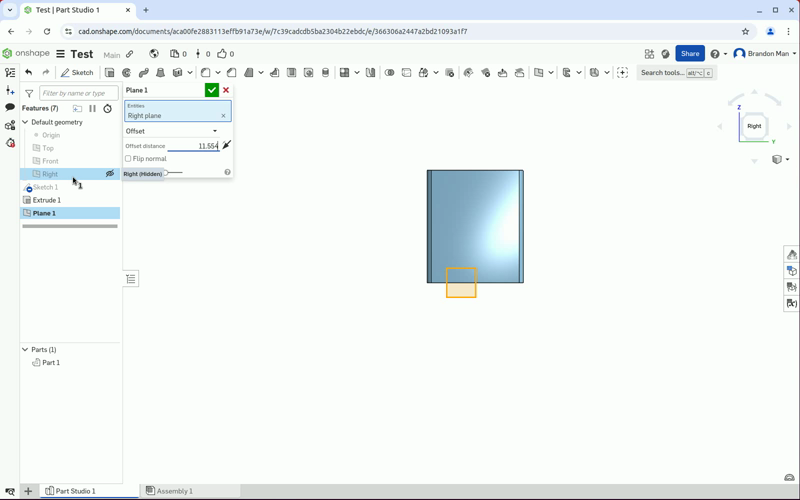
key(enter, 2)
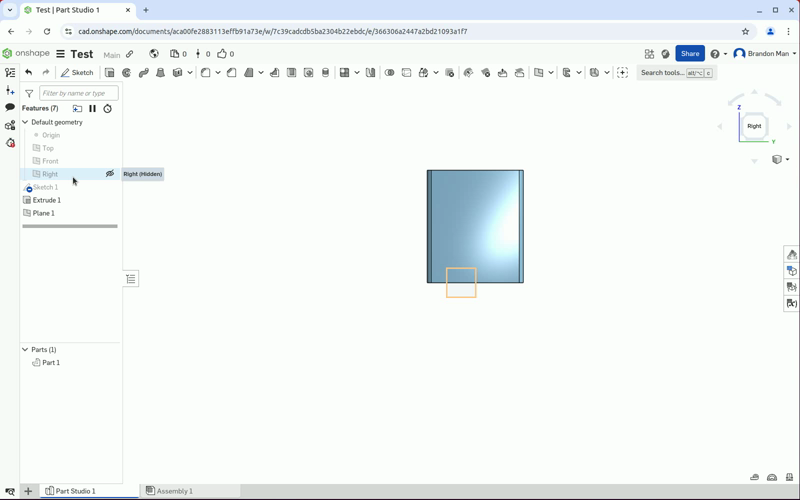
key(shift+s)
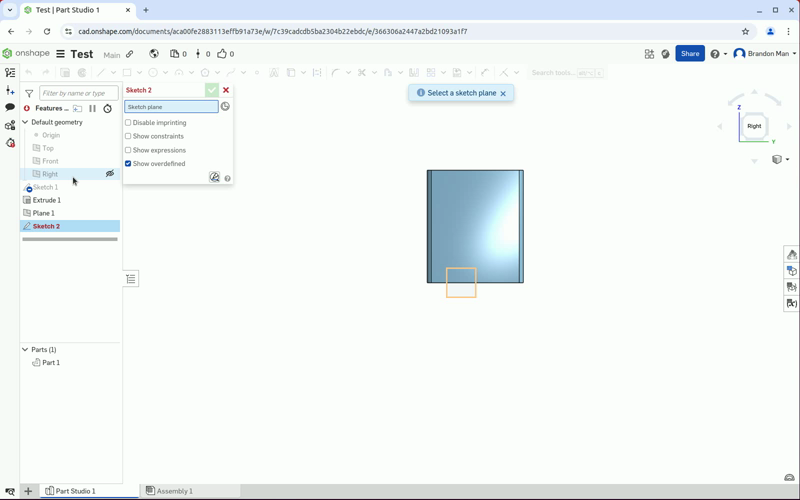
mouse_move(73, 215)
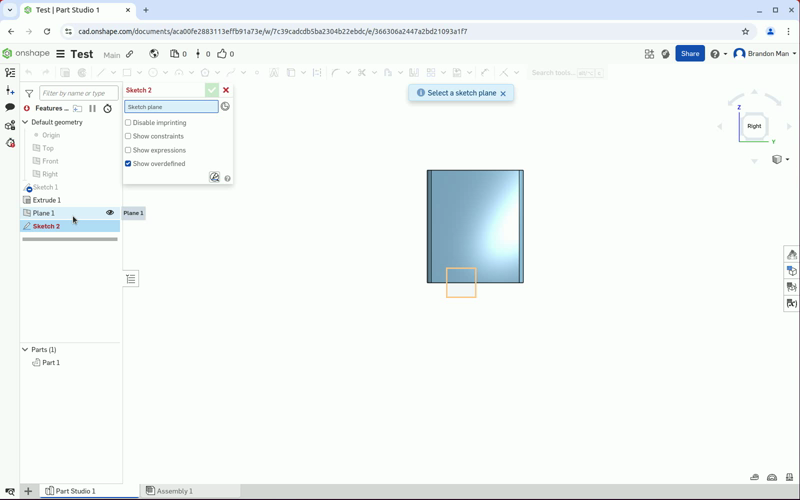
click(73, 215)
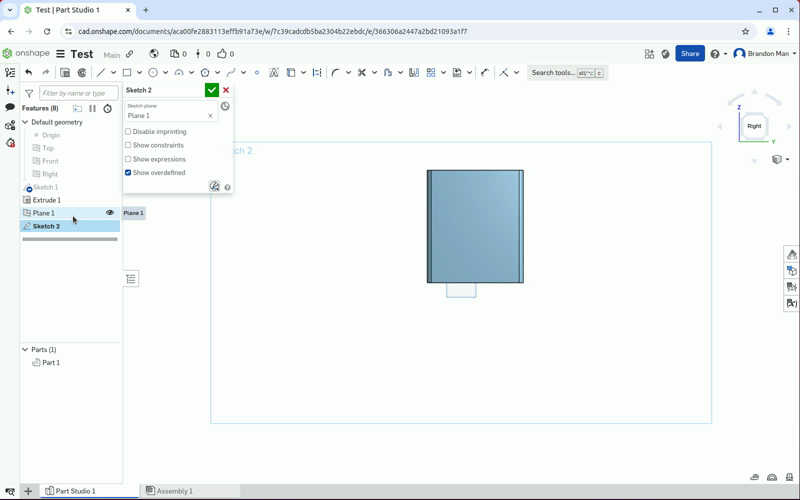
mouse_move(73, 352)
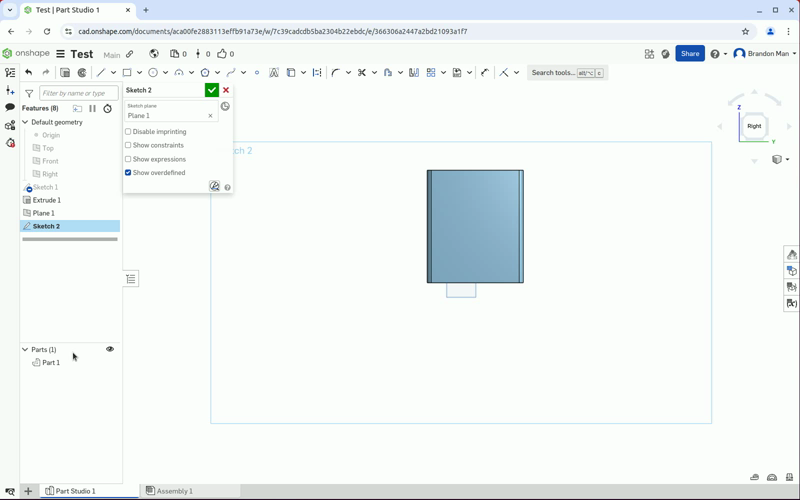
key(y)
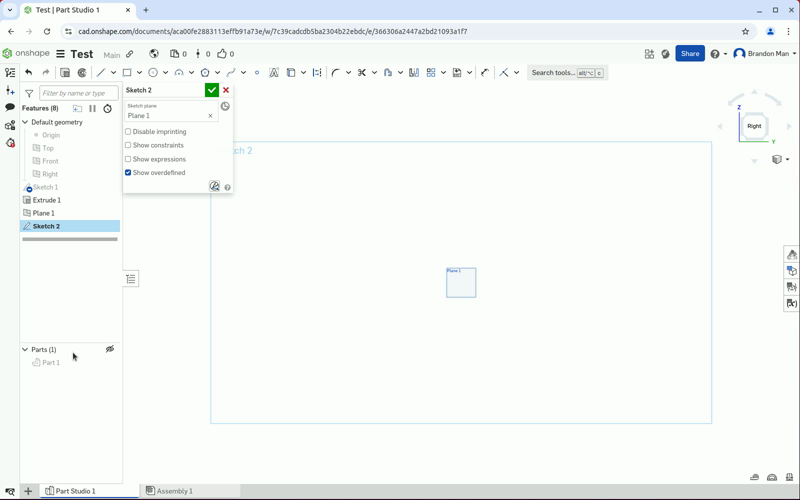
key(c)
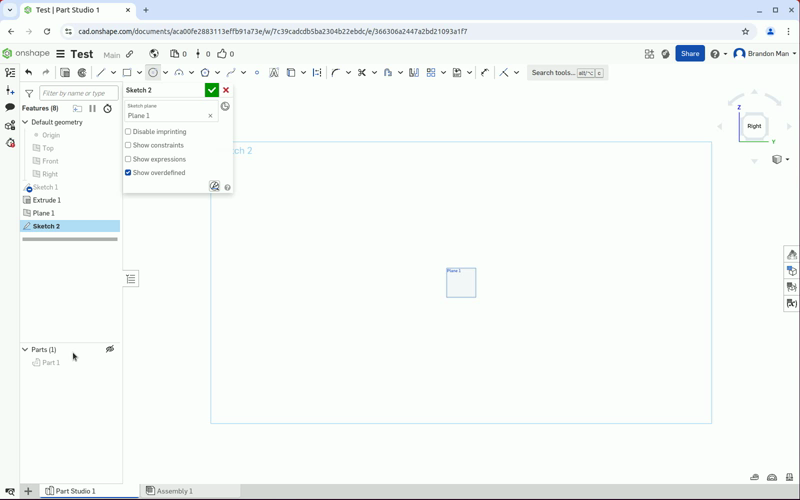
key_down(shift)
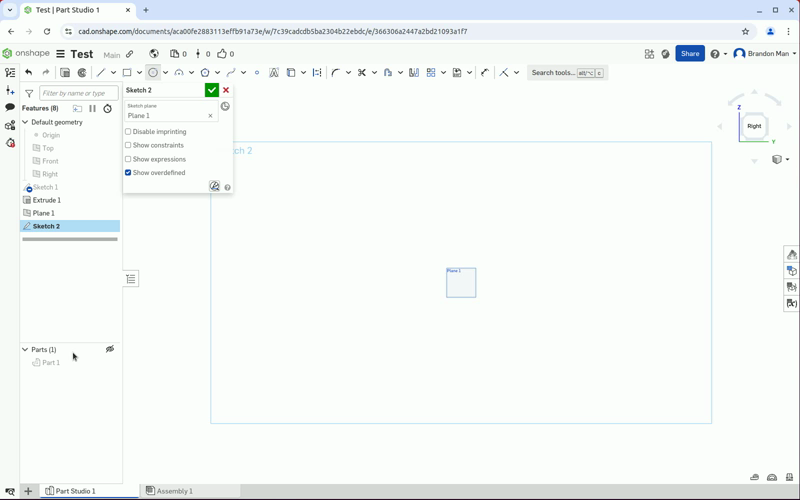
mouse_move(474, 261)
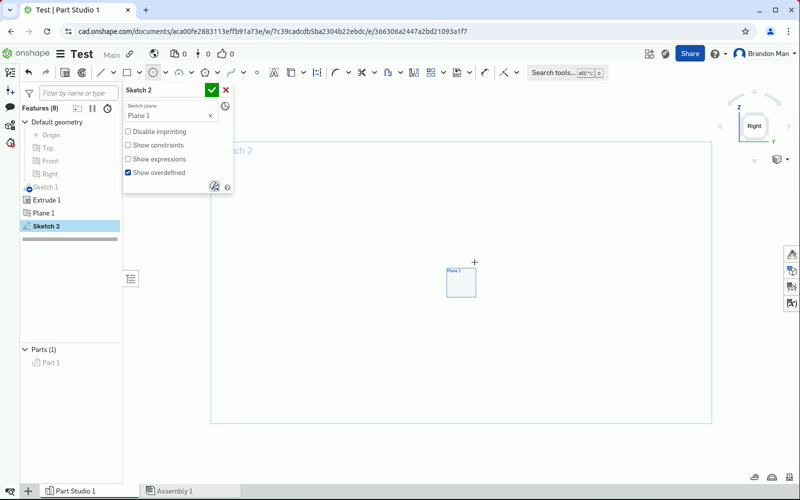
click(474, 261)
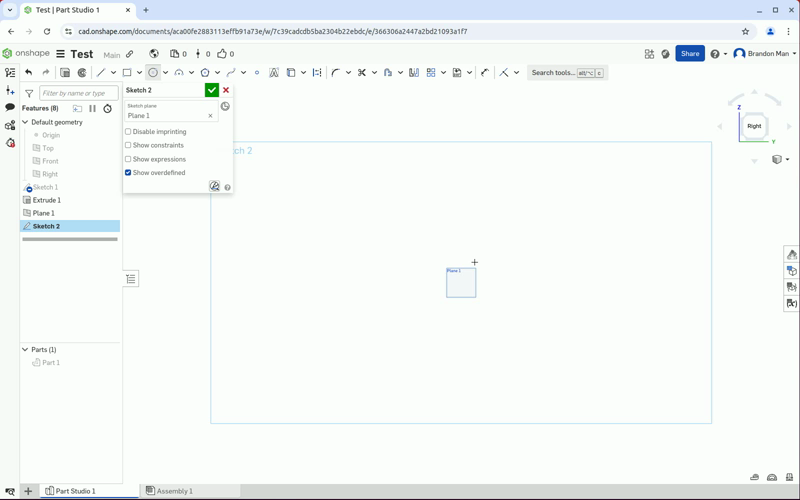
key_up(shift)
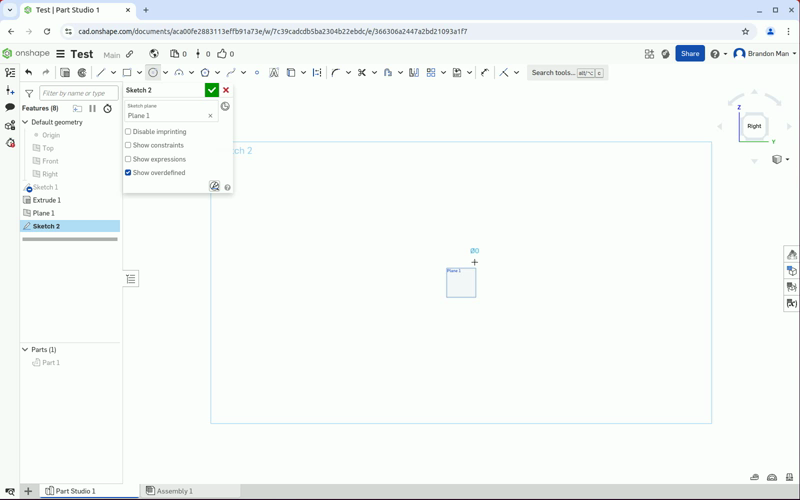
mouse_move(480, 261)
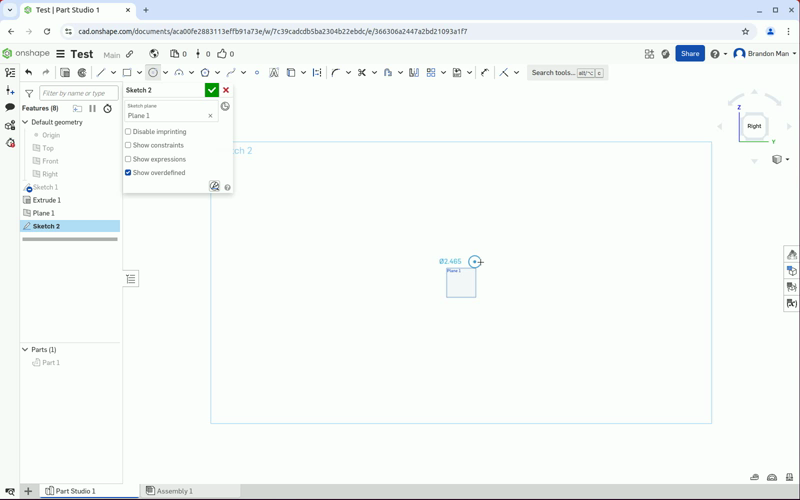
click(480, 261)
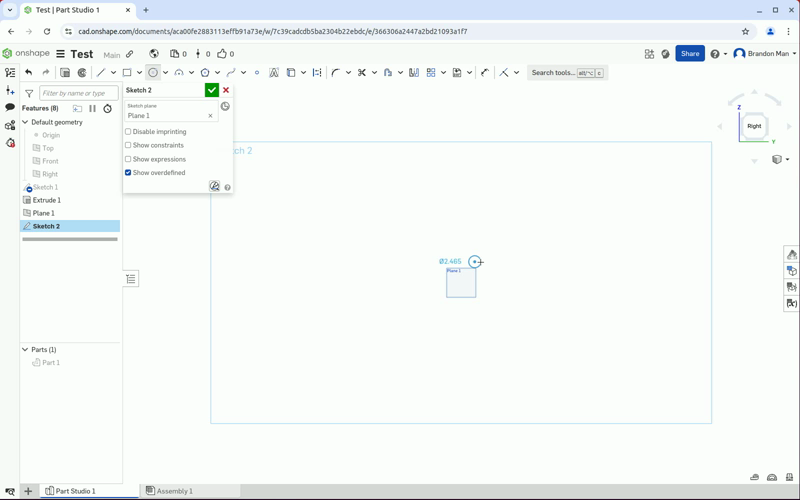
key(esc)
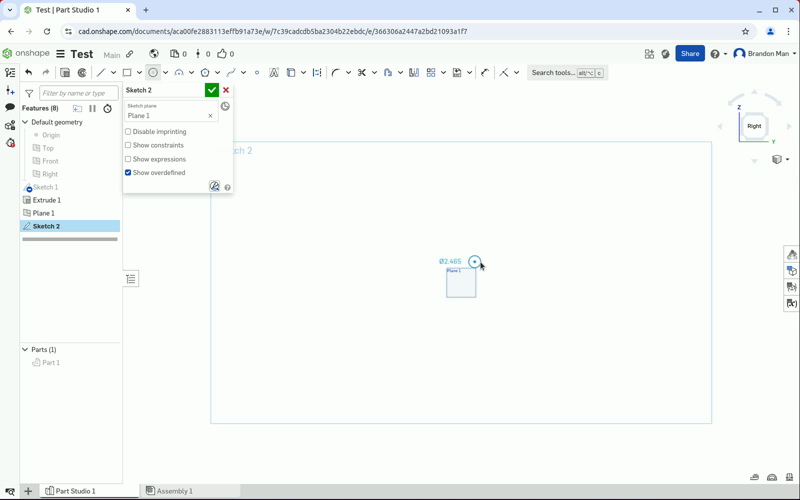
mouse_move(478, 260)
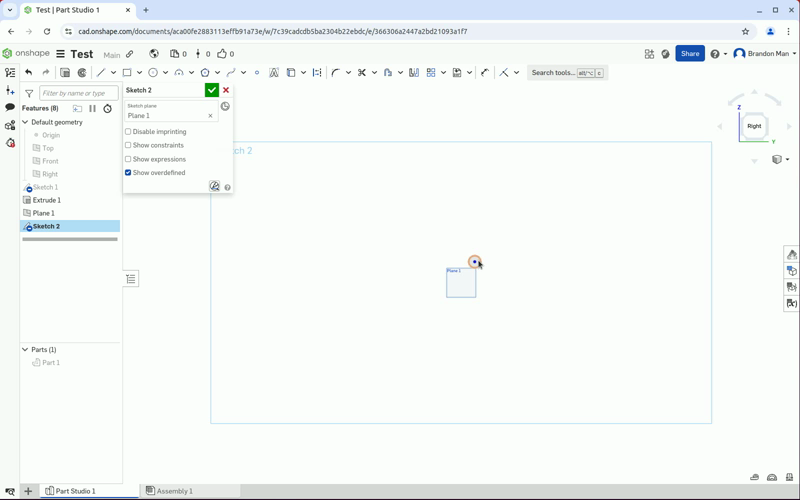
scroll(6)
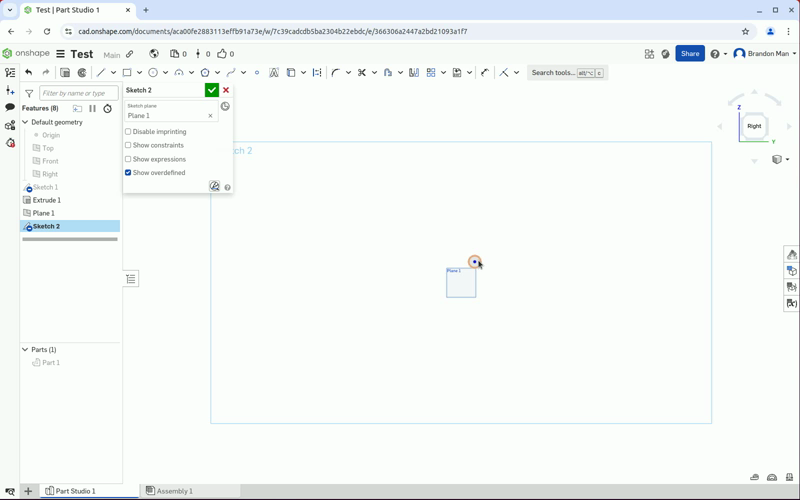
scroll(6)
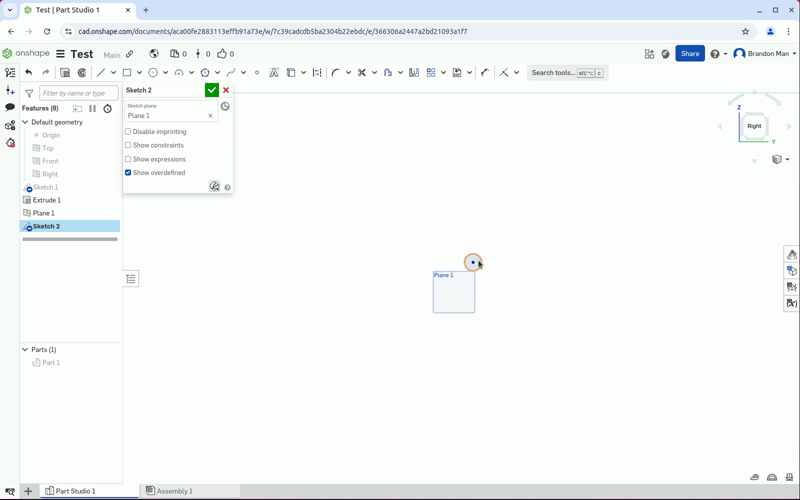
scroll(6)
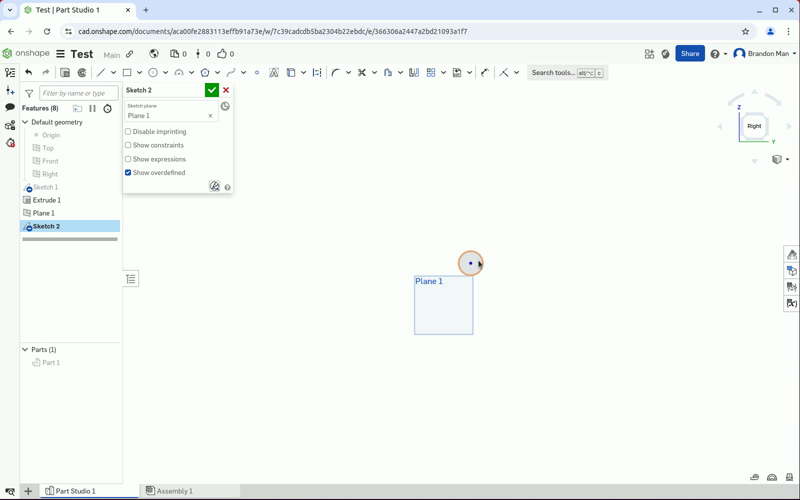
scroll(6)
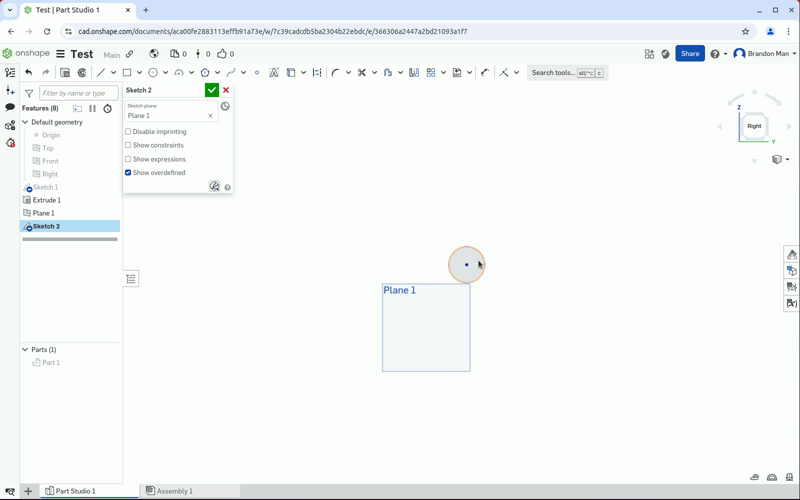
scroll(6)
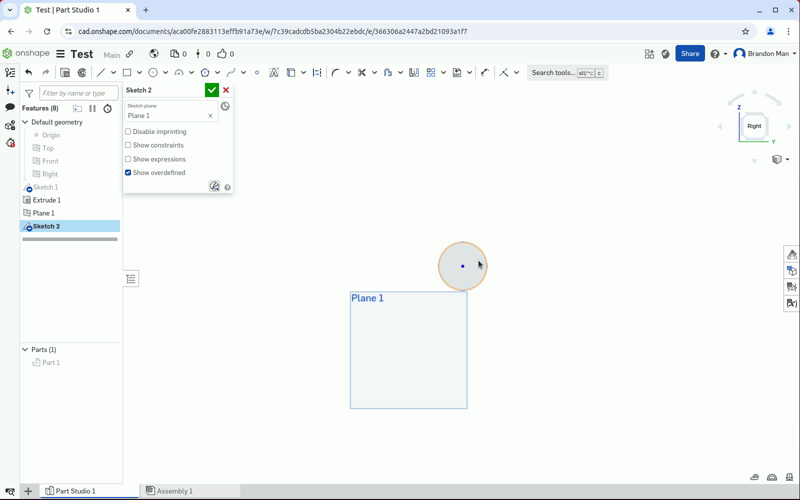
scroll(6)
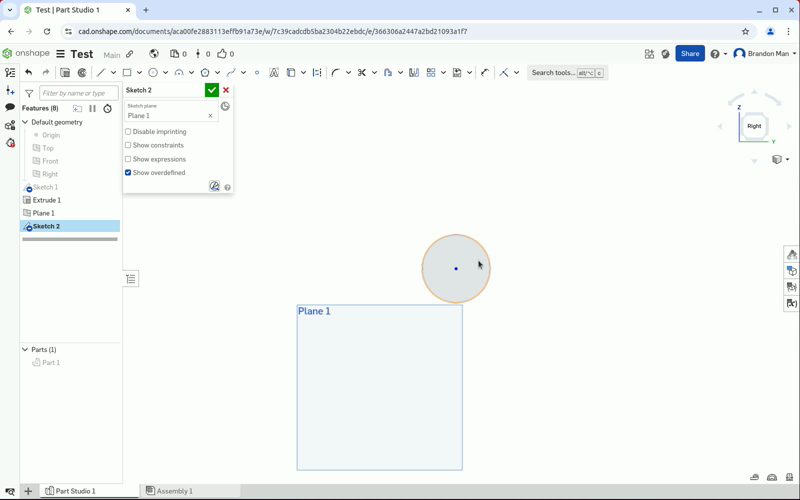
scroll(6)
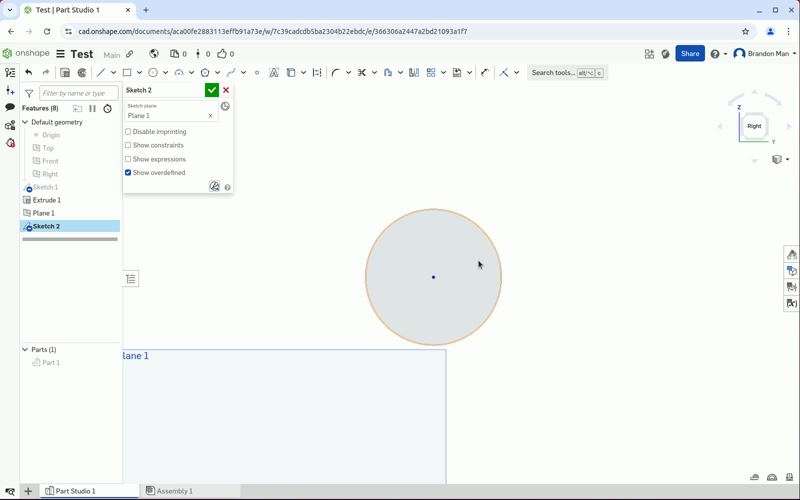
click(478, 260)
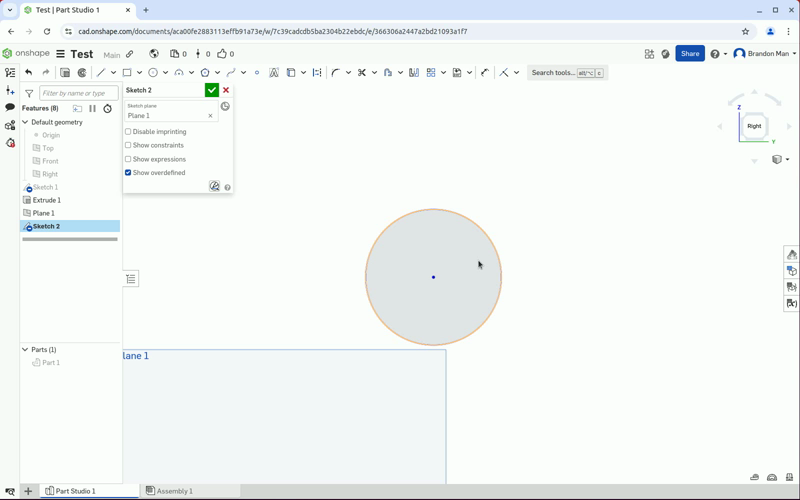
scroll(-6)
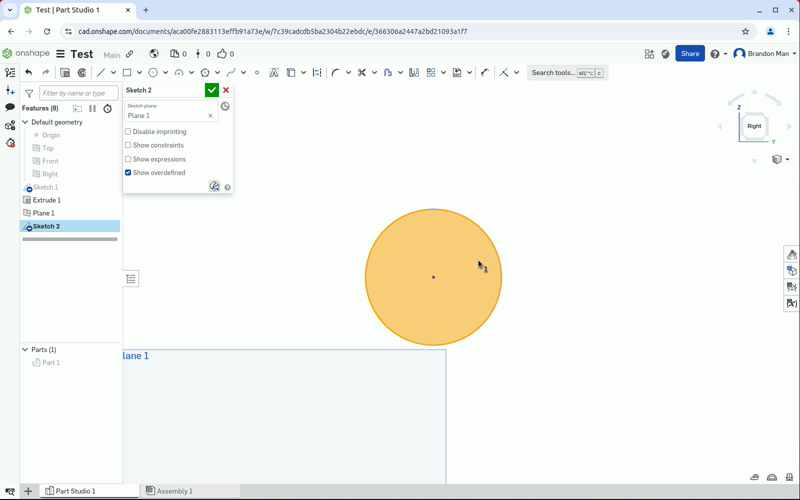
scroll(-6)
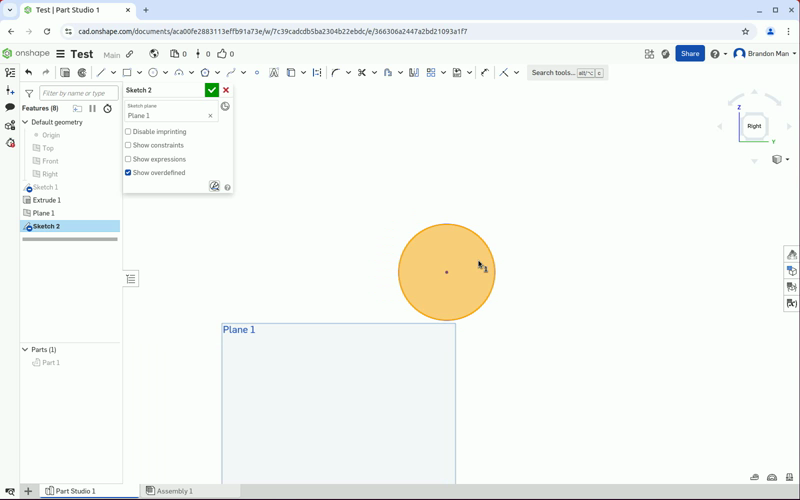
scroll(-6)
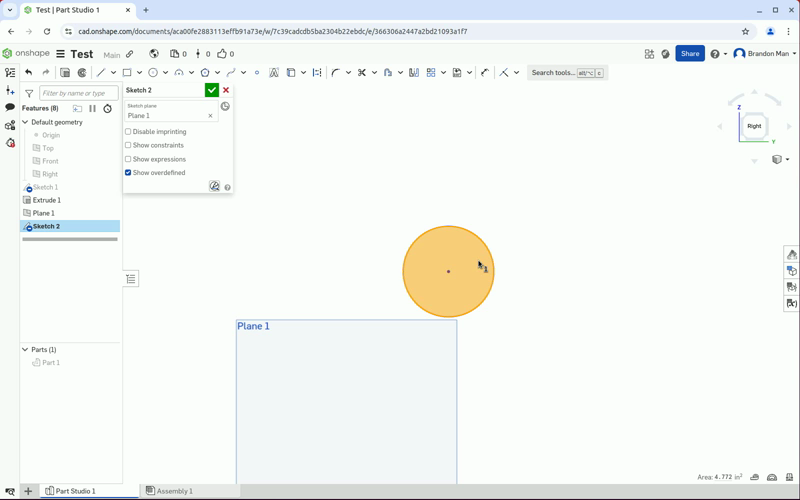
scroll(-6)
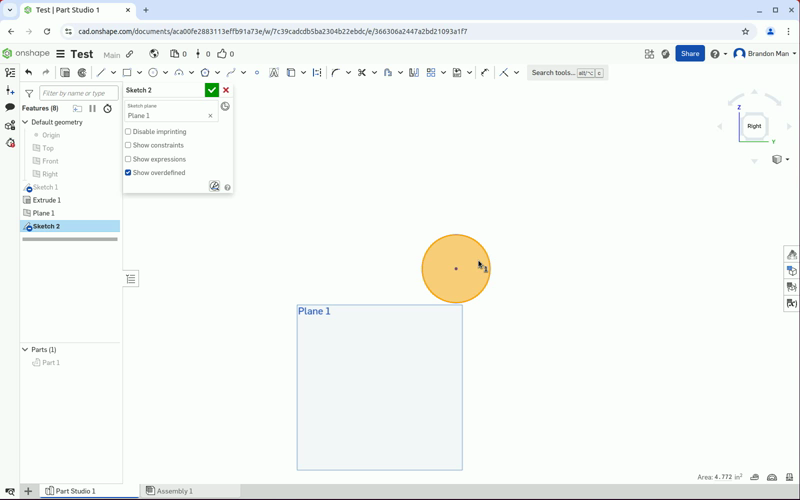
scroll(-6)
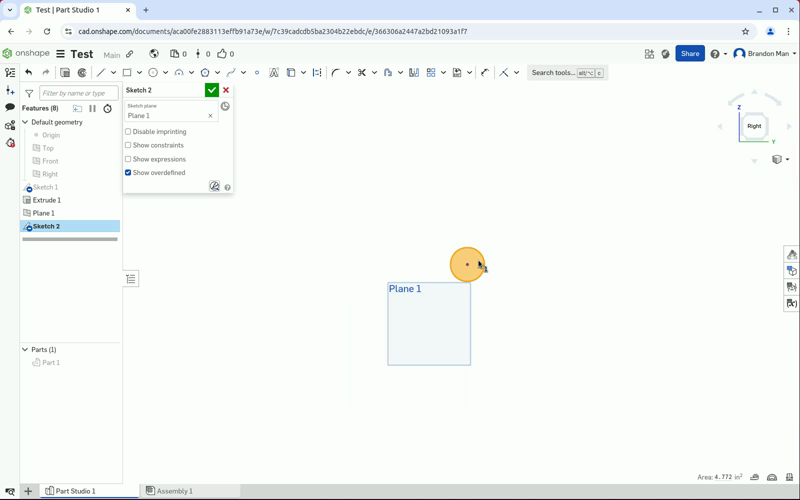
scroll(-6)
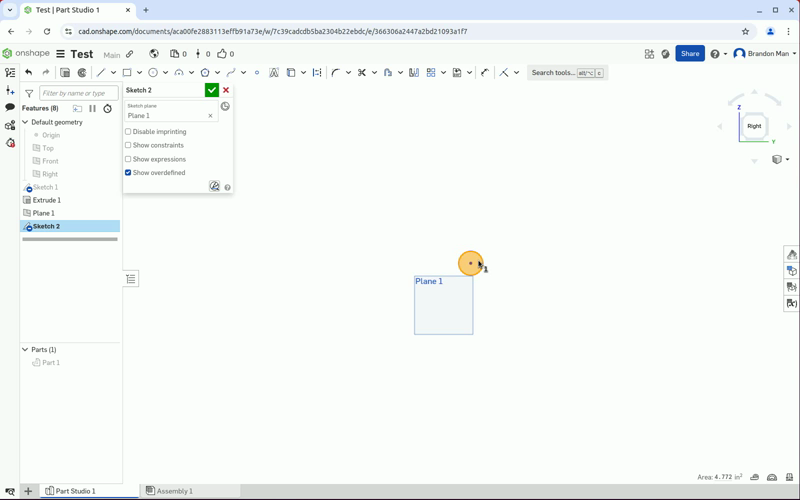
scroll(-6)
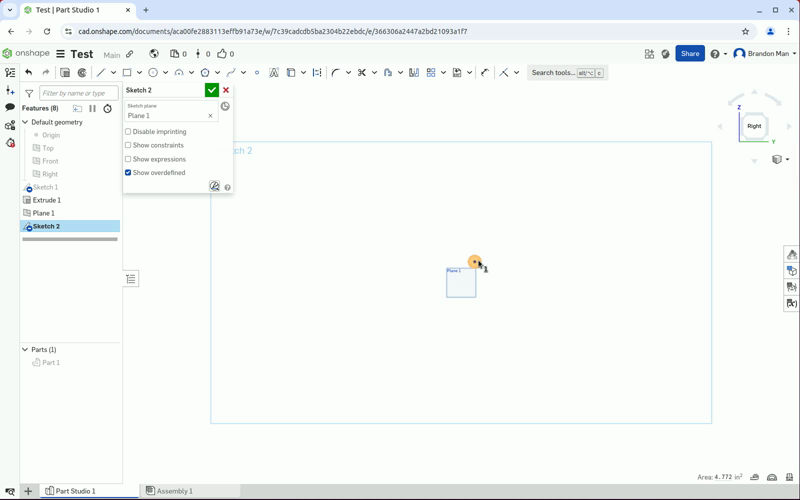
mouse_move(73, 352)
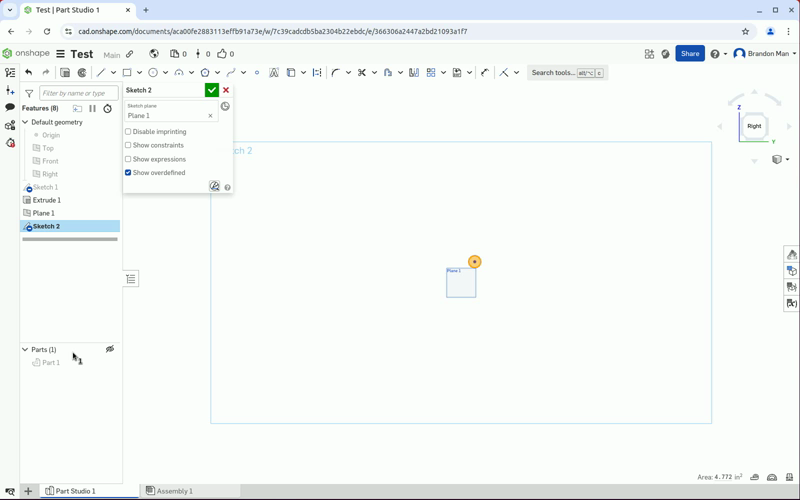
key(shift+y)
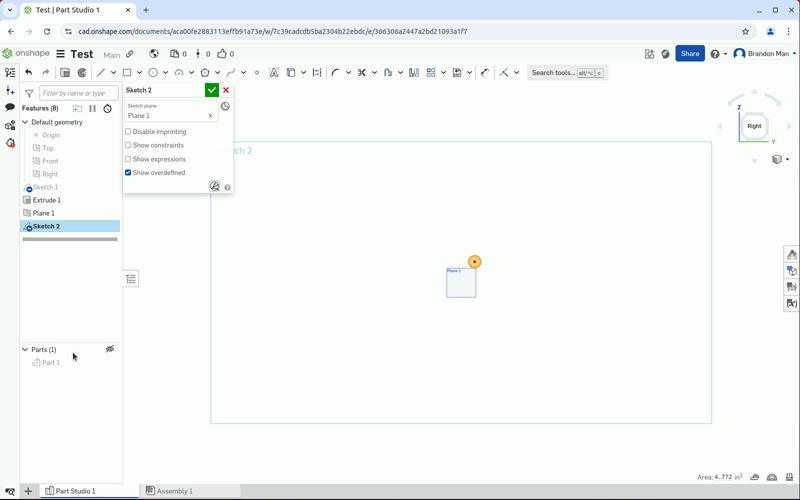
key(shift+e)
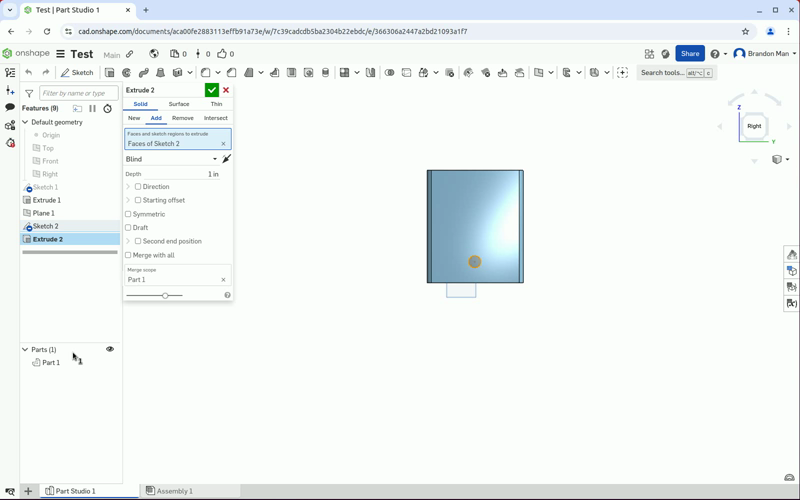
mouse_move(143, 106)
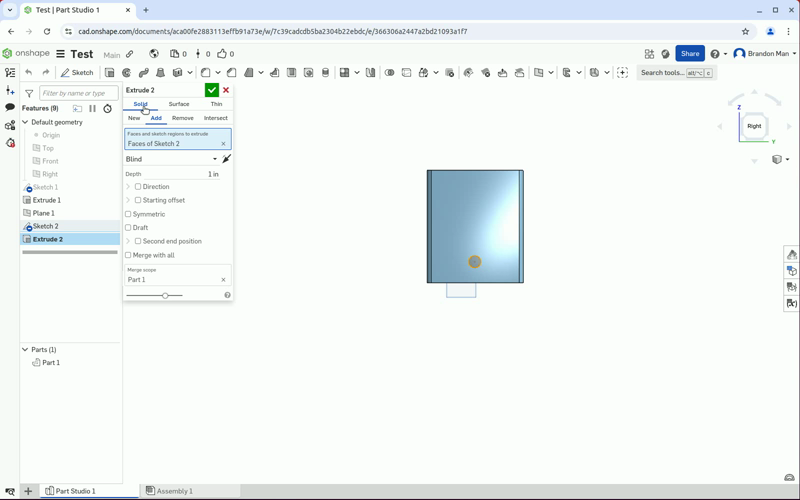
click(143, 106)
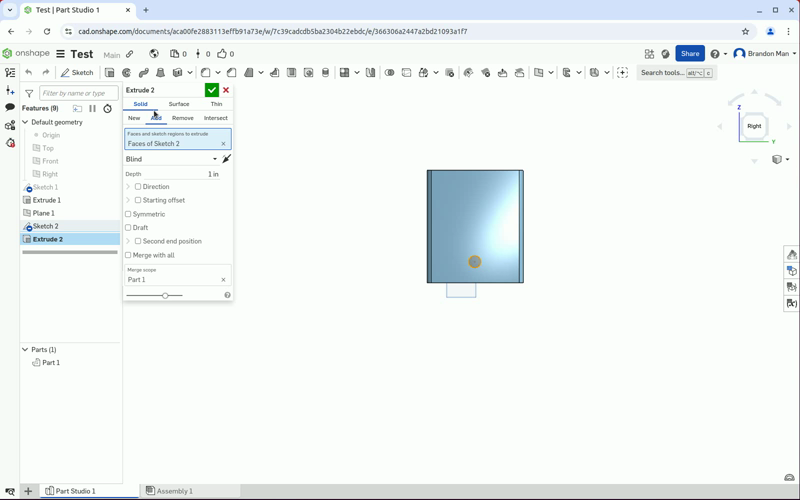
mouse_move(186, 120)
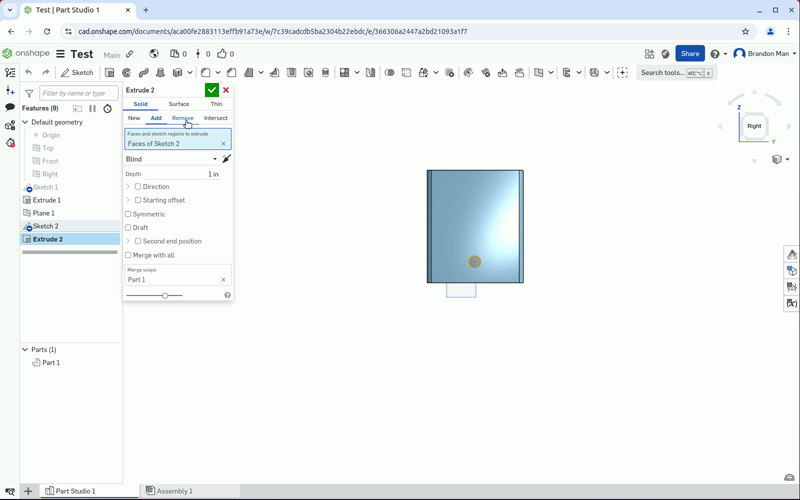
click(186, 120)
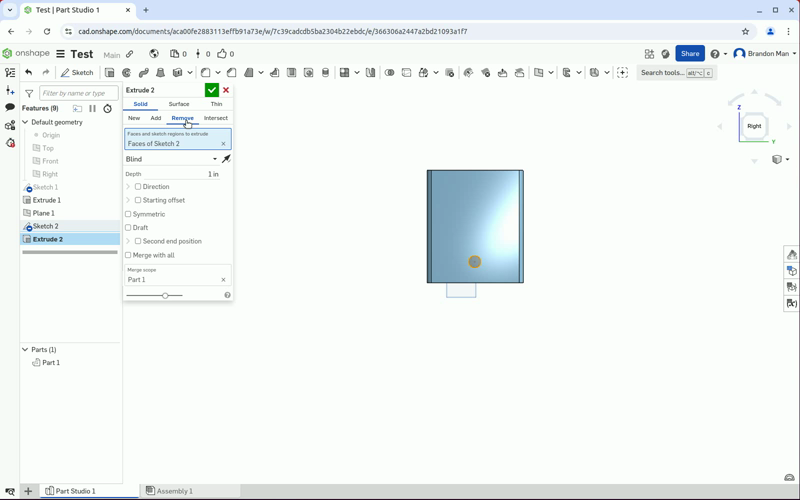
key(tab, 4)
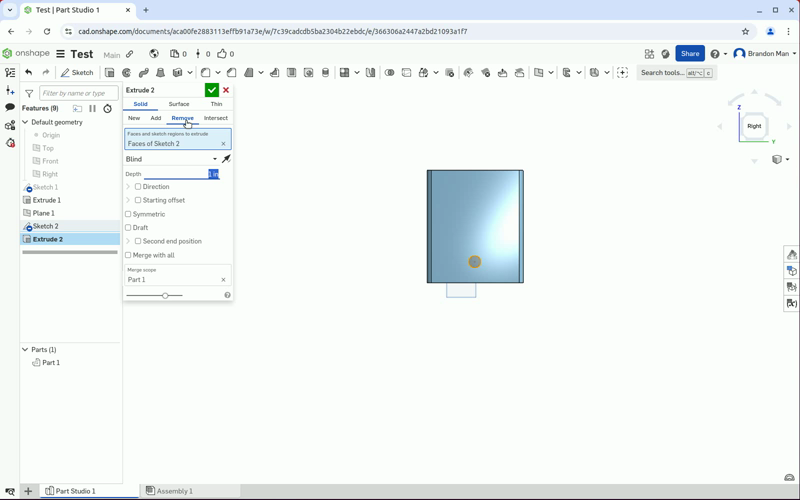
text(4.333)
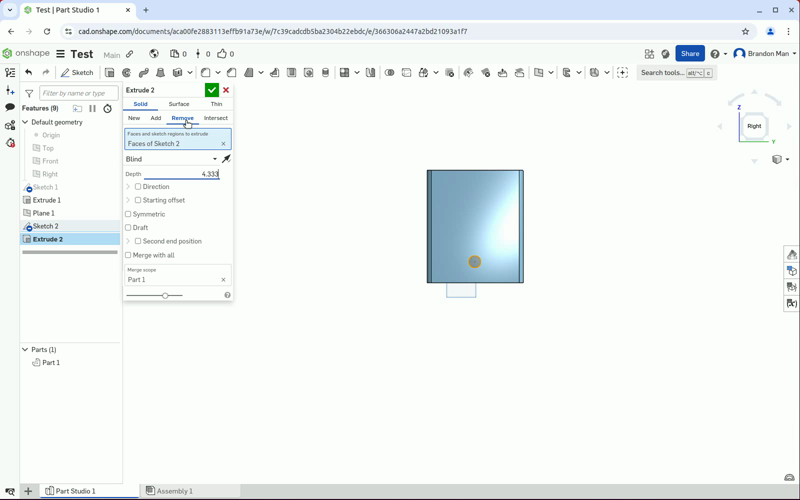
key(tab, 6)
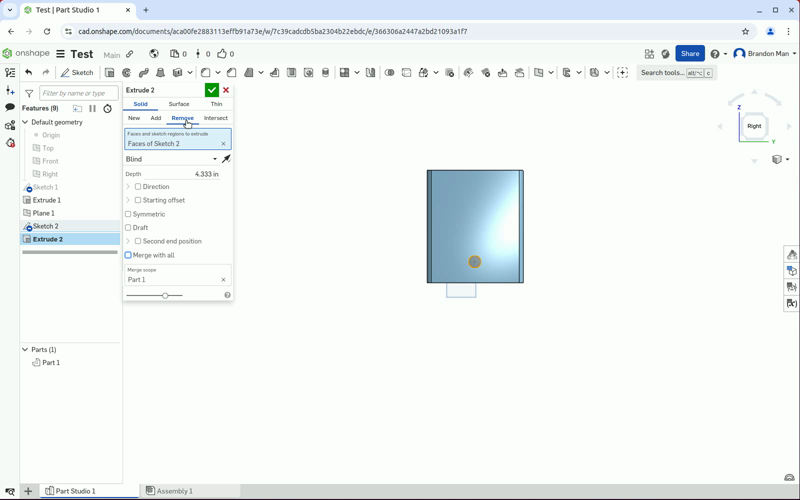
key(space)
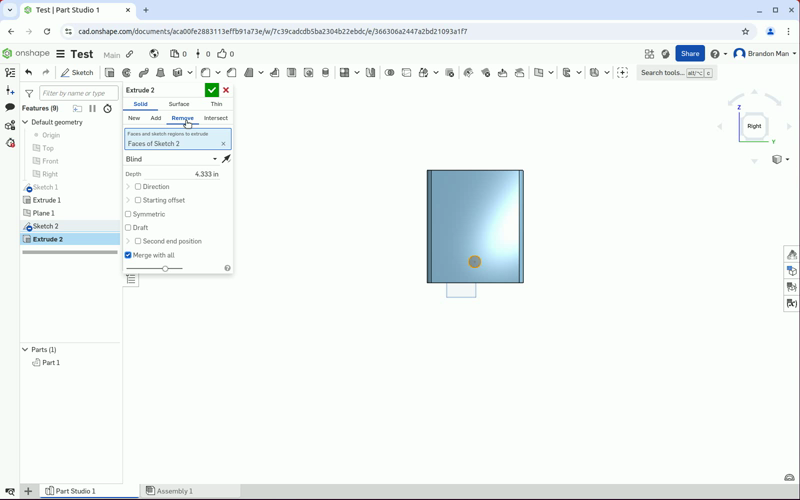
key(enter)
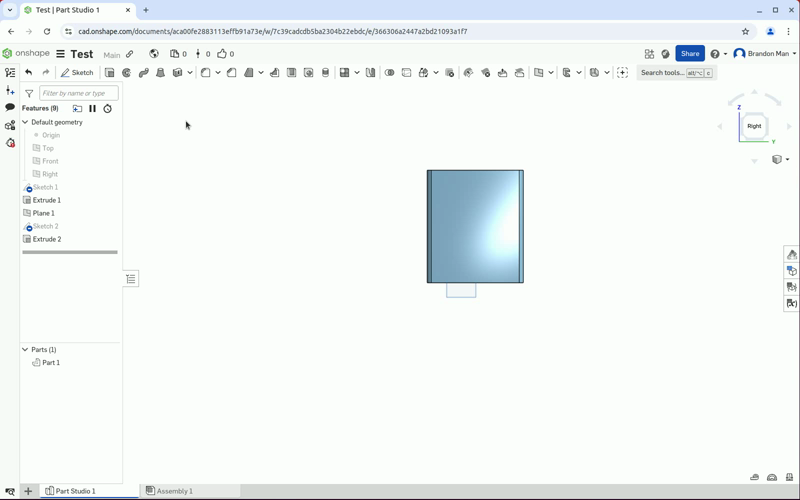
key(shift+h)
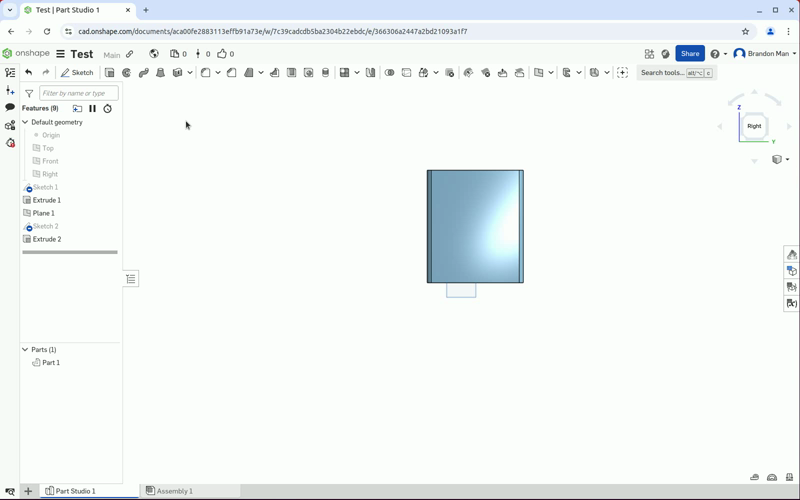
key(shift+h)
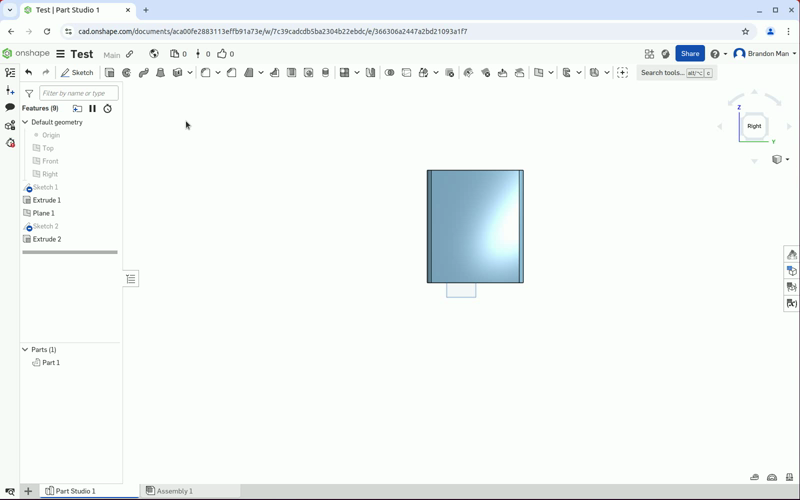
mouse_move(73, 189)
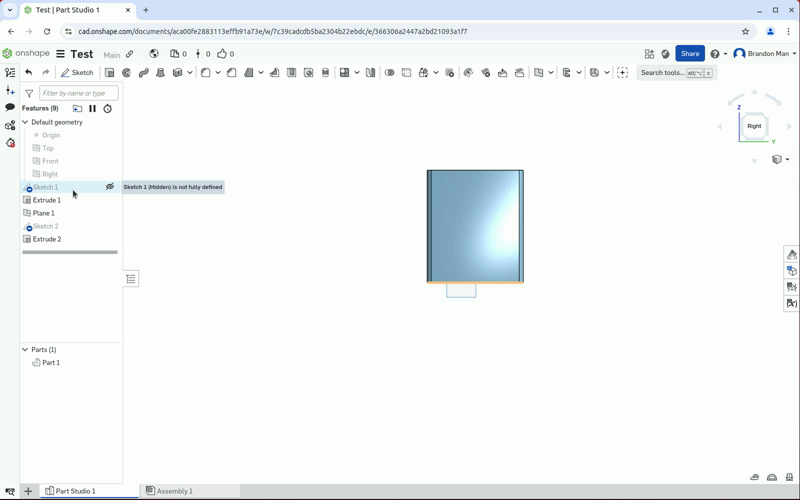
click(73, 189)
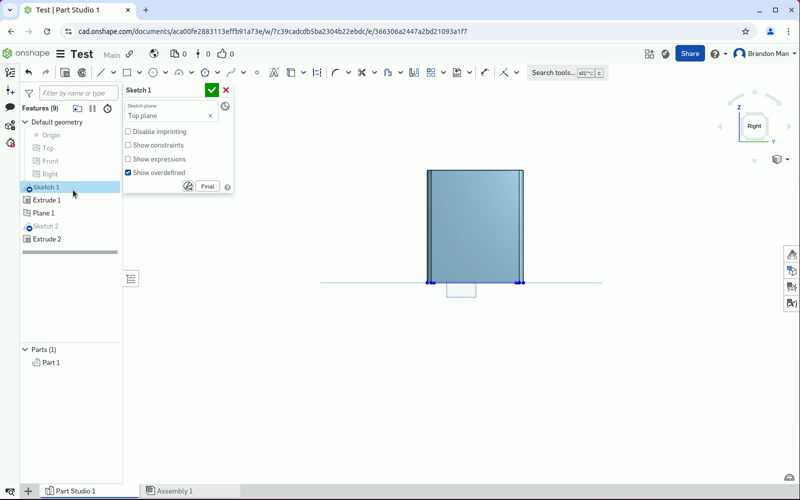
mouse_move(229, 92)
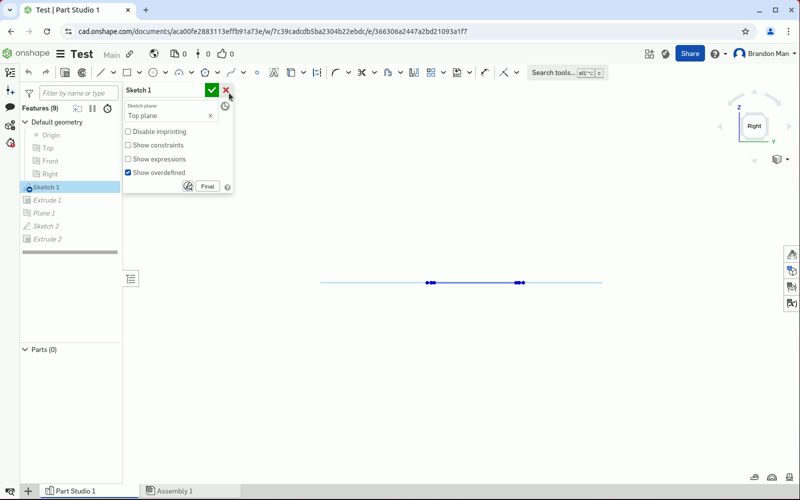
click(229, 92)
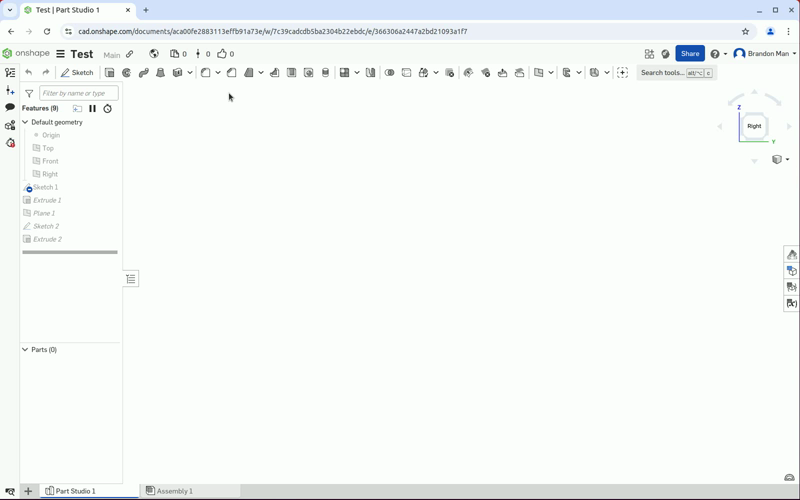
key(shift+s)
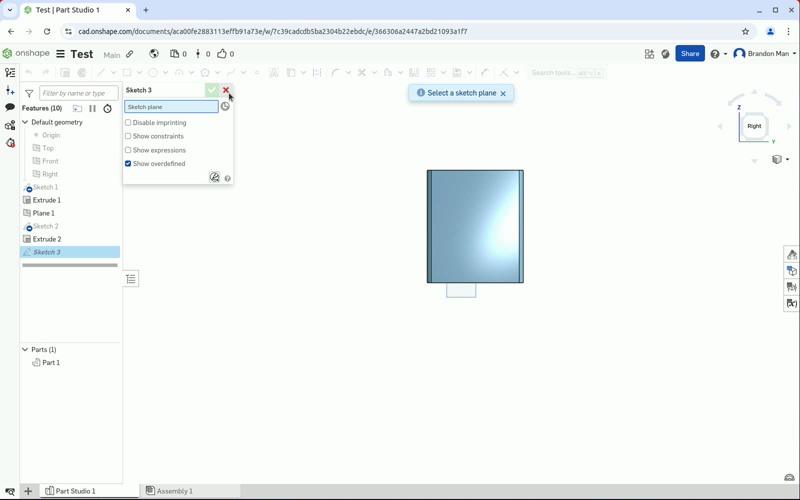
mouse_move(73, 215)
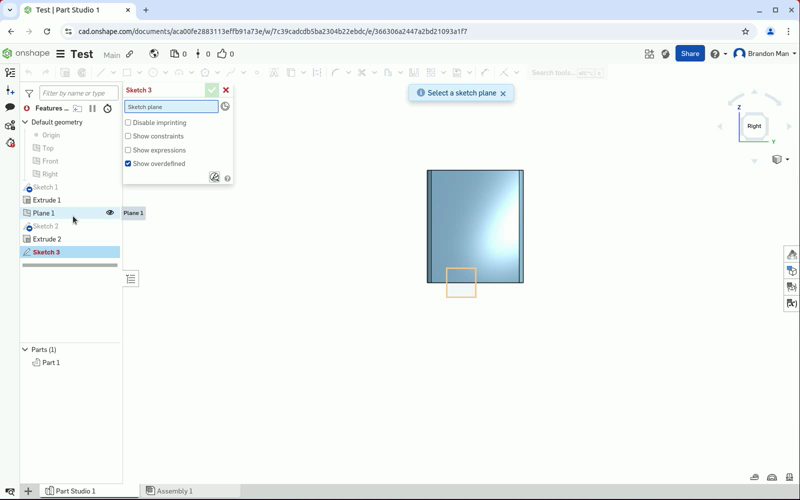
click(73, 215)
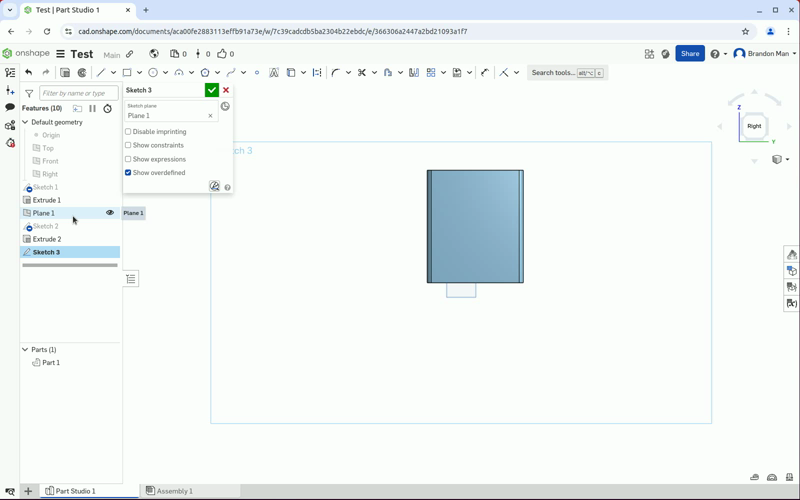
mouse_move(73, 352)
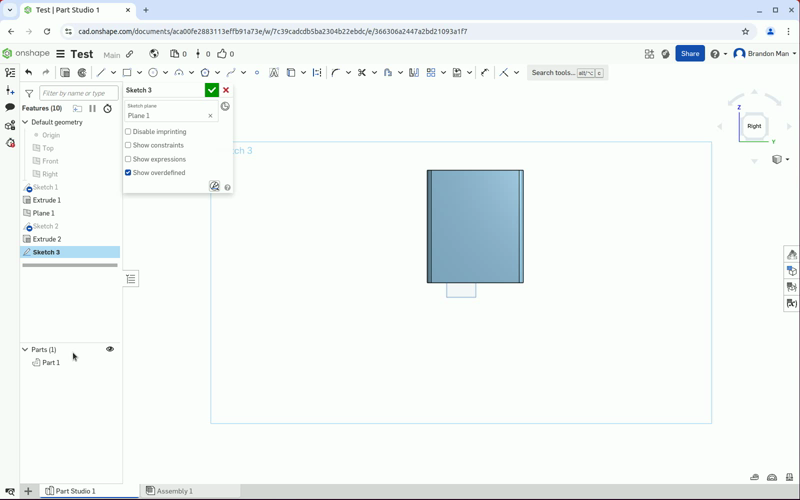
key(y)
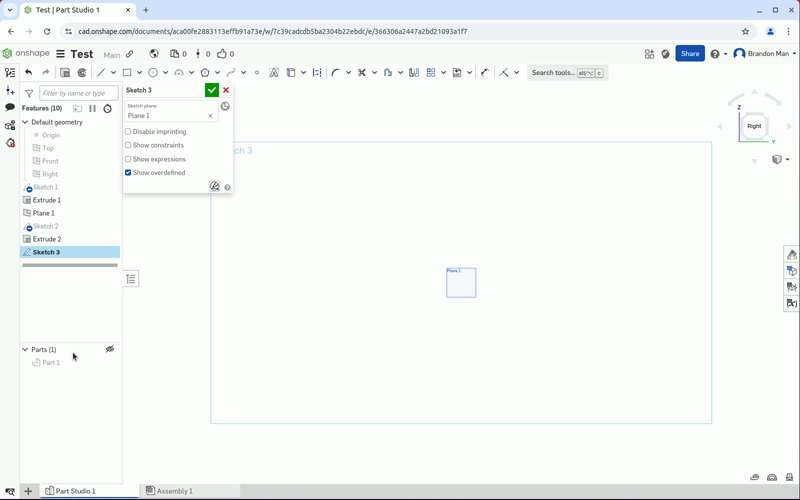
key(c)
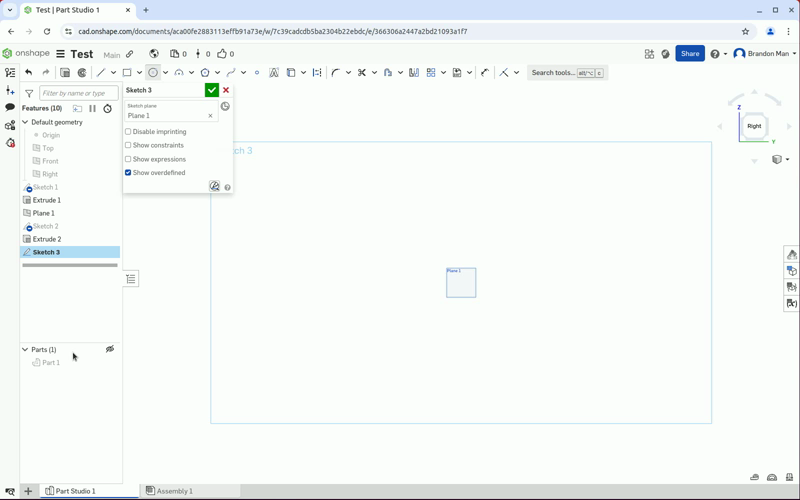
key_down(shift)
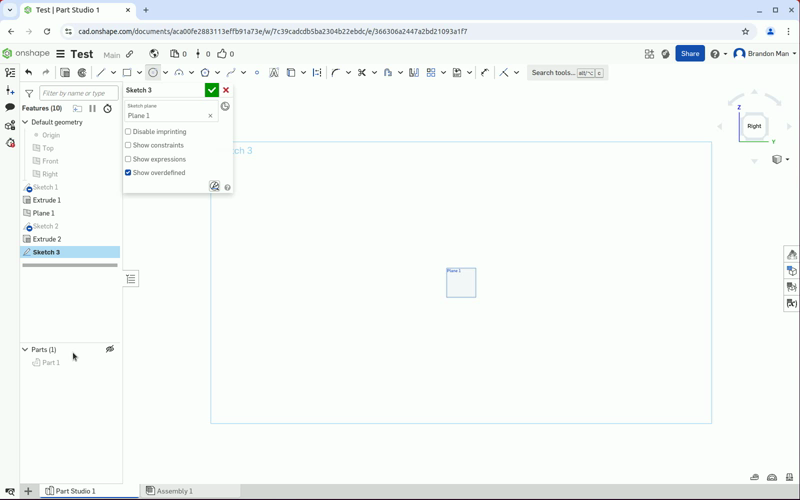
mouse_move(456, 191)
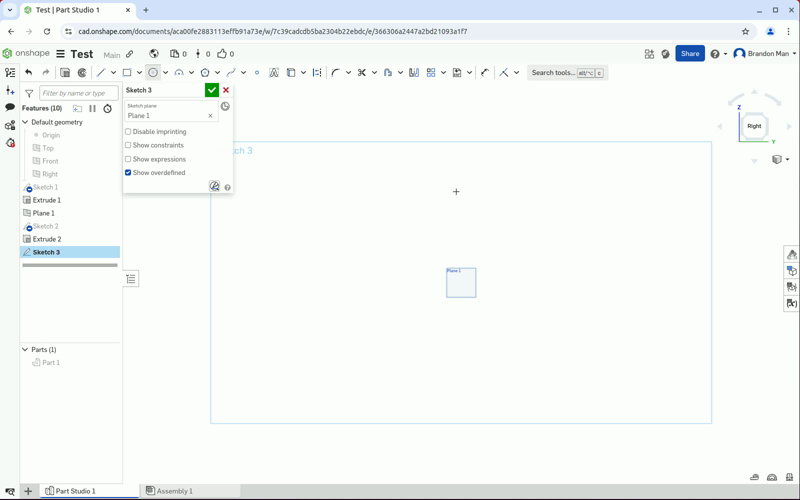
click(456, 191)
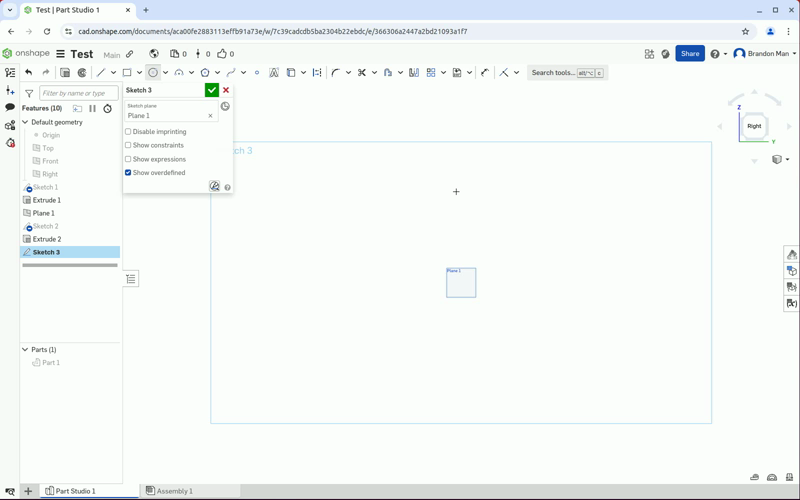
key_up(shift)
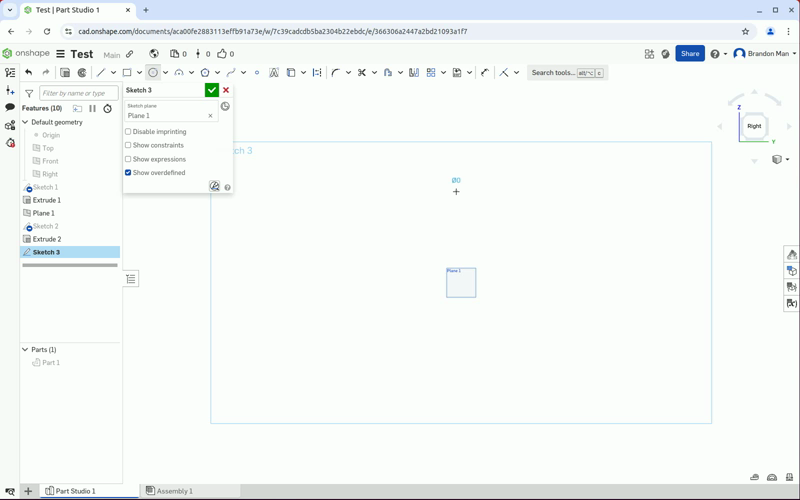
mouse_move(462, 191)
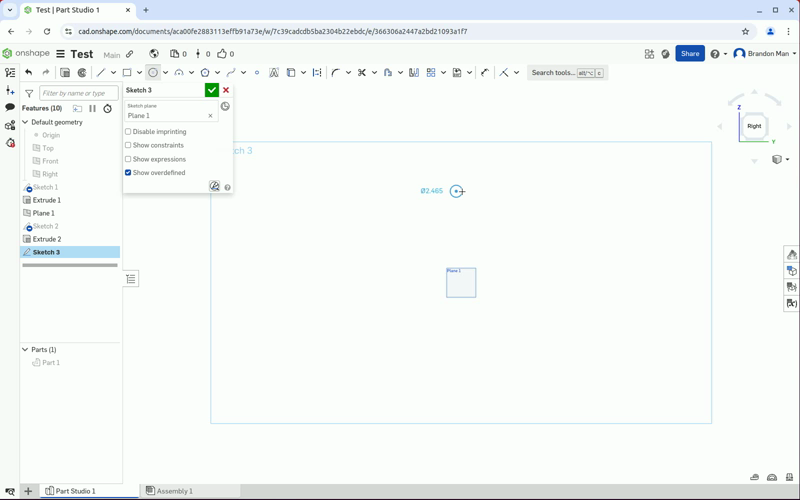
click(462, 191)
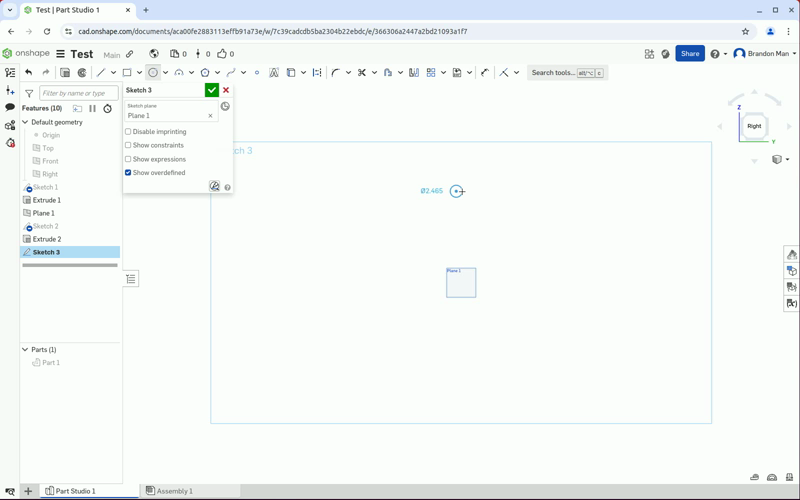
key(esc)
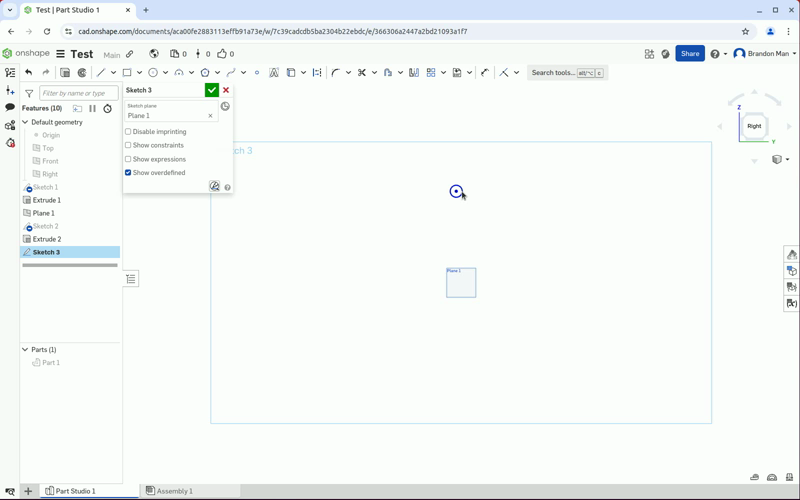
mouse_move(451, 194)
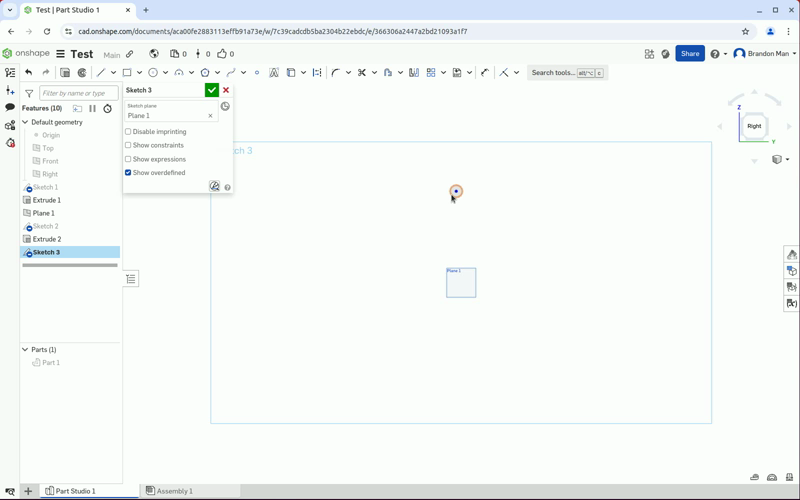
scroll(6)
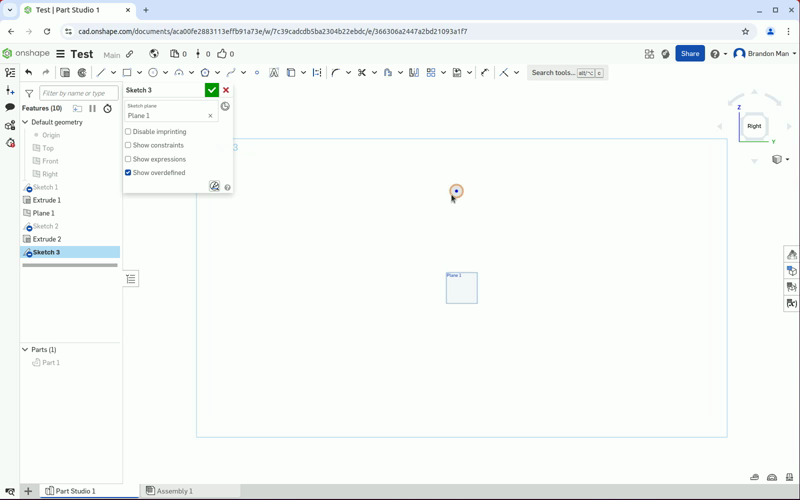
scroll(6)
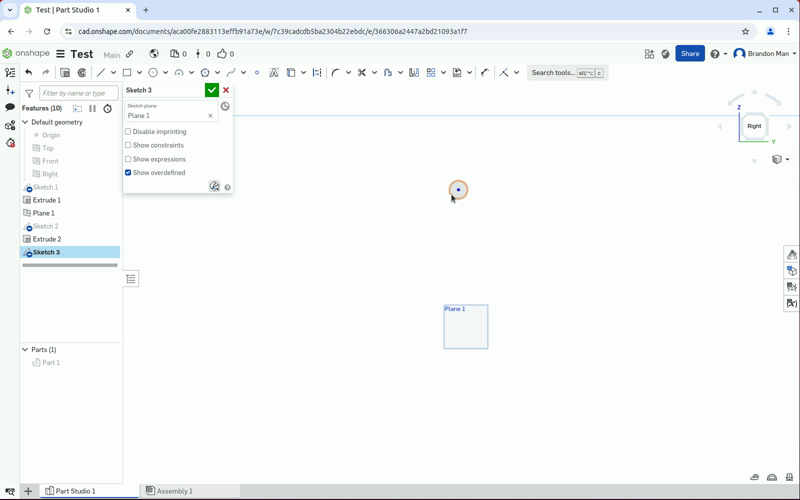
scroll(6)
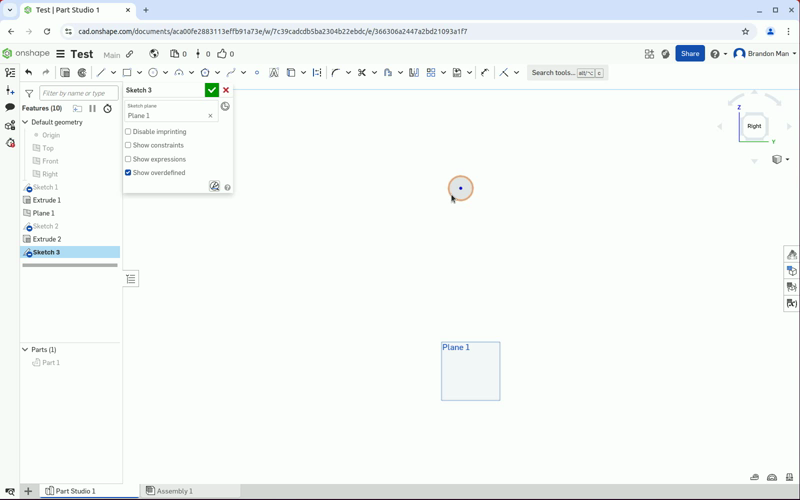
scroll(6)
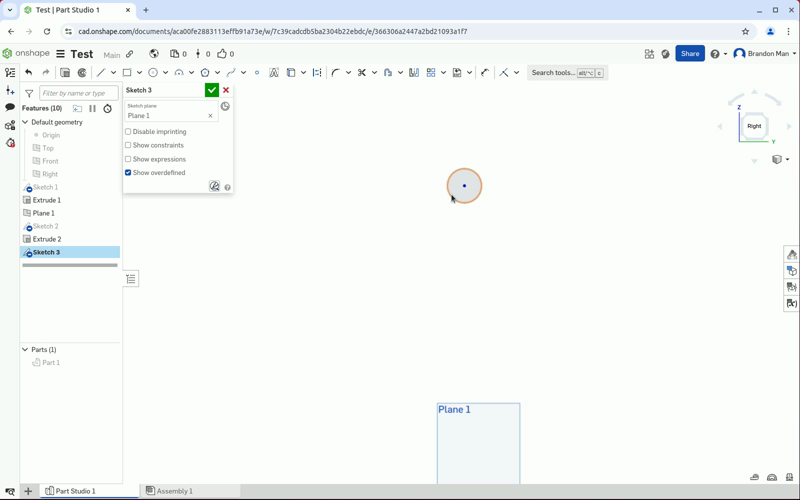
scroll(6)
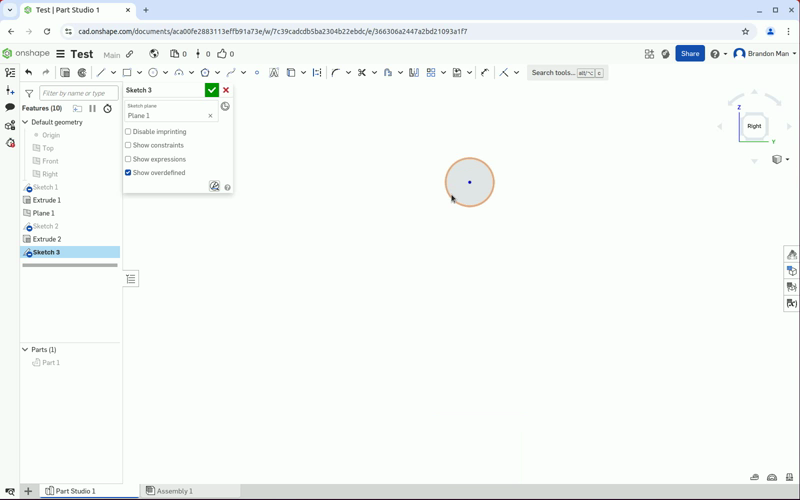
scroll(6)
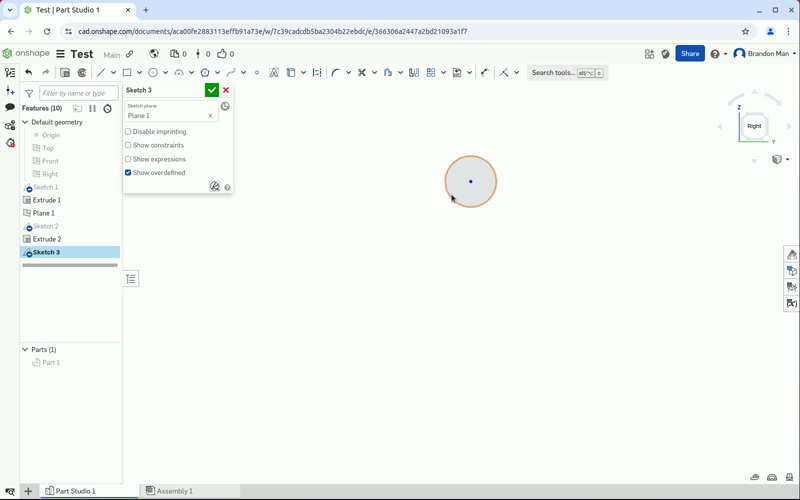
scroll(6)
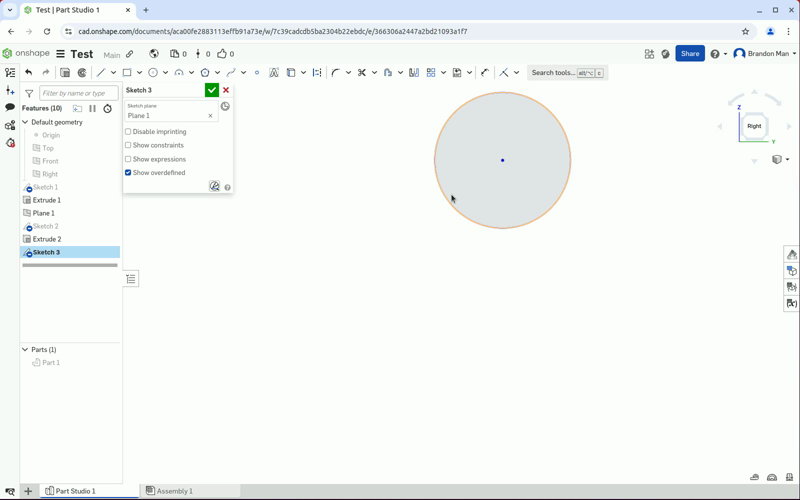
click(451, 194)
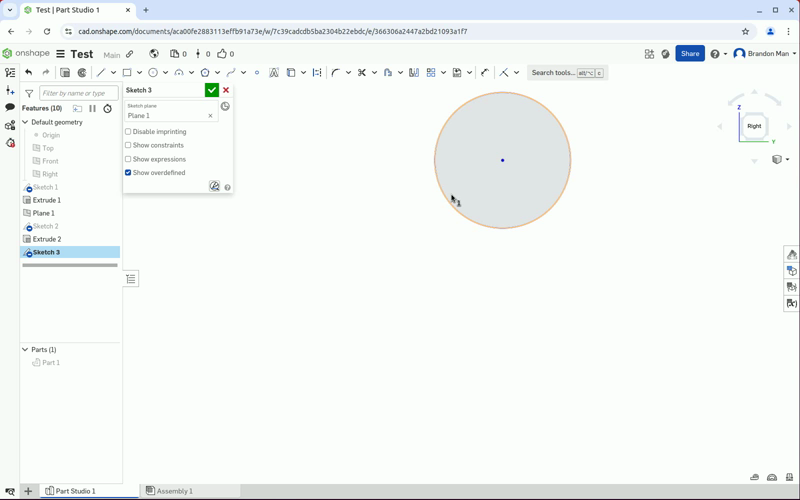
scroll(-6)
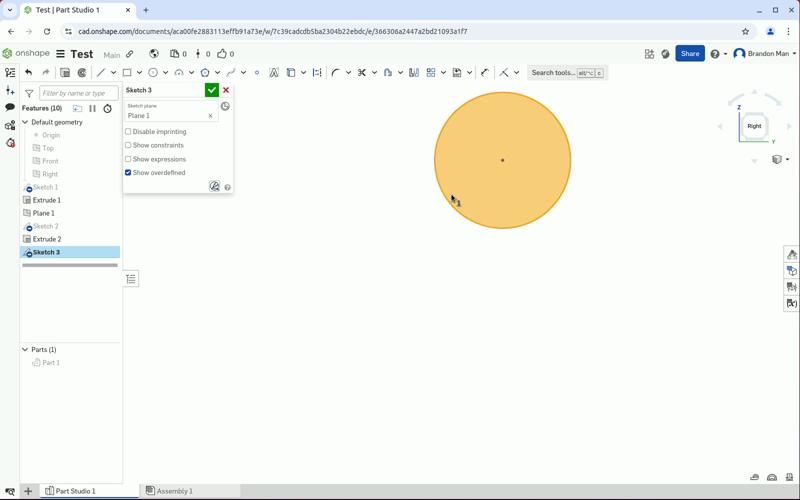
scroll(-6)
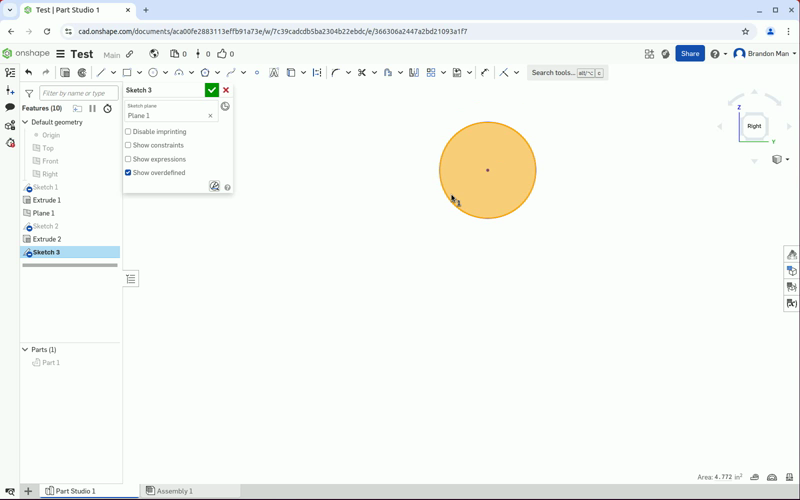
scroll(-6)
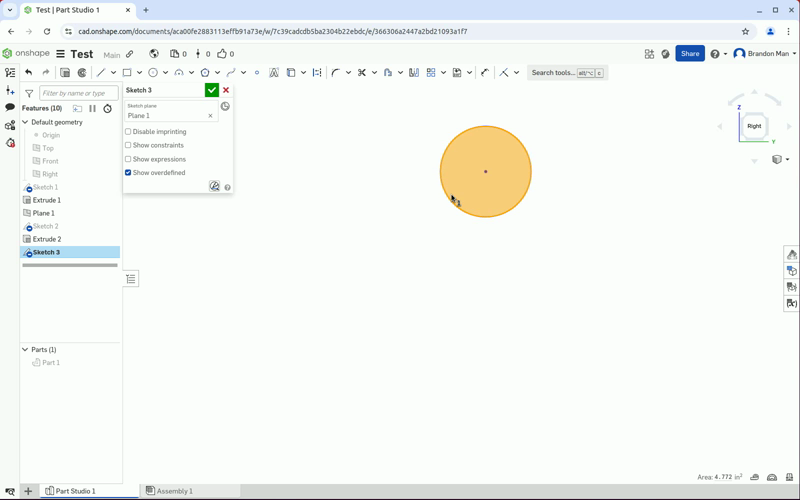
scroll(-6)
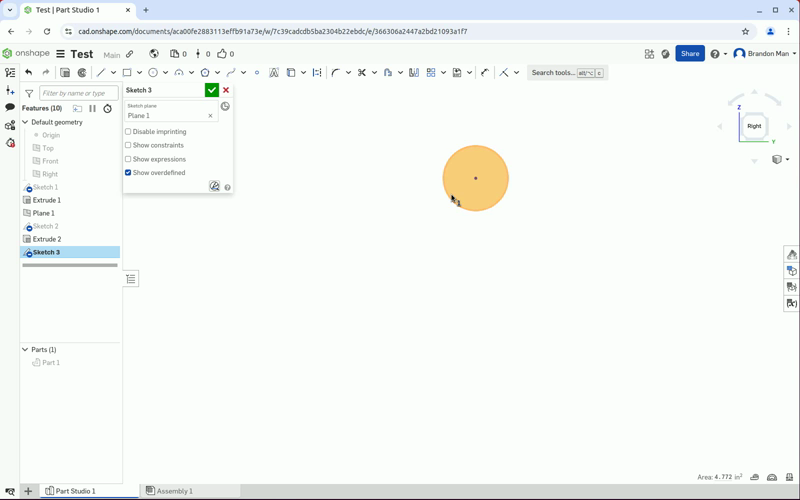
scroll(-6)
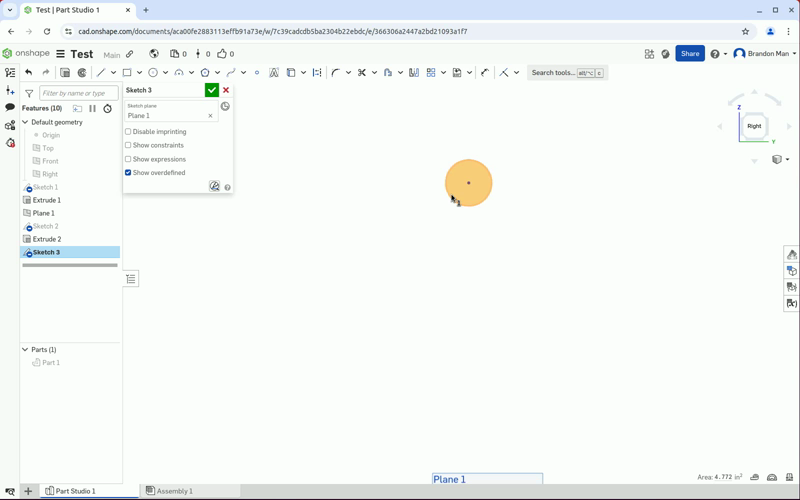
scroll(-6)
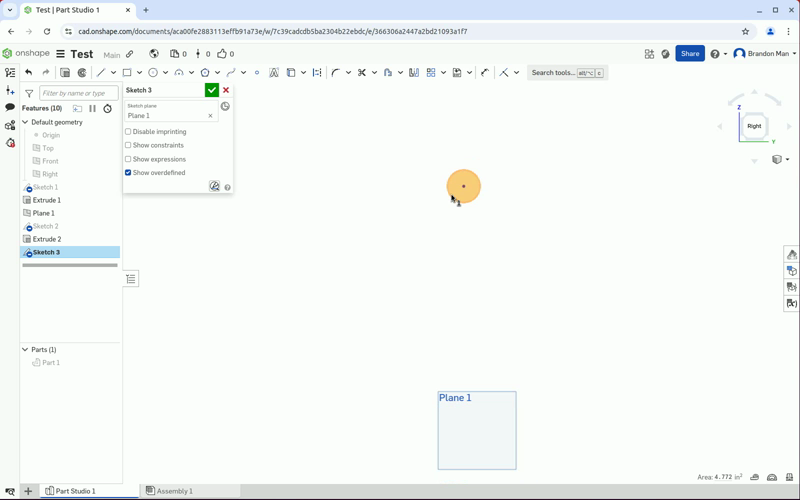
scroll(-6)
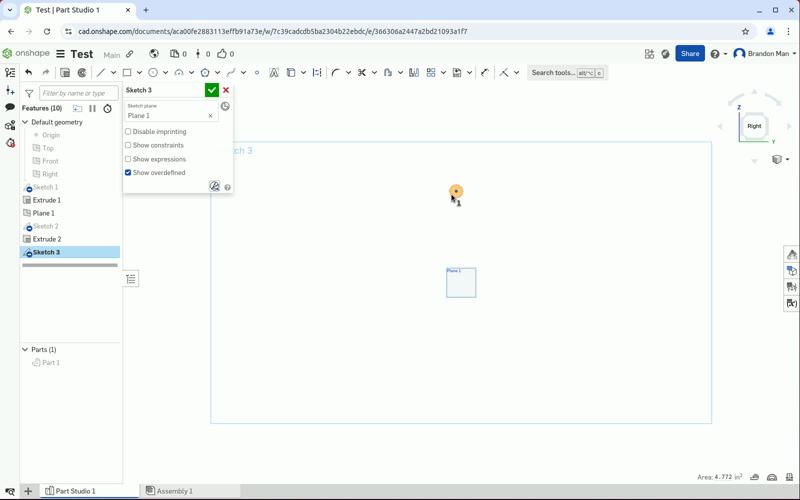
mouse_move(73, 352)
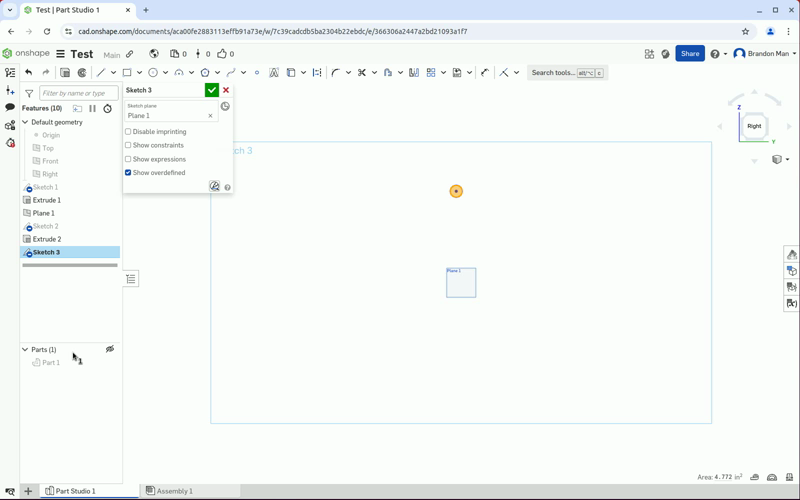
key(shift+y)
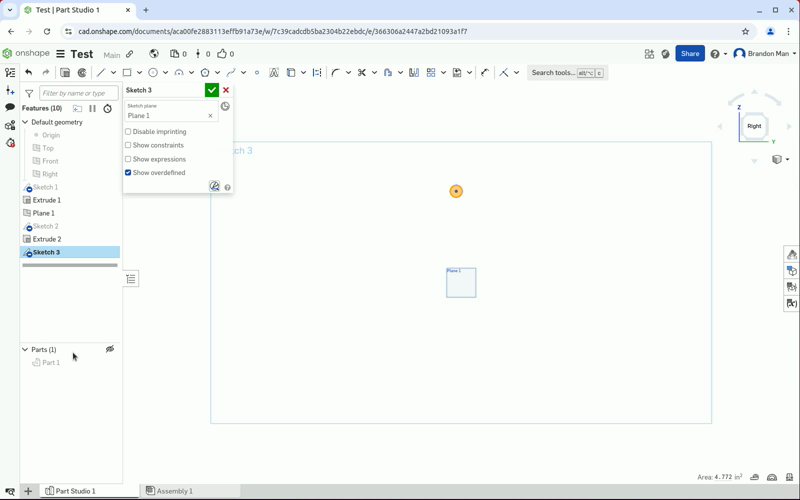
key(shift+e)
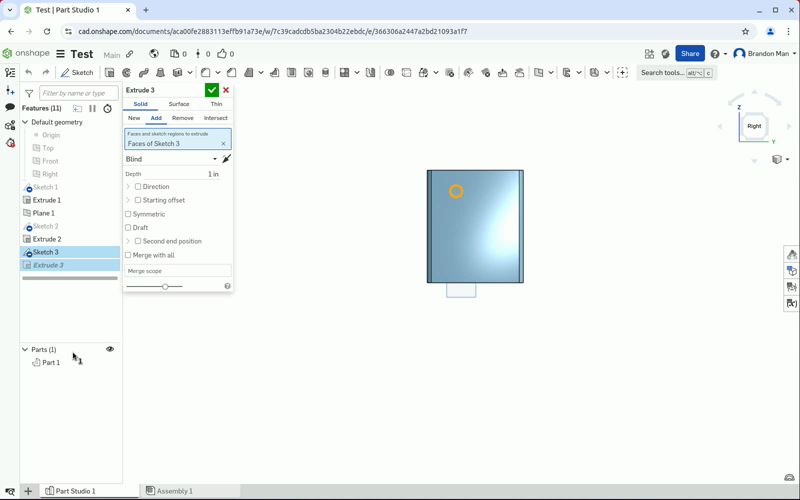
mouse_move(143, 106)
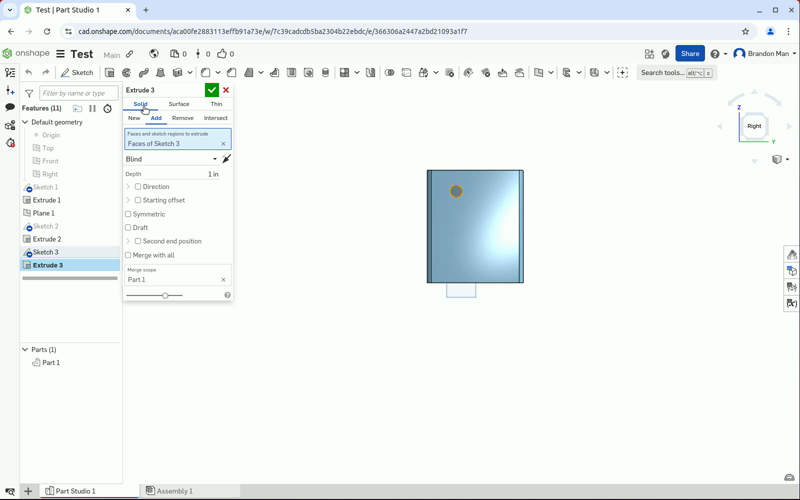
click(143, 106)
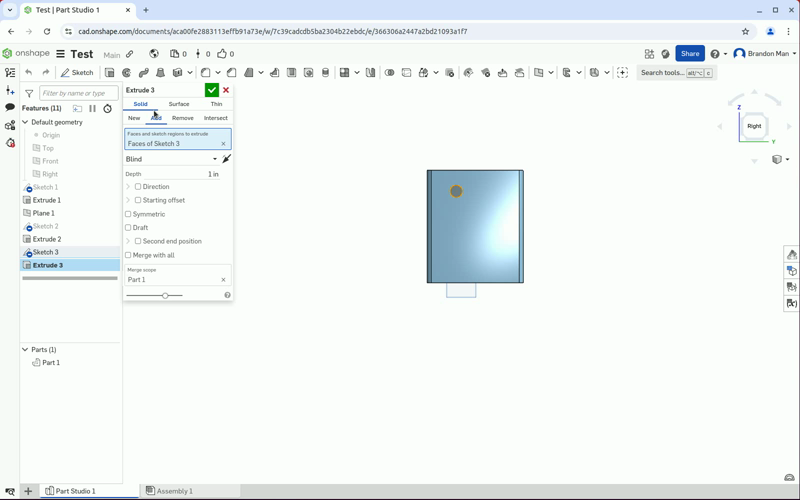
mouse_move(186, 120)
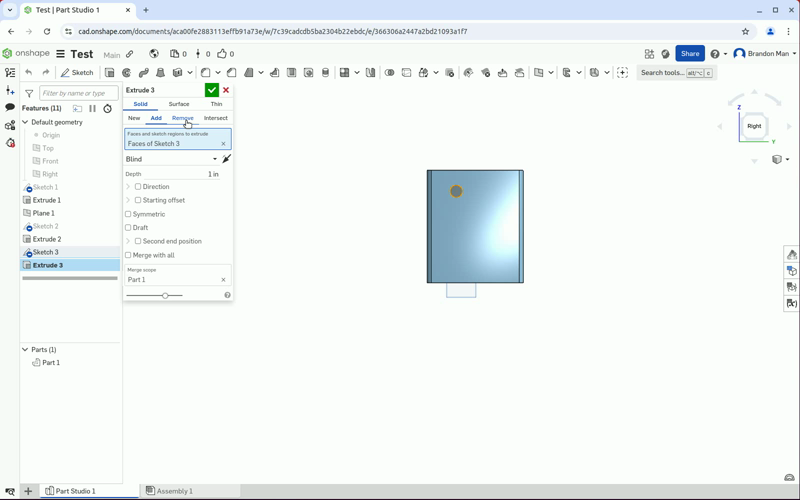
click(186, 120)
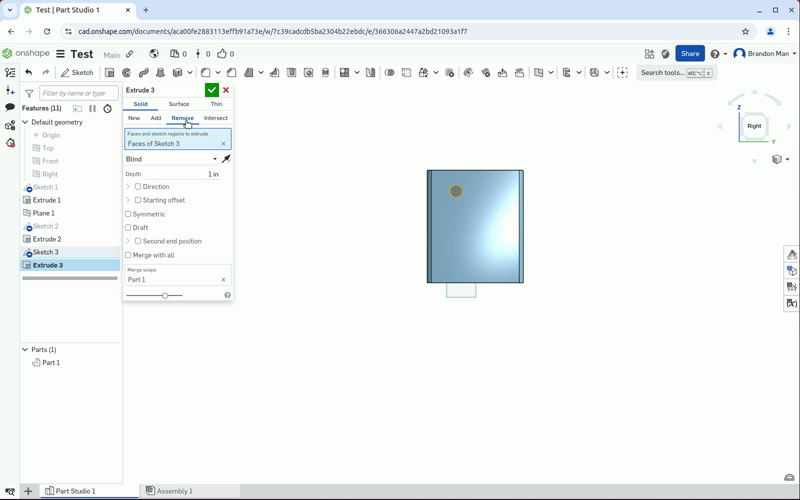
key(tab, 4)
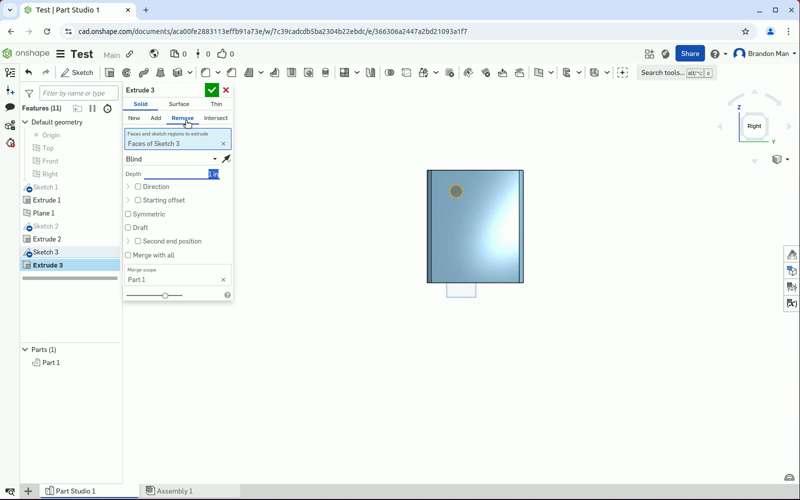
text(4.333)
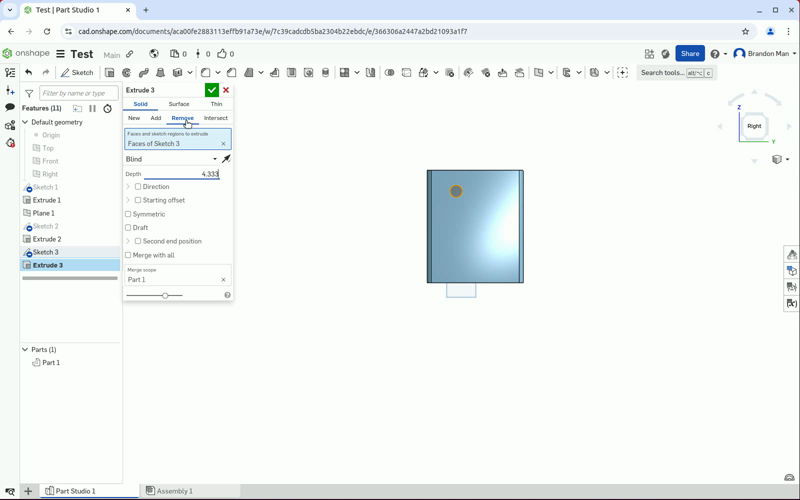
key(tab, 6)
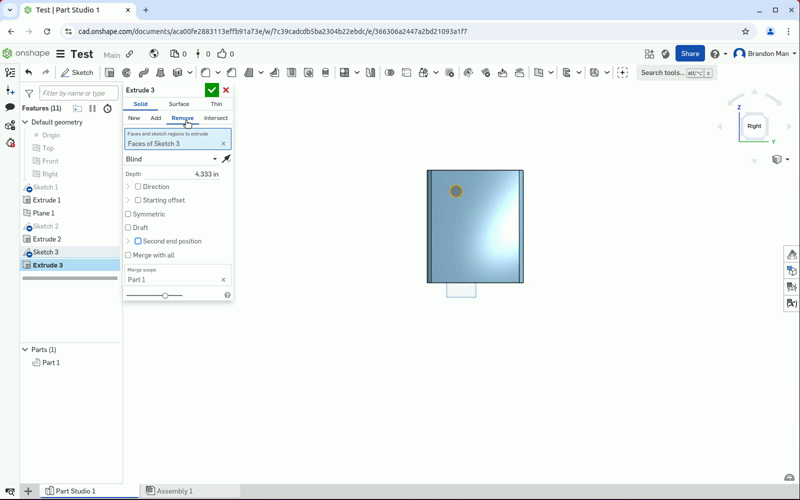
key(space)
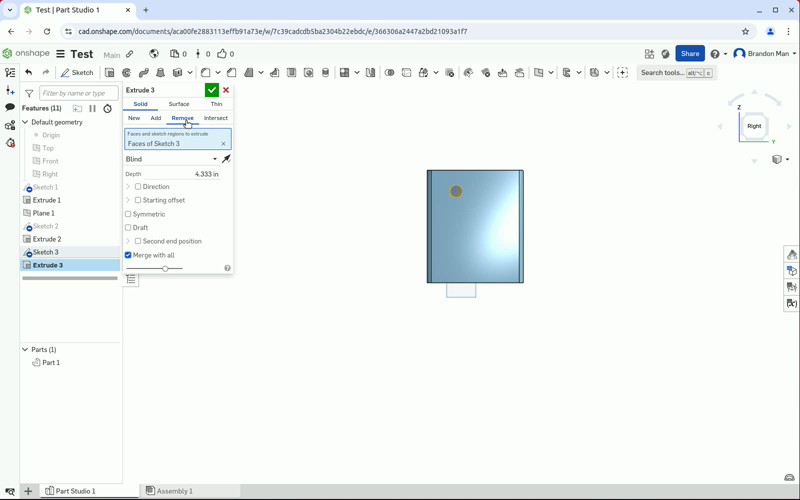
key(enter)
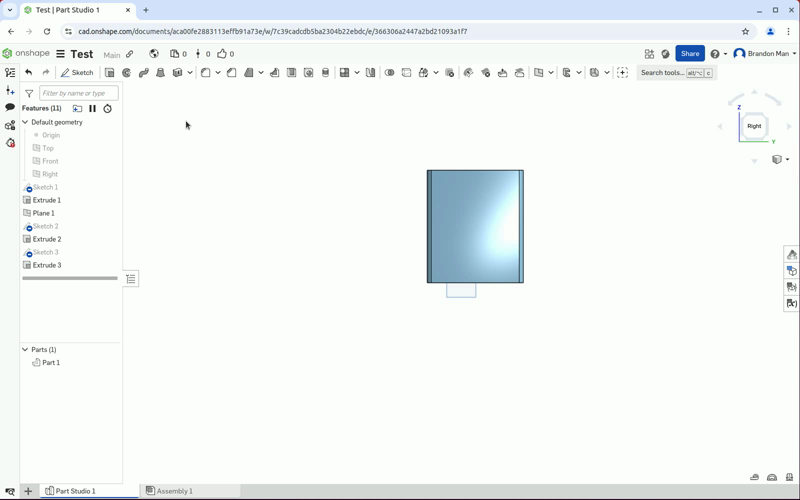
key(shift+h)
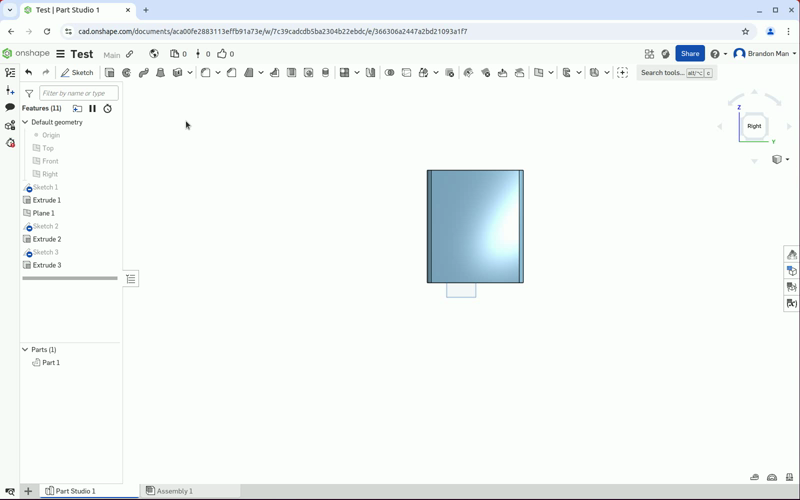
key(shift+h)
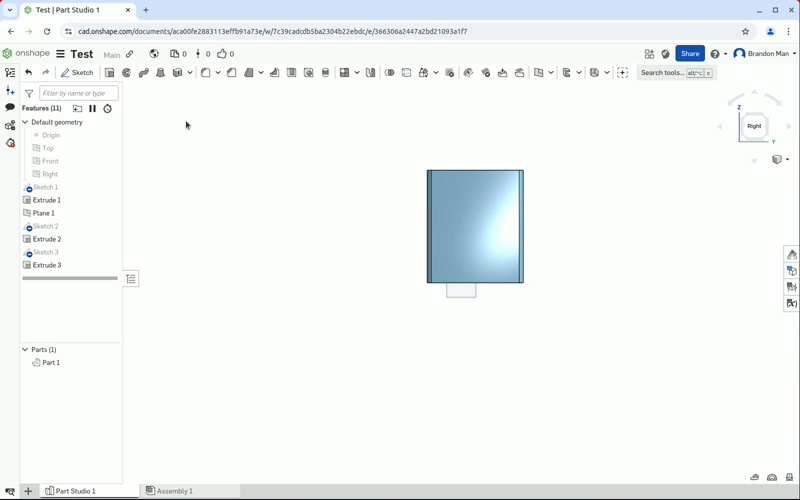
mouse_move(73, 189)
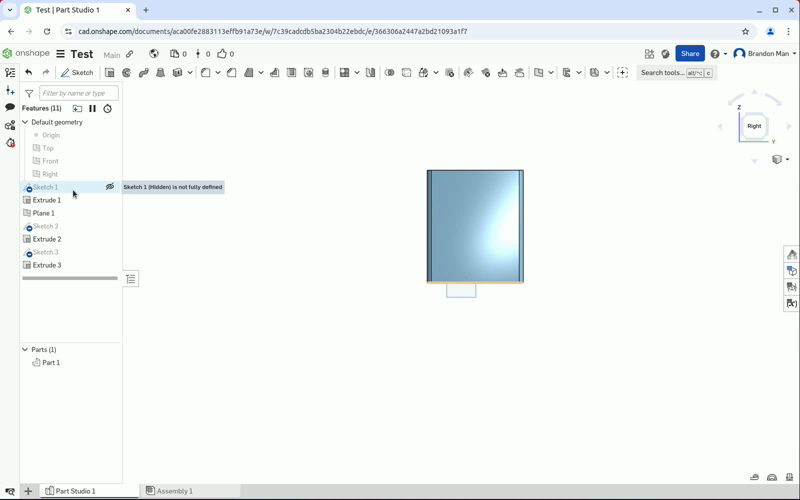
click(73, 189)
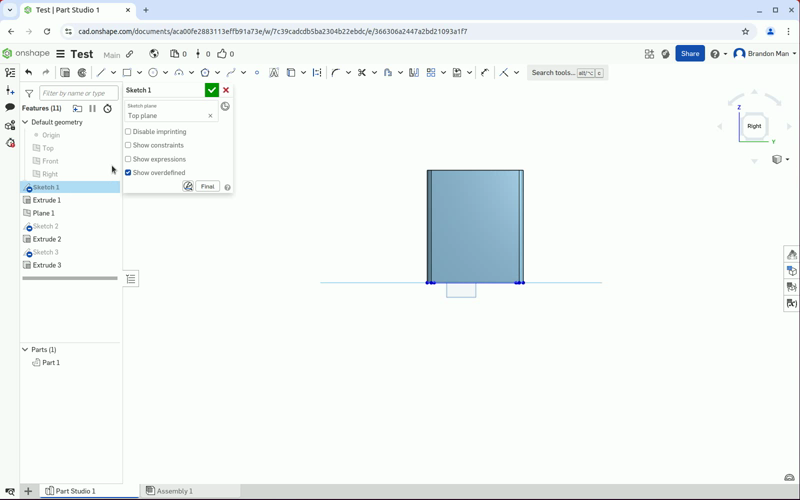
mouse_move(229, 92)
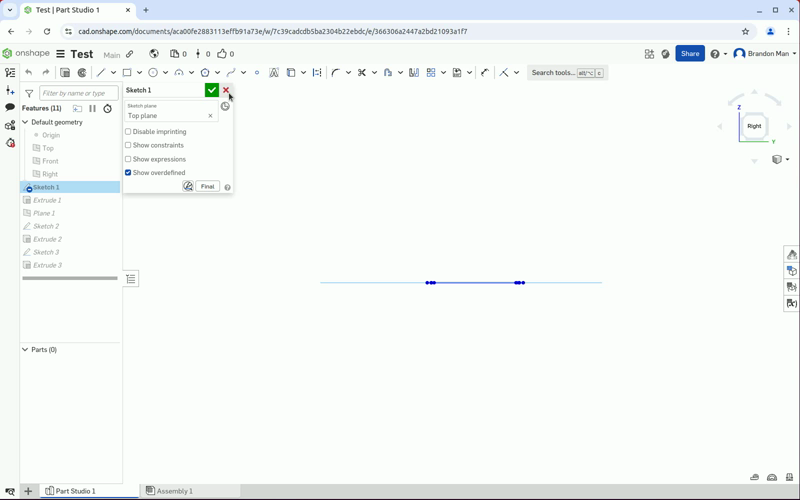
click(229, 92)
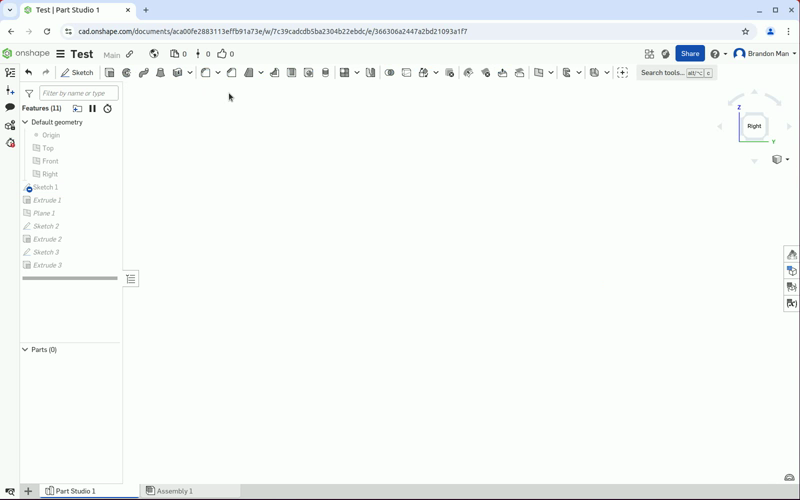
key(shift+s)
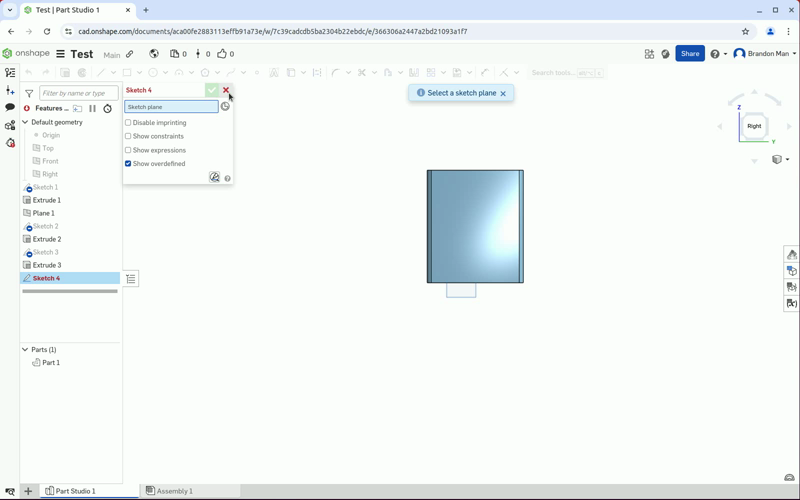
mouse_move(73, 215)
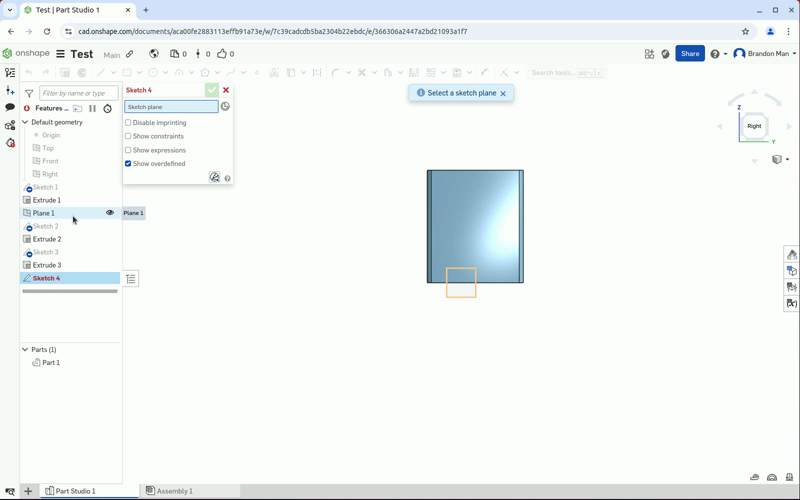
click(73, 215)
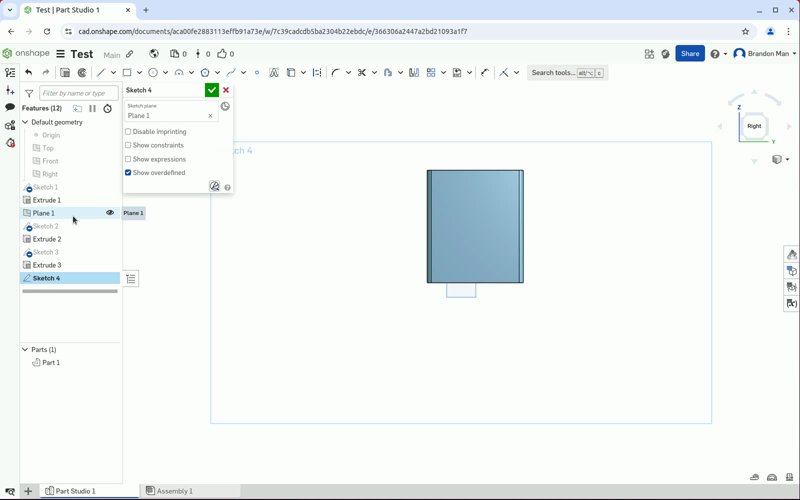
mouse_move(73, 352)
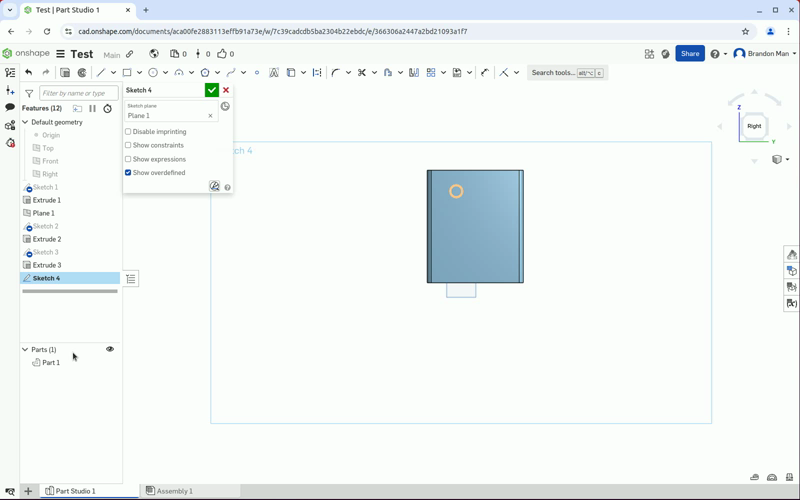
key(y)
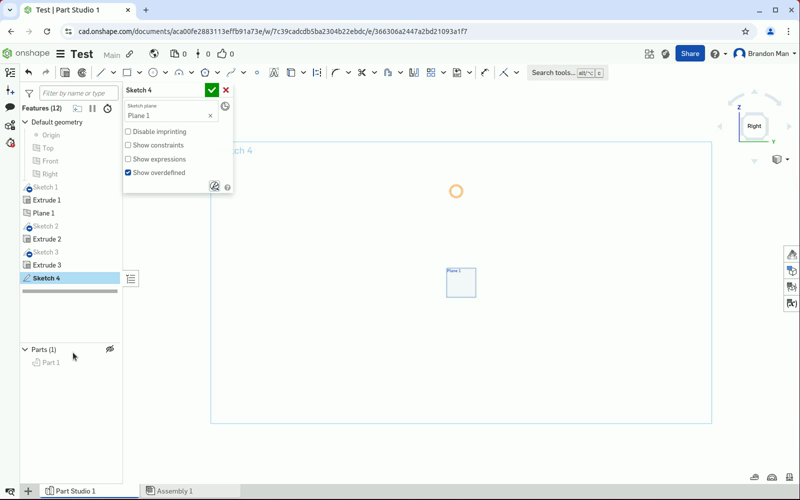
key(c)
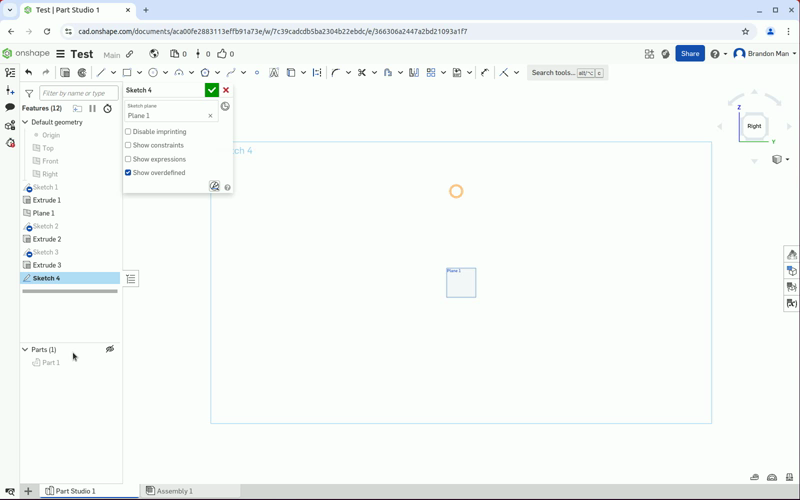
key_down(shift)
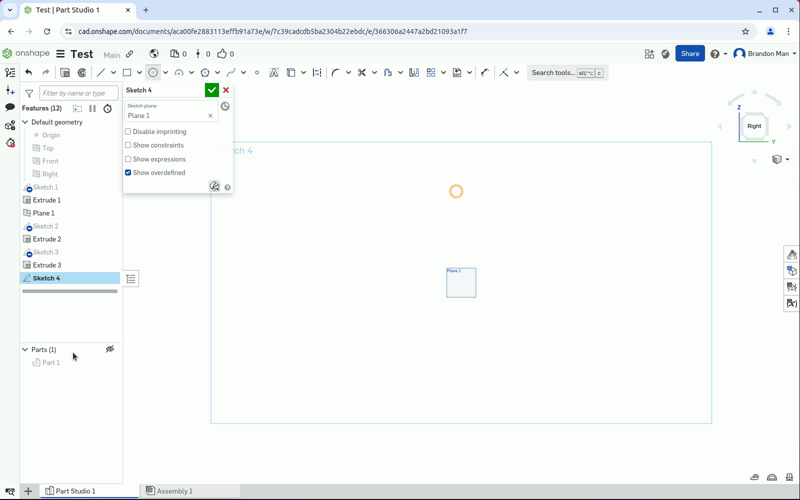
mouse_move(495, 191)
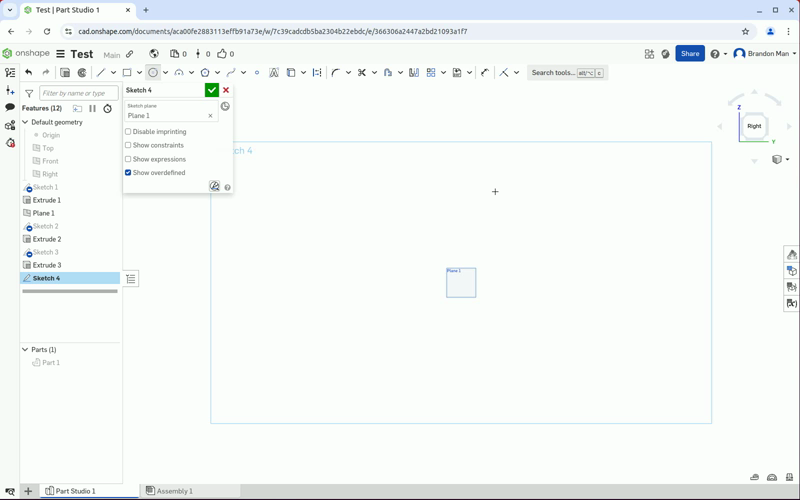
click(495, 191)
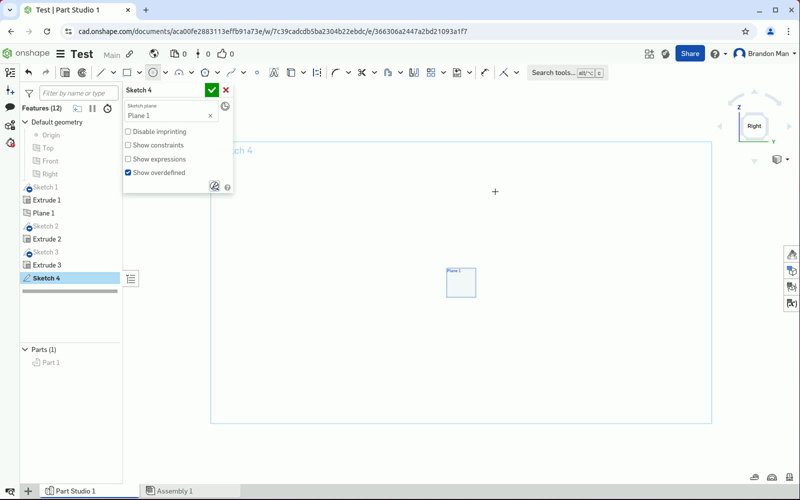
key_up(shift)
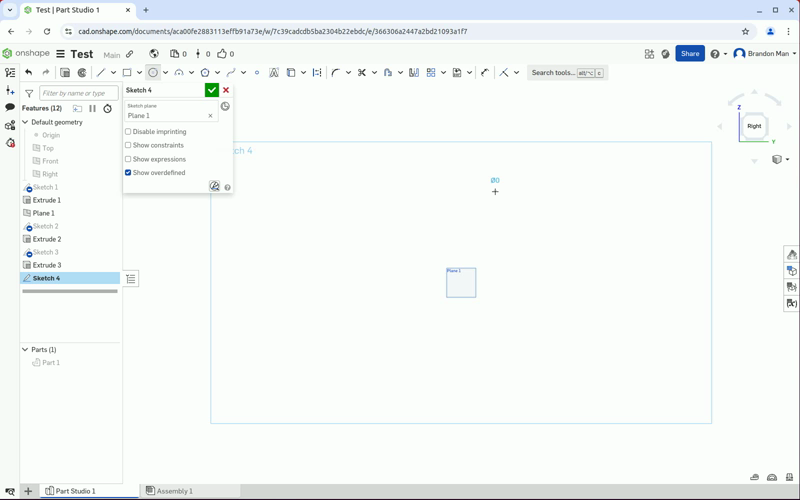
mouse_move(501, 191)
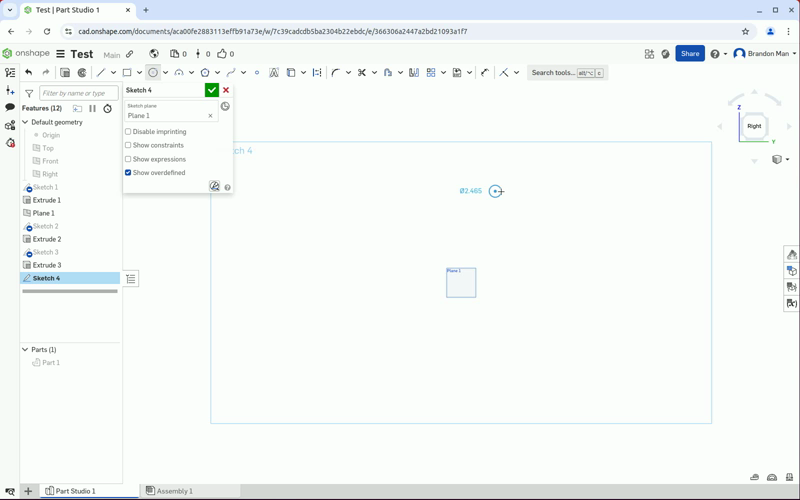
click(501, 191)
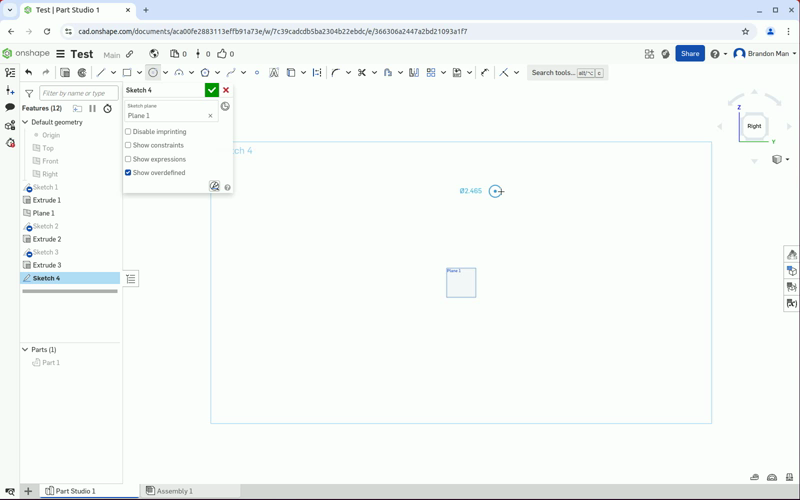
key(esc)
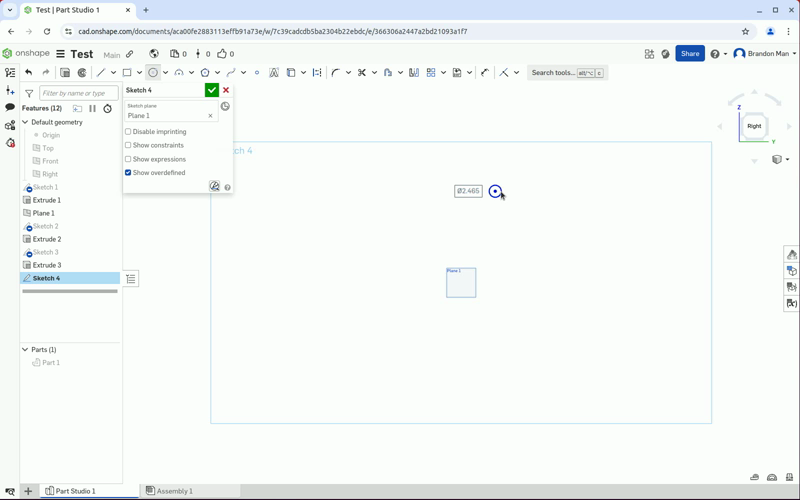
mouse_move(496, 186)
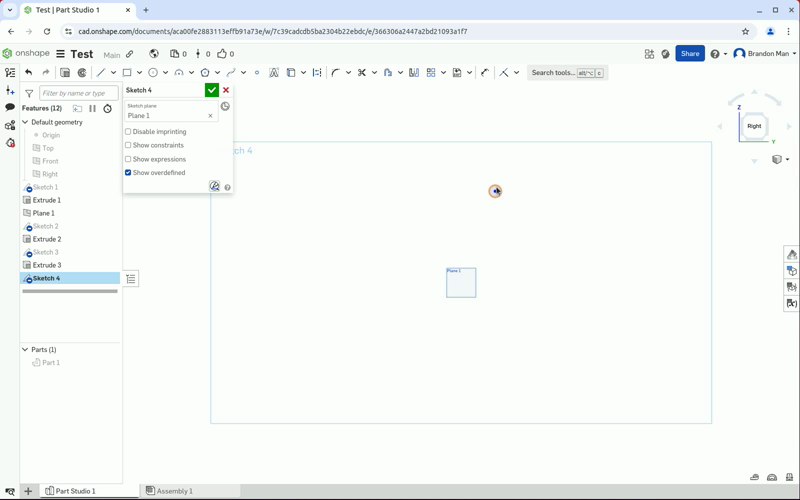
scroll(6)
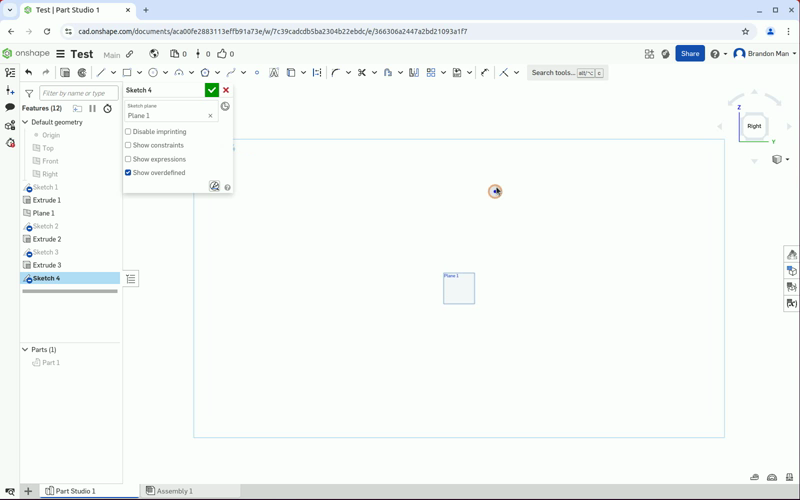
scroll(6)
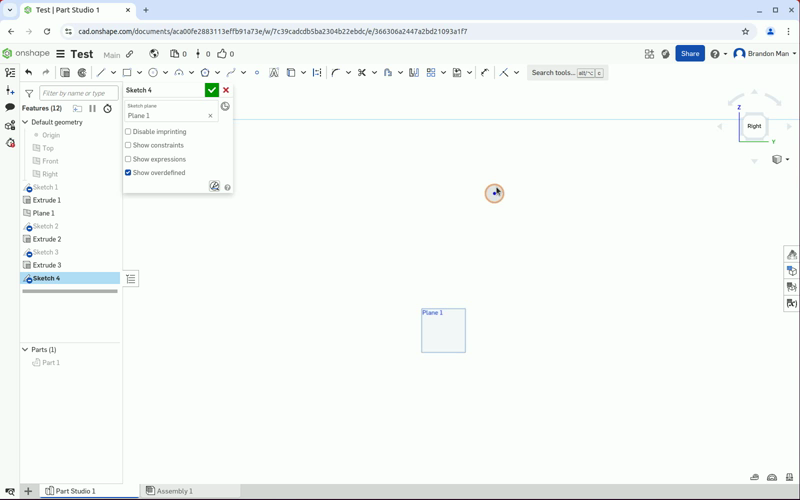
scroll(6)
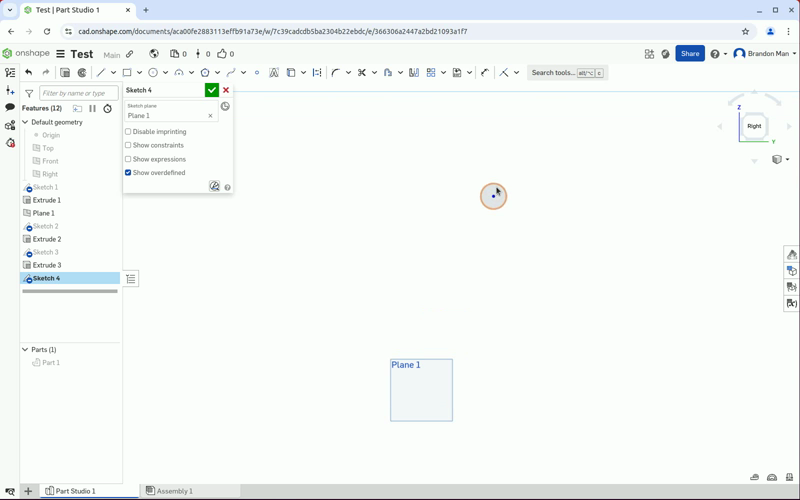
scroll(6)
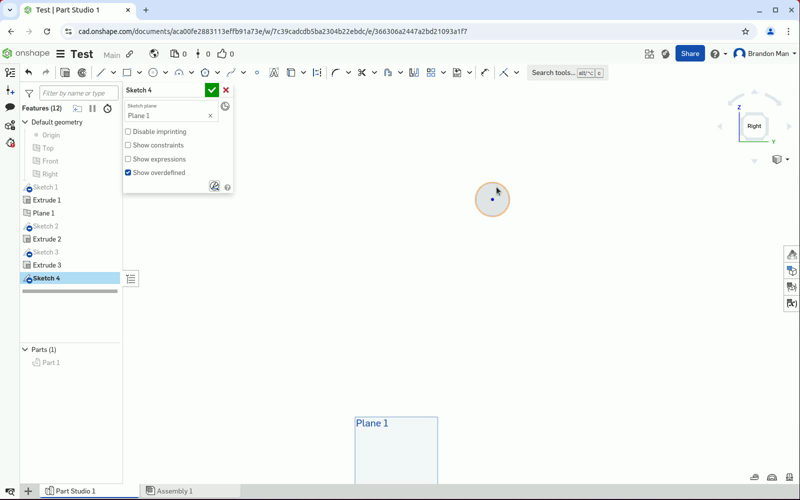
scroll(6)
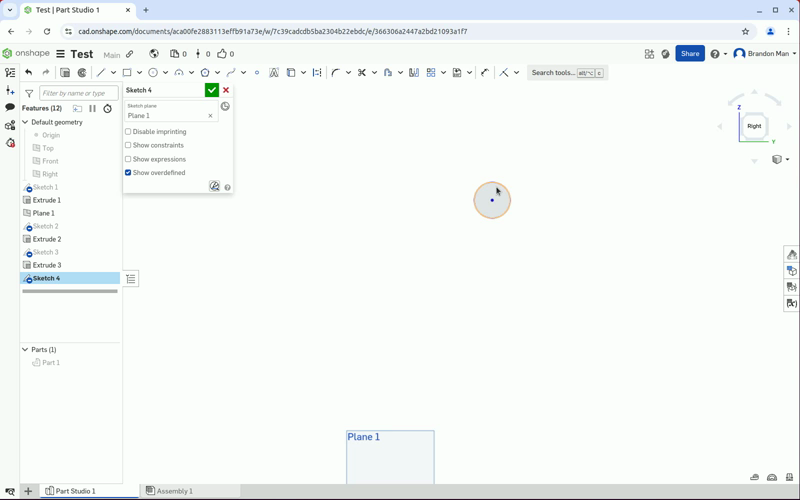
scroll(6)
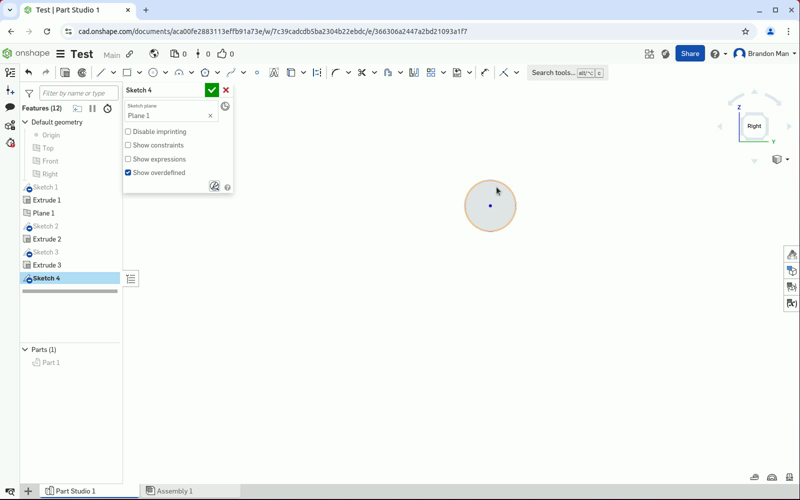
scroll(6)
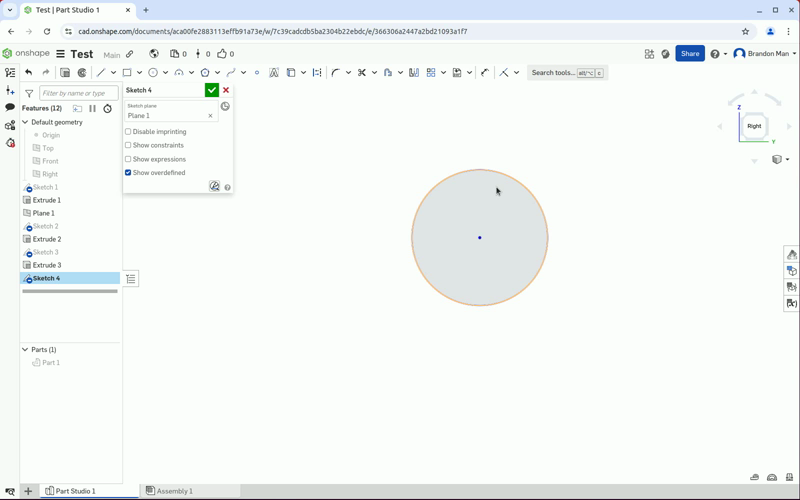
click(496, 186)
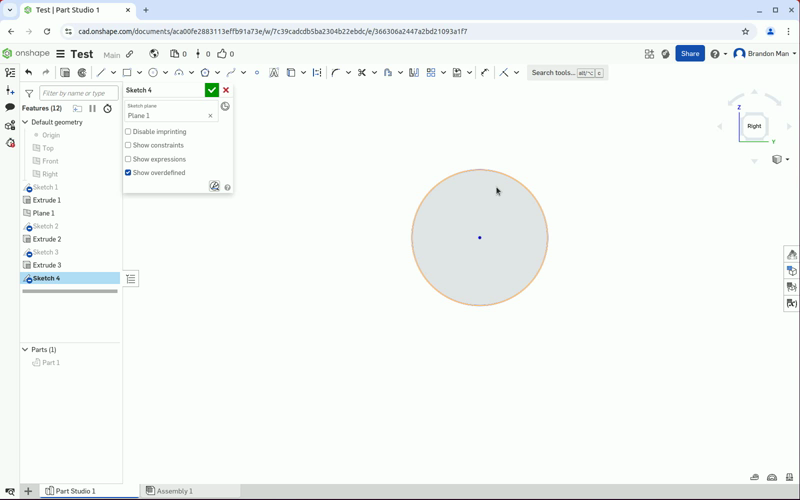
scroll(-6)
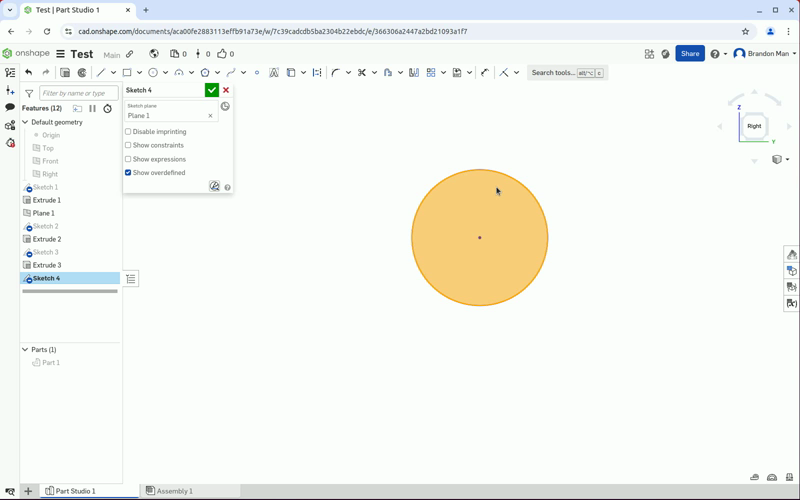
scroll(-6)
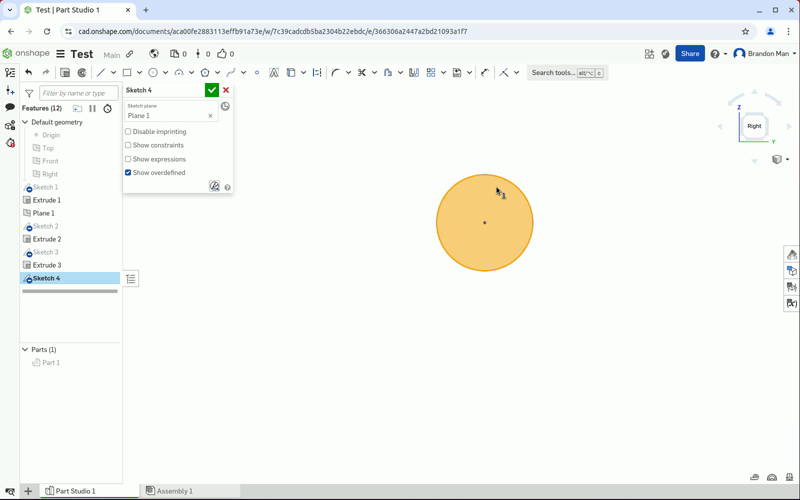
scroll(-6)
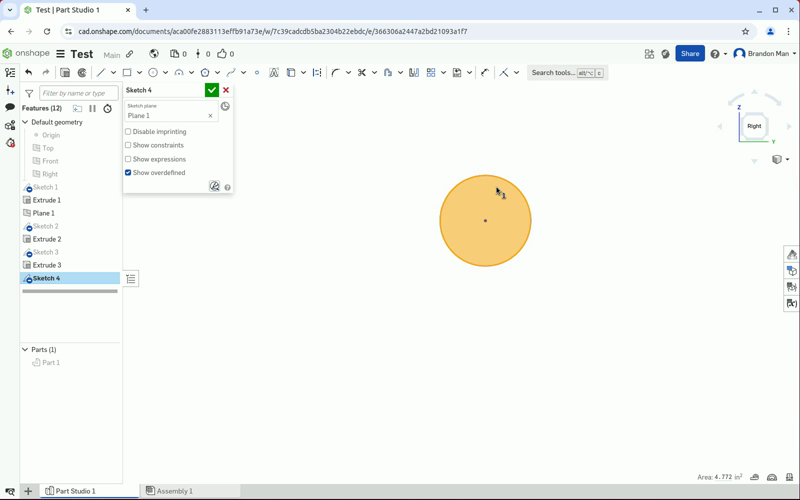
scroll(-6)
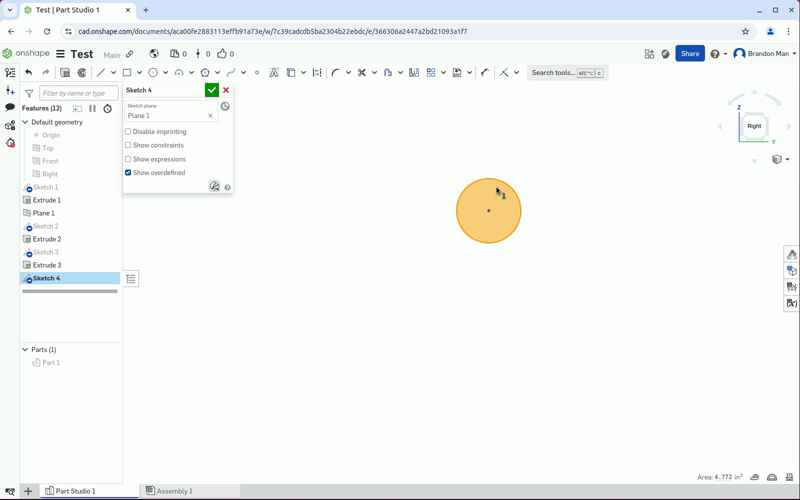
scroll(-6)
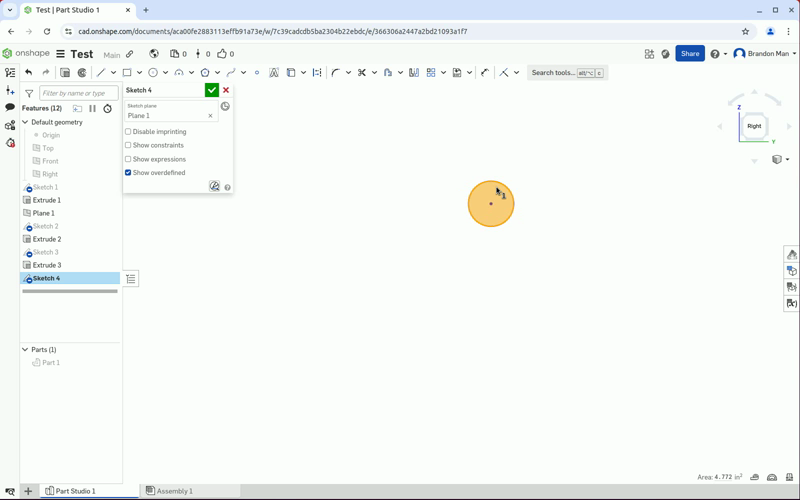
scroll(-6)
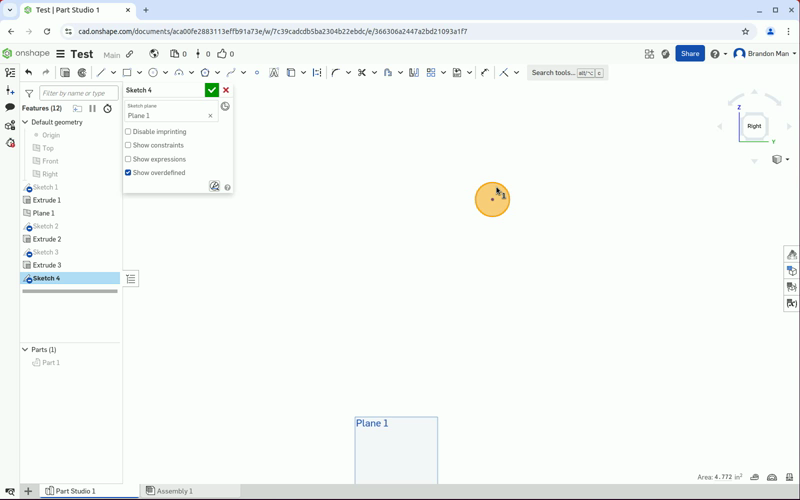
scroll(-6)
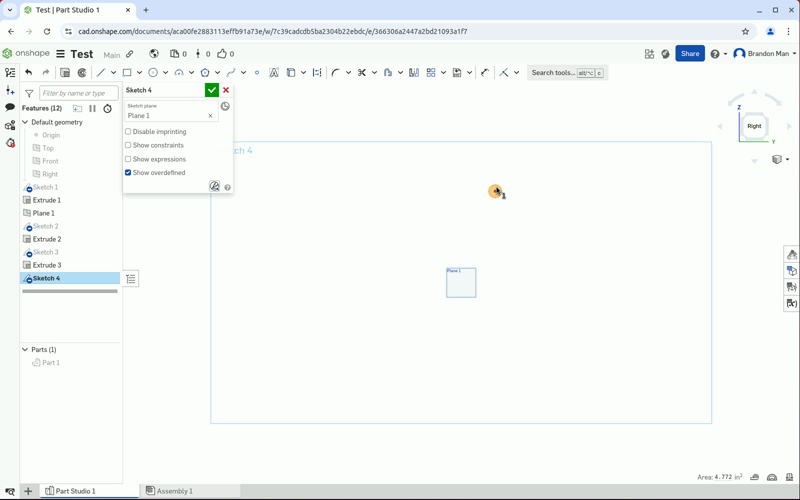
mouse_move(73, 352)
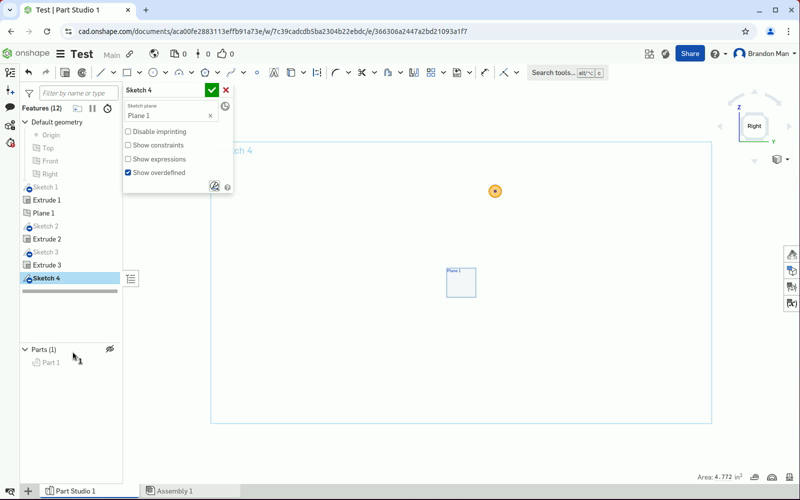
key(shift+y)
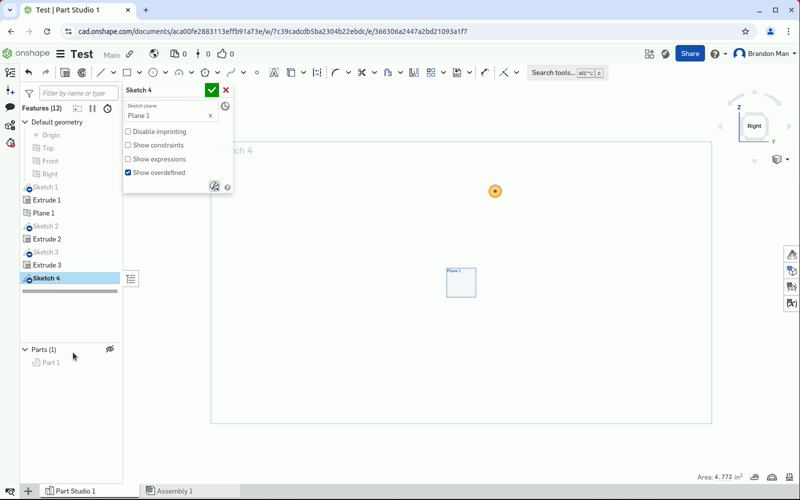
key(shift+e)
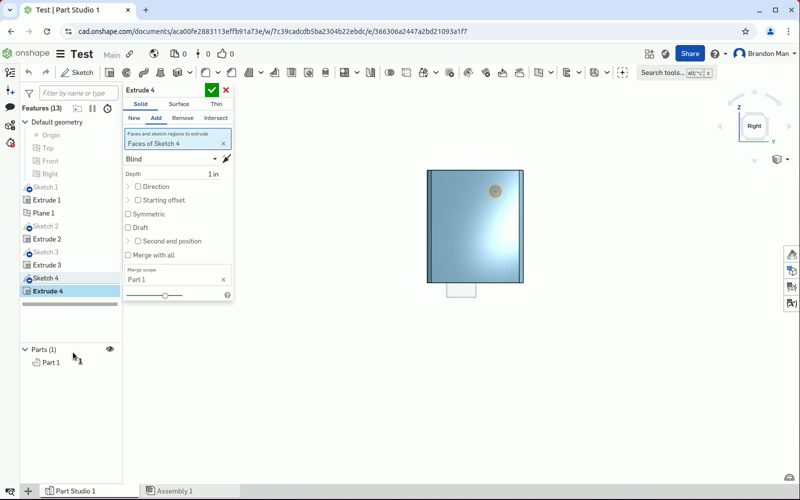
mouse_move(143, 106)
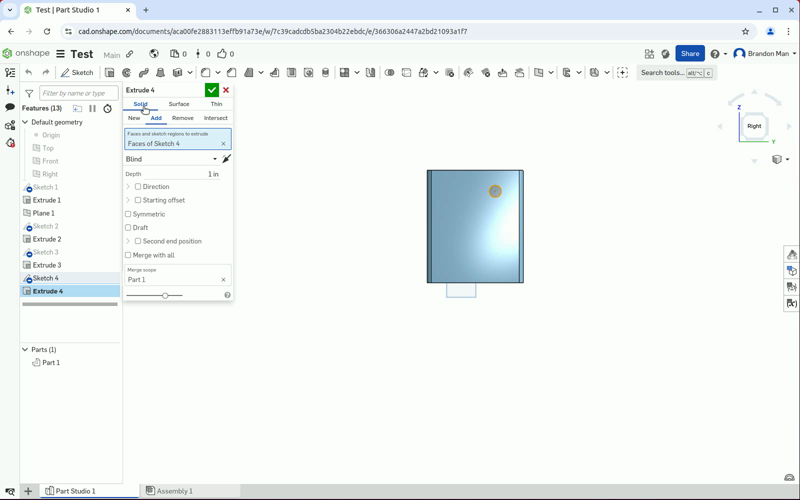
click(143, 106)
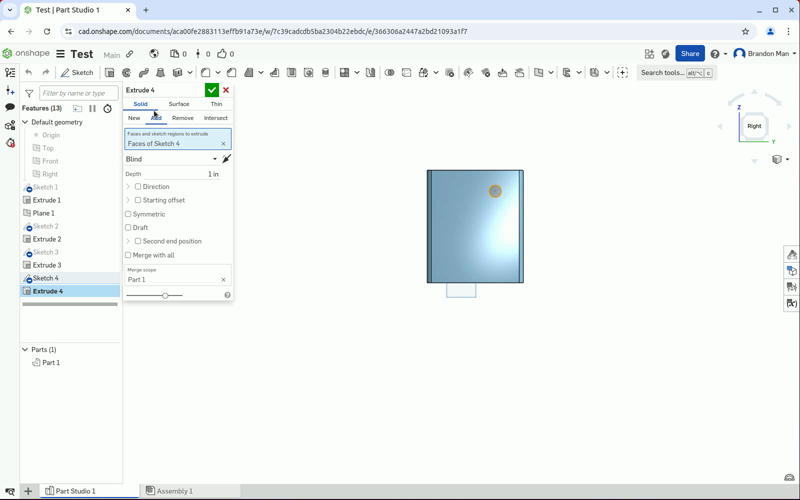
mouse_move(186, 120)
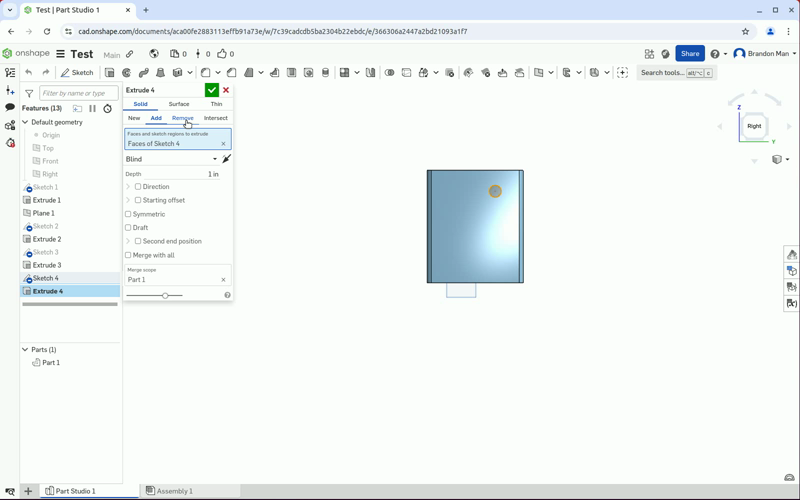
click(186, 120)
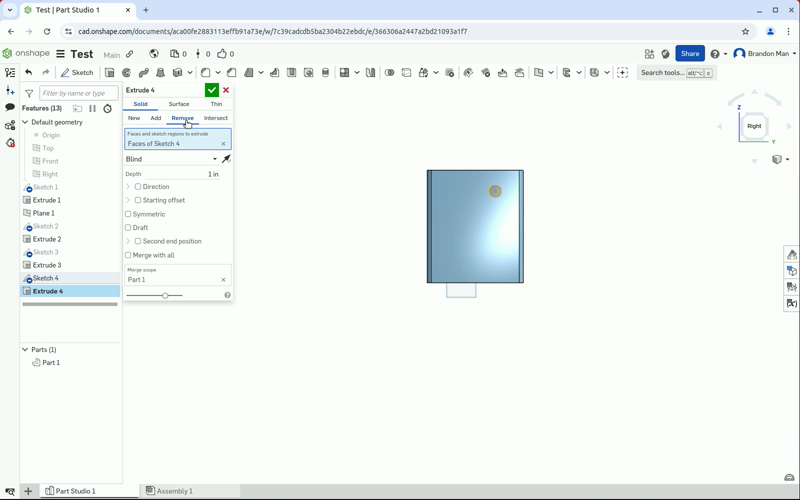
key(tab, 4)
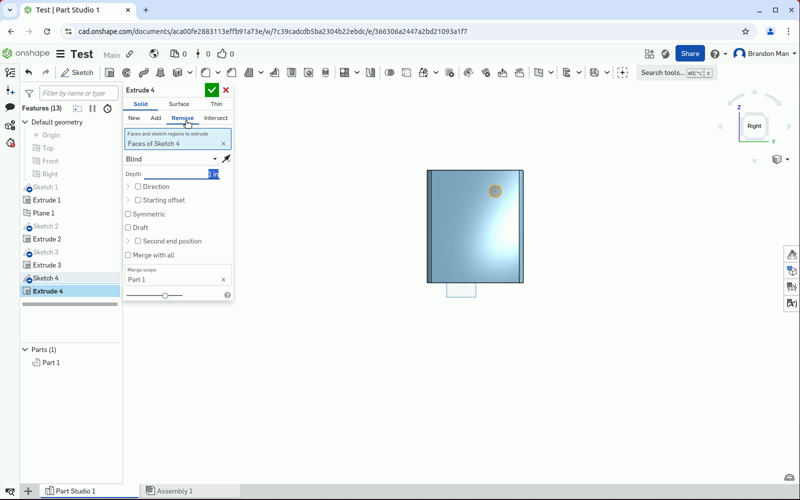
text(4.333)
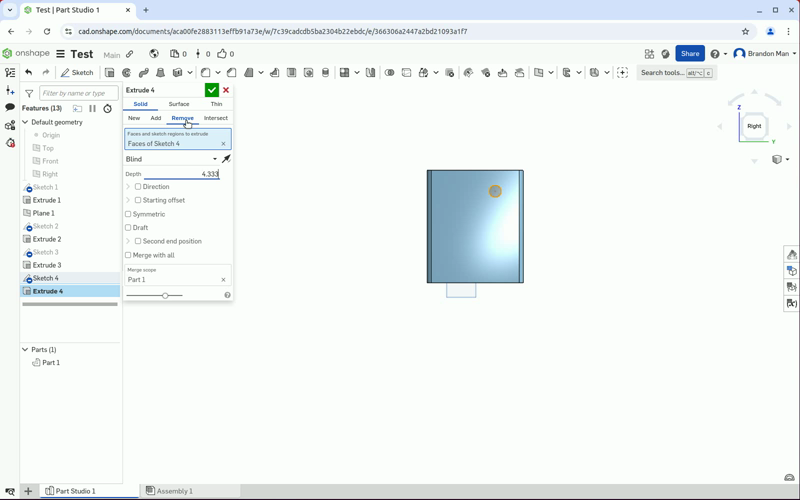
key(tab, 6)
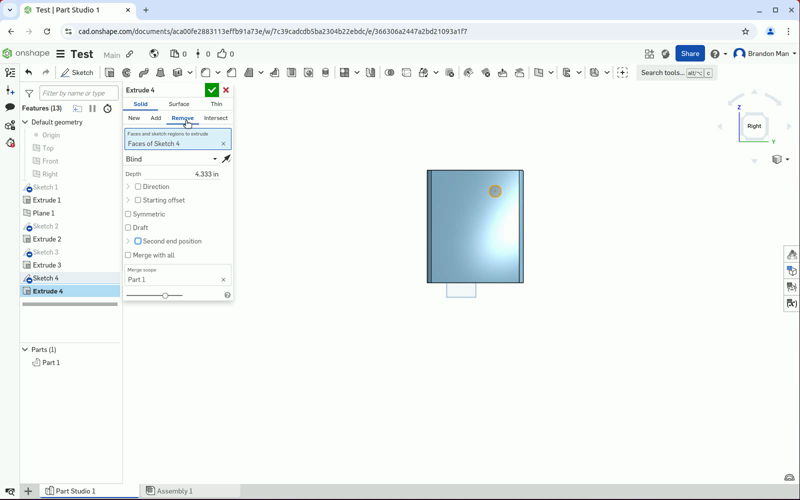
key(space)
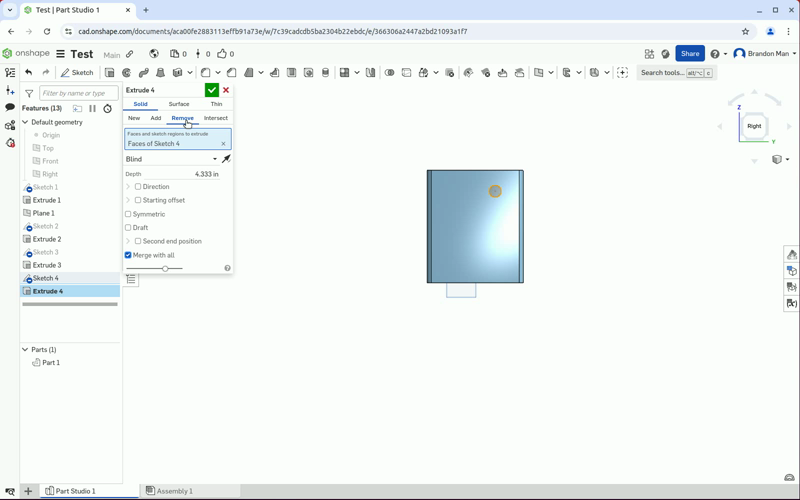
key(enter)
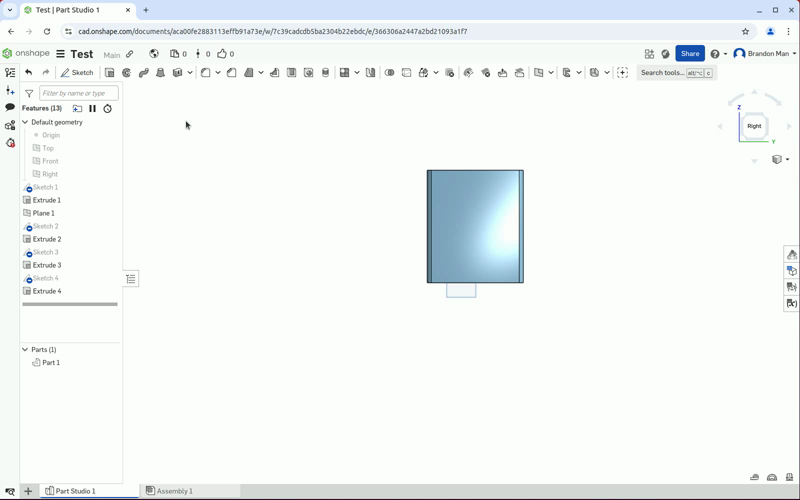
key(shift+h)
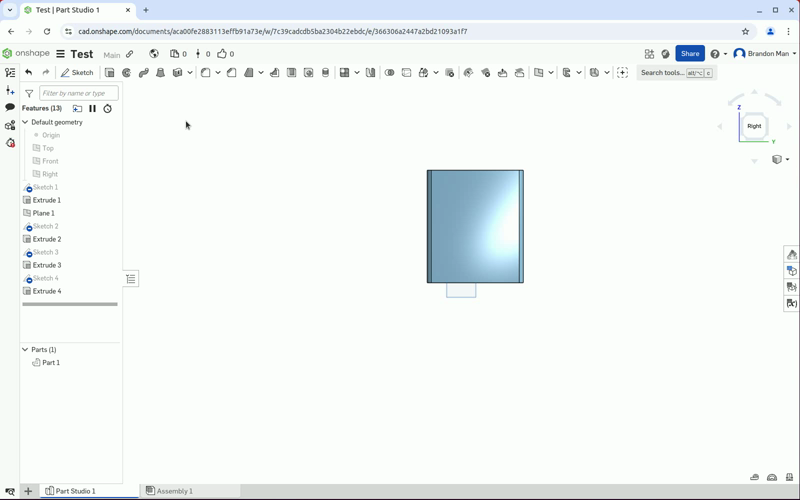
key(shift+h)
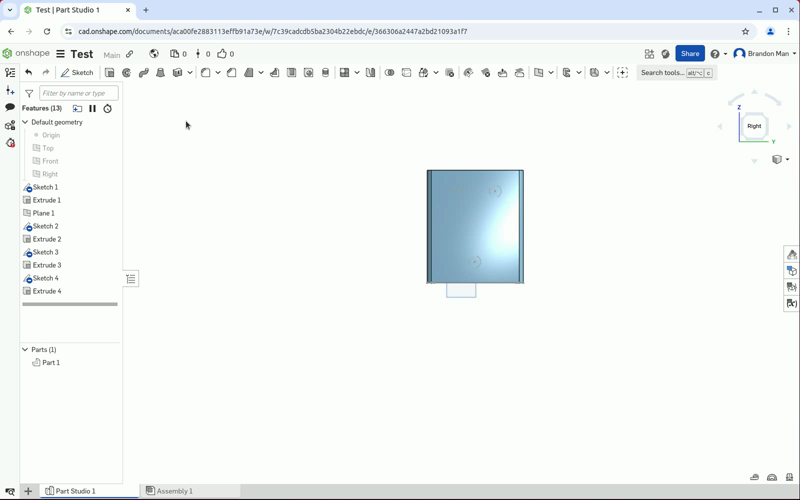
key(shift+7)
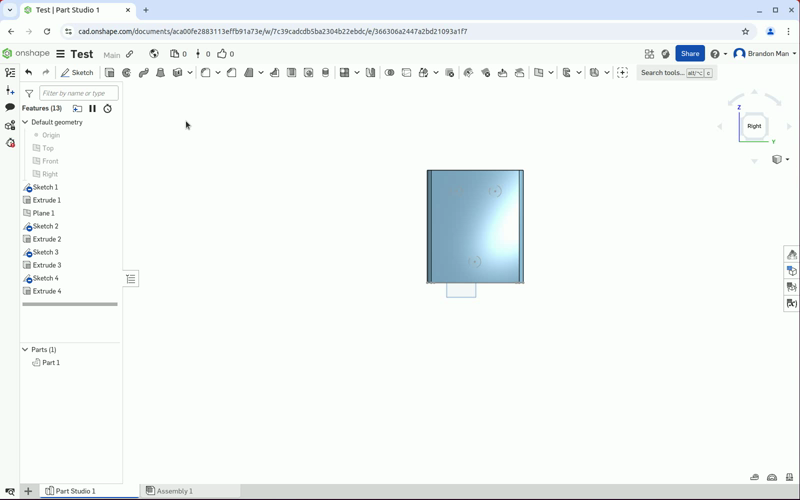
key(right, 2)
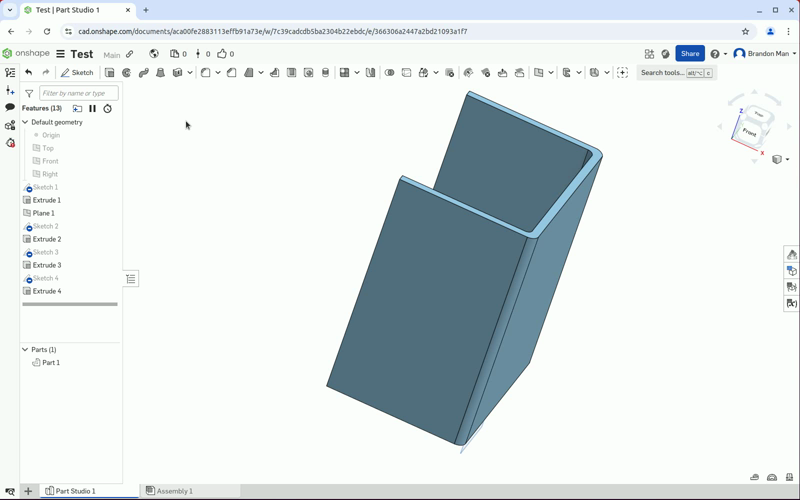
key(down, 2)
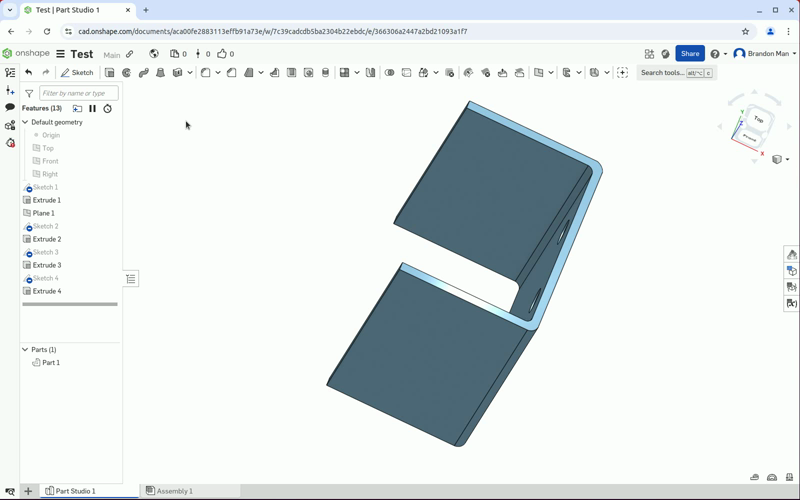
key(up, 2)
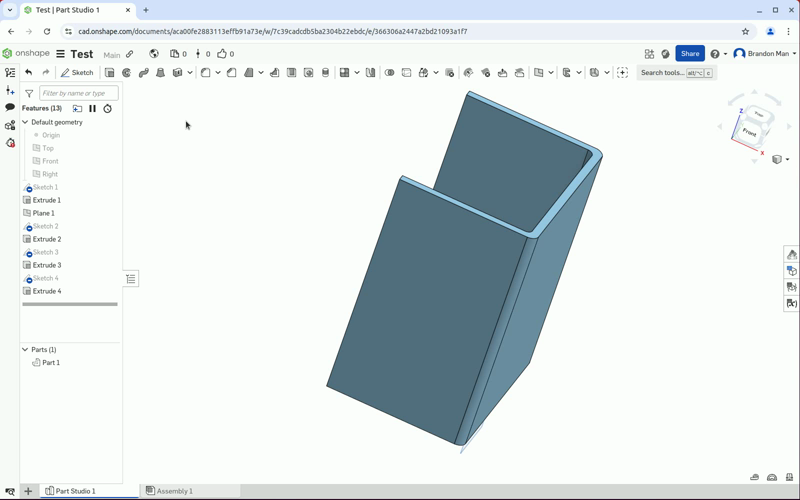
key(left, 2)
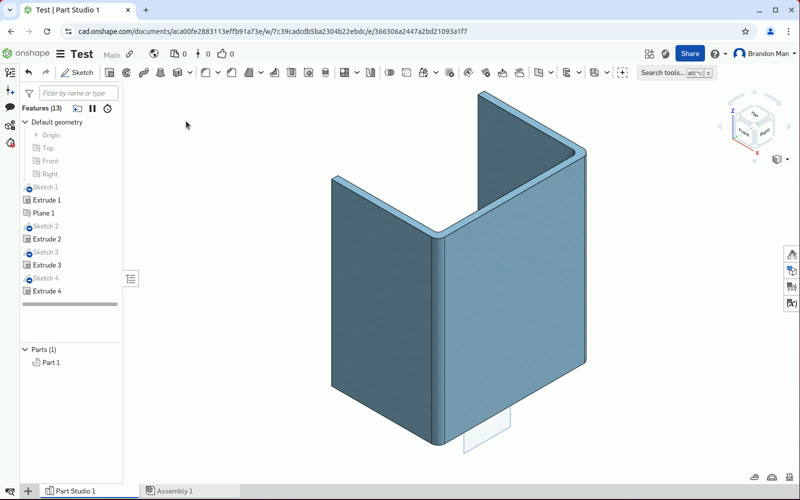
mouse_move(73, 189)
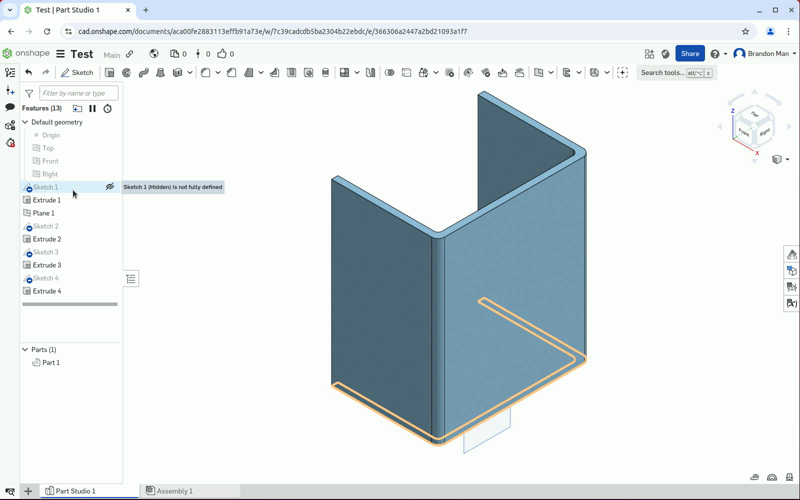
click(73, 189)